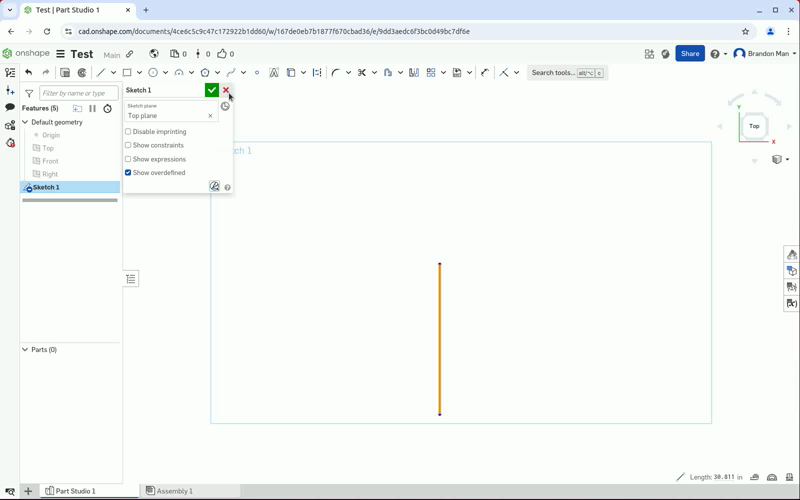
key(shift+h)
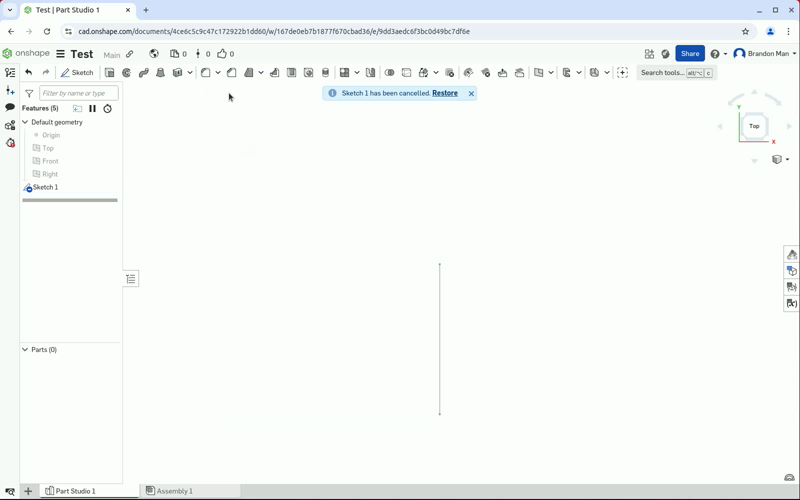
key(shift+s)
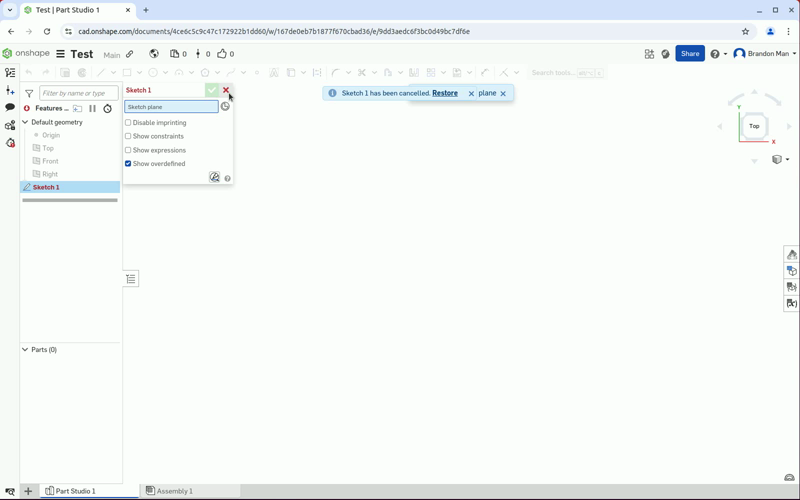
mouse_move(73, 150)
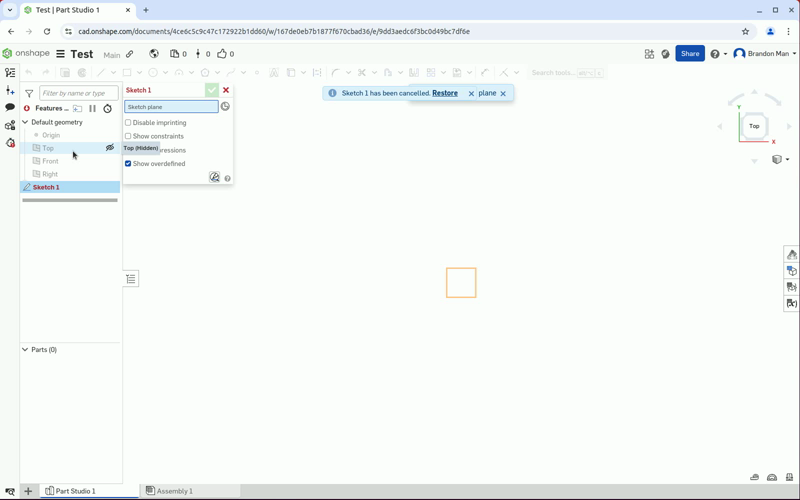
click(73, 150)
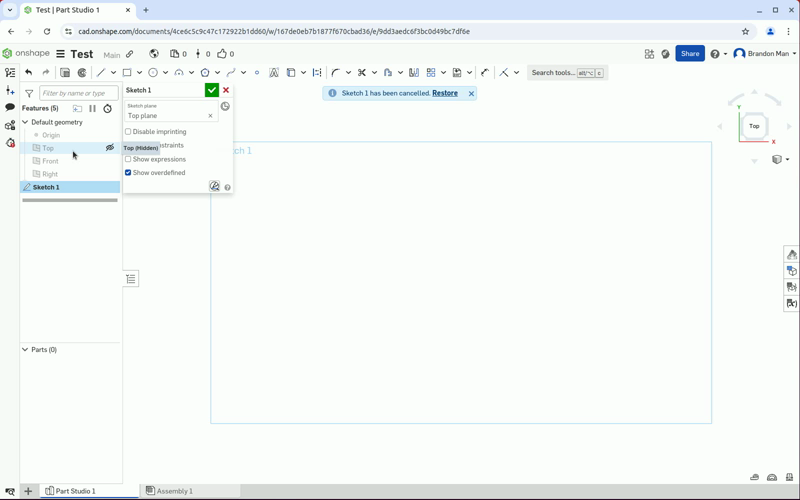
mouse_move(73, 352)
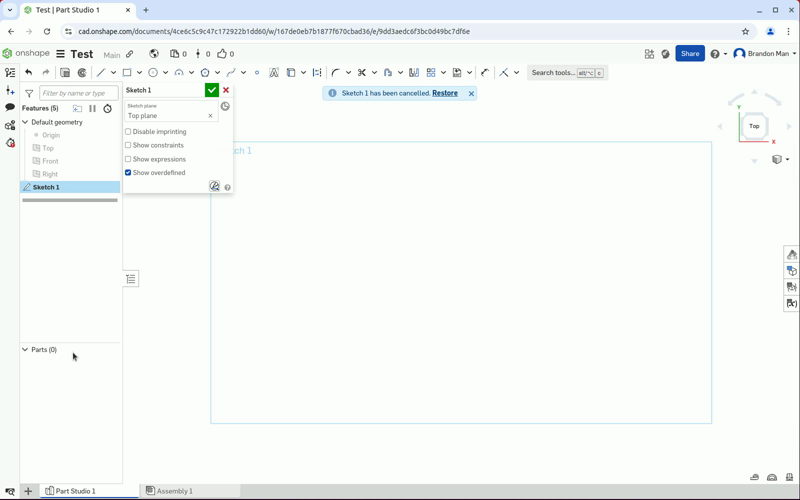
key(y)
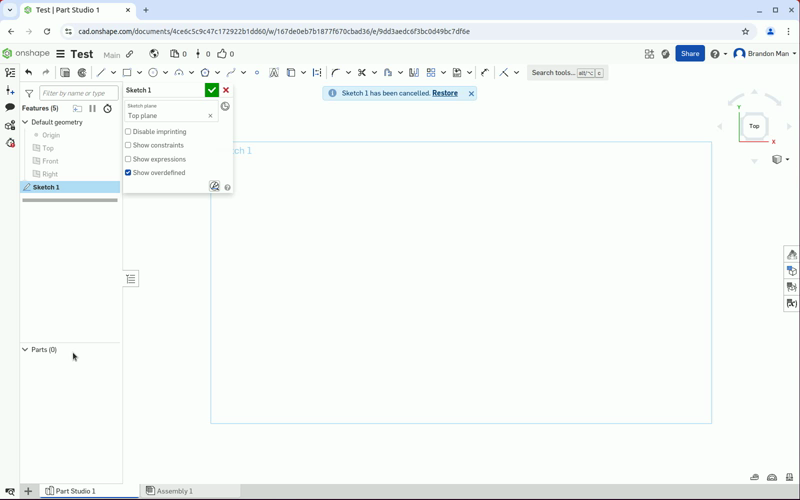
key(l)
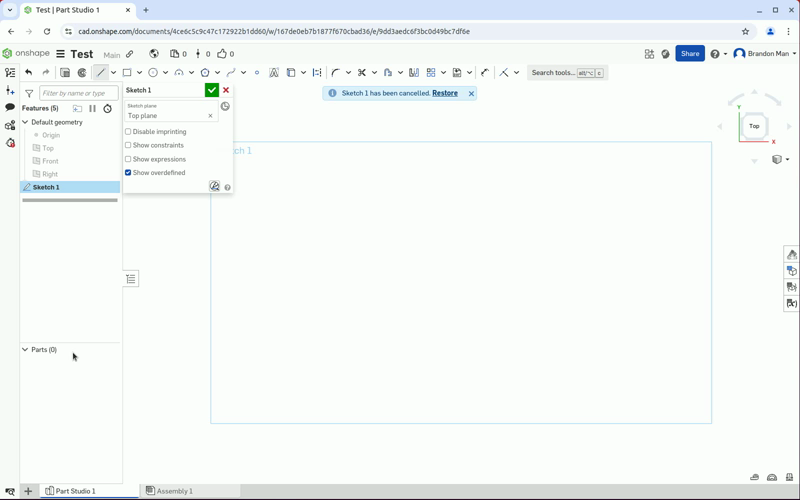
key_down(shift)
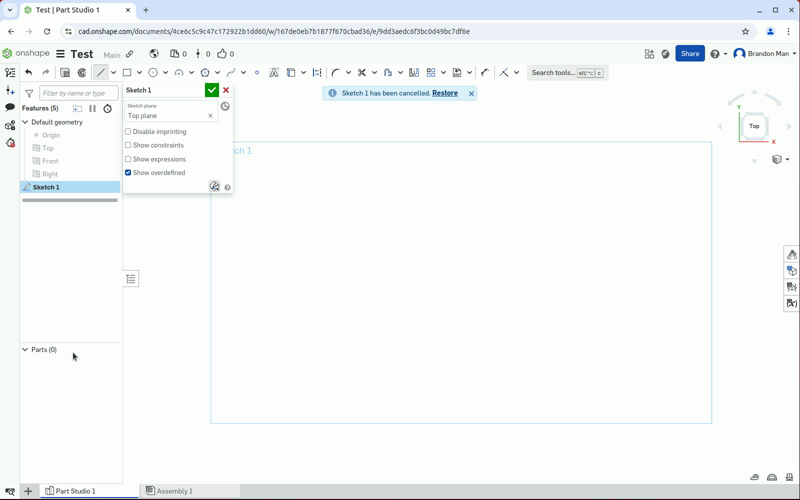
mouse_move(351, 335)
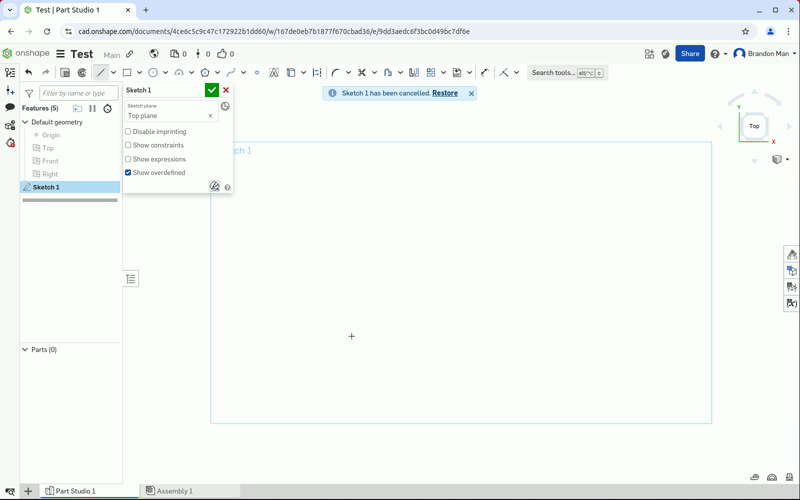
click(351, 335)
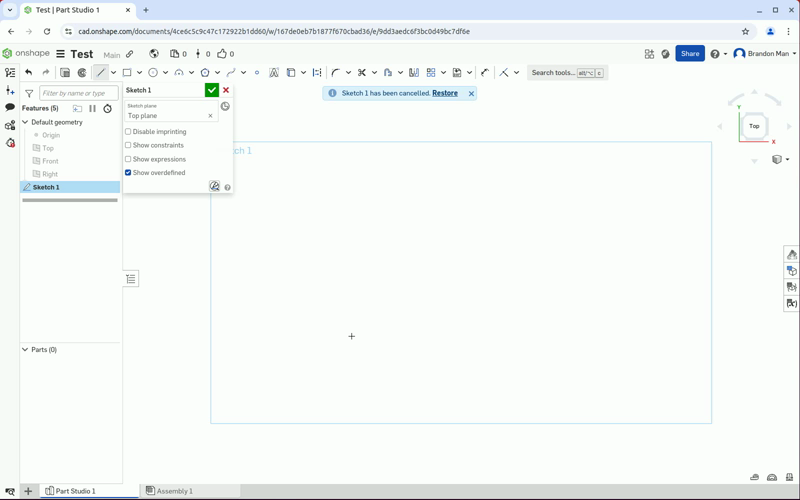
key_up(shift)
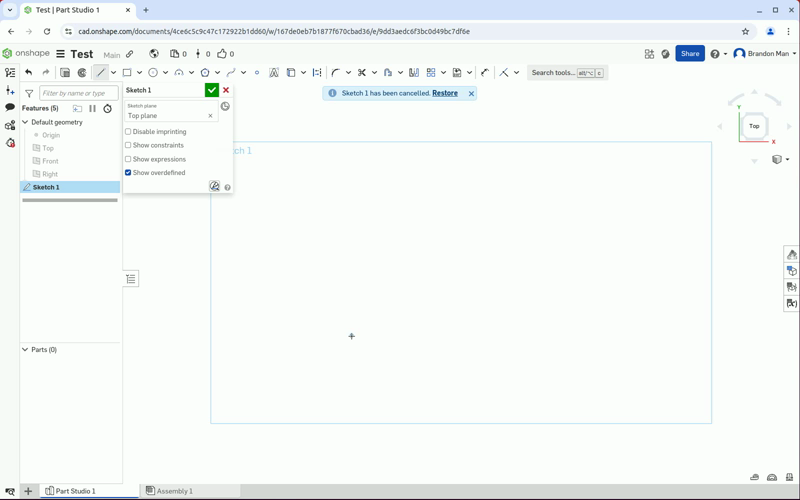
key_down(shift)
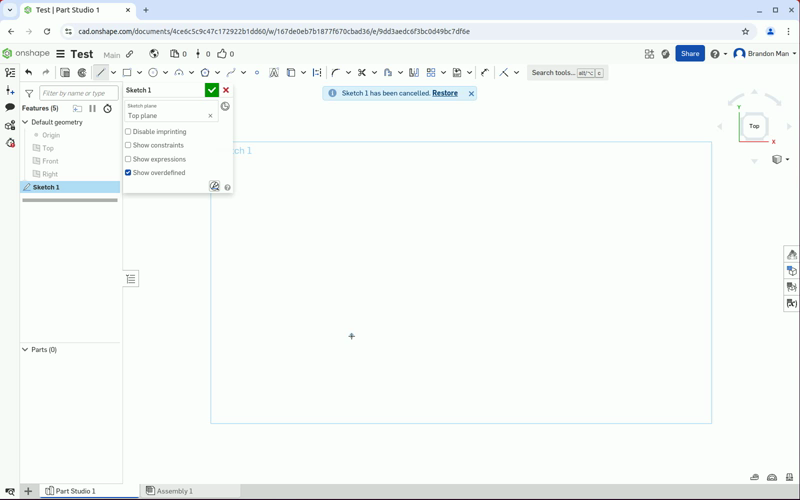
mouse_move(569, 335)
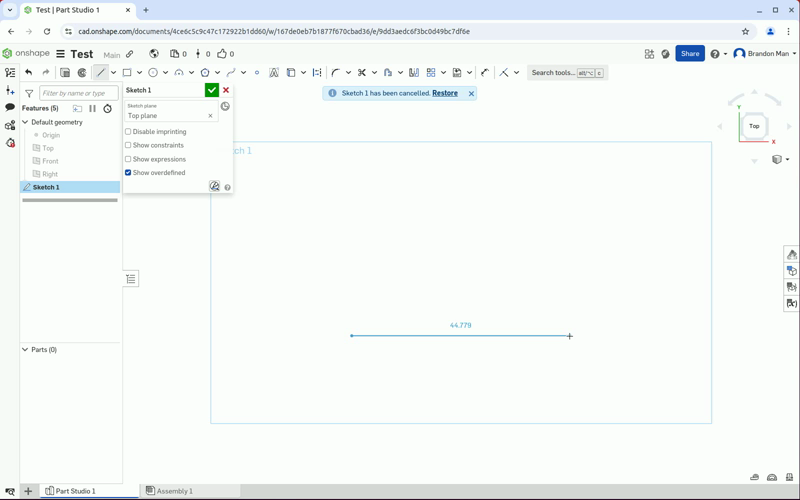
click(569, 335)
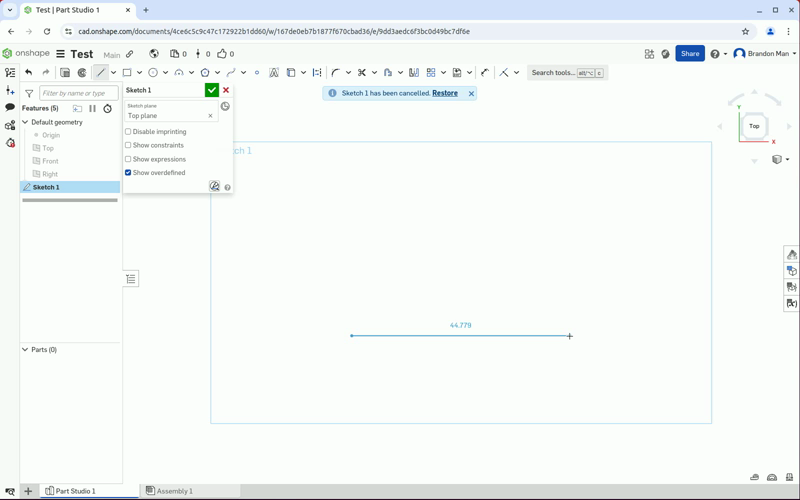
key_up(shift)
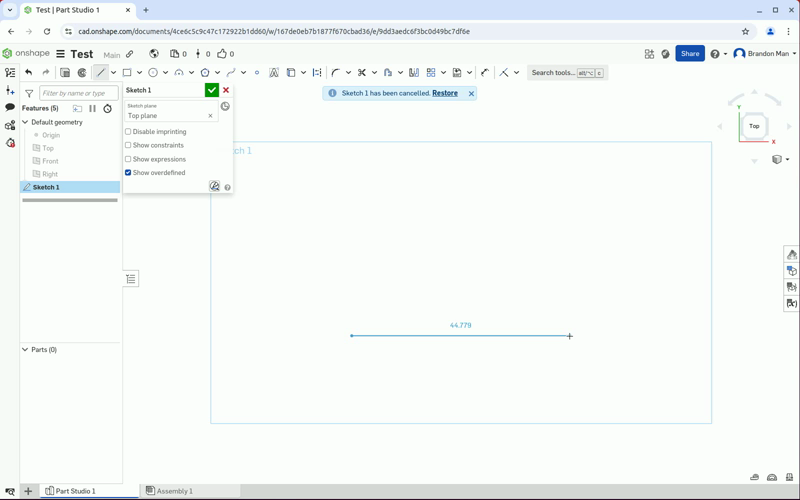
key_down(shift)
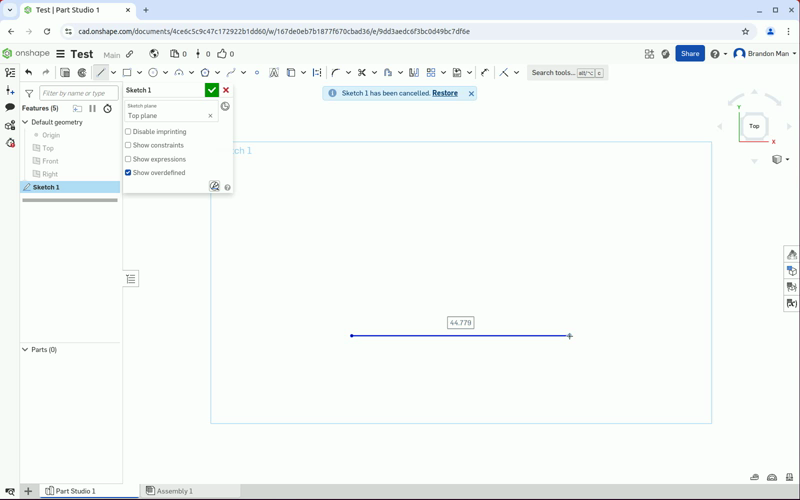
mouse_move(569, 230)
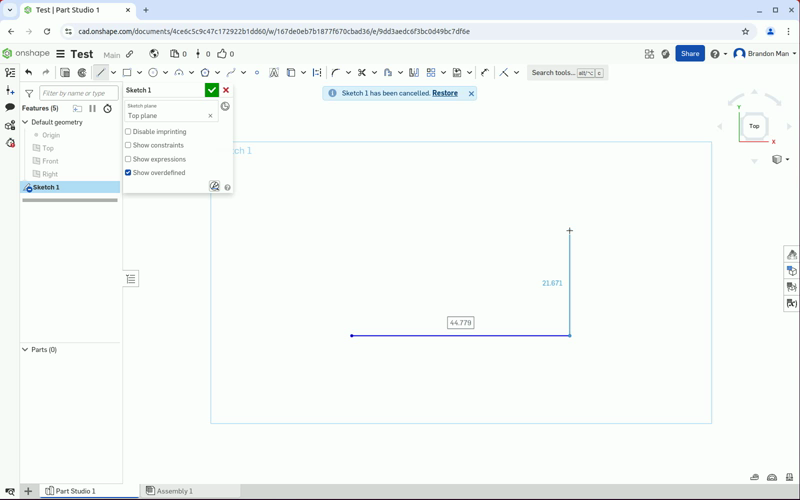
click(569, 230)
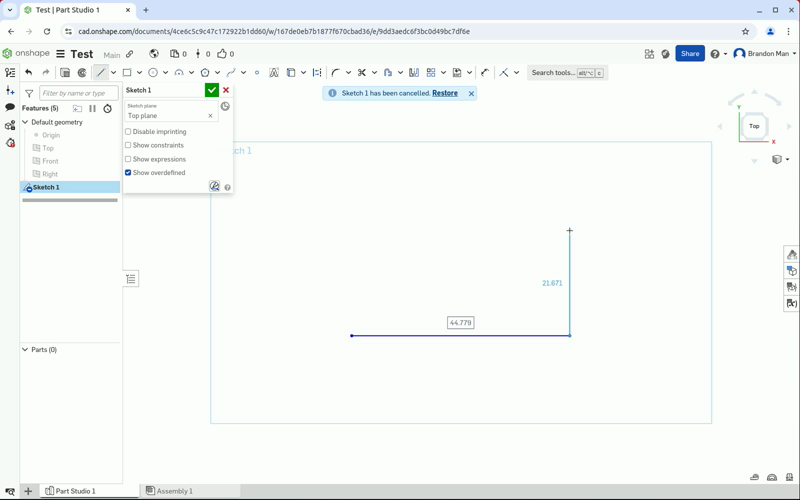
key_up(shift)
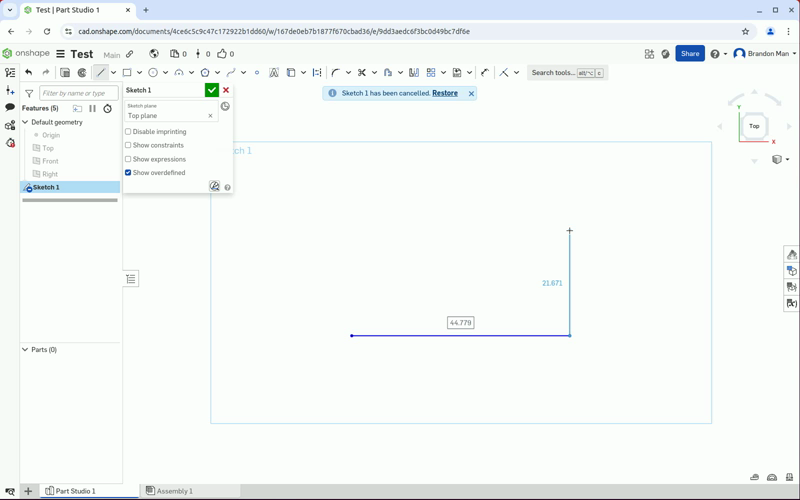
key_down(shift)
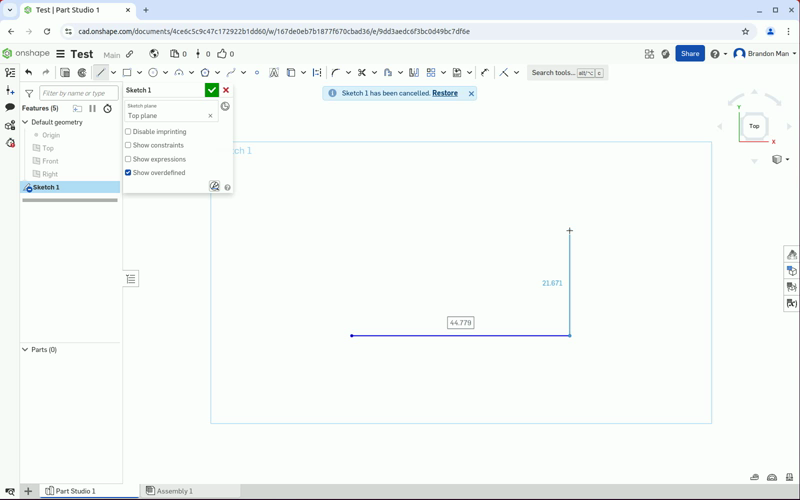
mouse_move(351, 230)
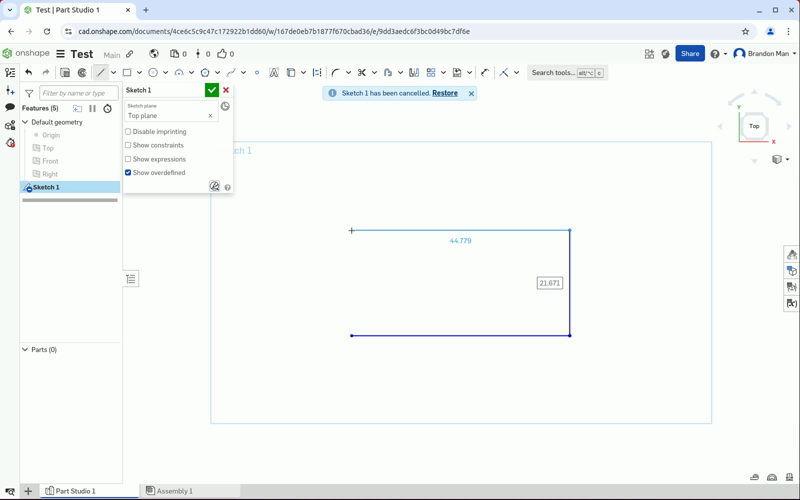
click(351, 230)
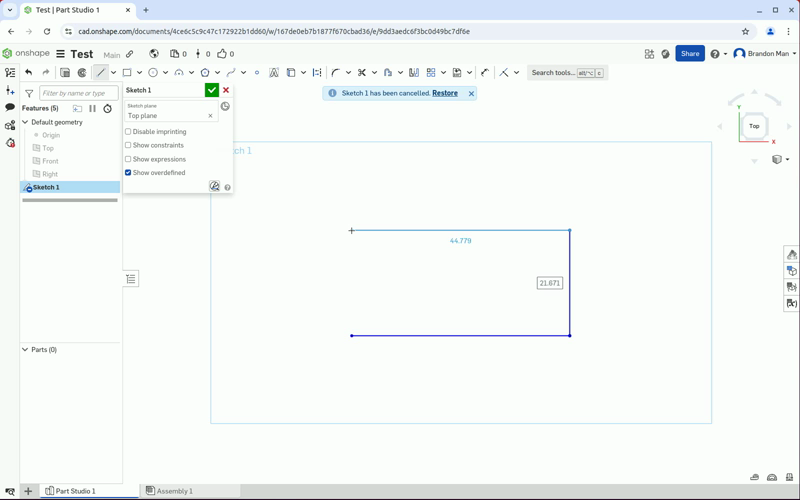
key_up(shift)
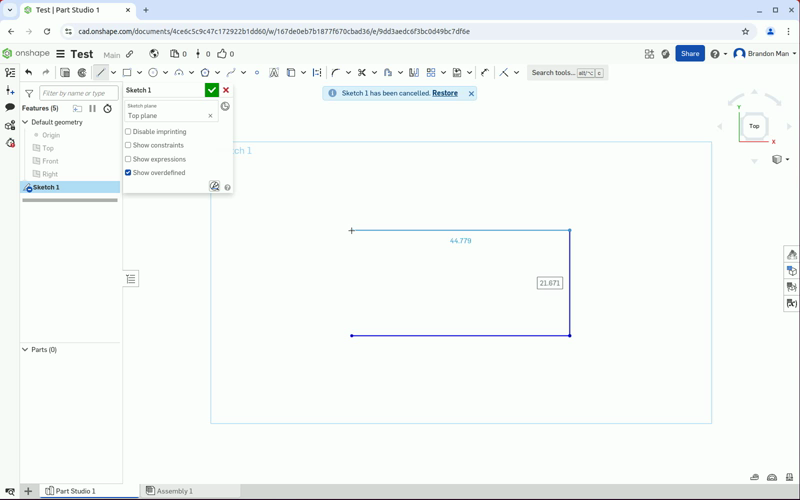
key_down(shift)
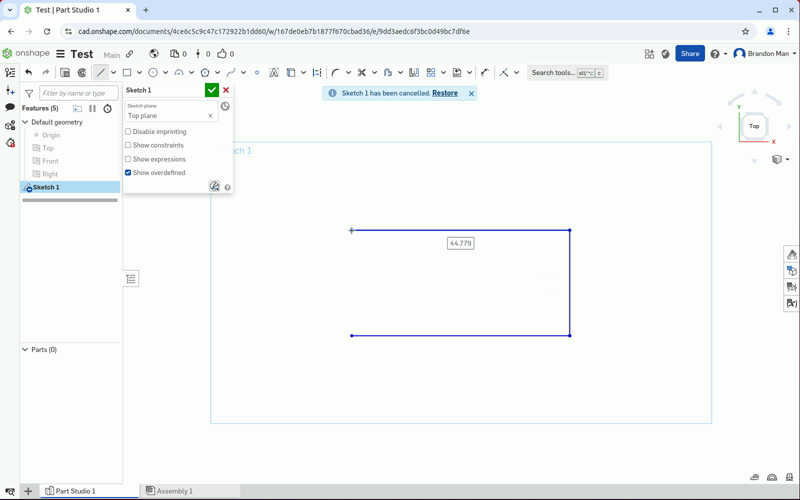
mouse_move(351, 335)
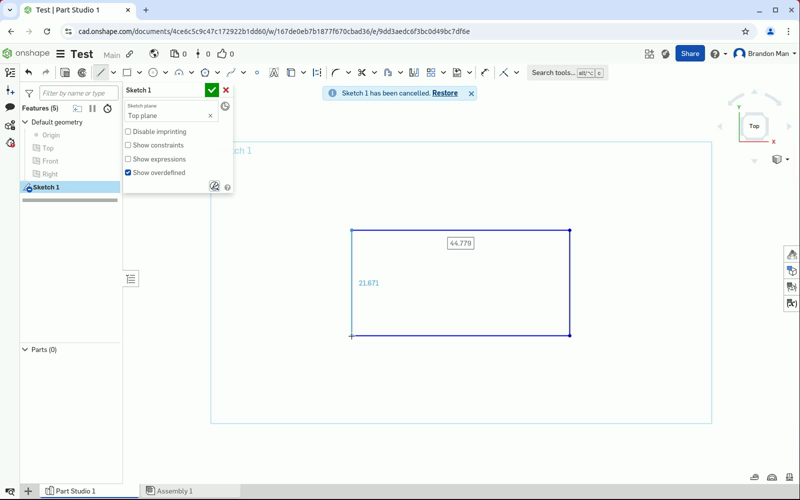
key_up(shift)
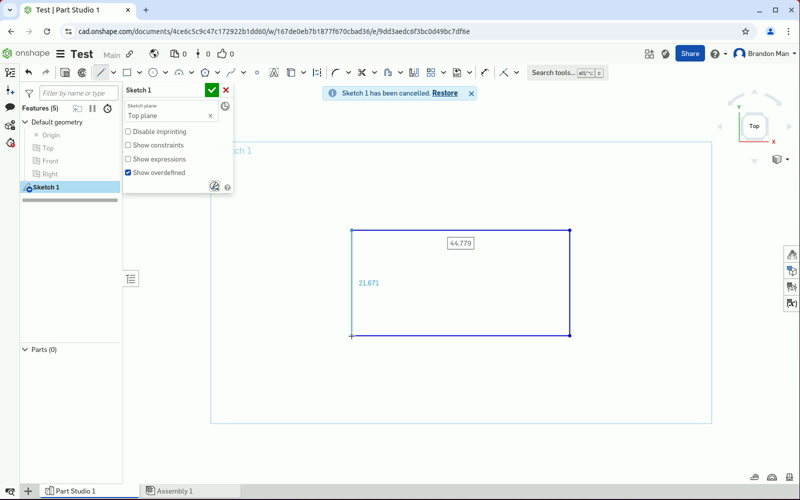
click(351, 335)
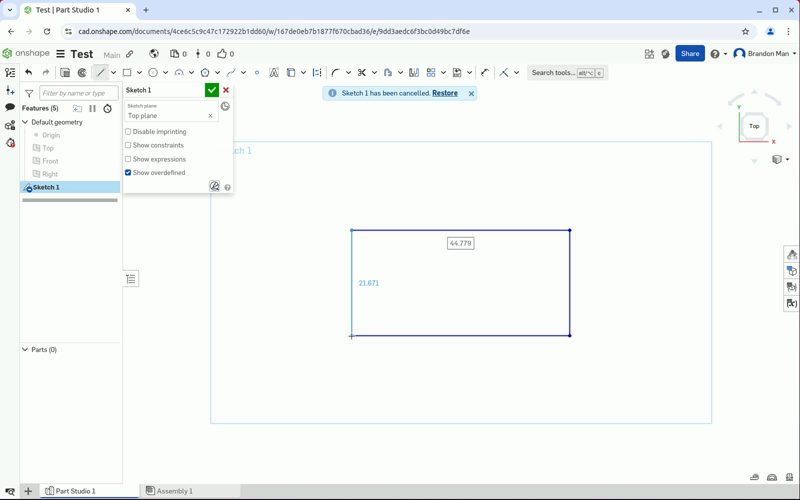
key(esc)
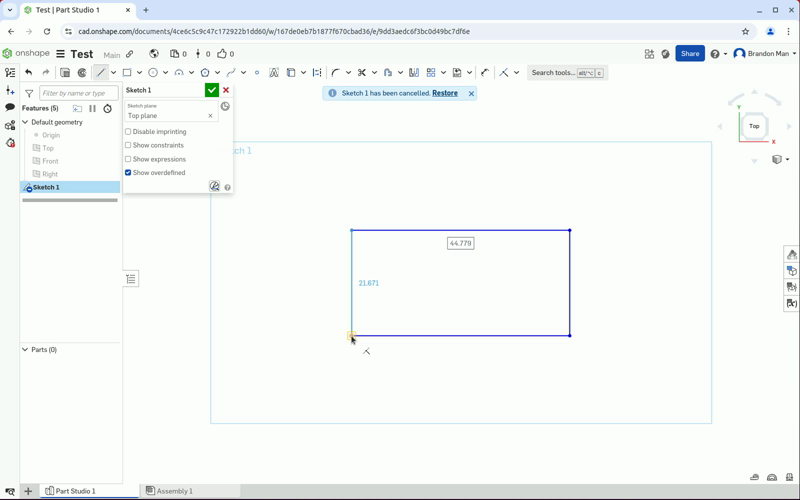
mouse_move(471, 309)
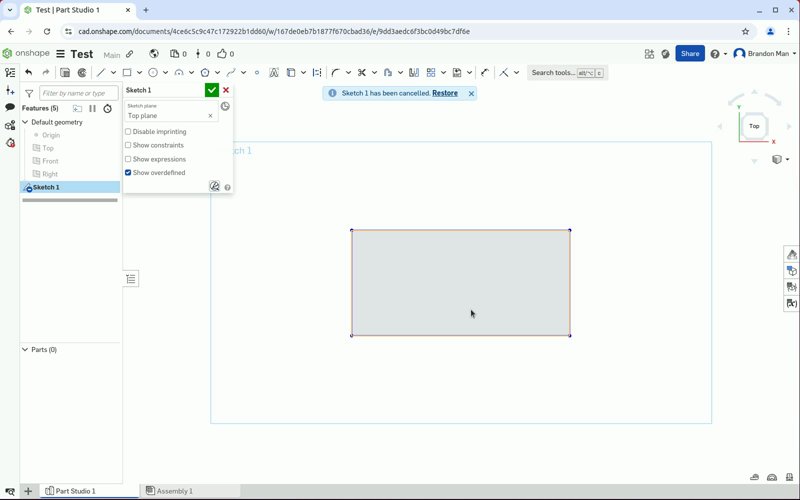
click(471, 309)
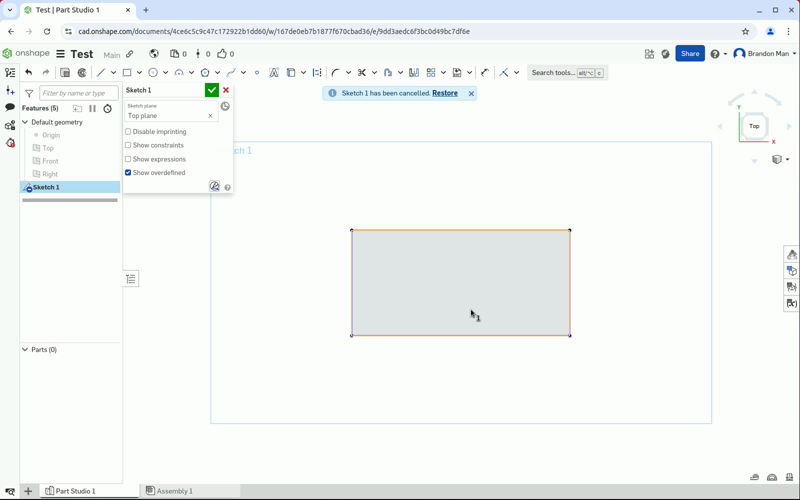
mouse_move(73, 352)
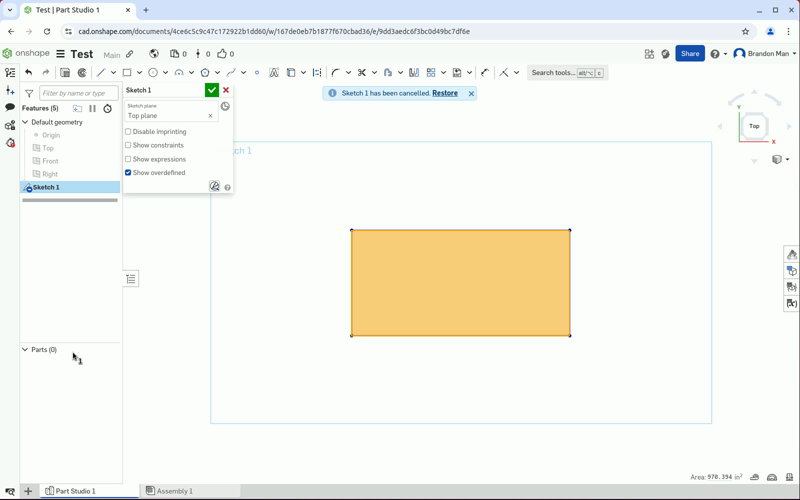
key(shift+y)
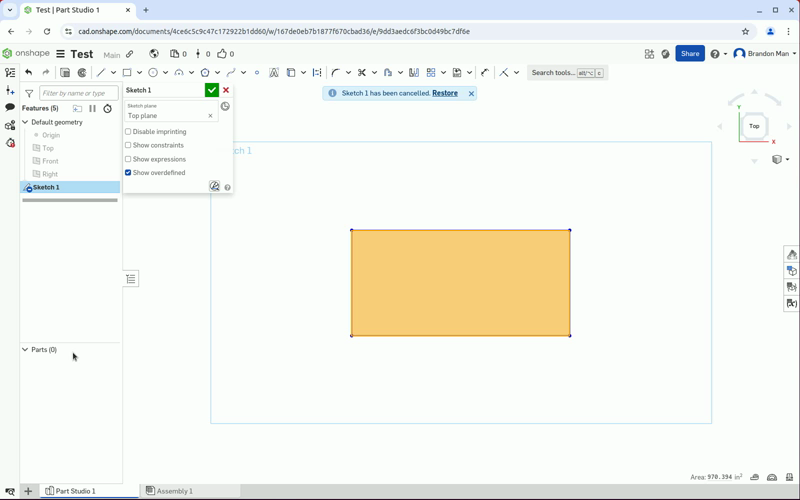
key(shift+e)
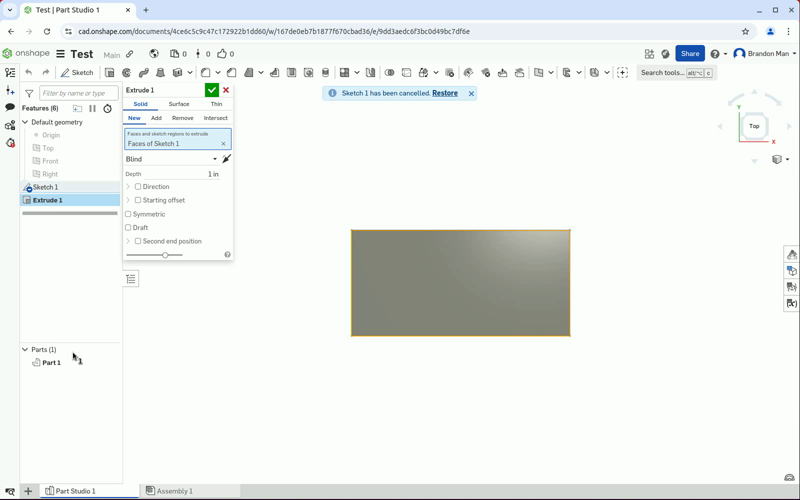
mouse_move(143, 106)
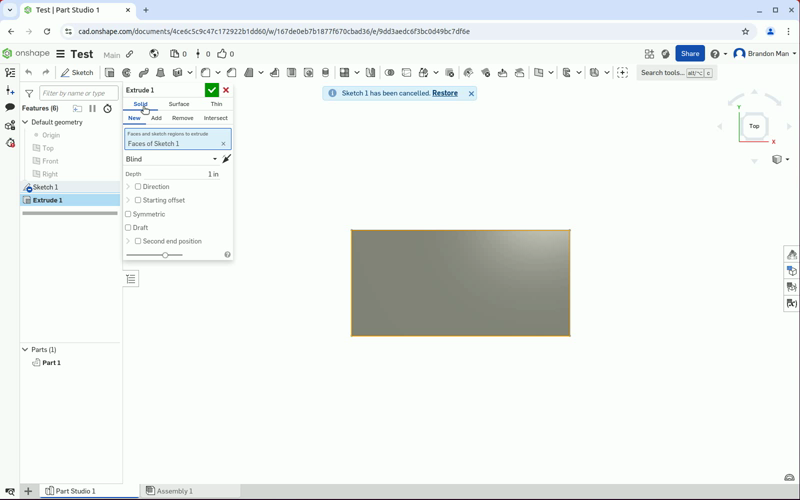
click(143, 106)
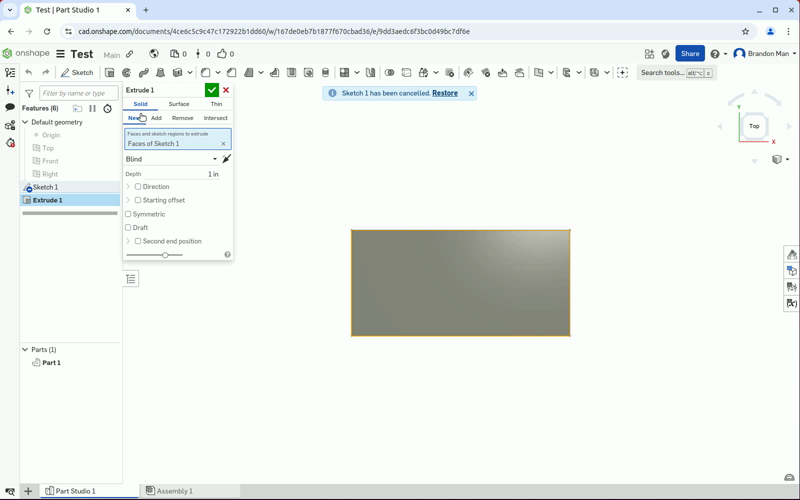
mouse_move(137, 120)
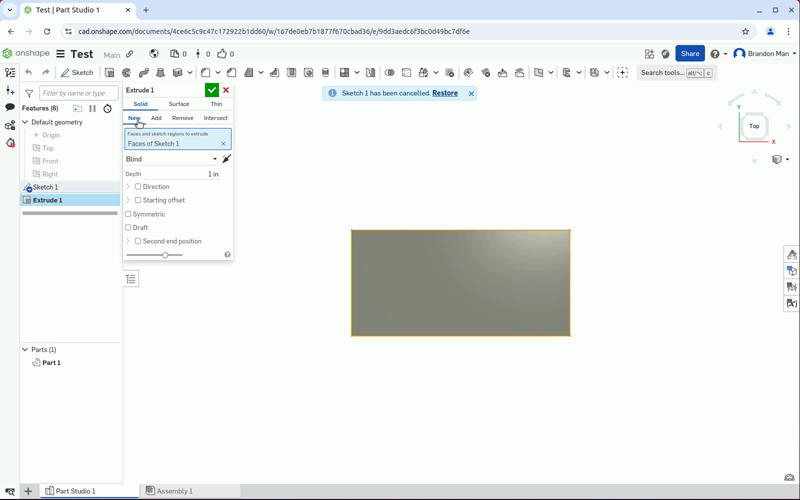
click(137, 120)
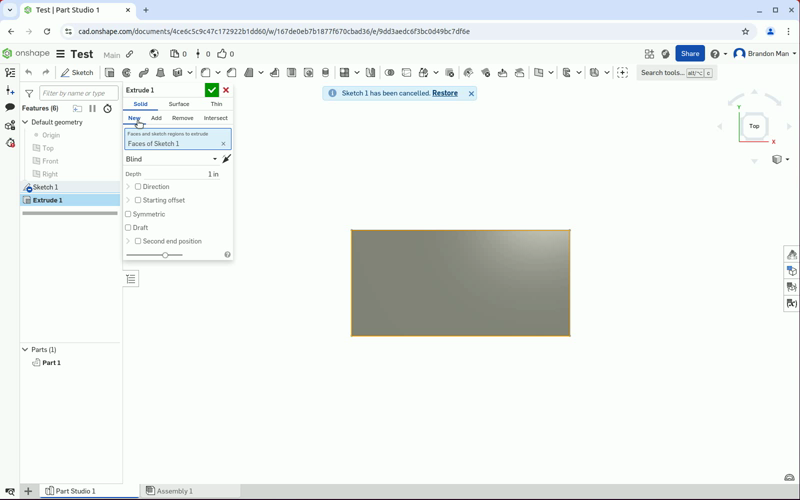
key(tab, 4)
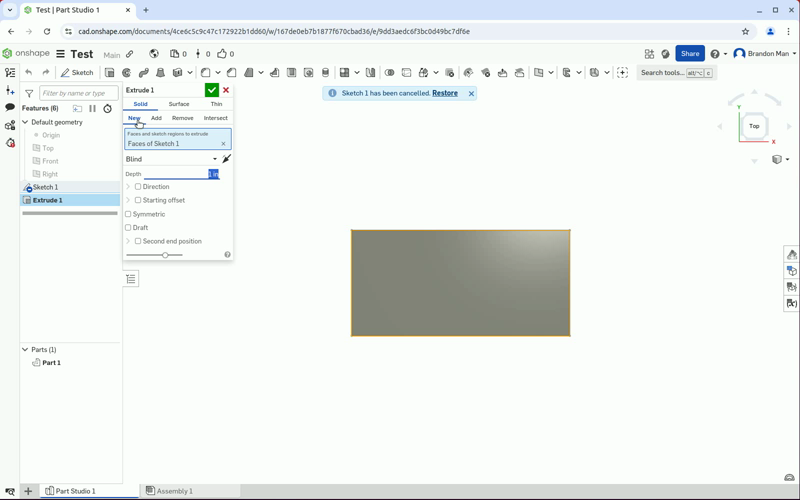
text(4.574)
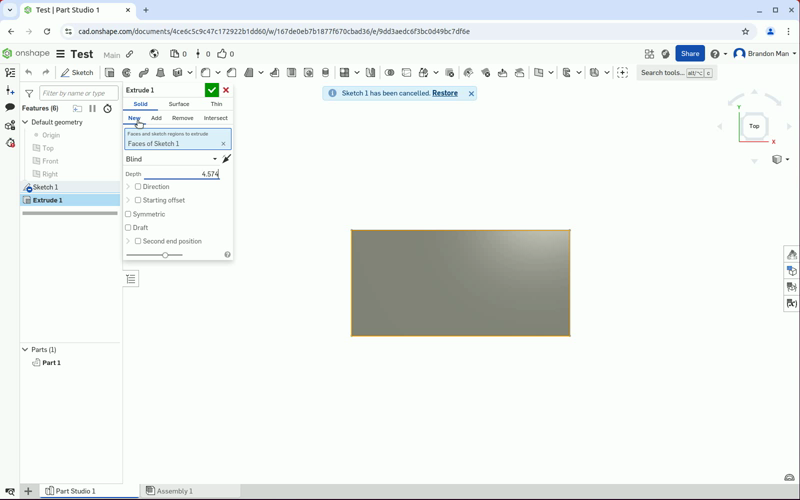
key(enter)
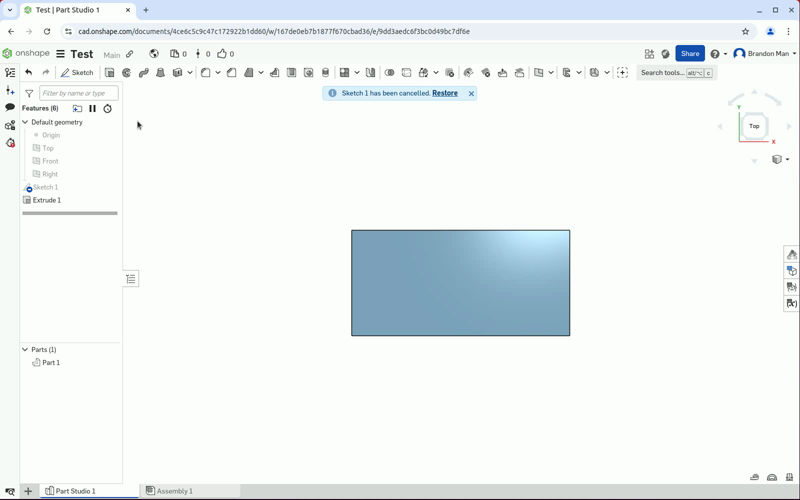
key(shift+h)
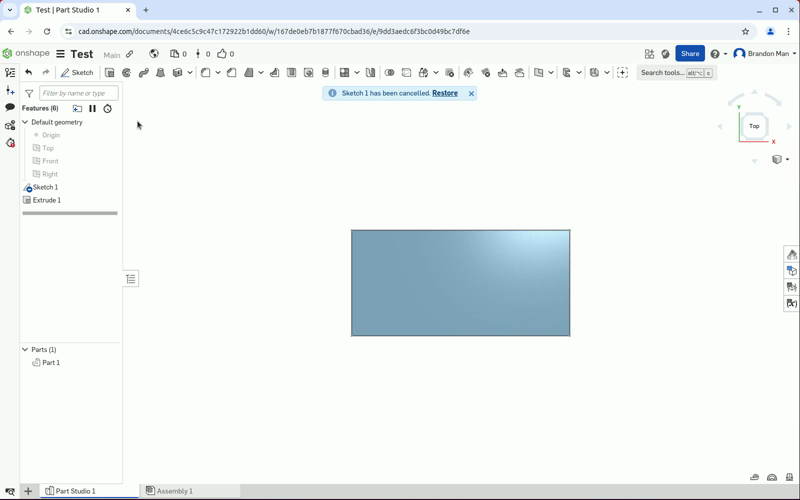
key(shift+h)
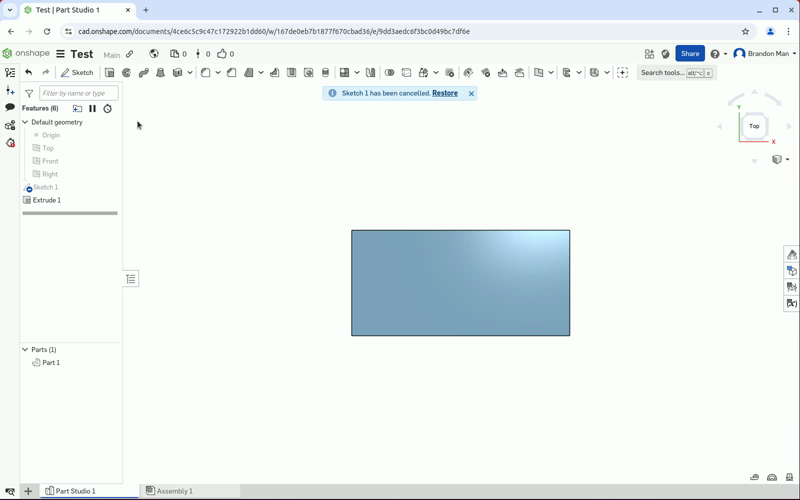
mouse_move(73, 189)
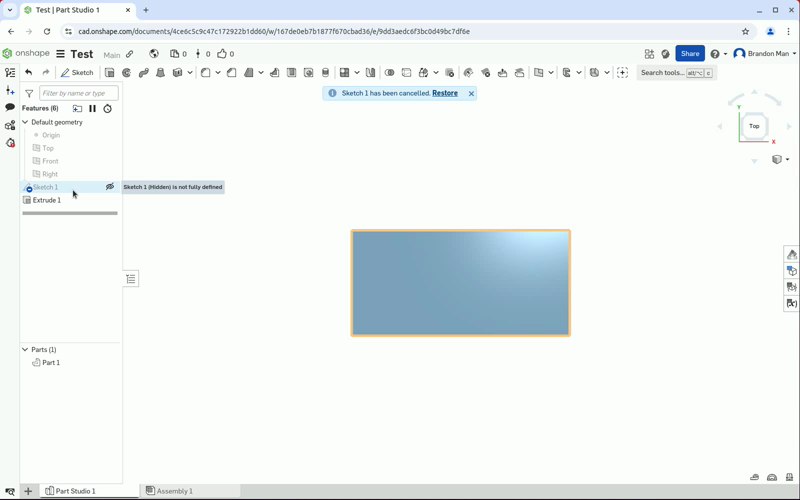
click(73, 189)
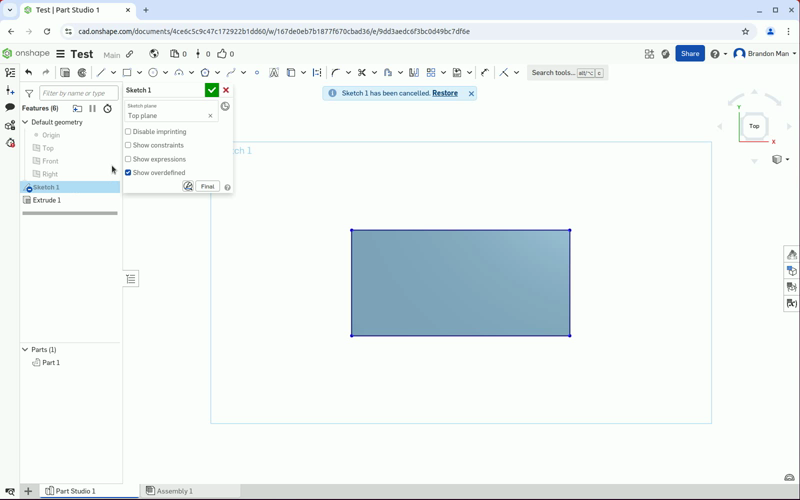
mouse_move(229, 92)
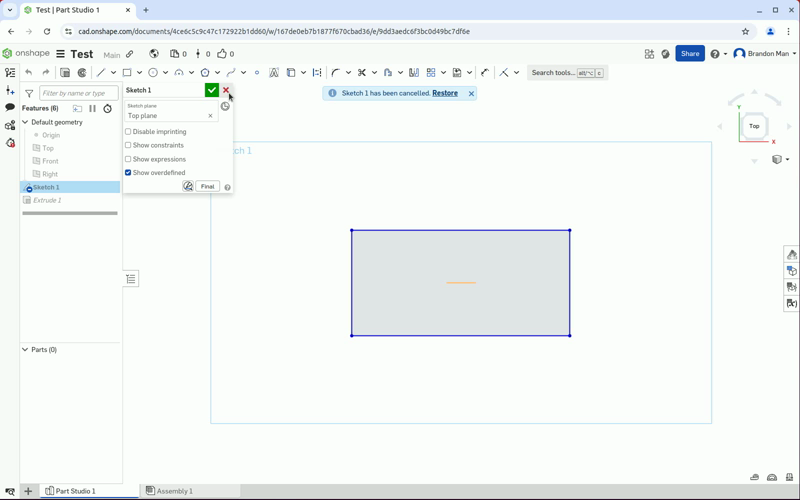
click(229, 92)
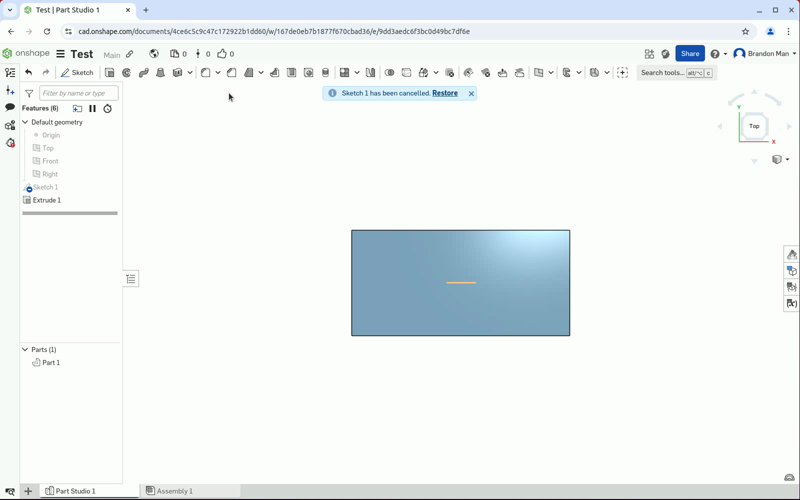
mouse_move(73, 352)
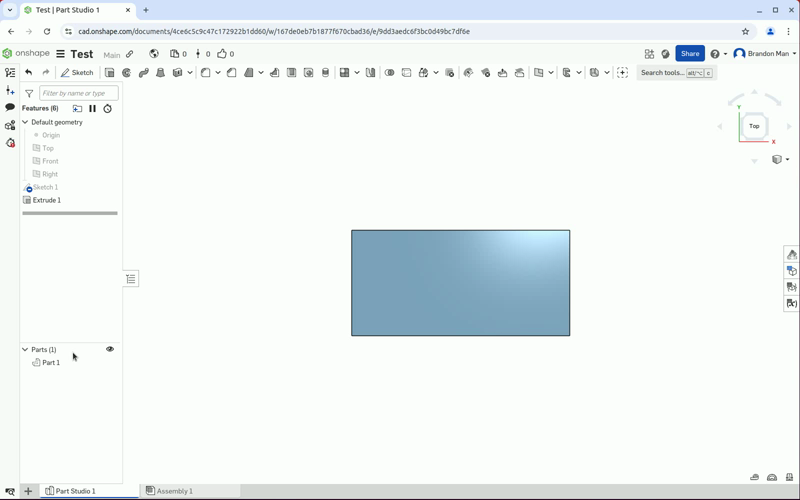
key(y)
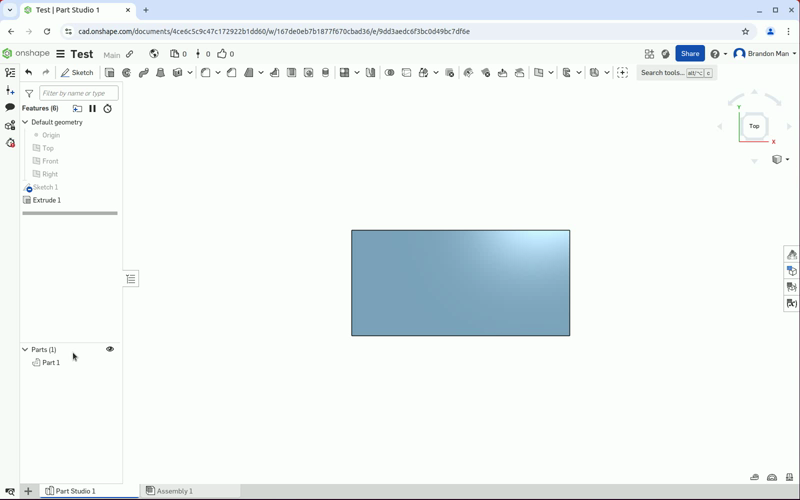
key(shift+p)
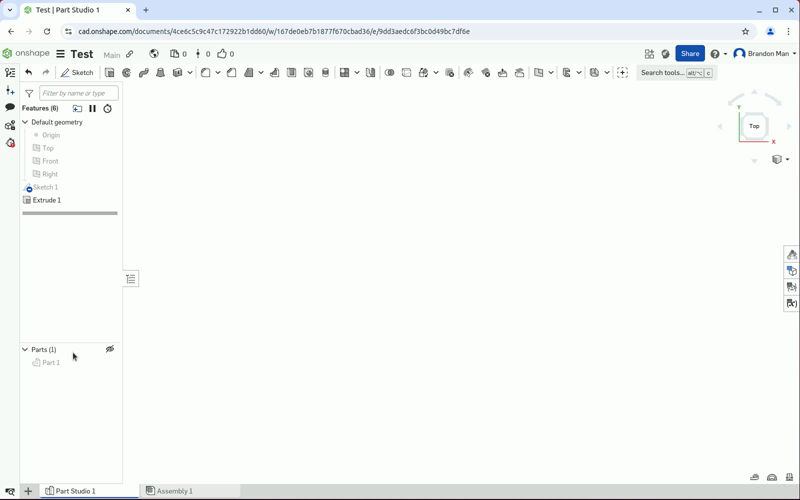
key(space)
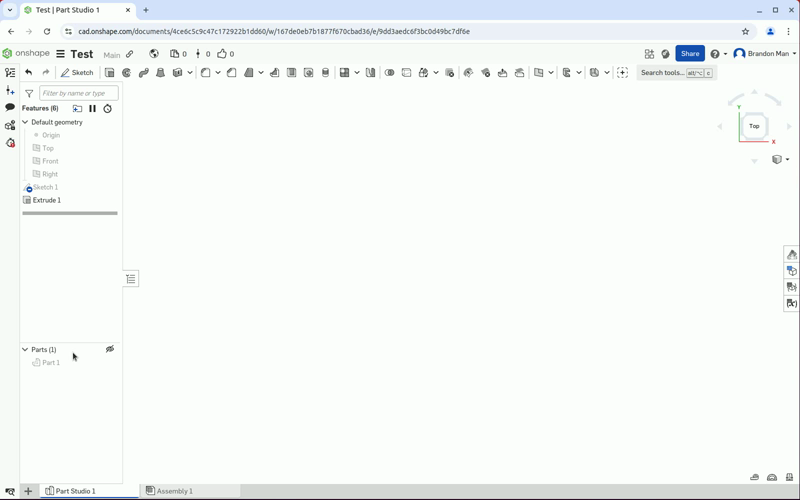
key_down(shift)
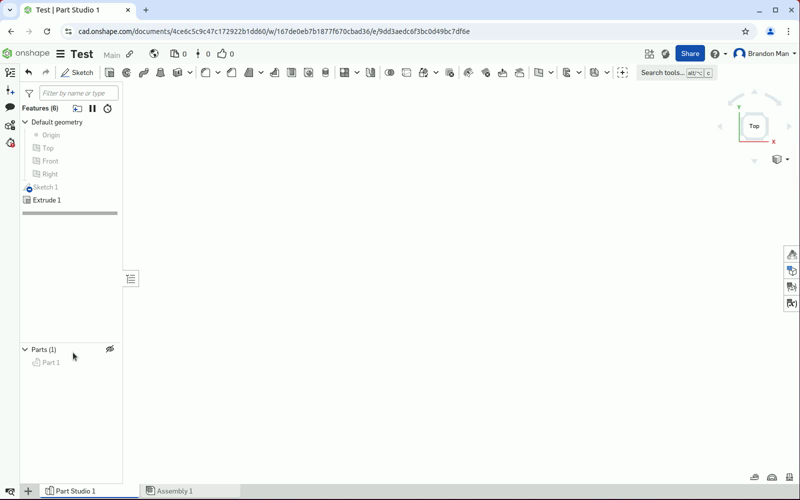
key(up)
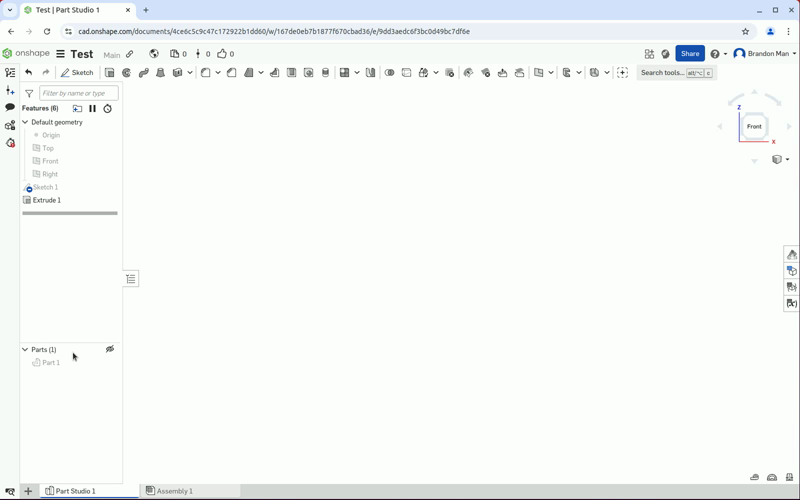
key_up(shift)
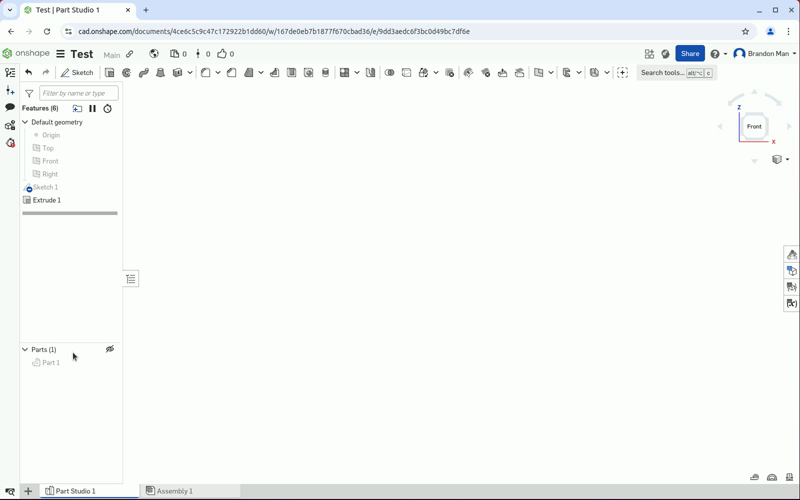
key(space)
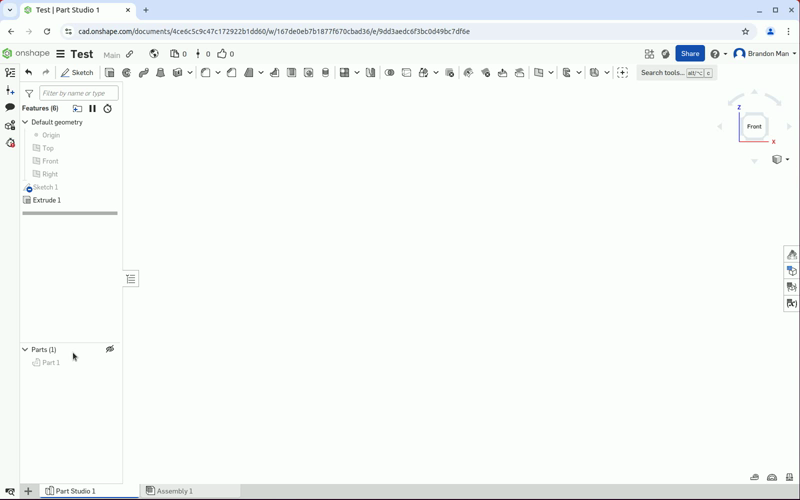
key_down(shift)
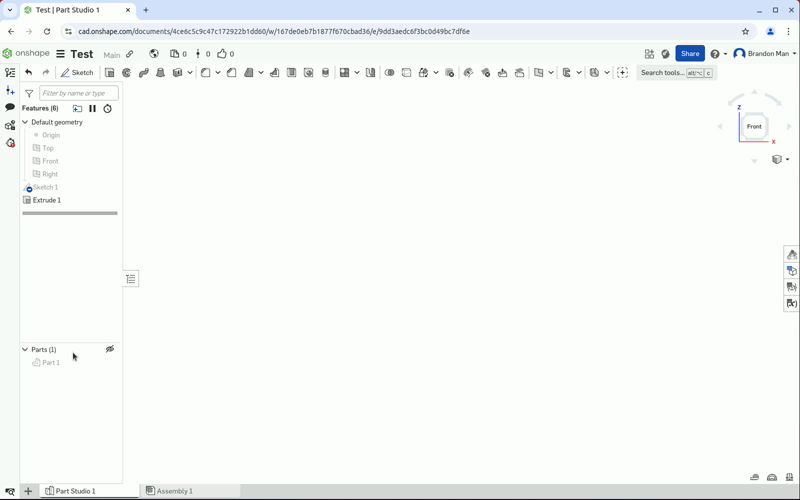
key(left)
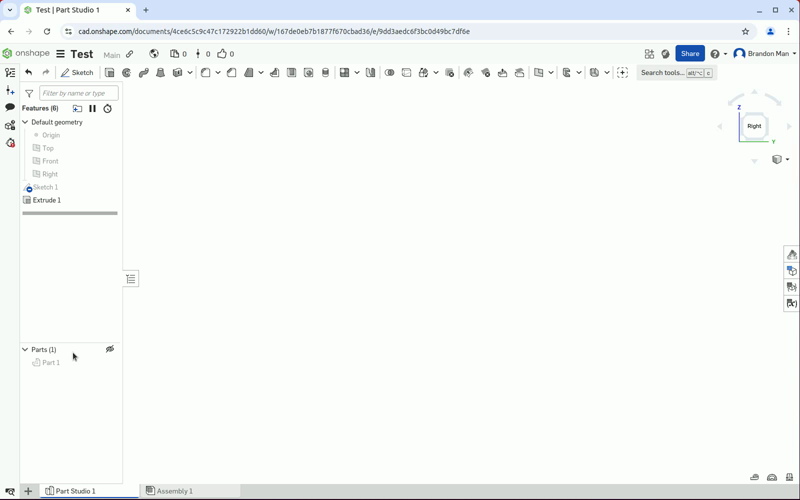
key_up(shift)
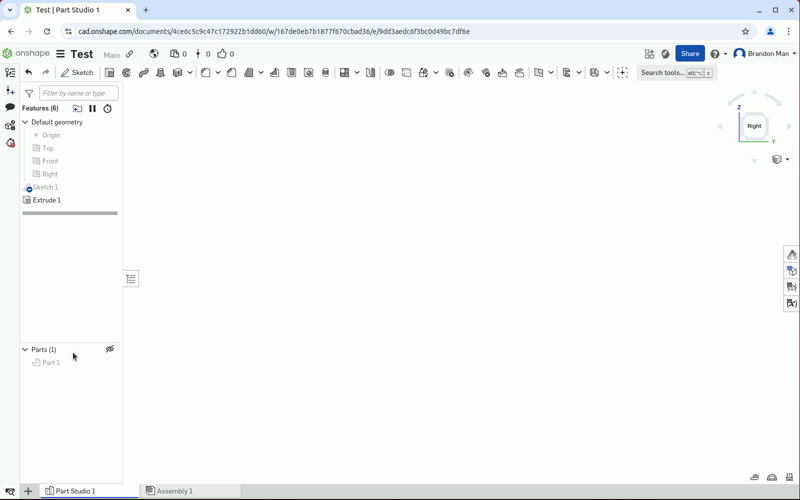
mouse_move(73, 352)
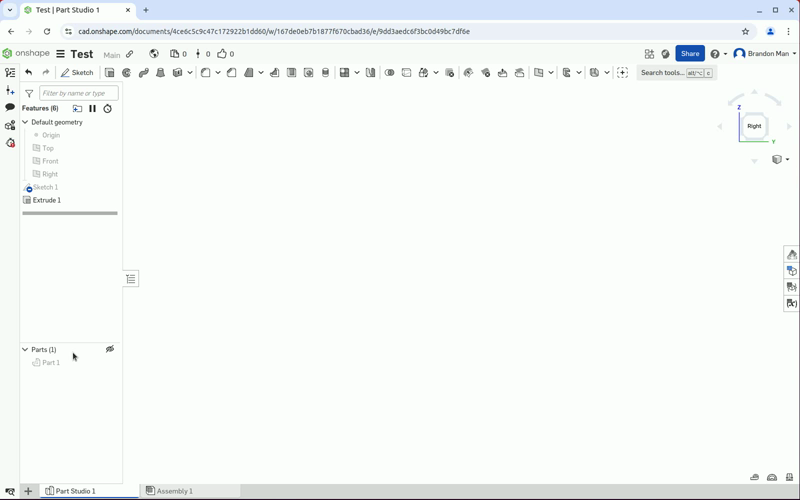
key(shift+y)
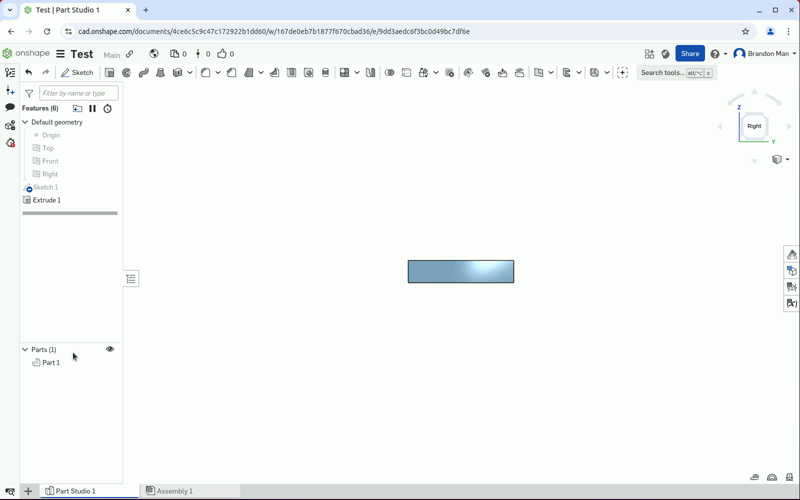
mouse_move(541, 75)
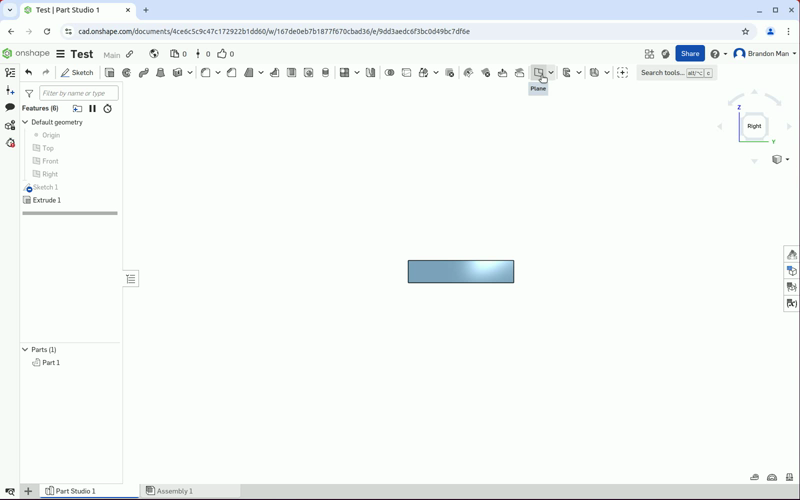
click(541, 75)
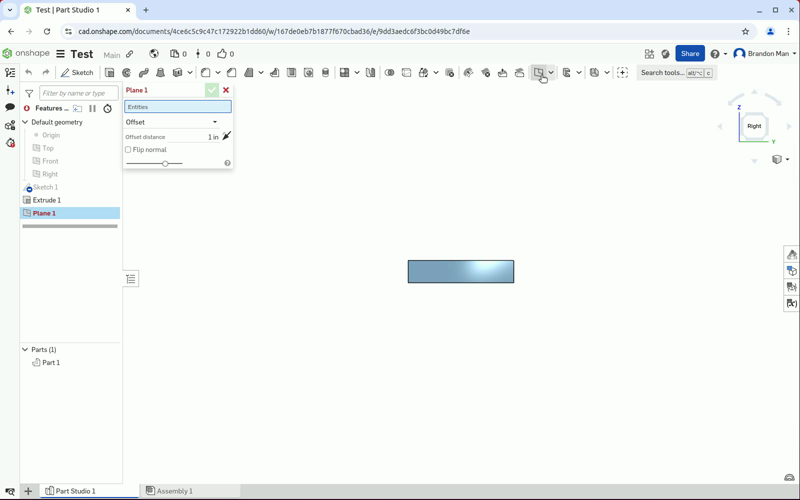
mouse_move(73, 176)
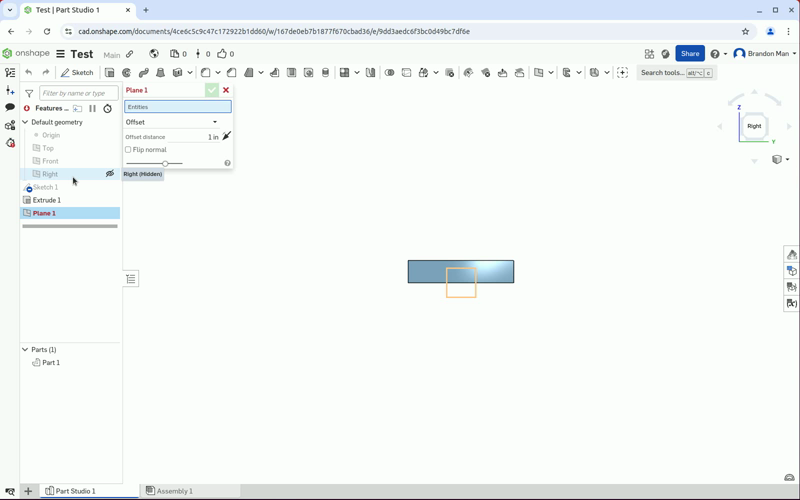
click(73, 176)
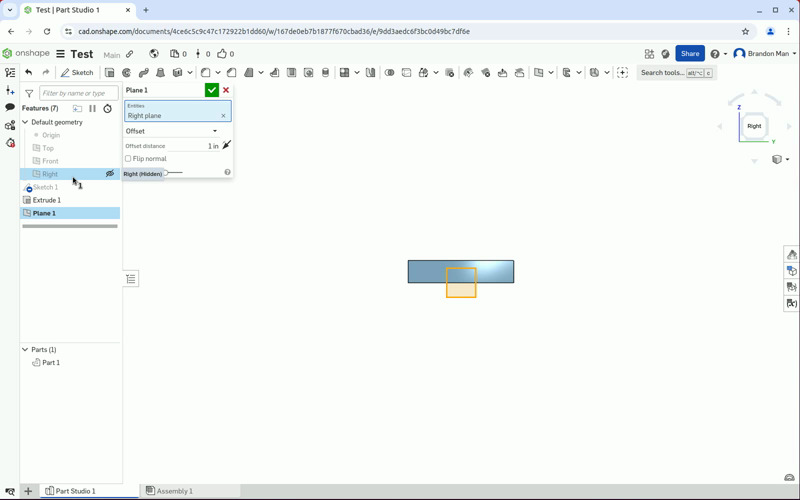
key(tab, 2)
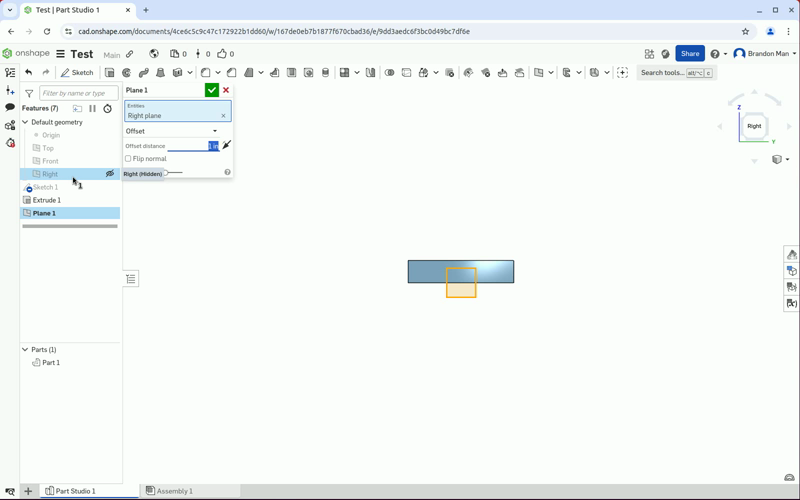
text(22.4)
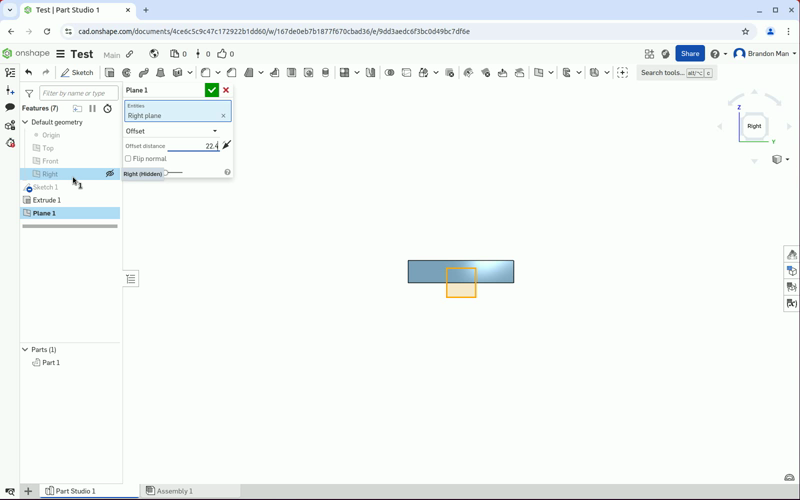
key(enter, 2)
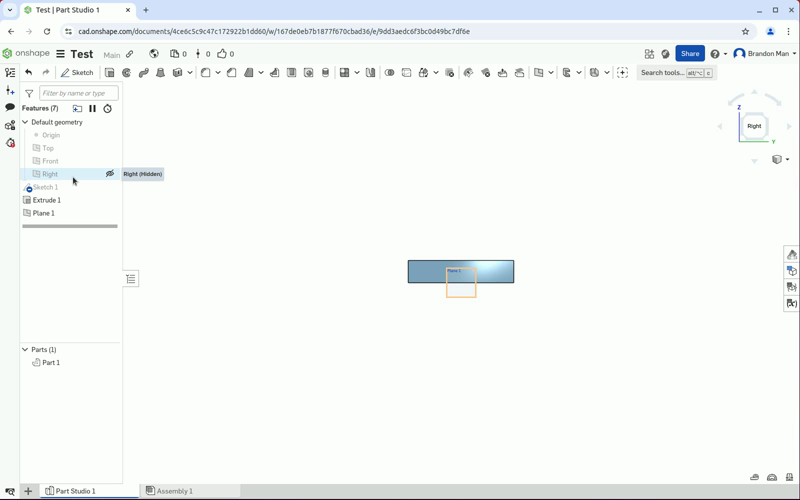
key(shift+s)
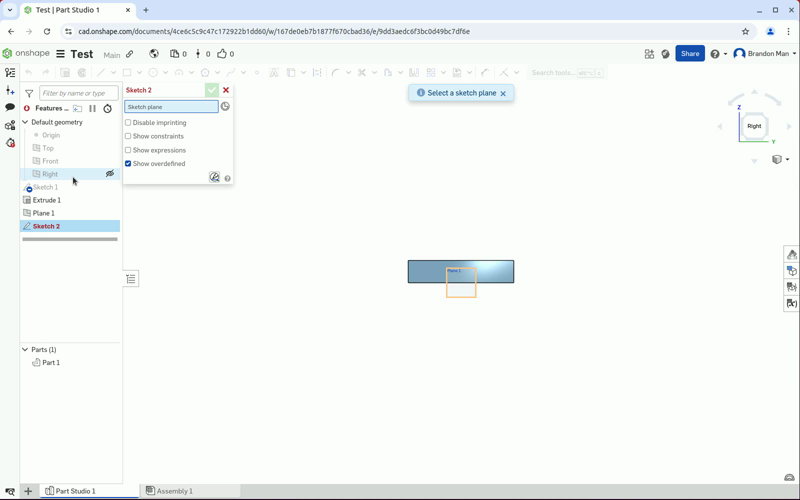
mouse_move(73, 215)
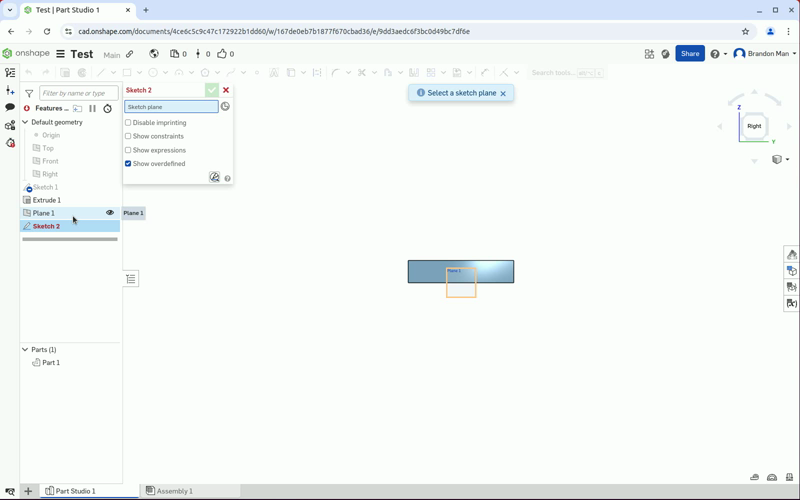
click(73, 215)
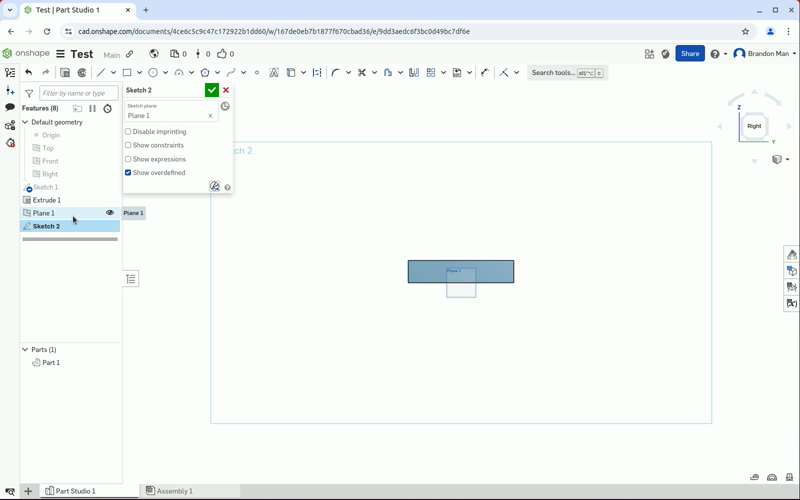
mouse_move(73, 352)
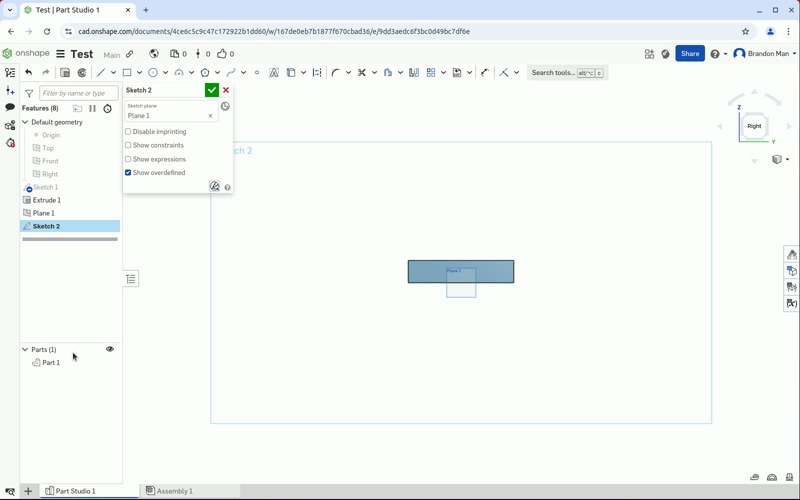
key(y)
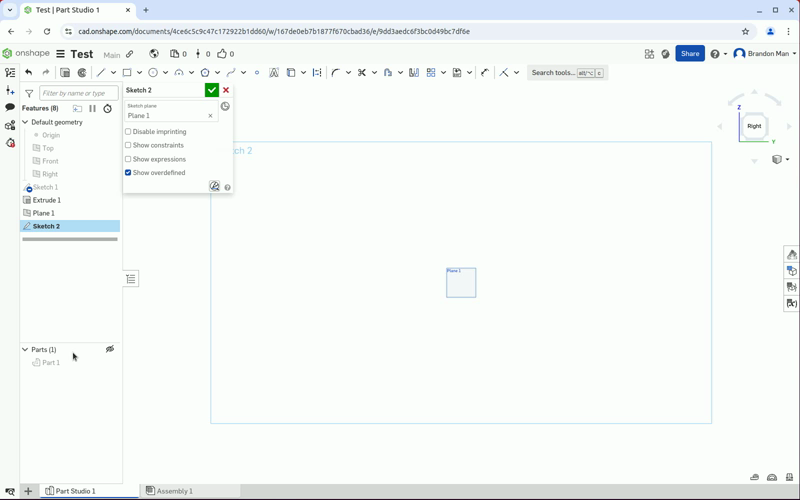
key(l)
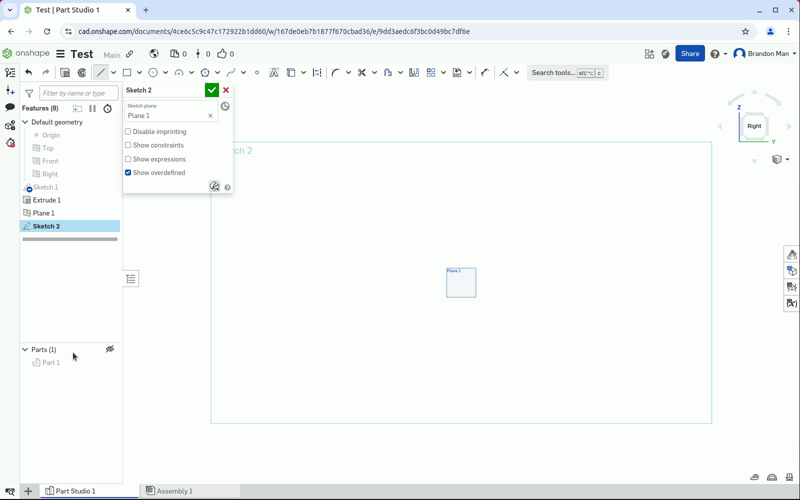
key_down(shift)
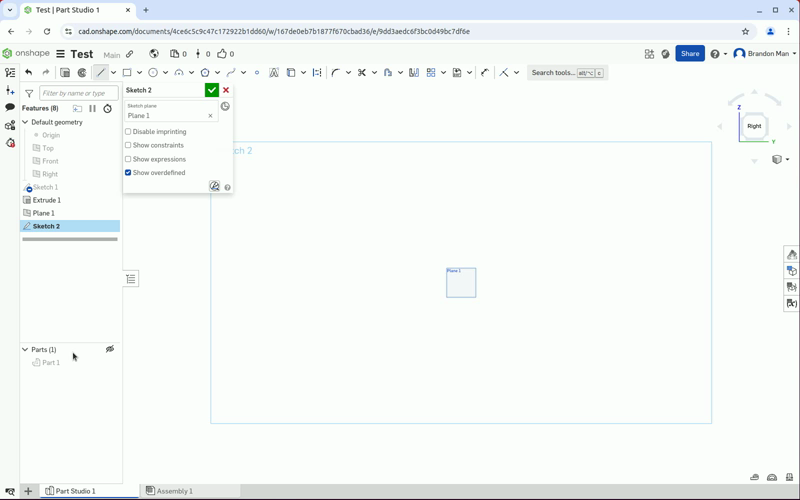
mouse_move(407, 282)
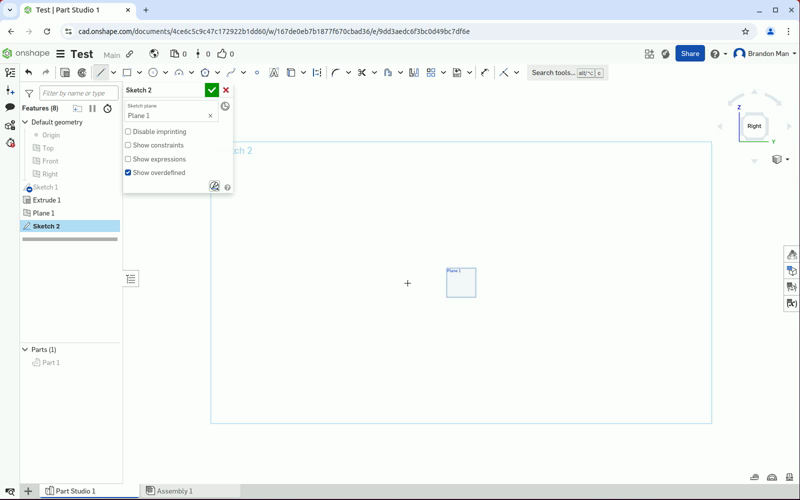
click(407, 282)
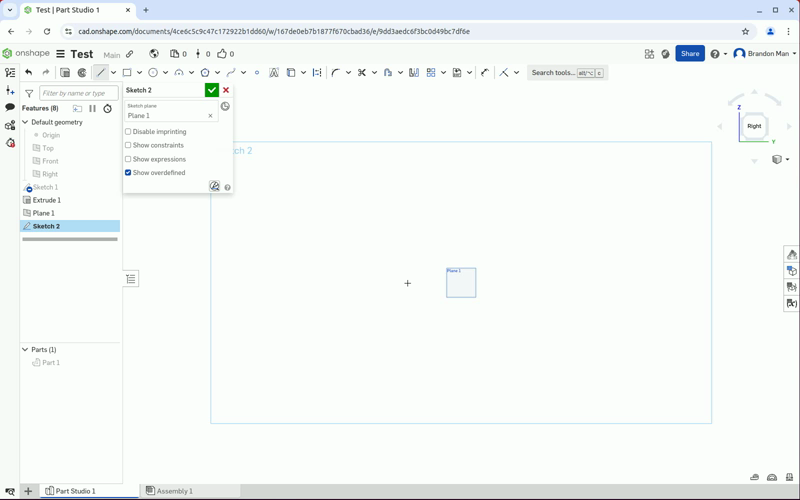
key_up(shift)
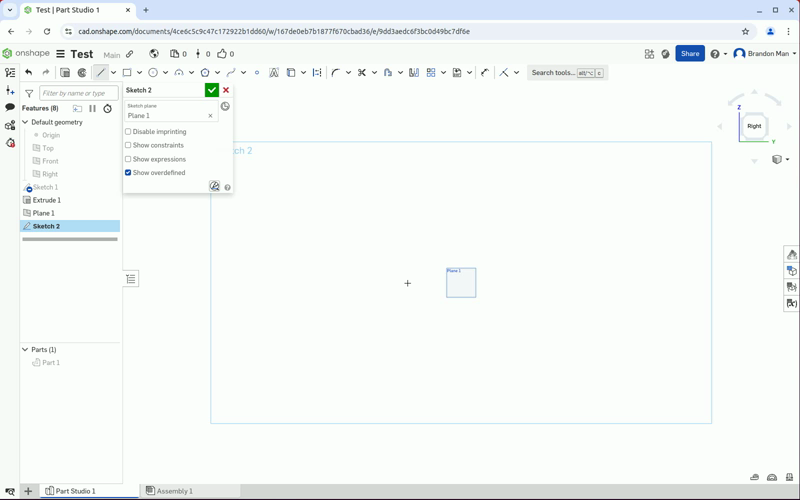
key_down(shift)
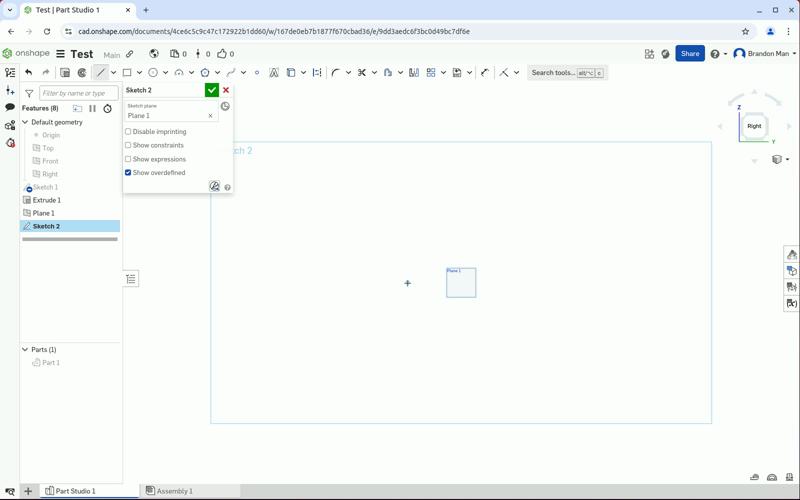
mouse_move(513, 282)
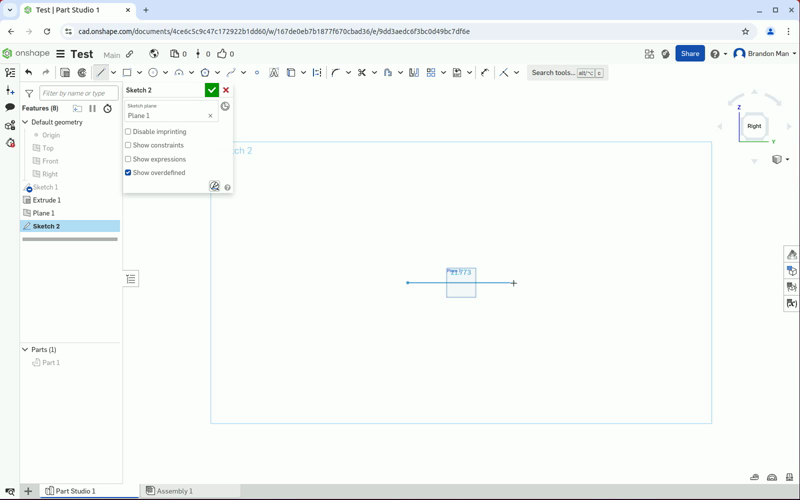
click(513, 282)
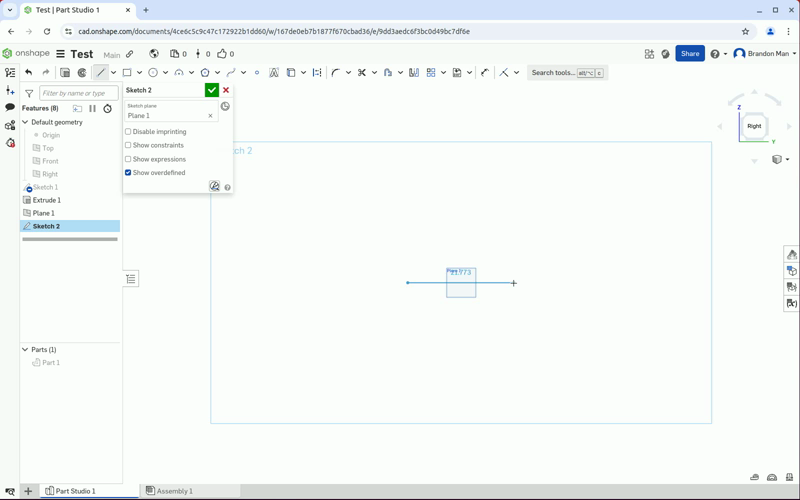
key_up(shift)
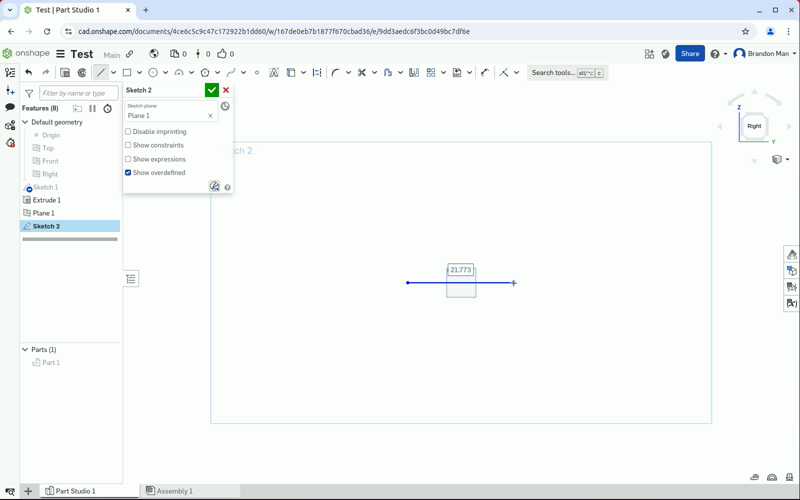
key_down(shift)
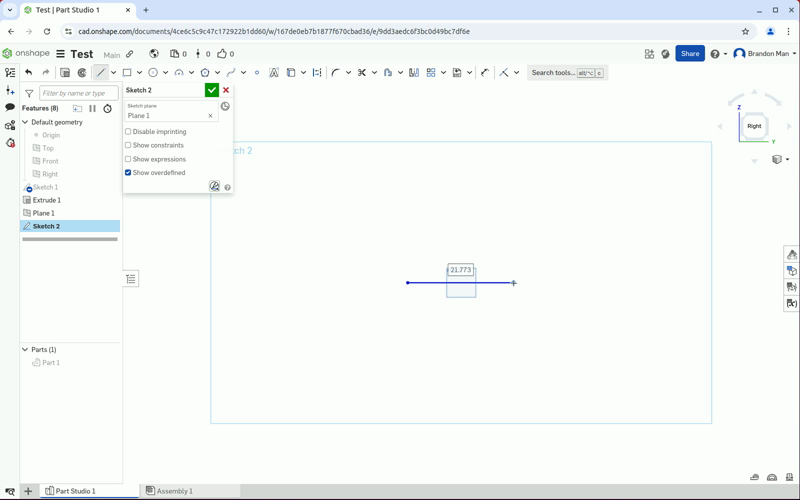
mouse_move(543, 282)
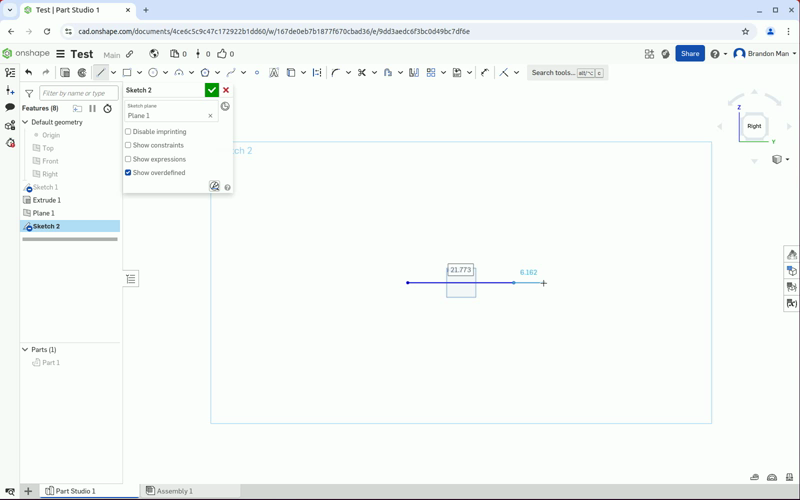
mouse_move(513, 260)
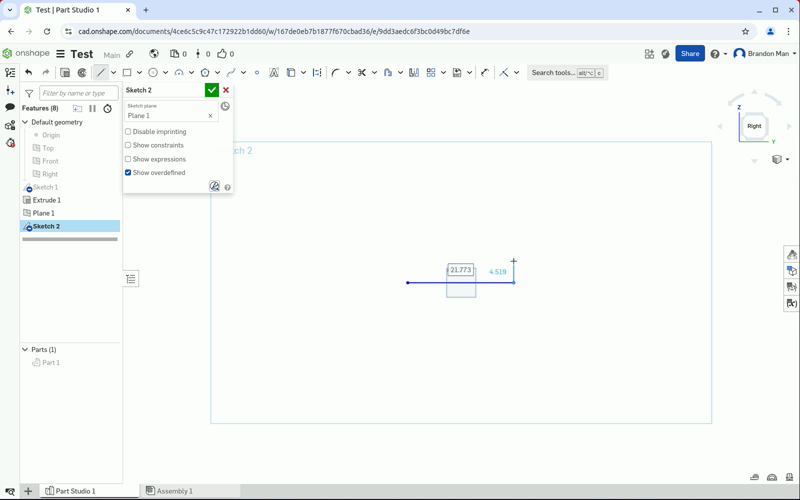
click(513, 260)
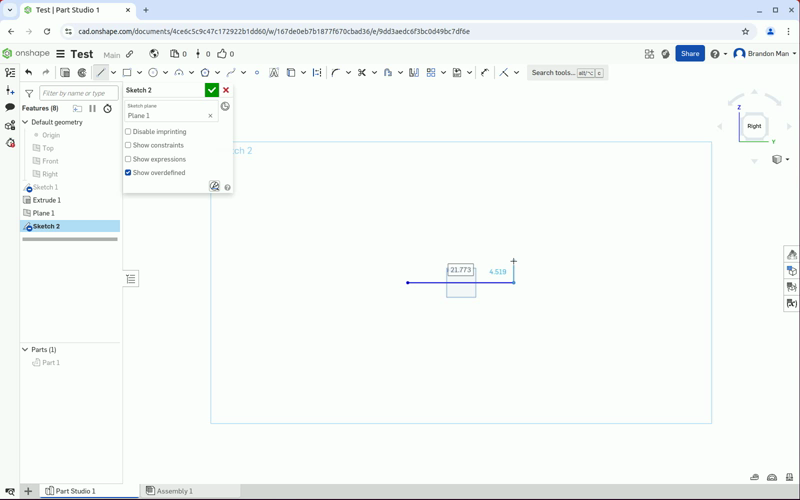
key_up(shift)
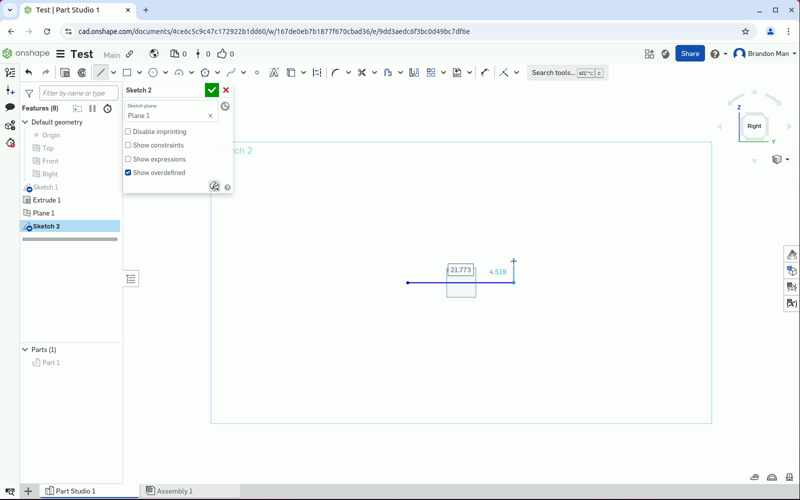
key_down(shift)
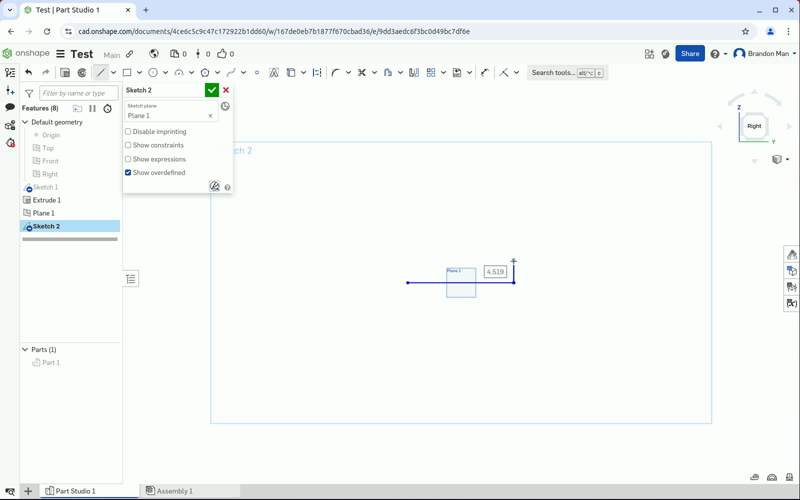
mouse_move(407, 260)
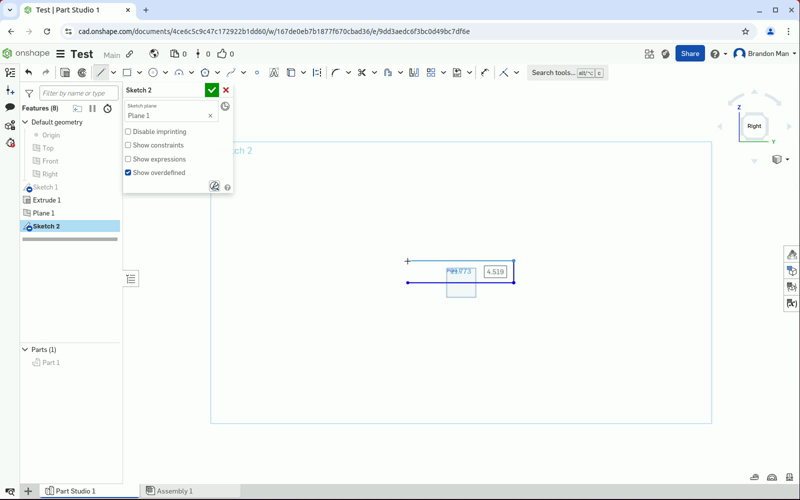
click(407, 260)
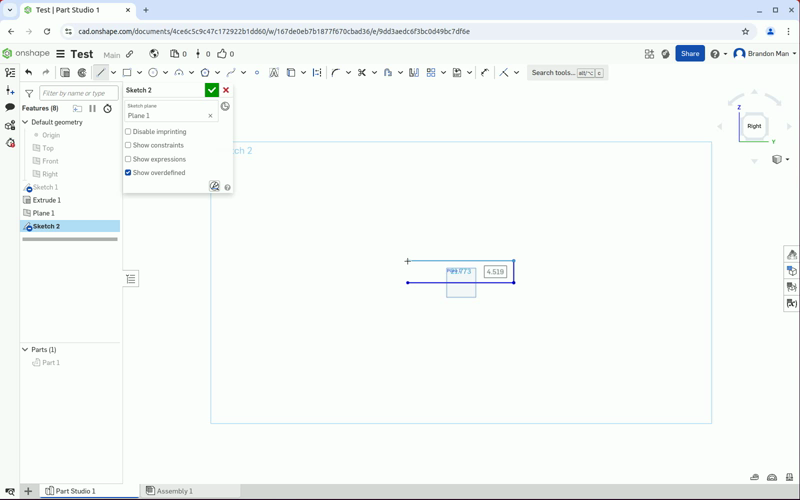
key_up(shift)
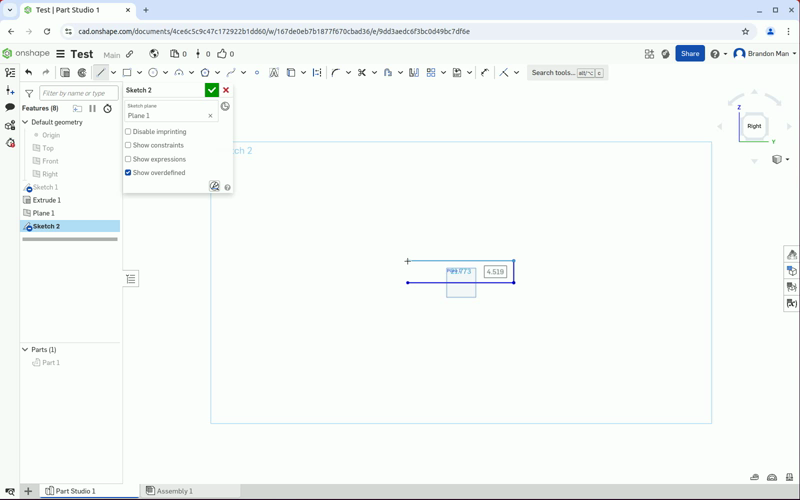
mouse_move(437, 260)
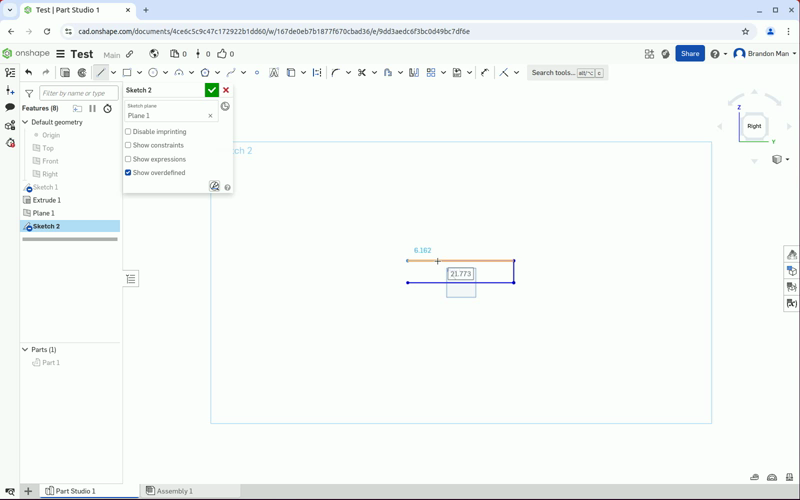
key_down(shift)
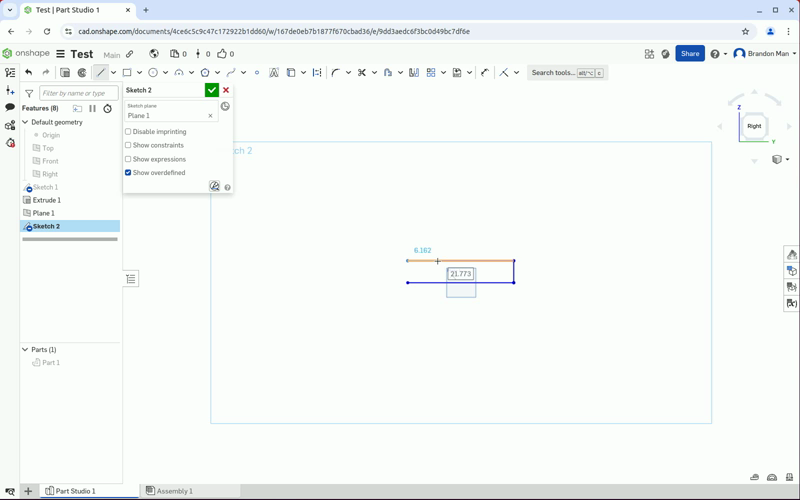
mouse_move(407, 282)
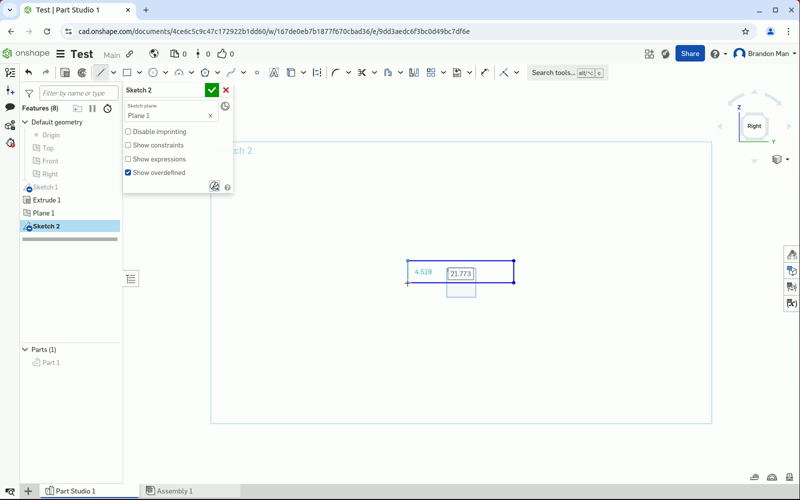
key_up(shift)
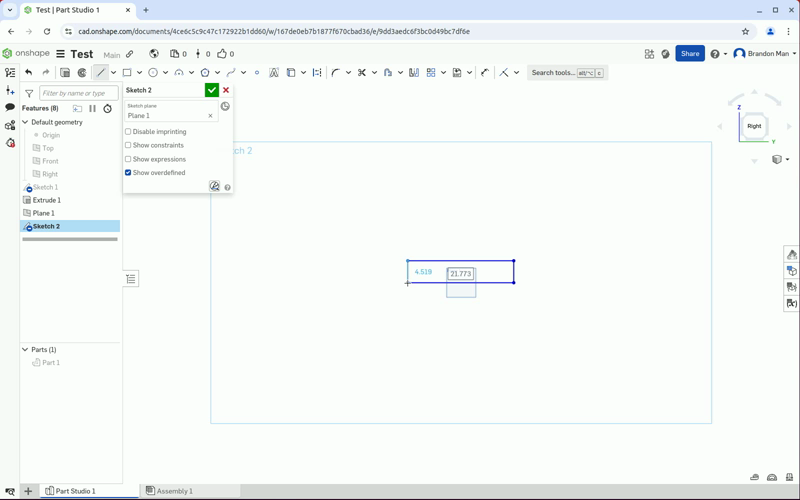
click(407, 282)
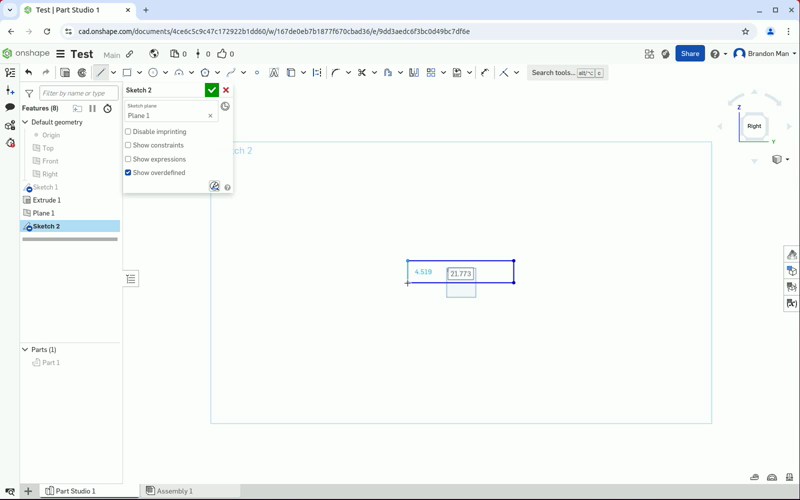
key(esc)
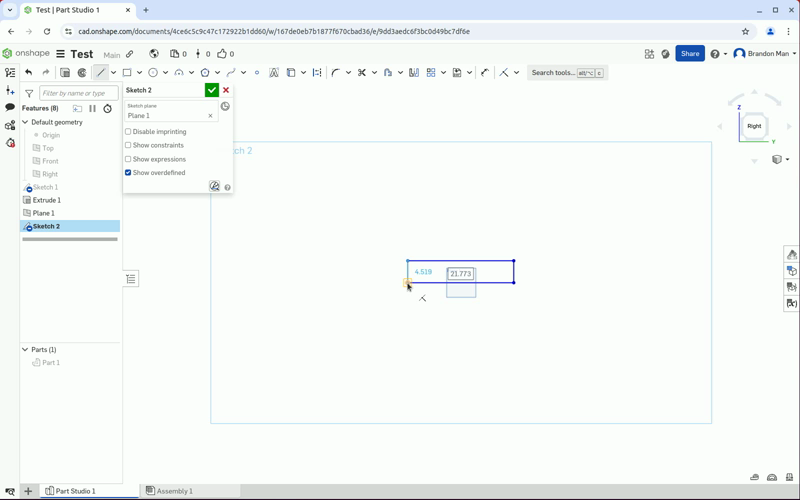
mouse_move(495, 266)
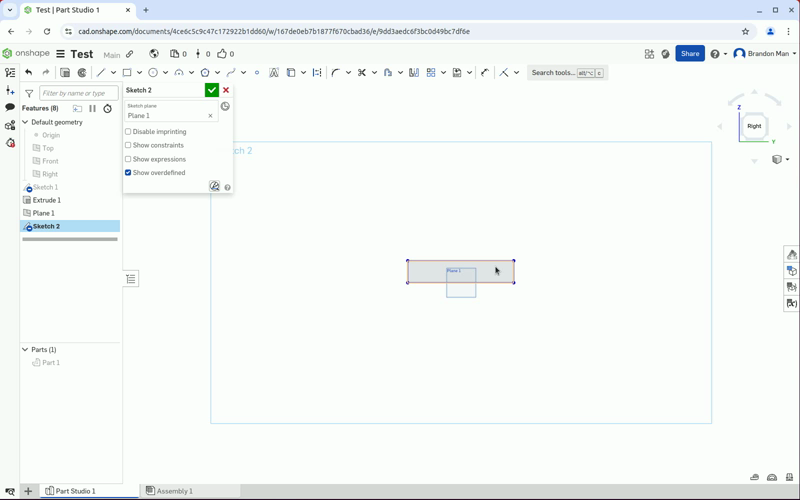
click(495, 266)
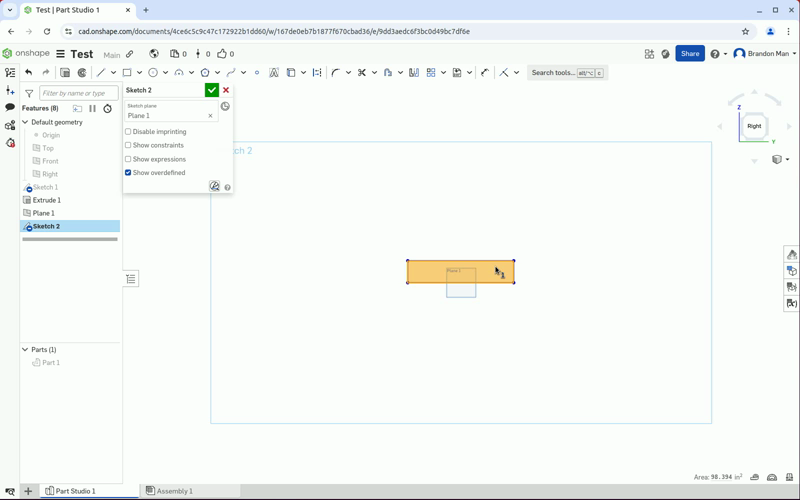
mouse_move(73, 352)
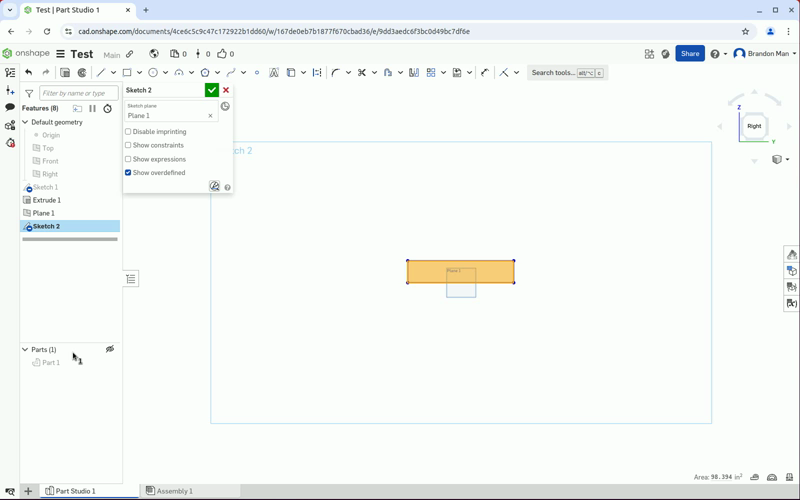
key(shift+y)
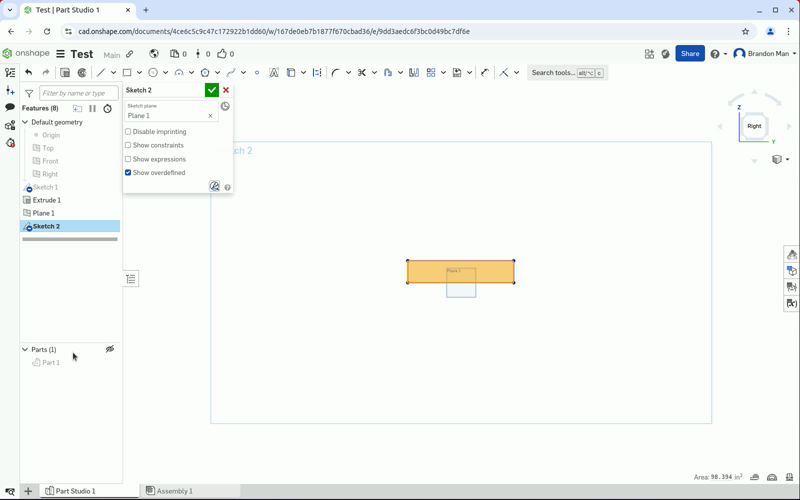
key(shift+e)
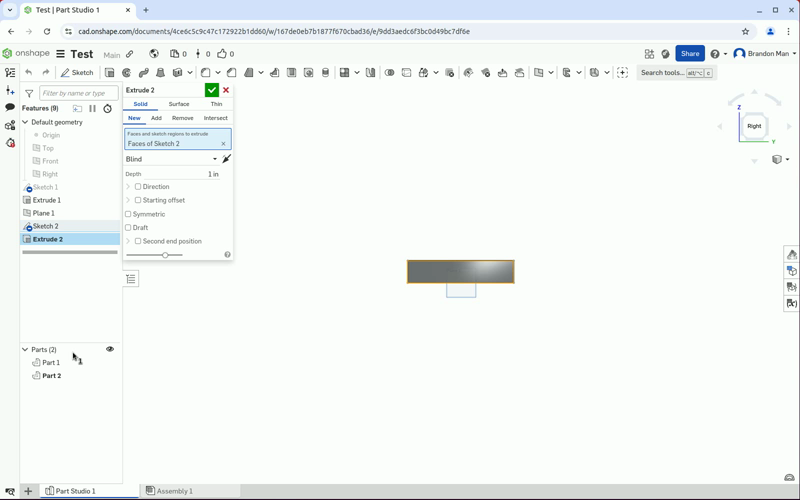
mouse_move(143, 106)
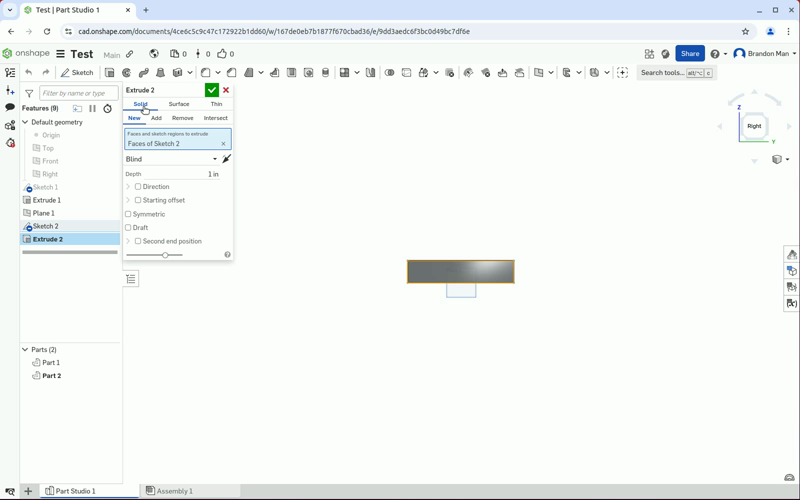
click(143, 106)
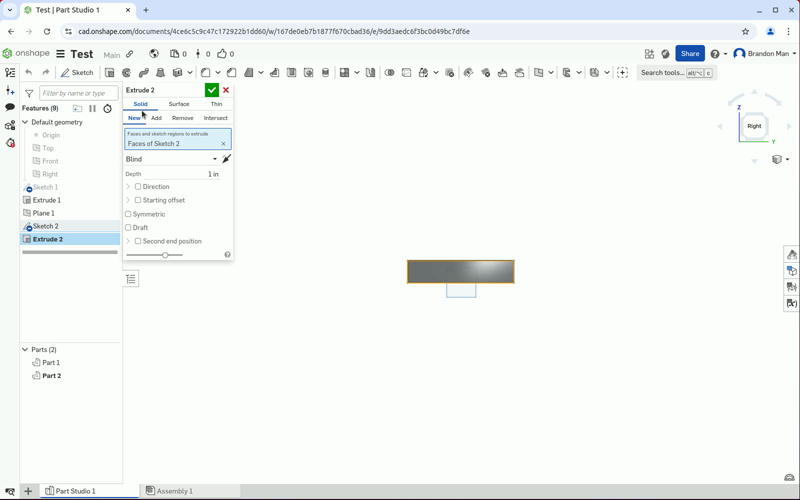
mouse_move(137, 120)
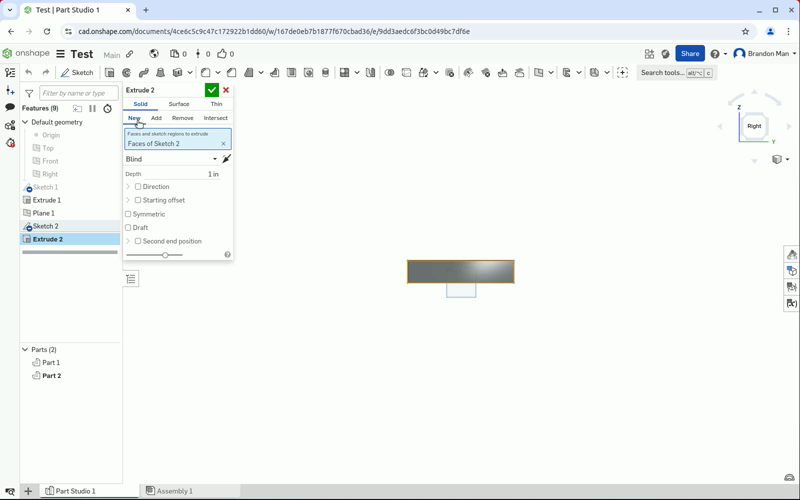
click(137, 120)
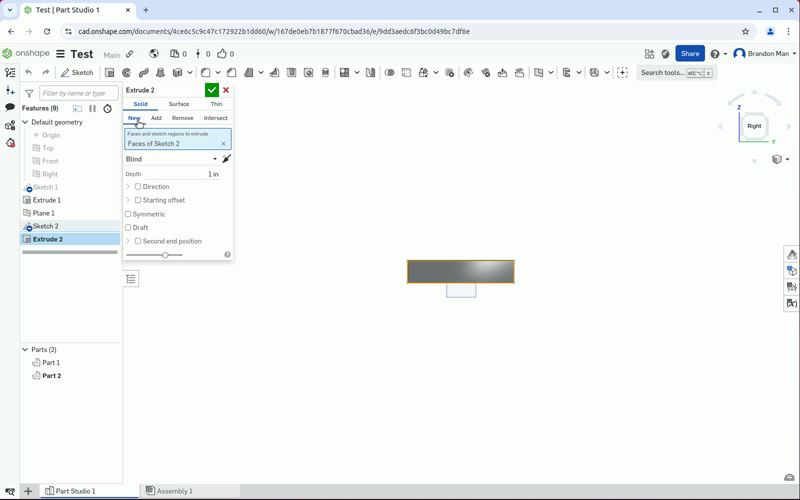
key(tab, 4)
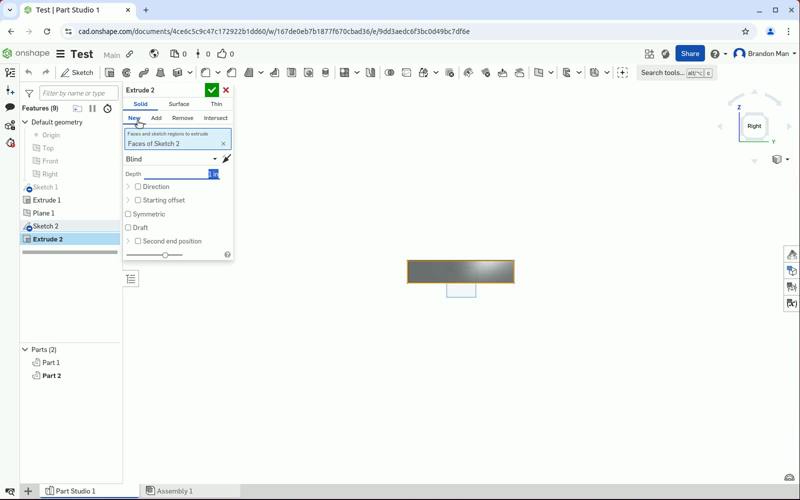
text(0.722)
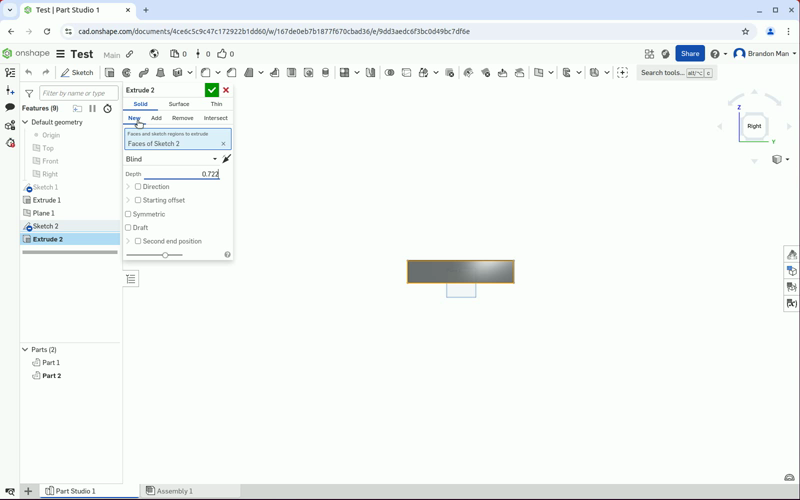
key(enter)
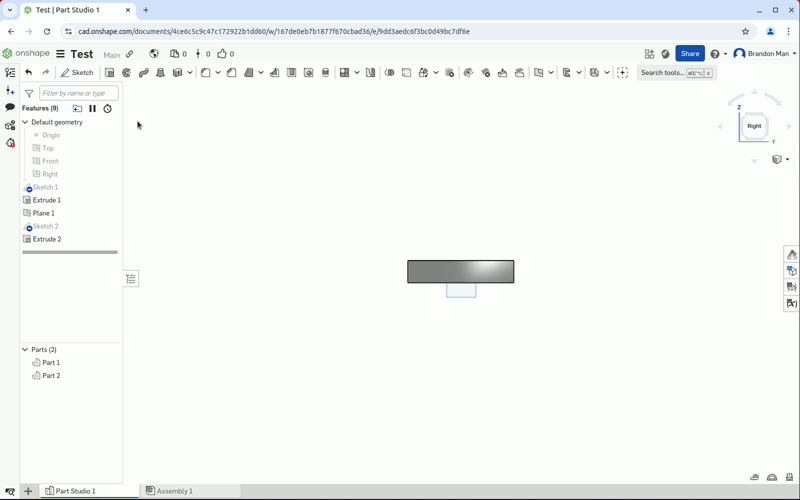
key(shift+h)
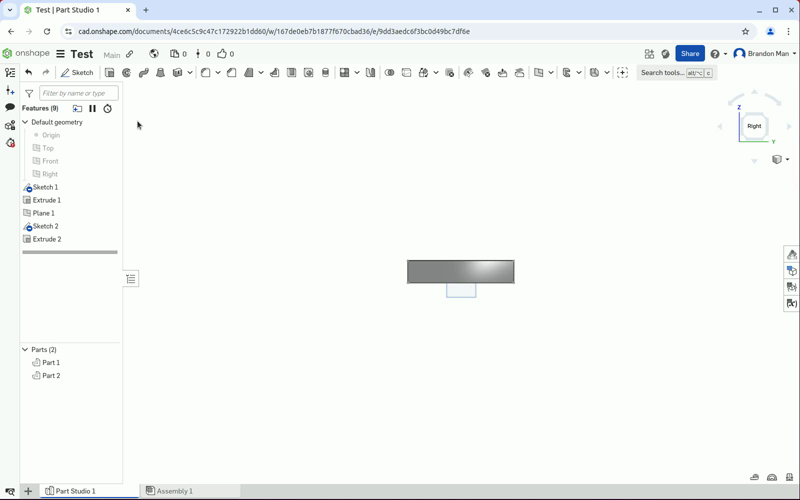
key(shift+h)
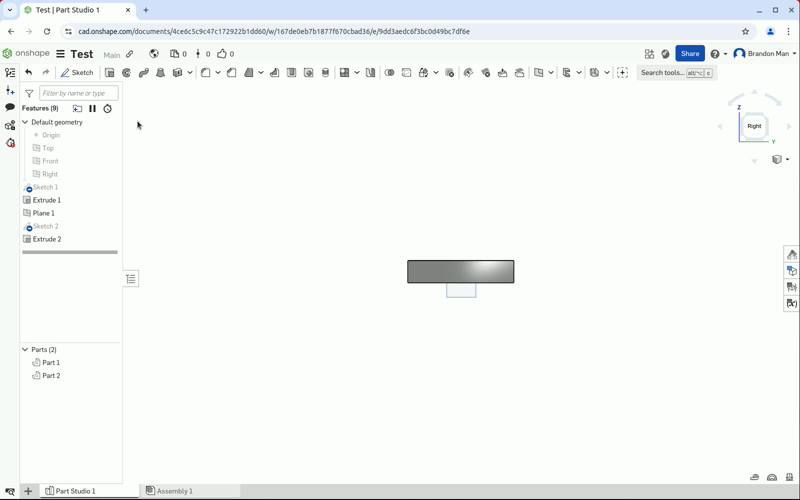
mouse_move(73, 189)
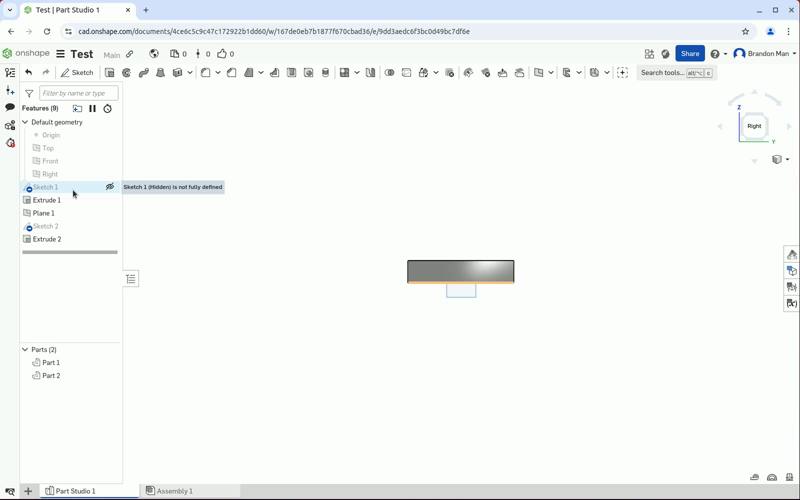
click(73, 189)
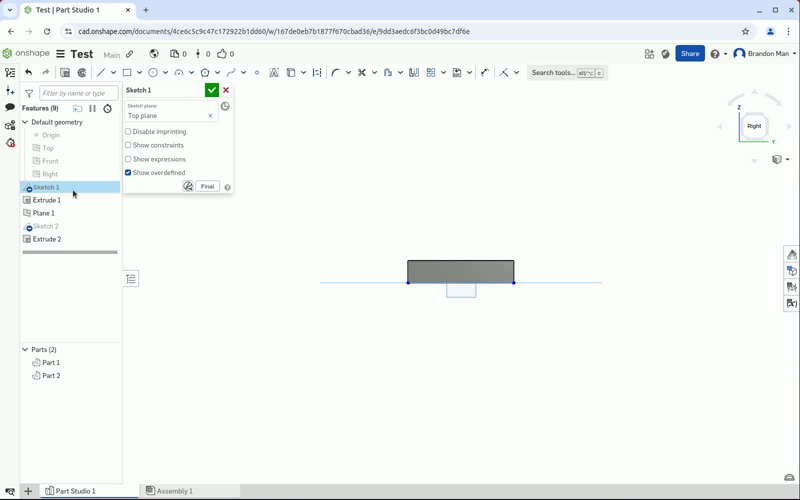
mouse_move(229, 92)
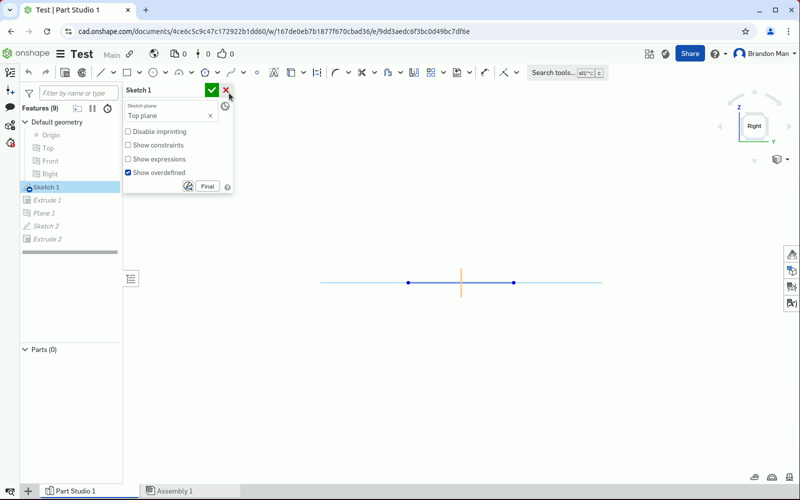
click(229, 92)
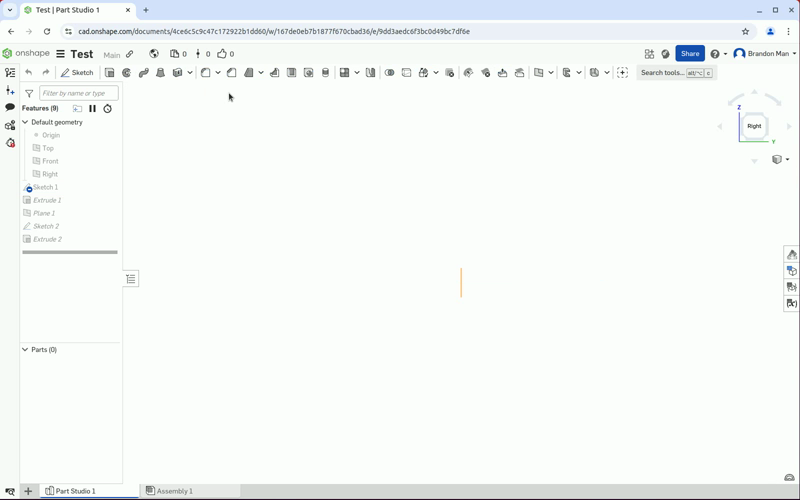
key(shift+s)
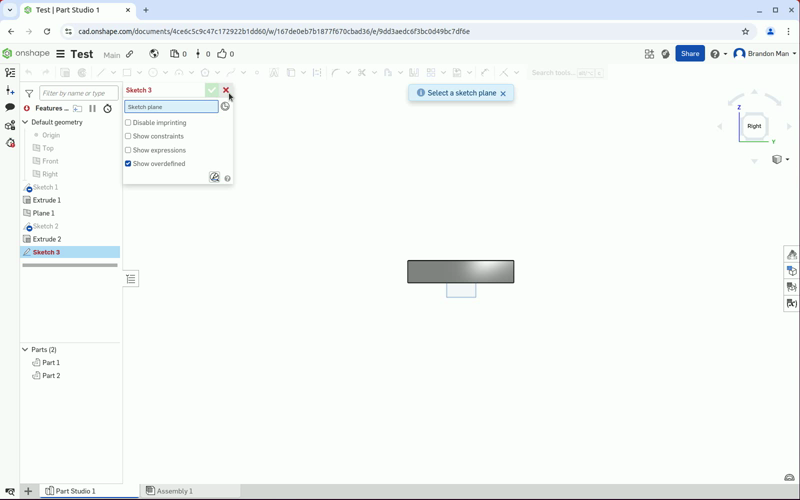
mouse_move(73, 215)
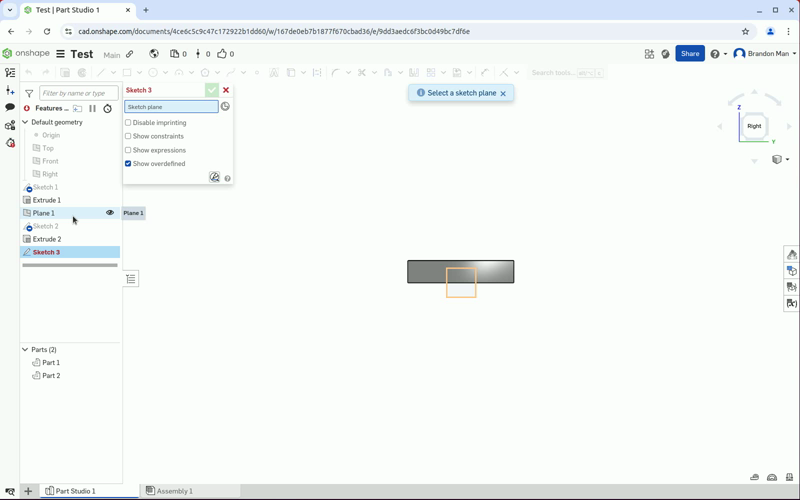
click(73, 215)
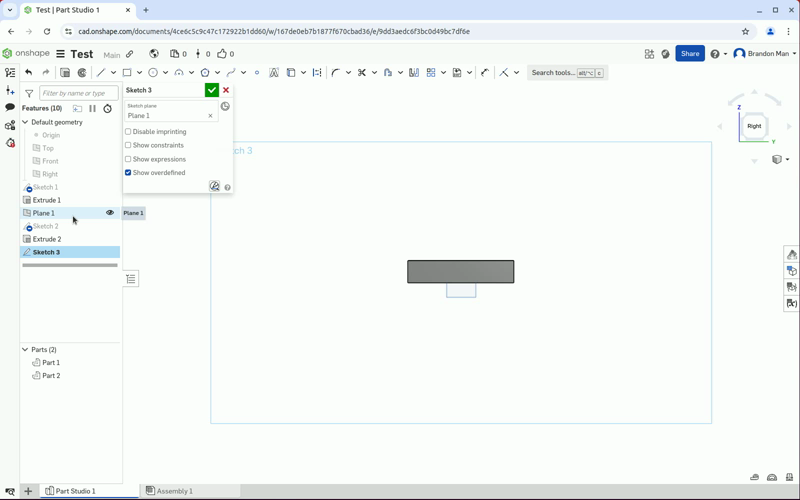
mouse_move(73, 352)
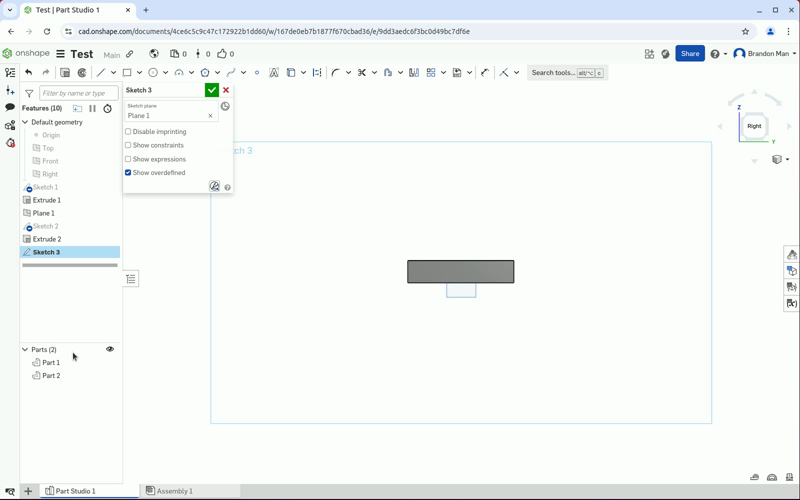
key(y)
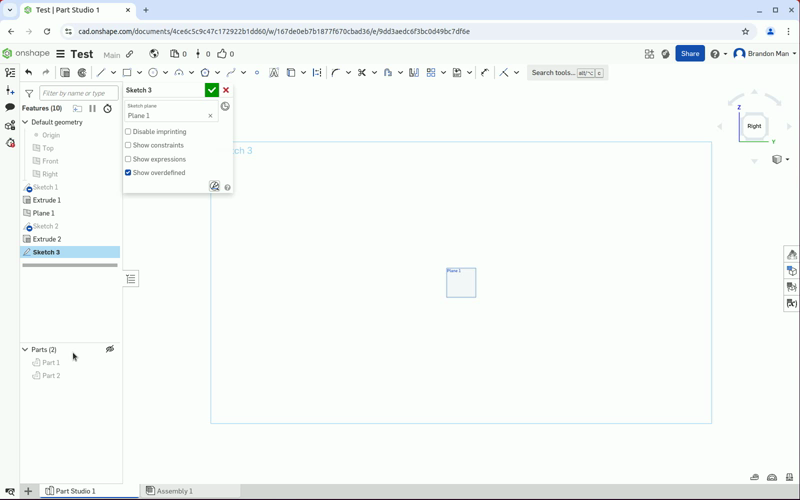
key(l)
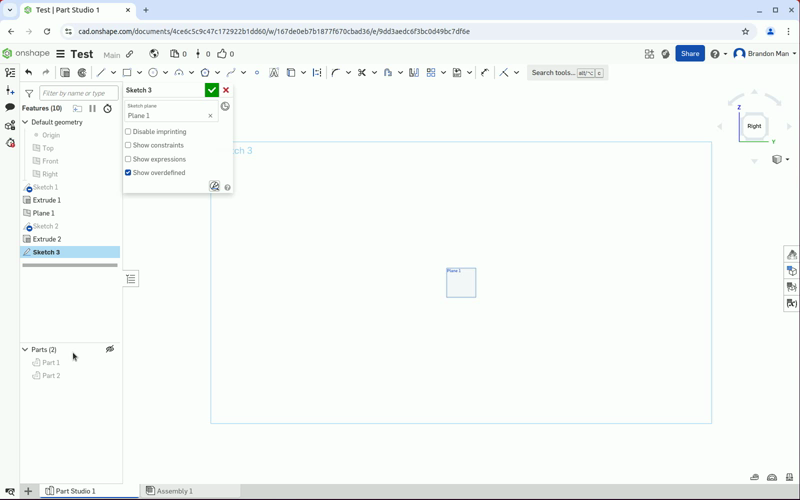
key_down(shift)
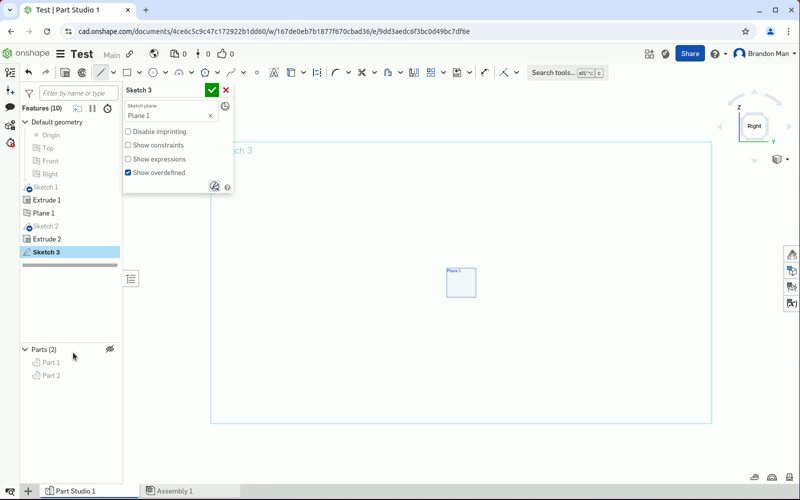
mouse_move(407, 260)
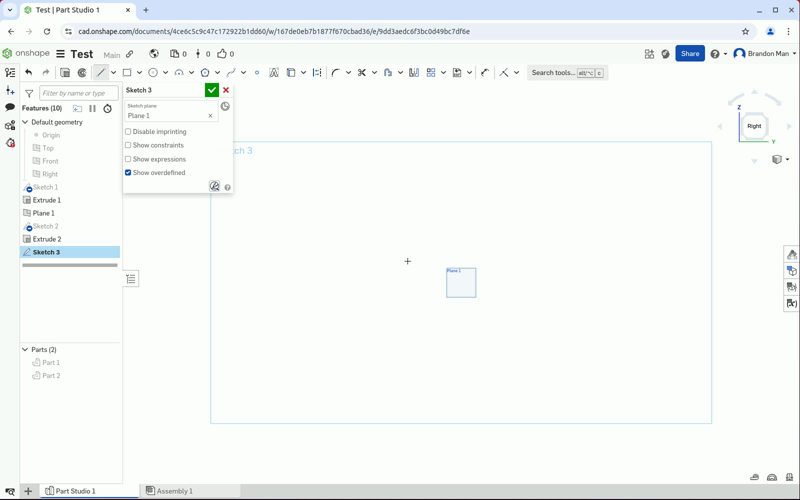
click(407, 260)
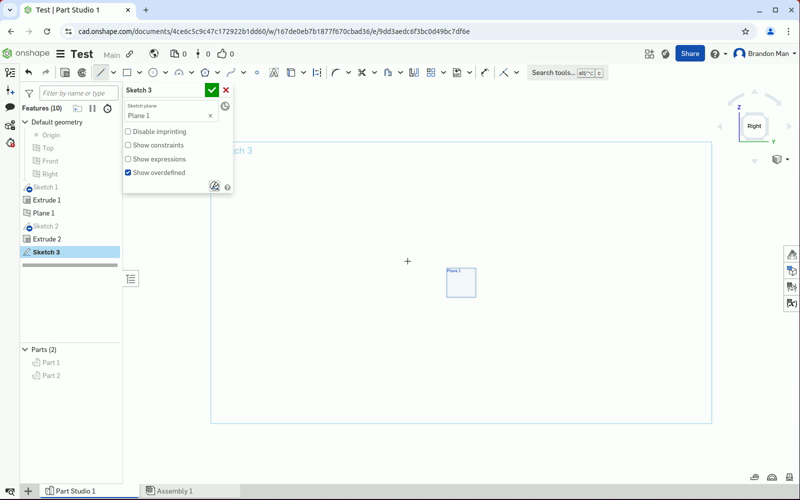
key_up(shift)
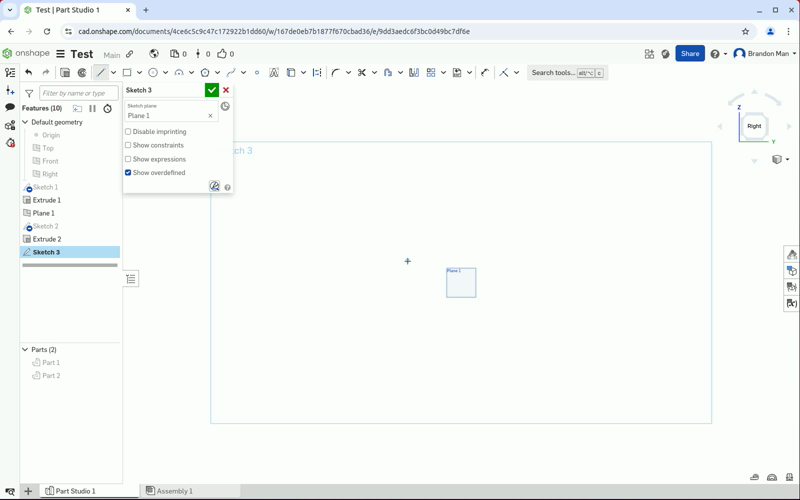
key_down(shift)
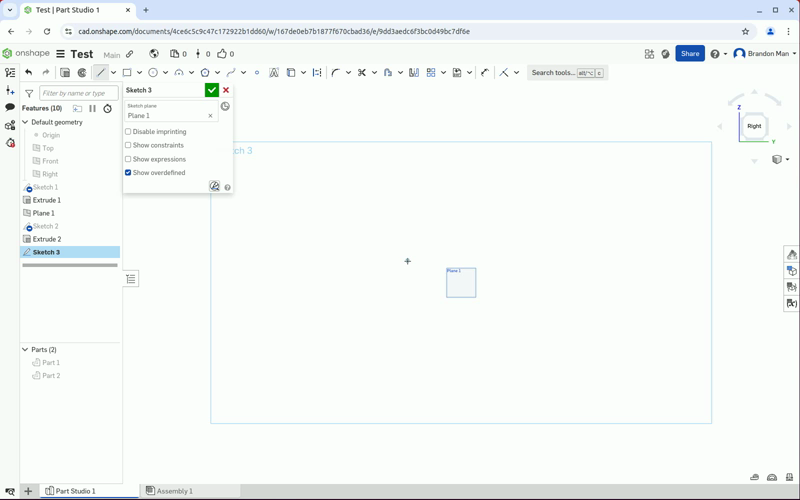
mouse_move(513, 260)
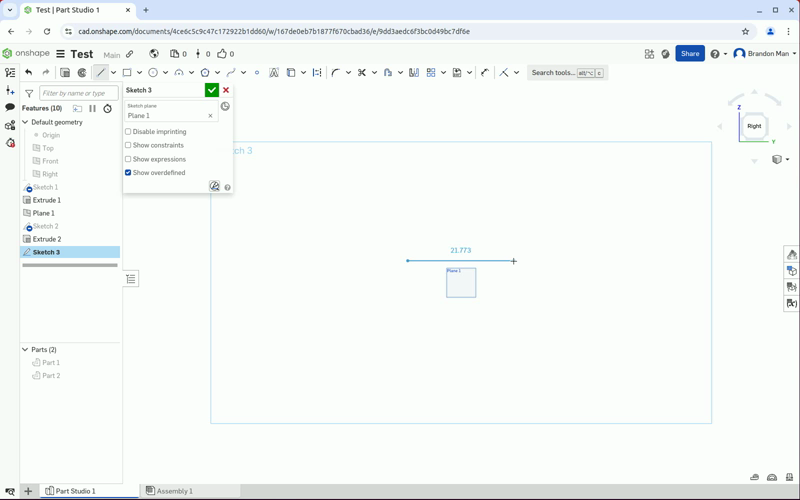
click(513, 260)
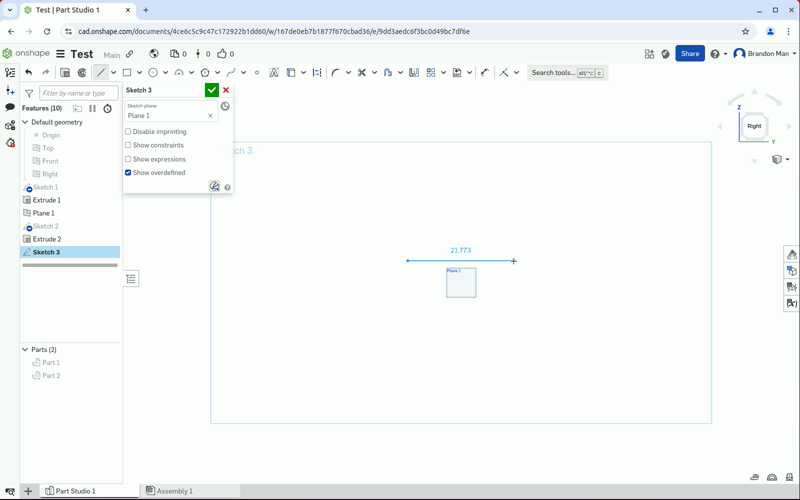
key_up(shift)
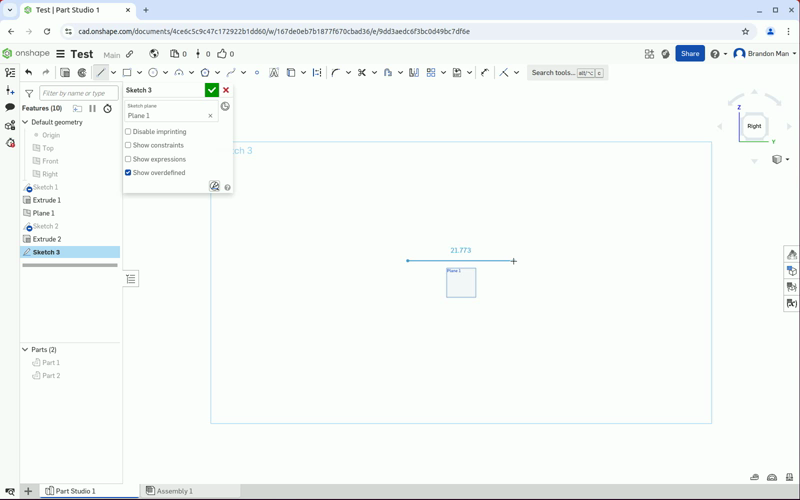
key_down(shift)
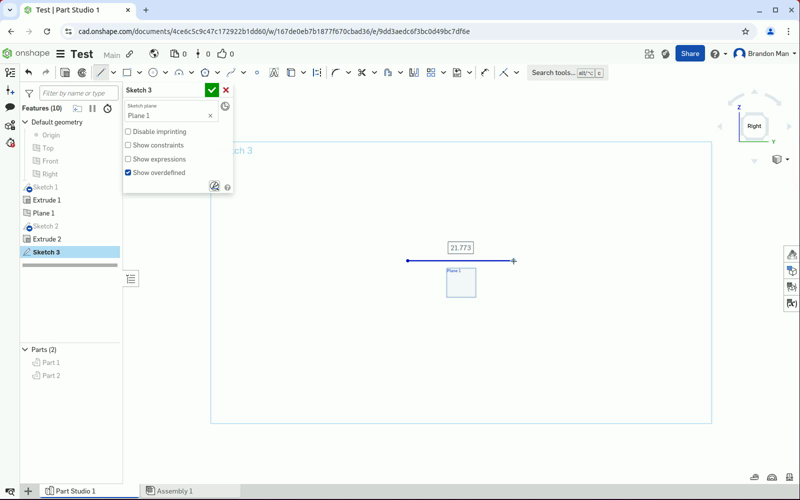
mouse_move(543, 260)
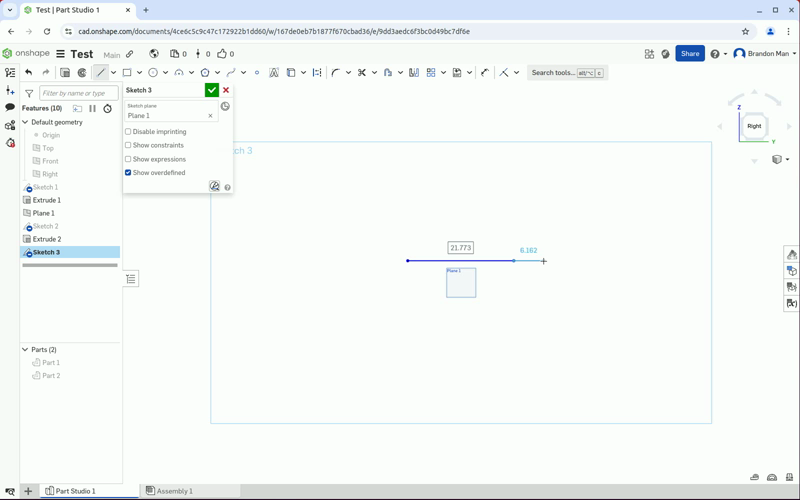
mouse_move(513, 257)
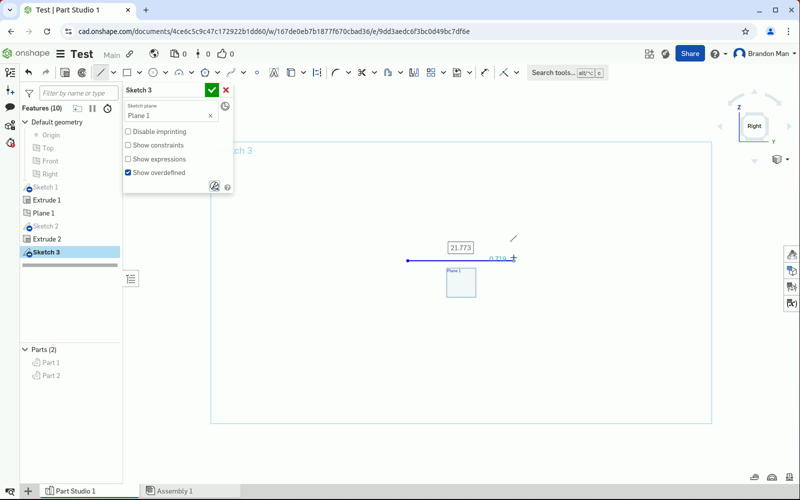
scroll(6)
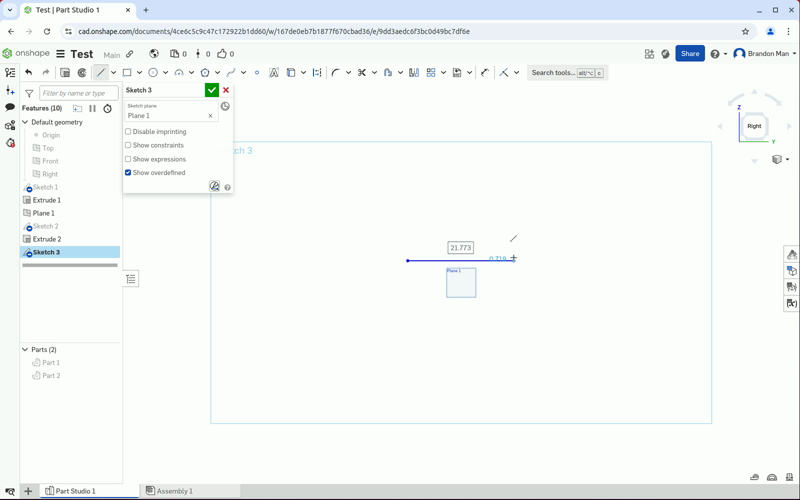
scroll(6)
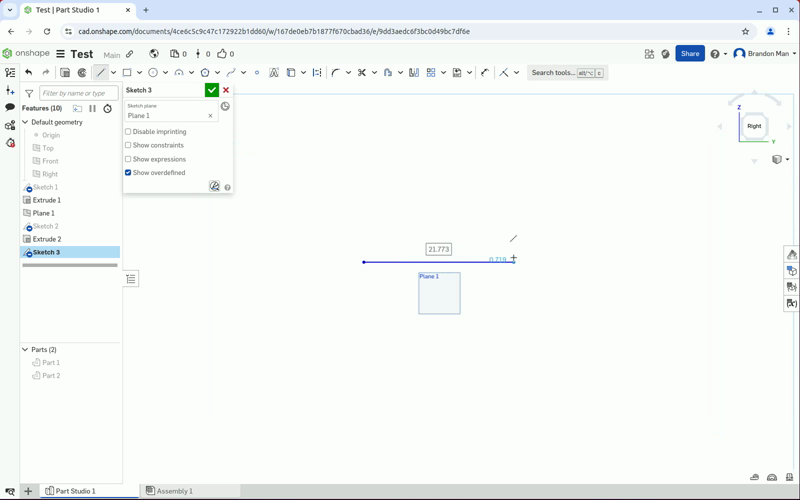
scroll(6)
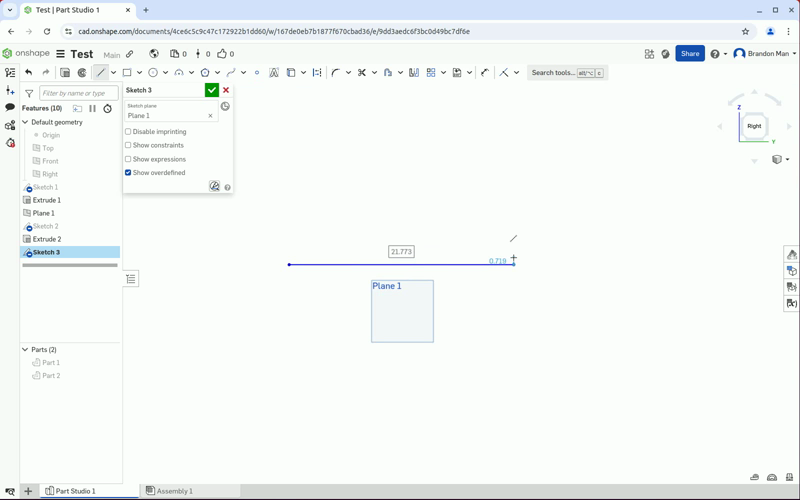
scroll(6)
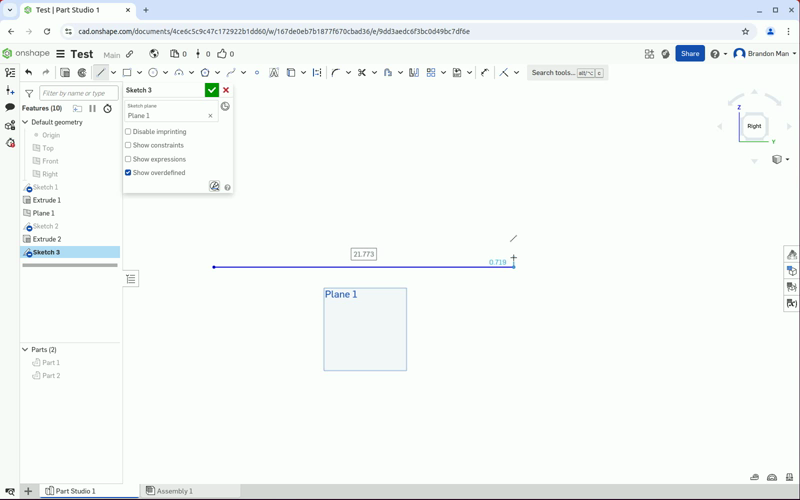
scroll(6)
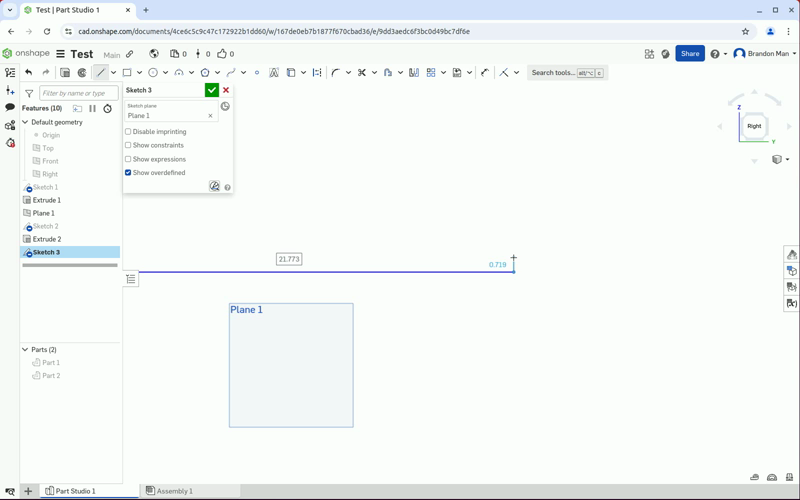
scroll(6)
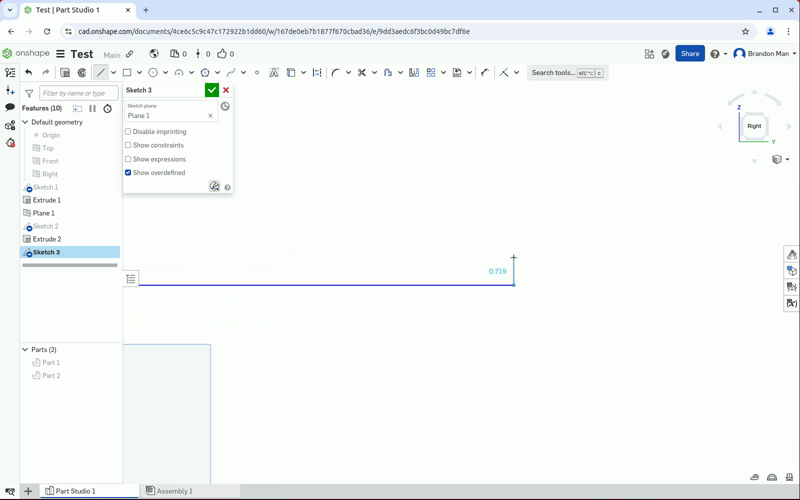
scroll(6)
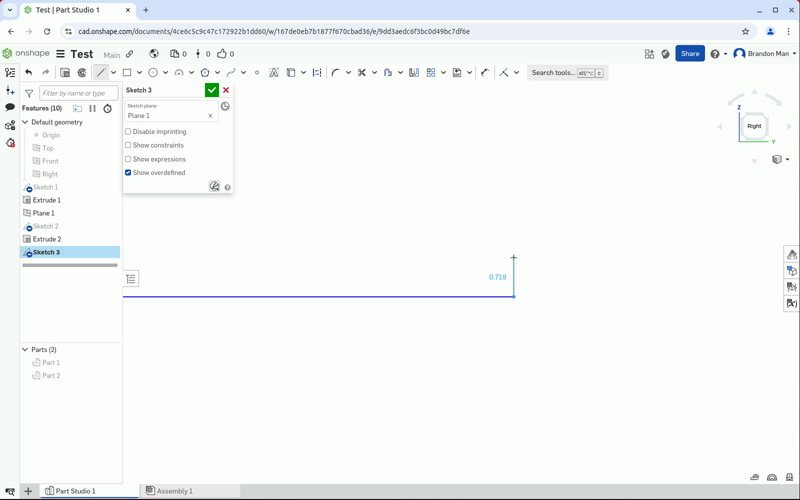
click(513, 257)
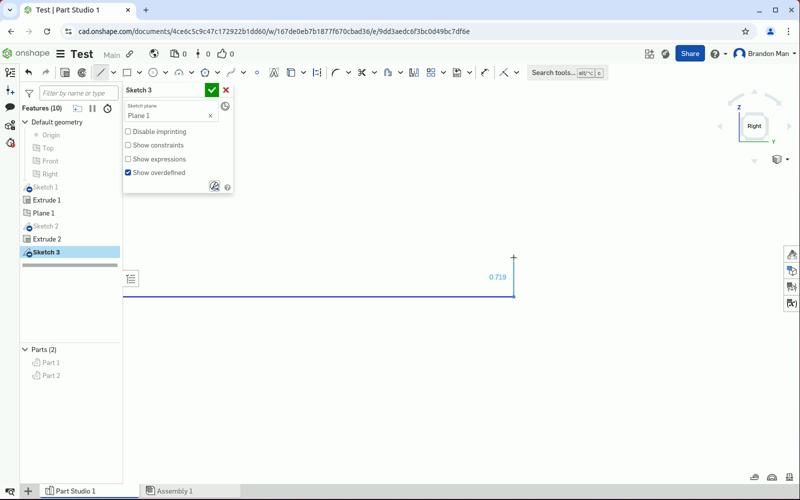
scroll(-6)
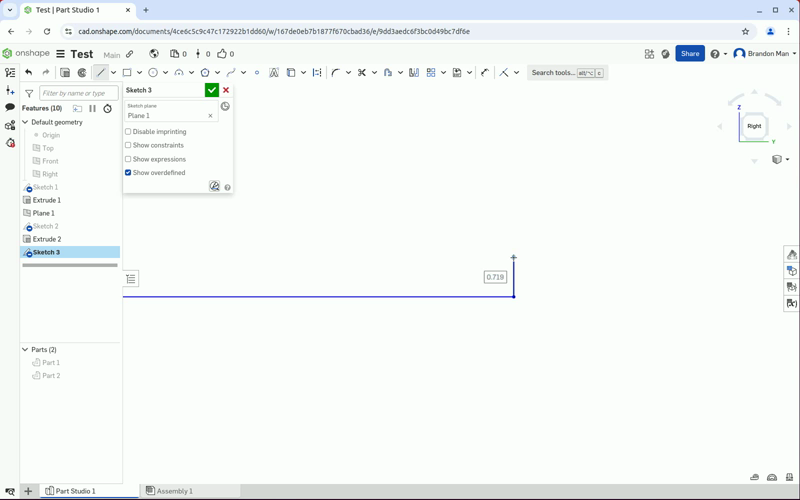
scroll(-6)
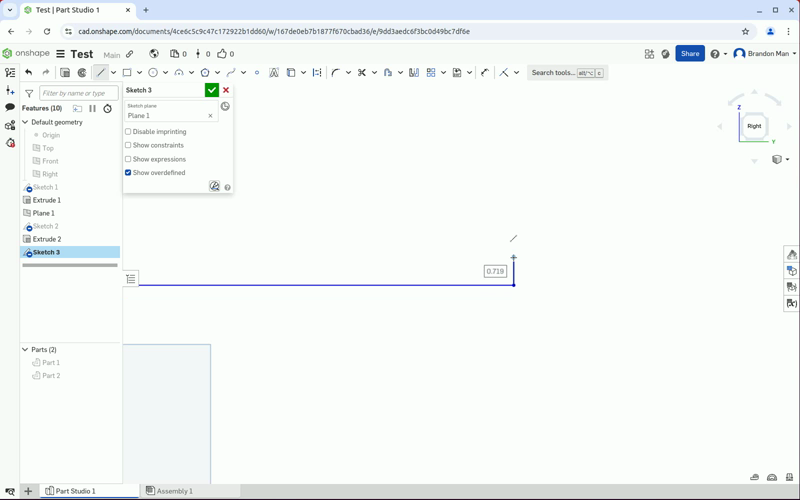
scroll(-6)
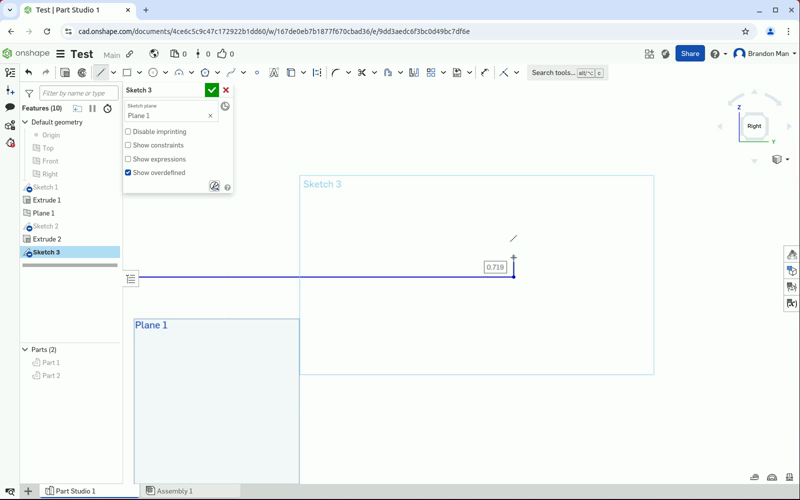
scroll(-6)
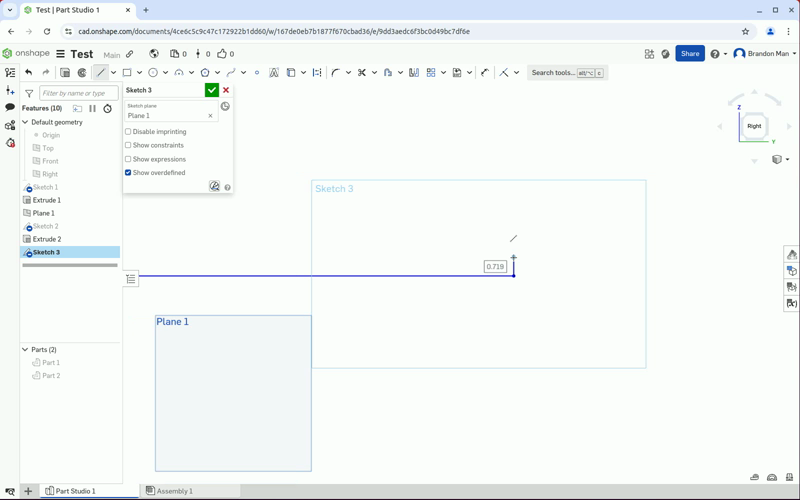
scroll(-6)
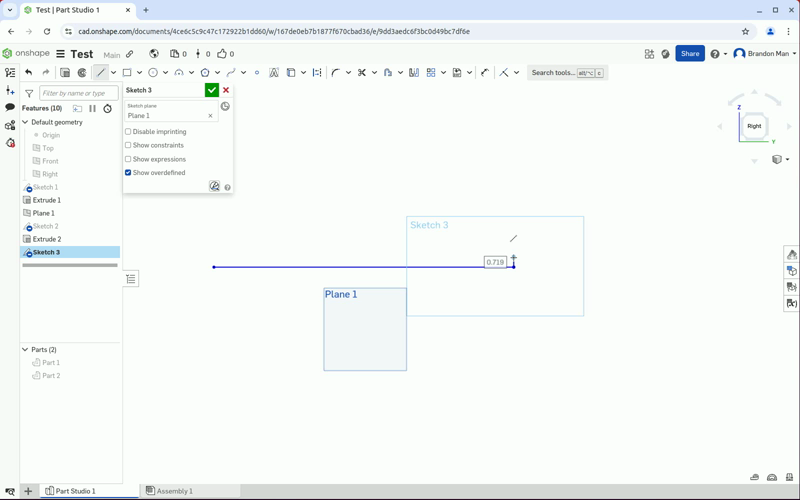
scroll(-6)
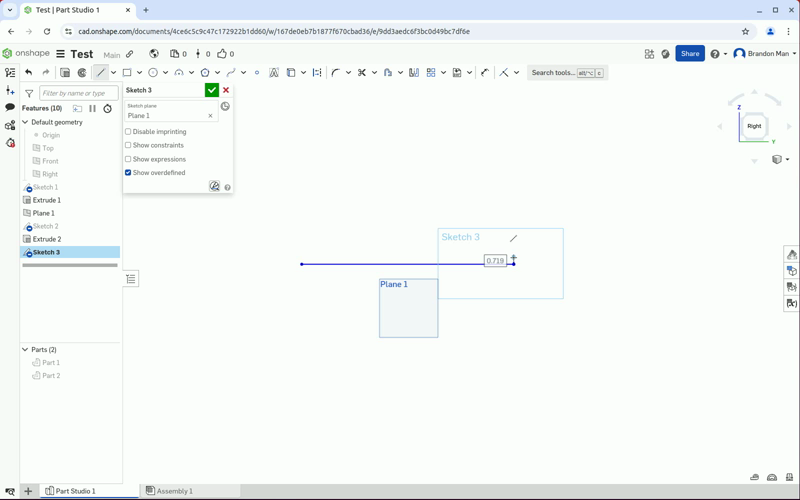
scroll(-6)
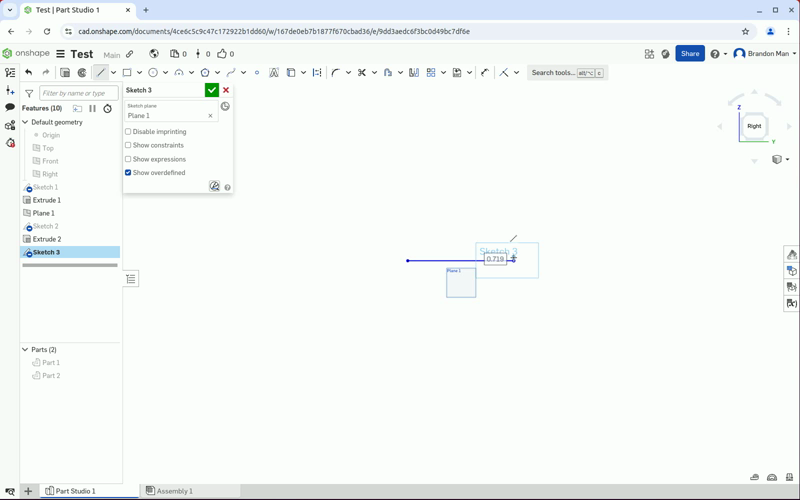
key_up(shift)
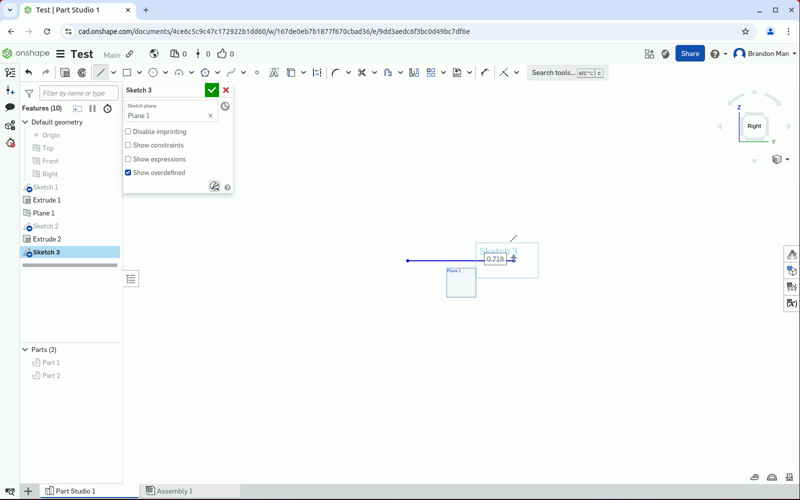
key_down(shift)
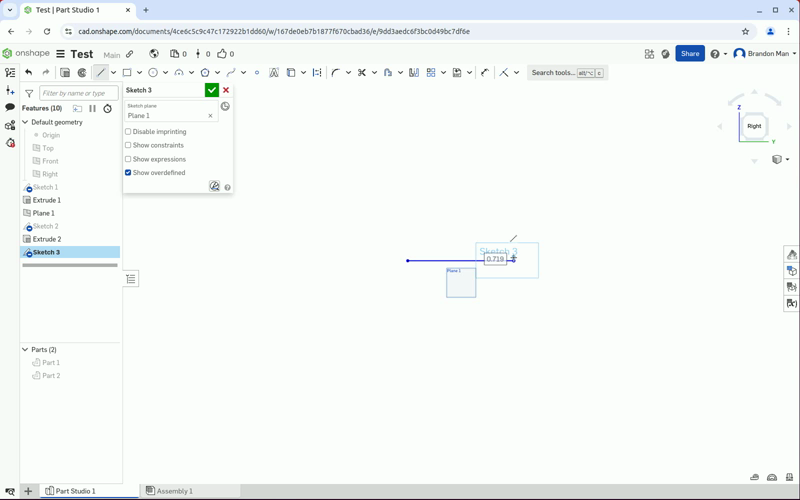
mouse_move(407, 257)
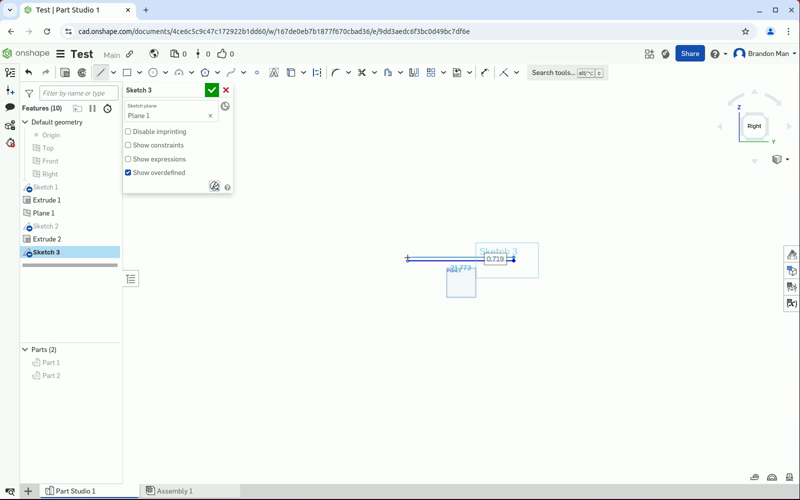
scroll(6)
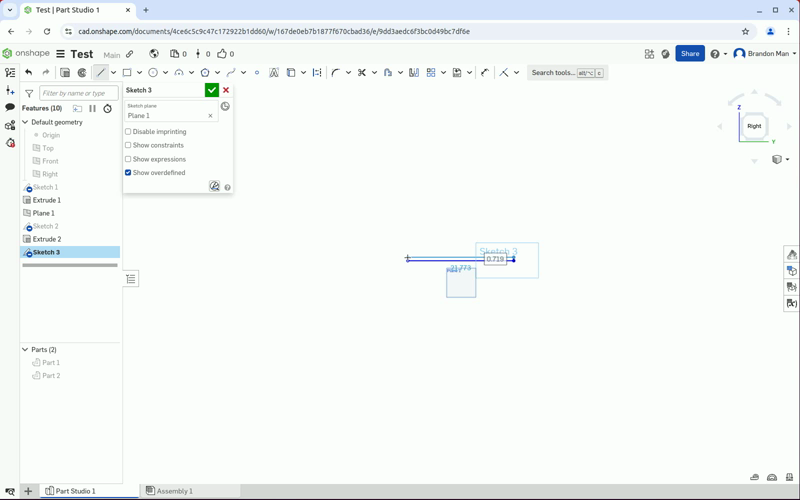
scroll(6)
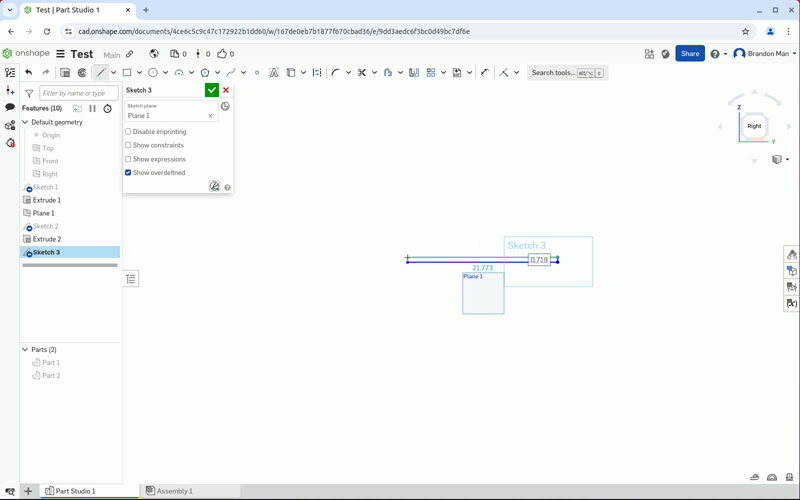
scroll(6)
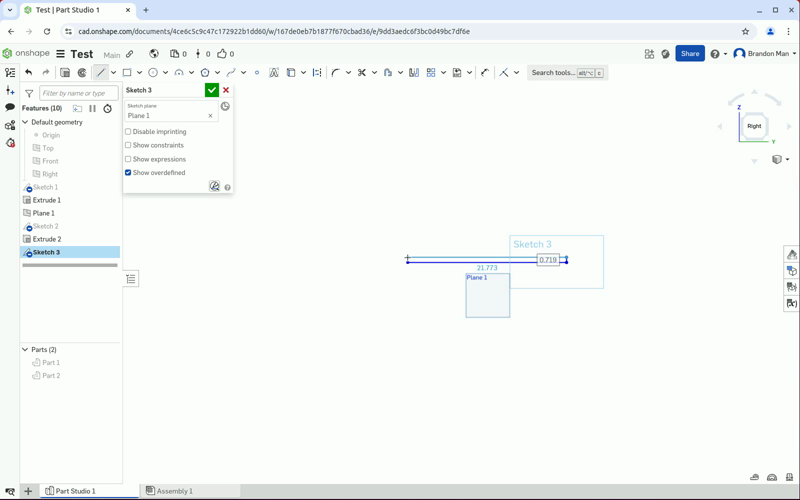
scroll(6)
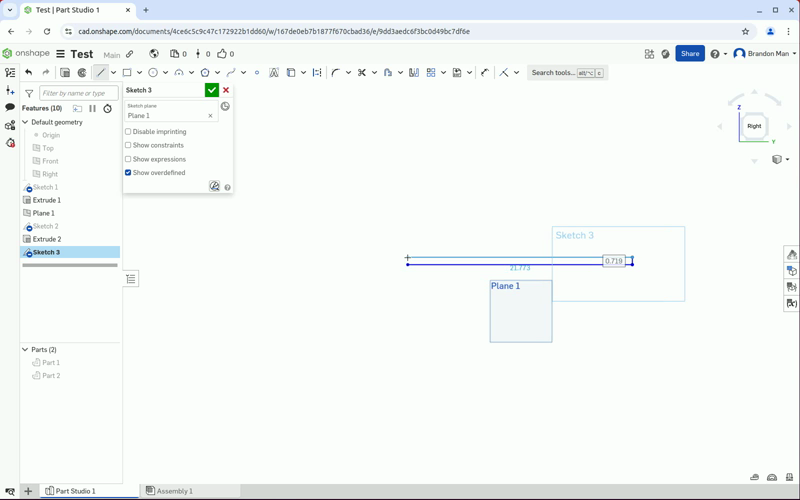
scroll(6)
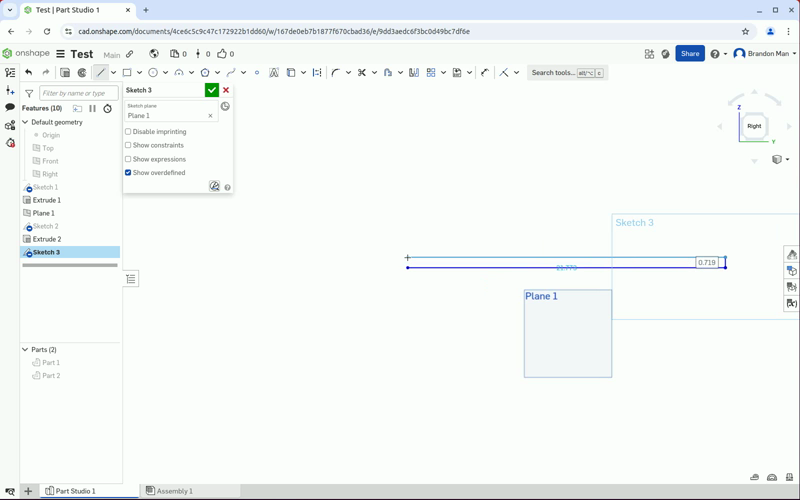
scroll(6)
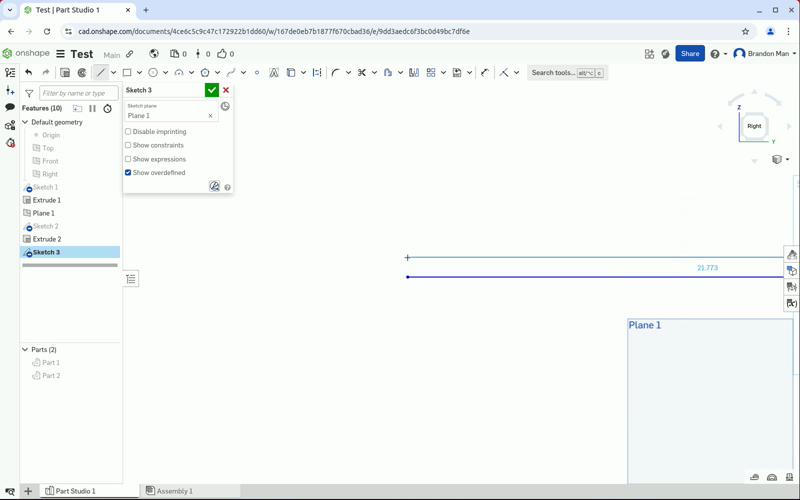
scroll(6)
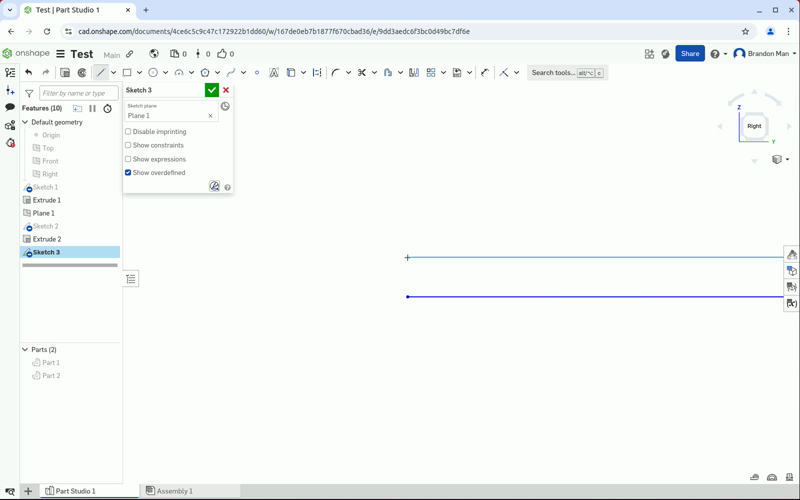
click(407, 257)
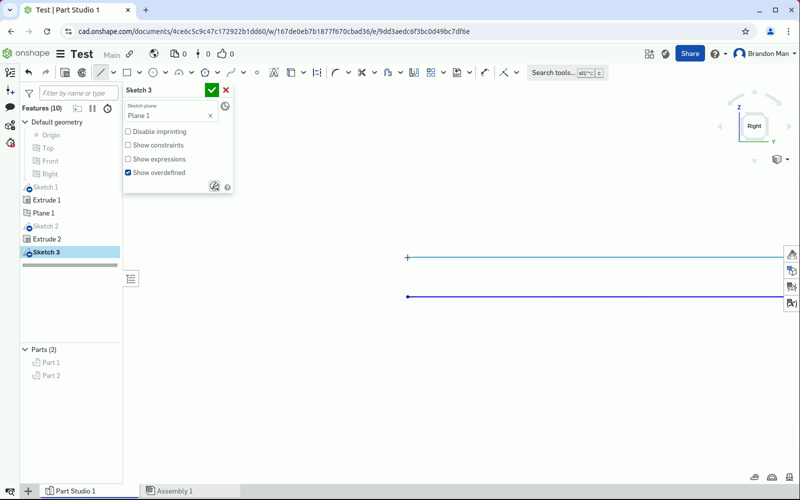
scroll(-6)
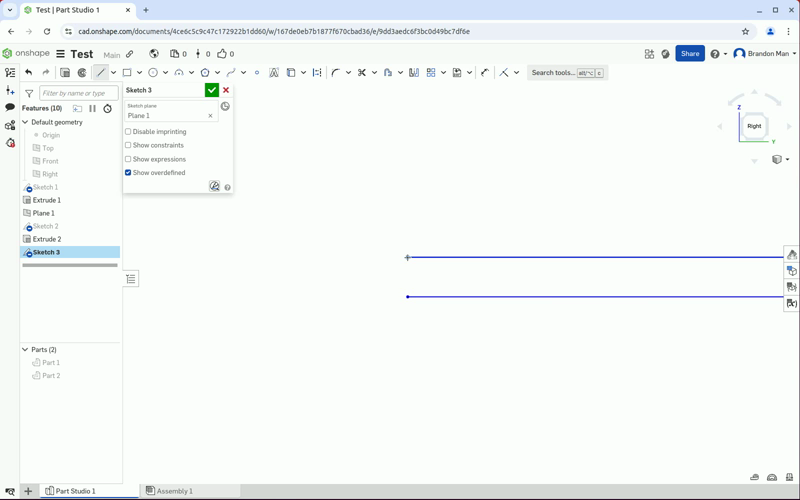
scroll(-6)
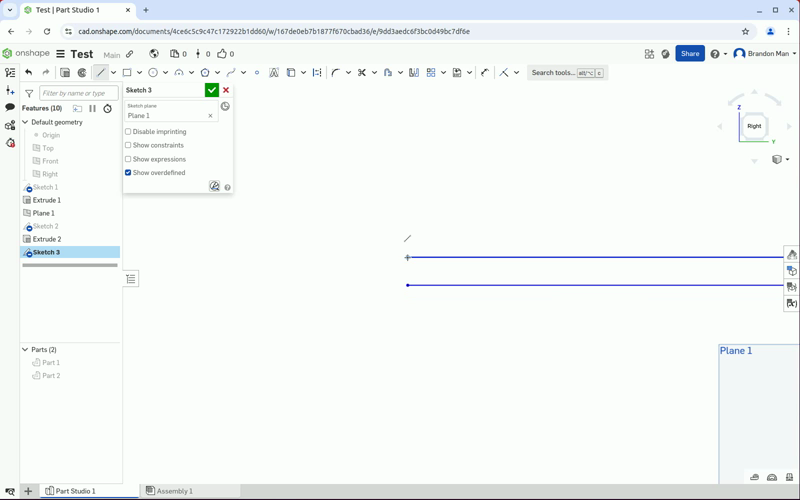
scroll(-6)
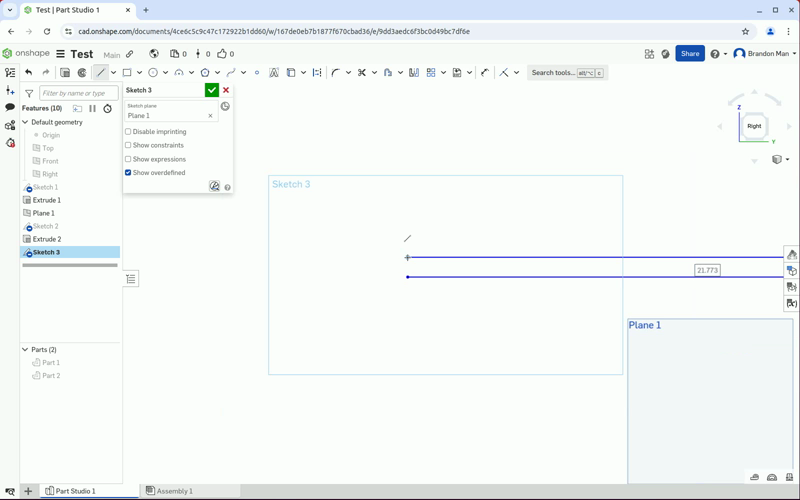
scroll(-6)
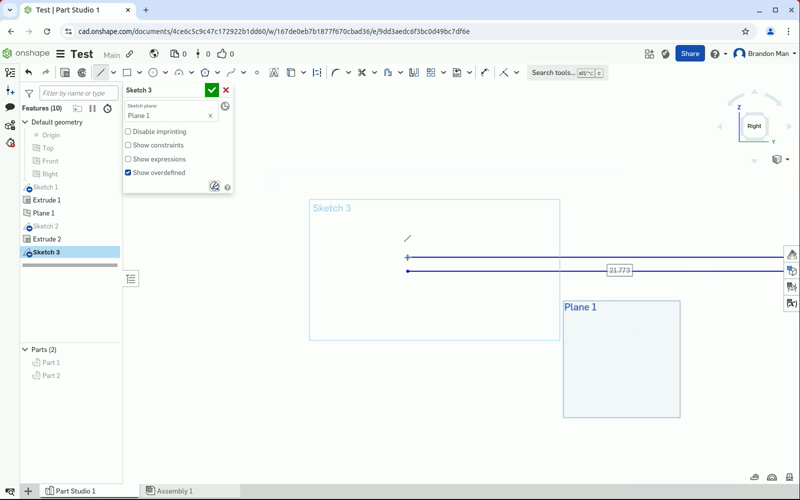
scroll(-6)
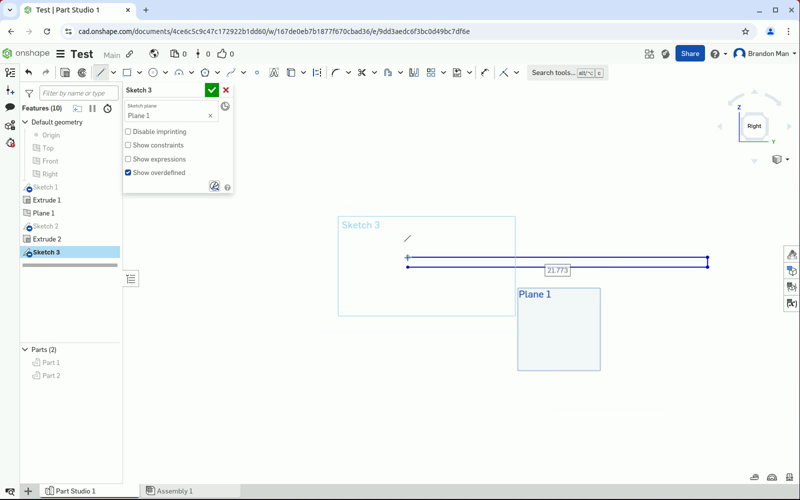
scroll(-6)
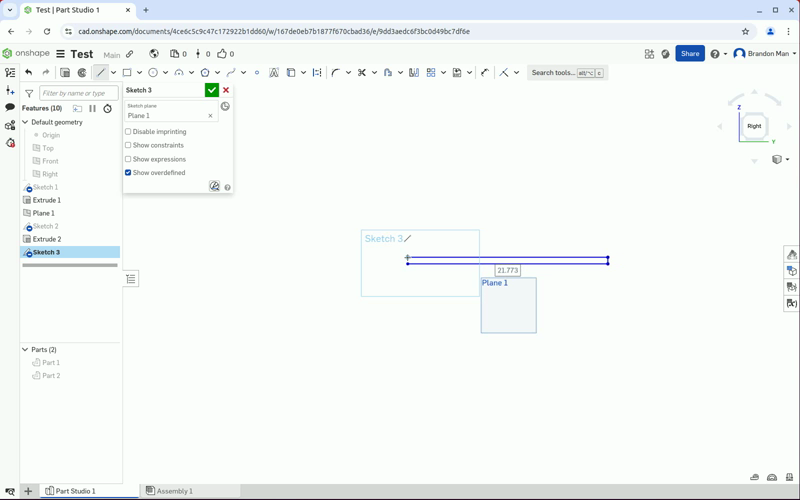
scroll(-6)
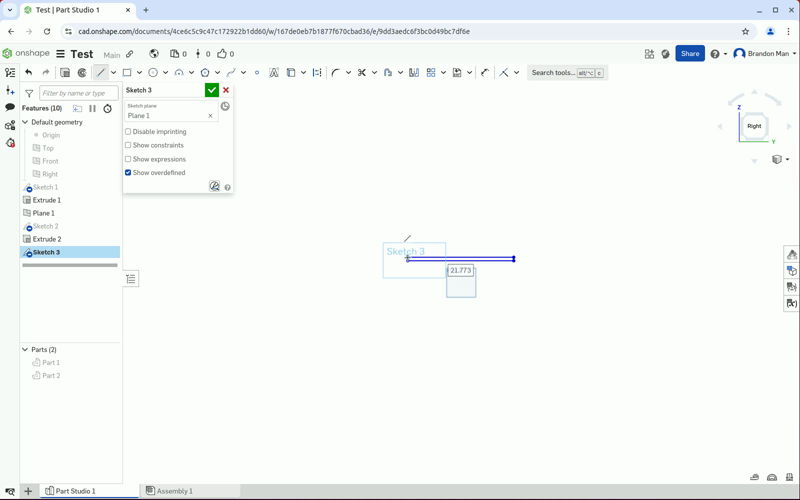
key_up(shift)
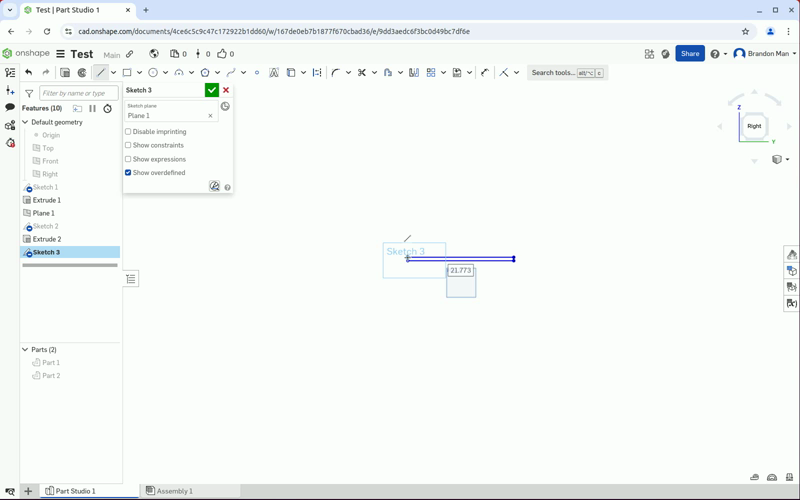
mouse_move(437, 257)
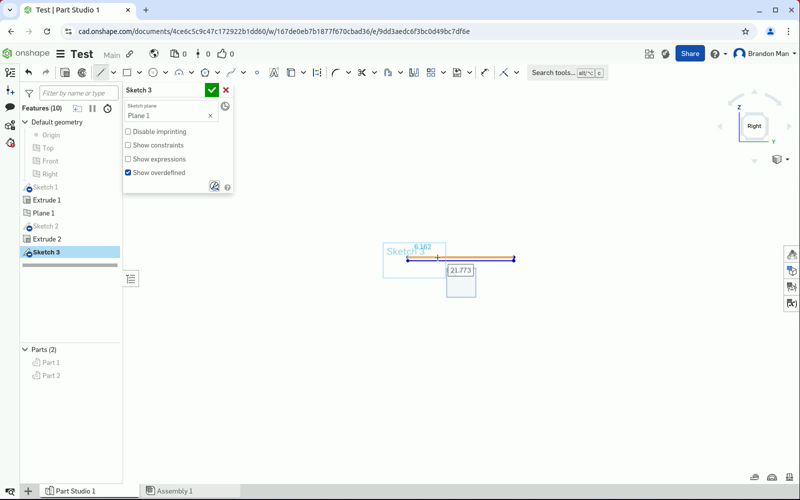
key_down(shift)
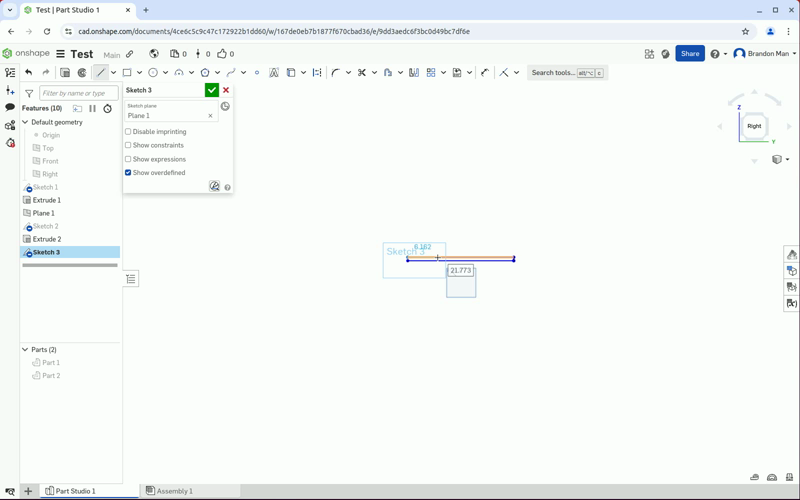
mouse_move(407, 260)
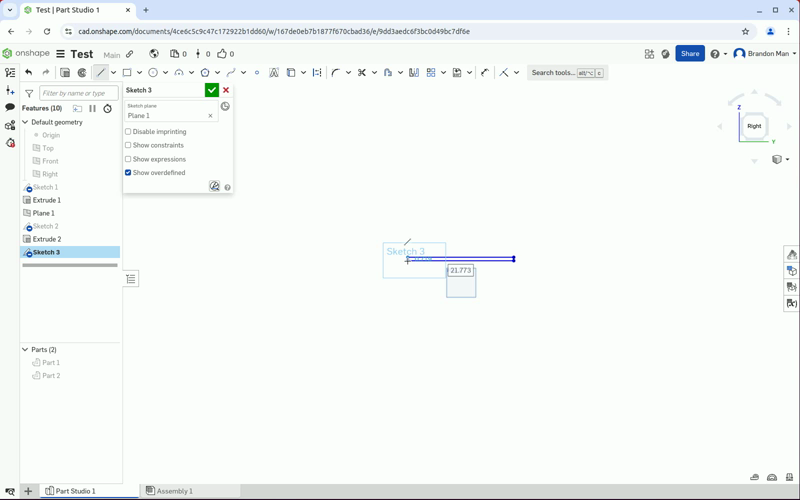
scroll(6)
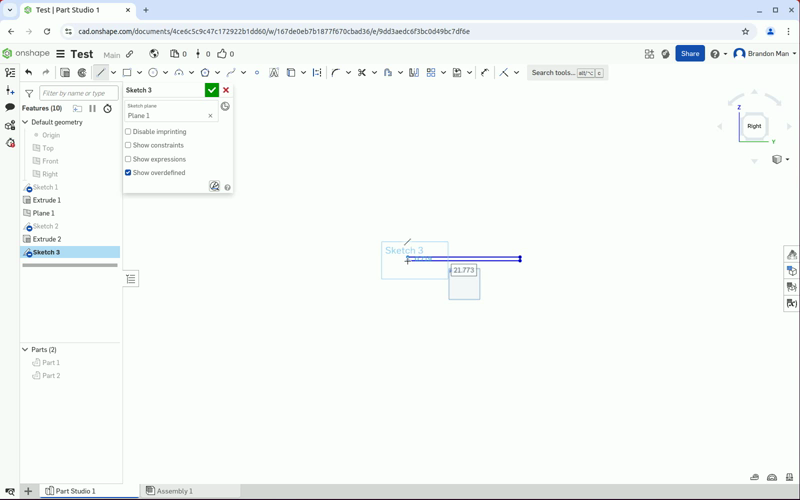
scroll(6)
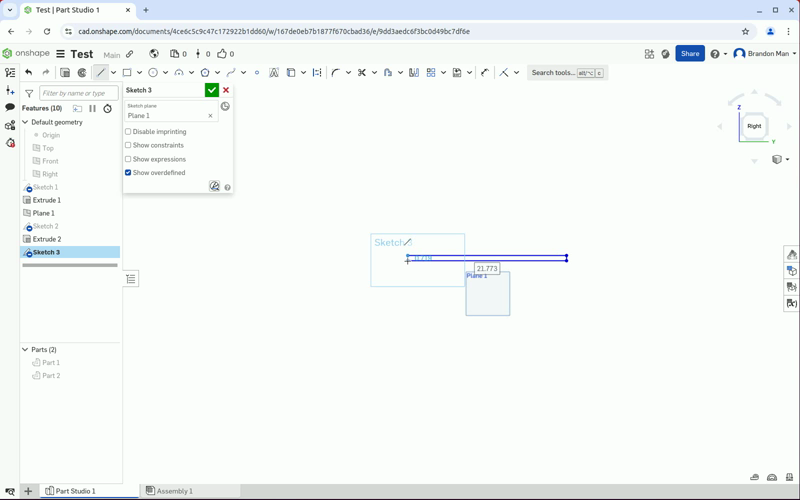
scroll(6)
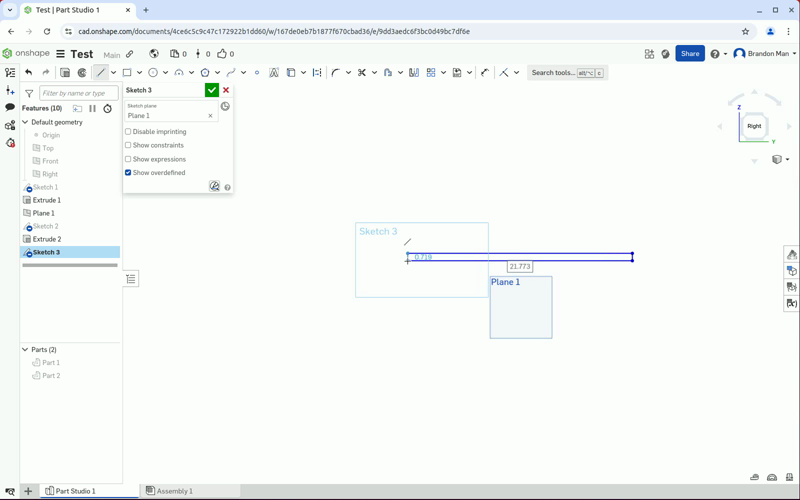
scroll(6)
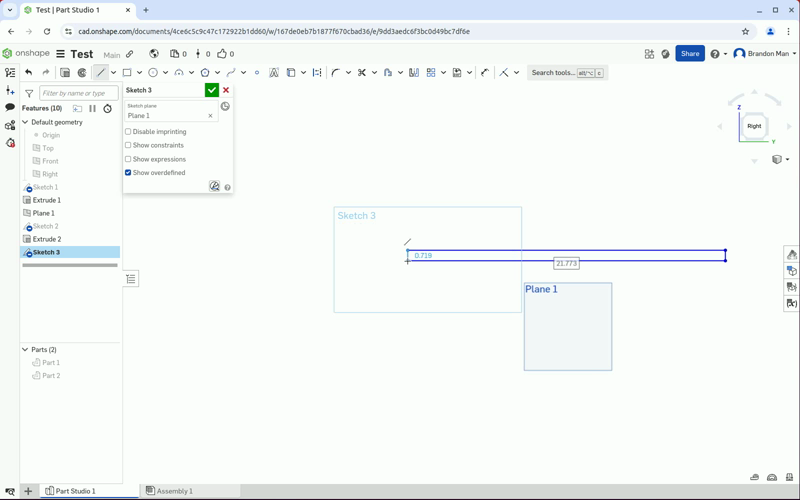
scroll(6)
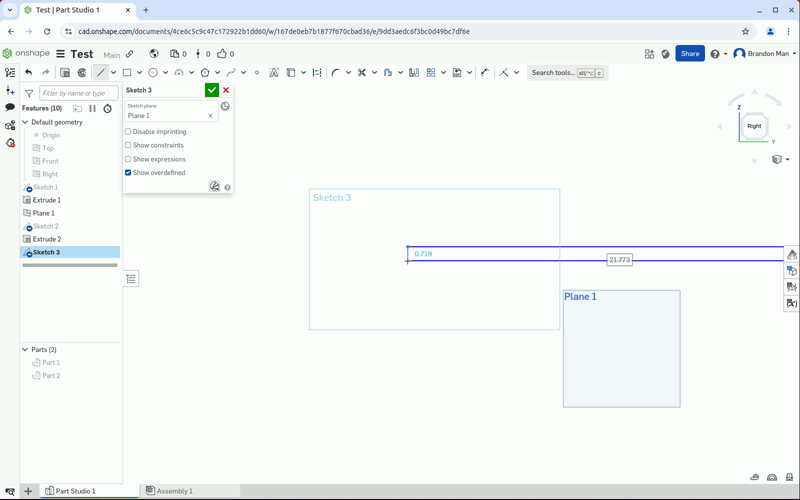
scroll(6)
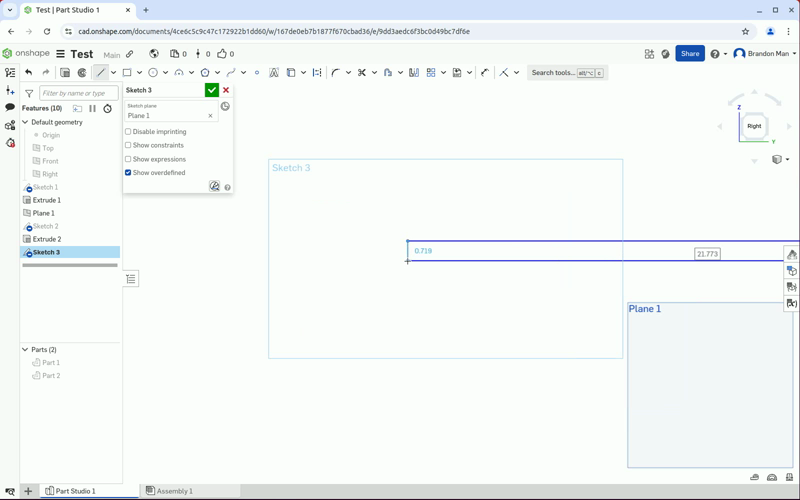
scroll(6)
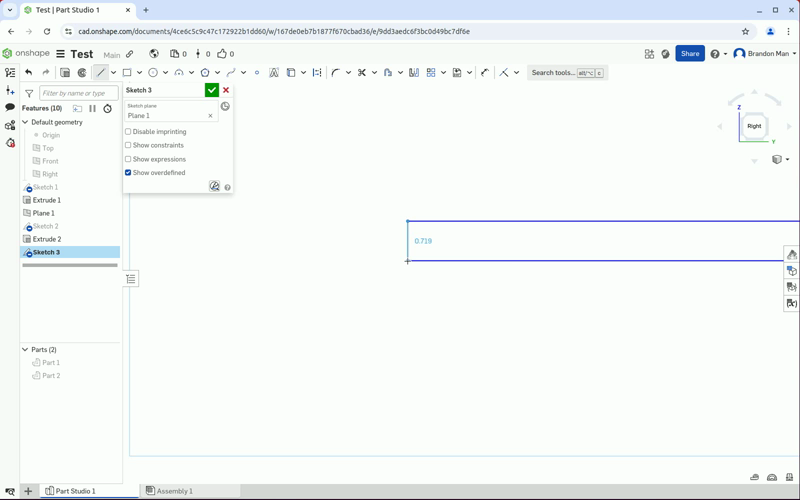
key_up(shift)
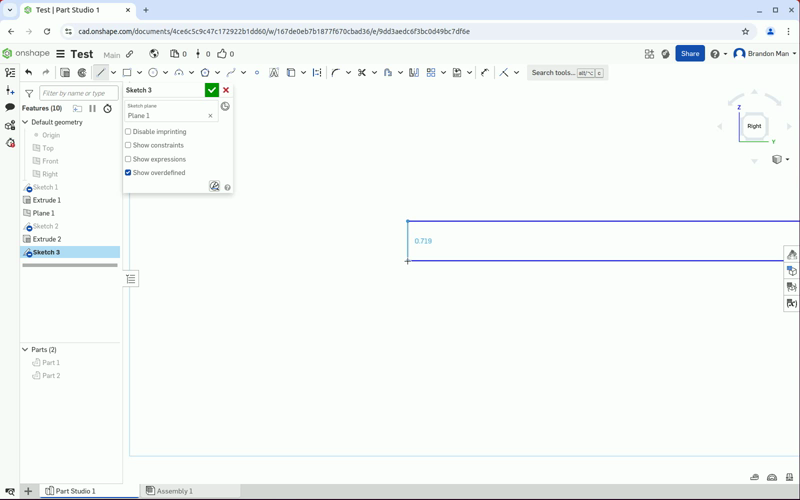
click(407, 260)
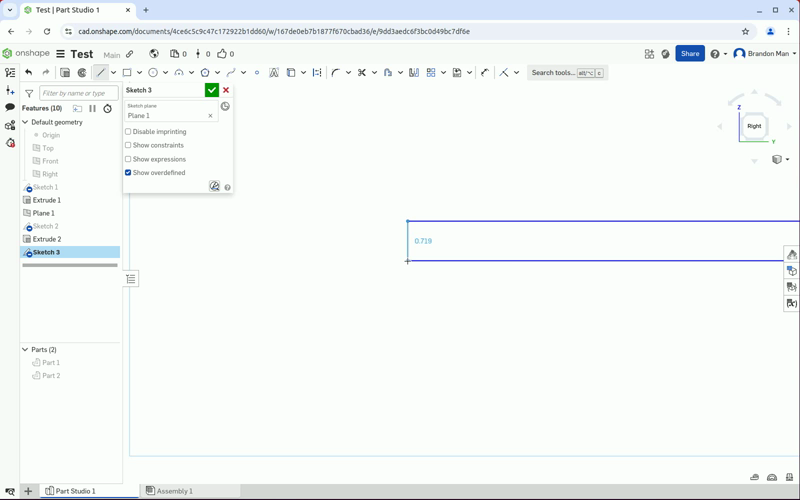
scroll(-6)
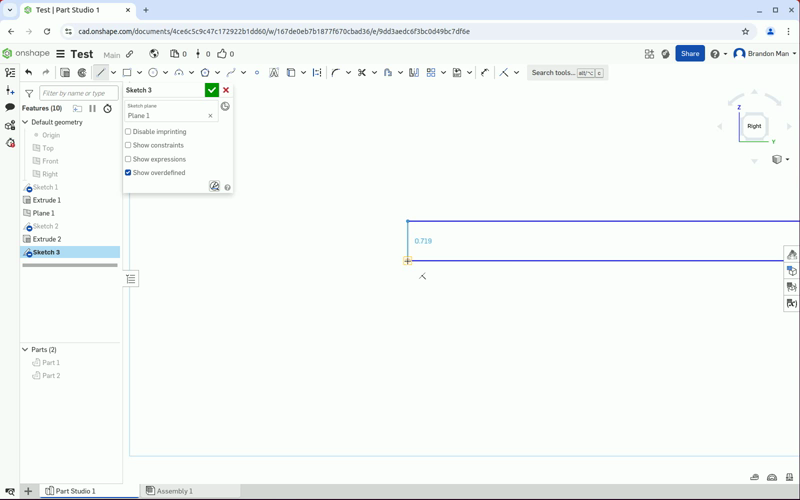
scroll(-6)
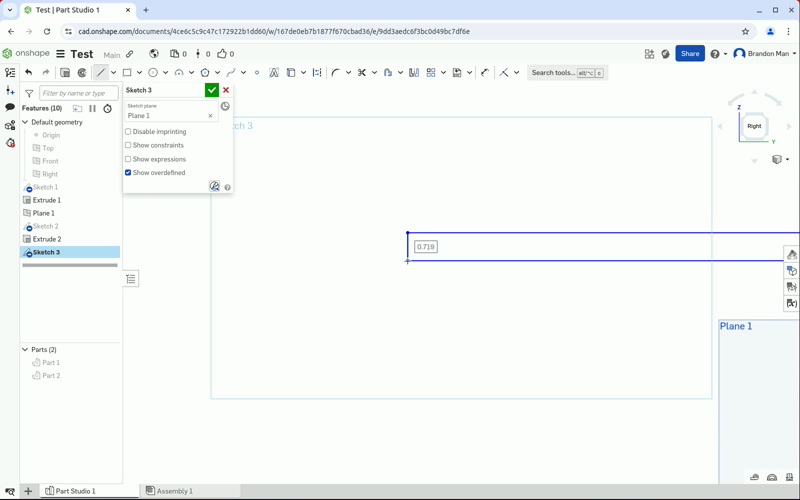
scroll(-6)
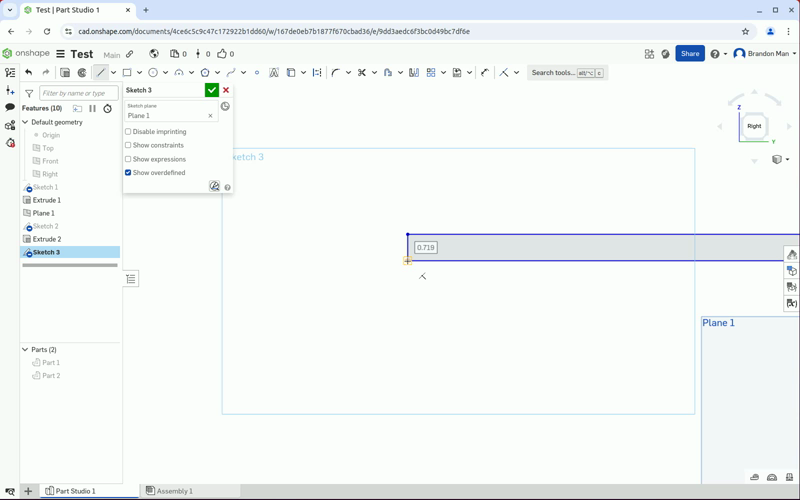
scroll(-6)
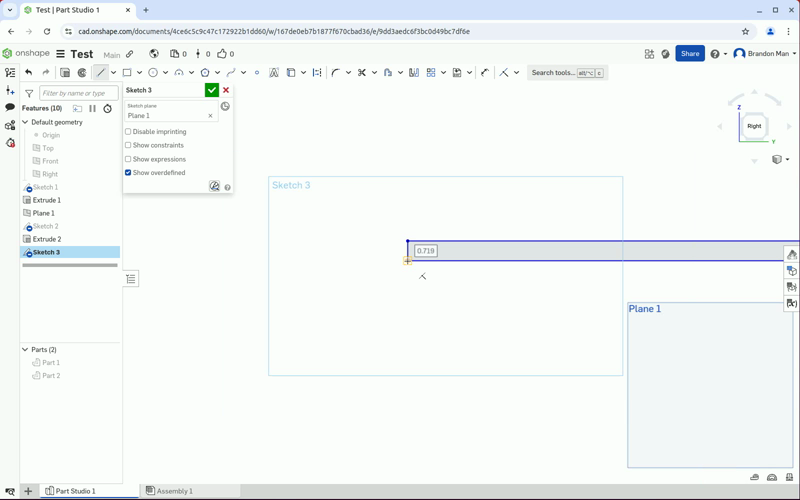
scroll(-6)
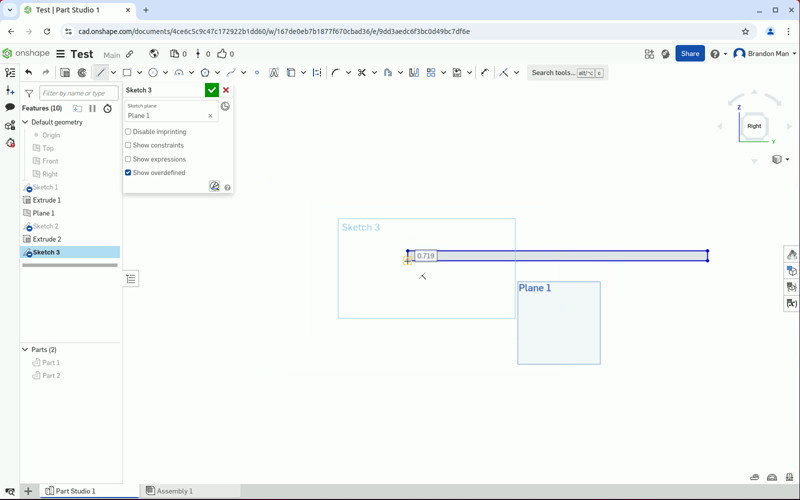
scroll(-6)
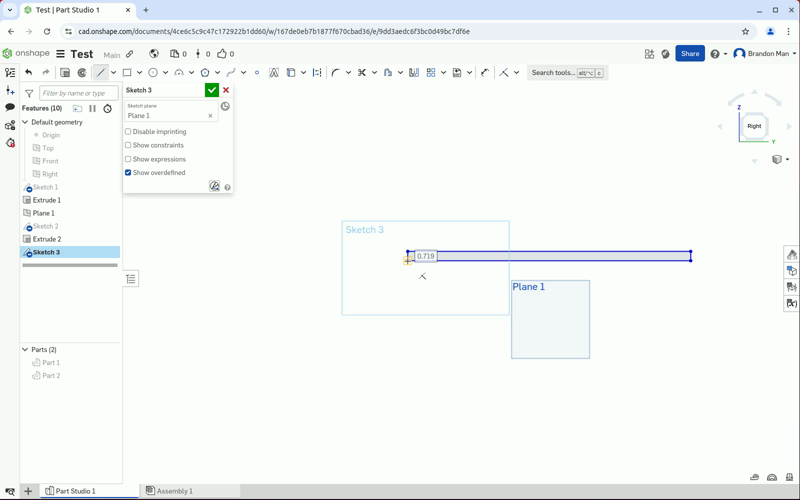
scroll(-6)
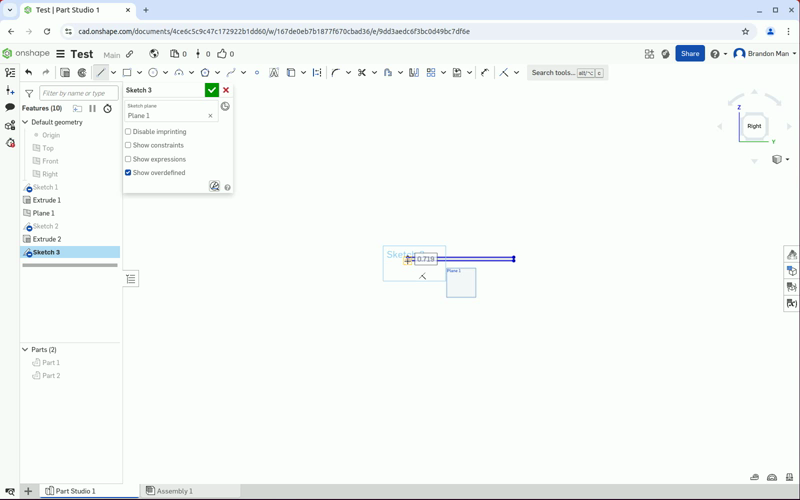
key(esc)
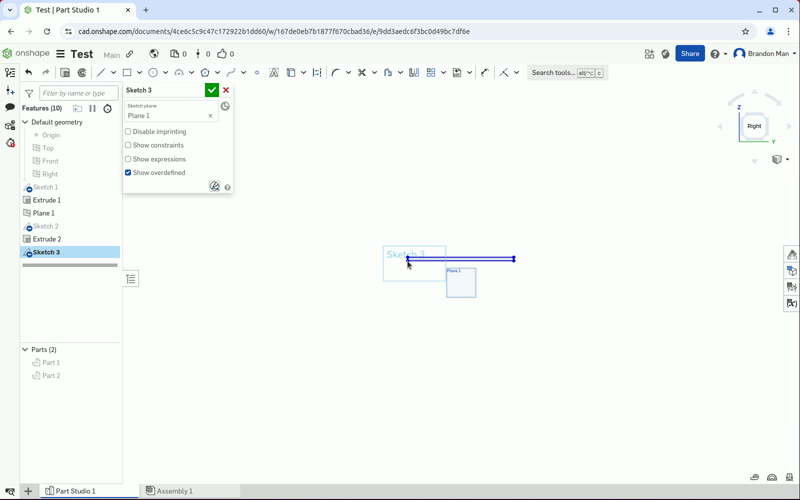
mouse_move(456, 260)
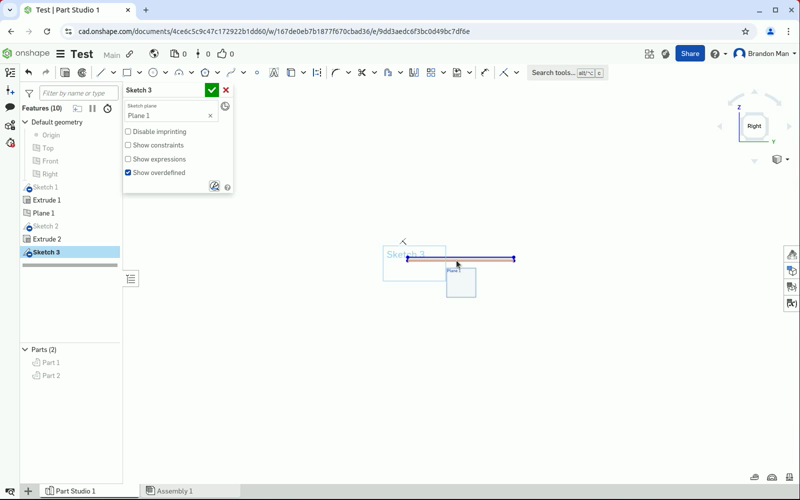
scroll(6)
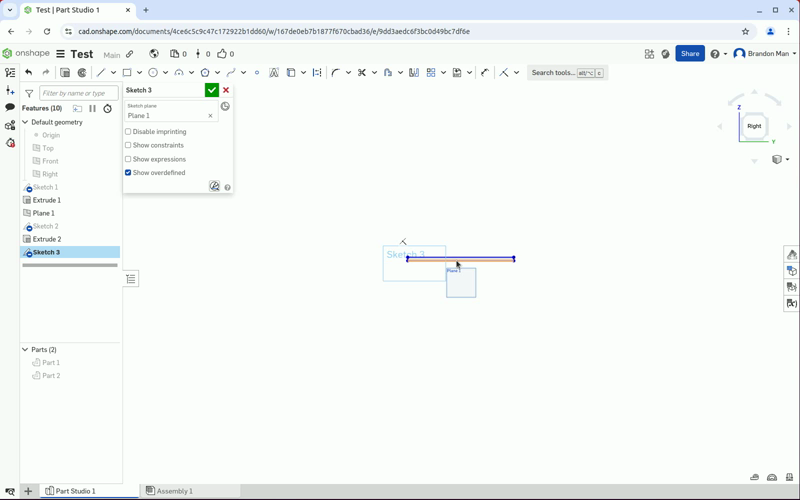
scroll(6)
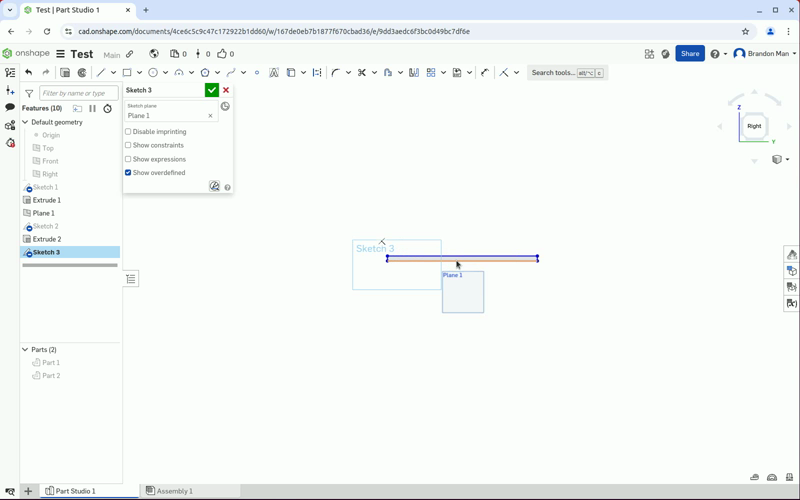
scroll(6)
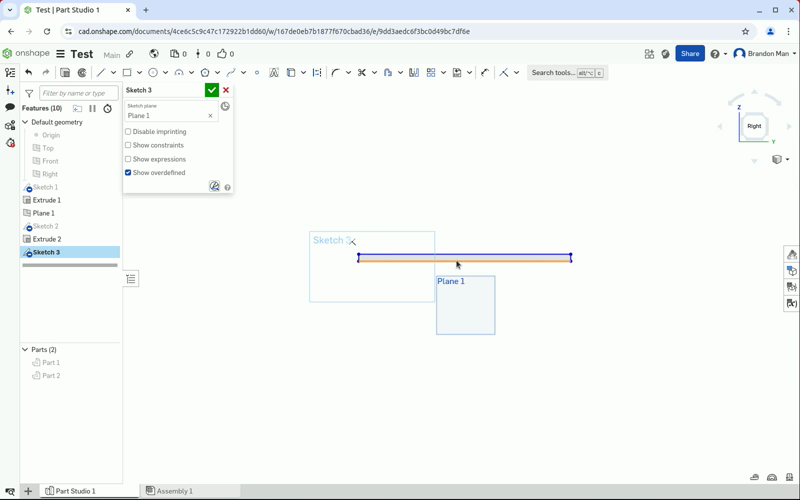
scroll(6)
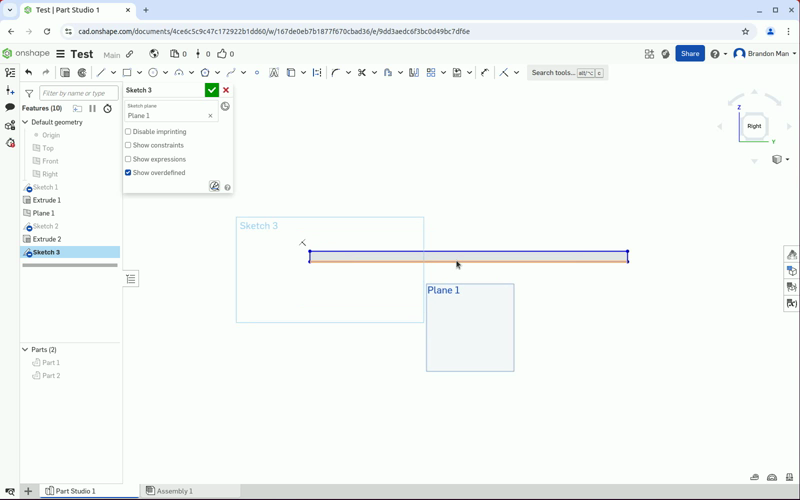
scroll(6)
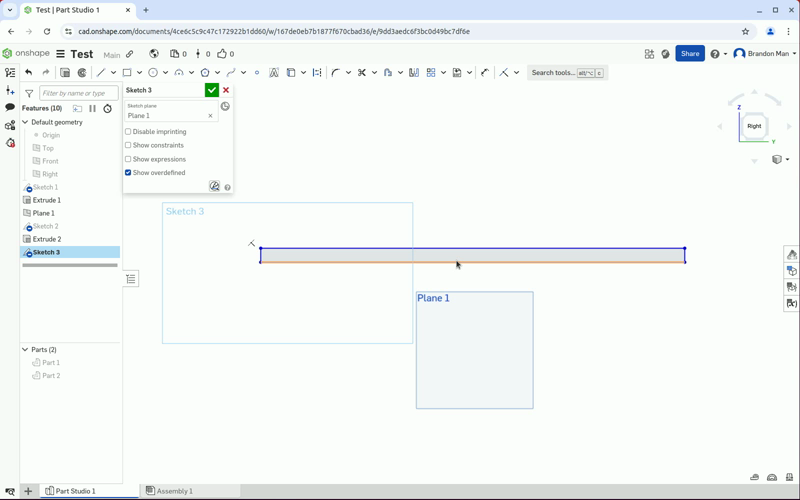
scroll(6)
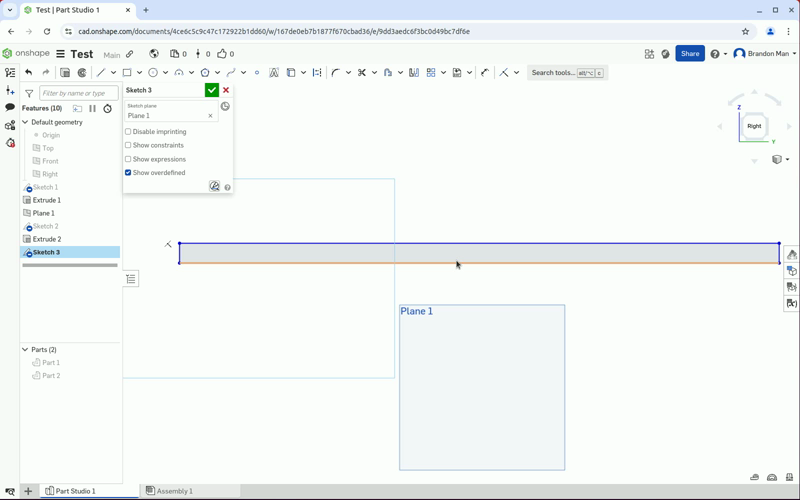
scroll(6)
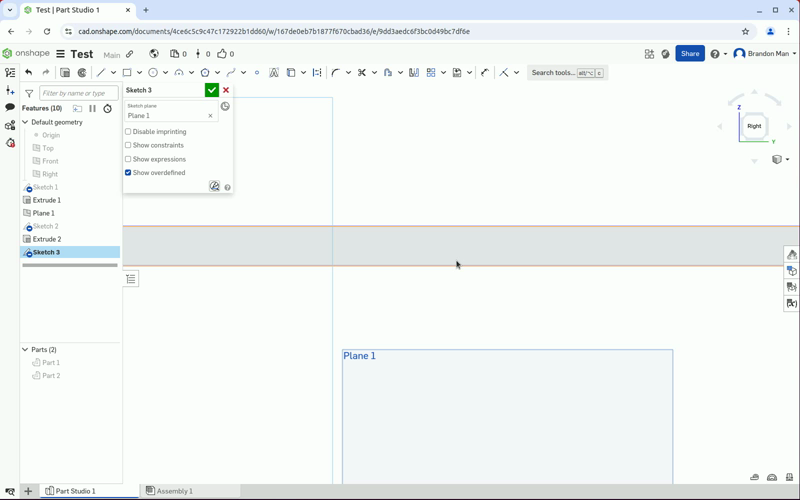
click(456, 260)
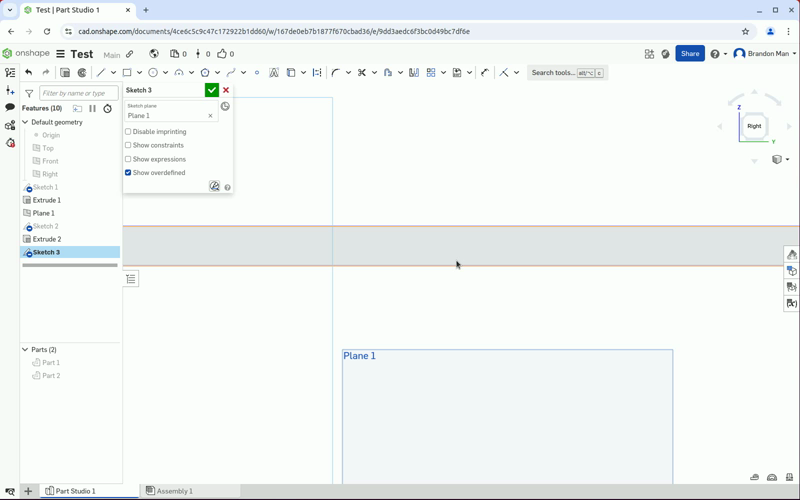
scroll(-6)
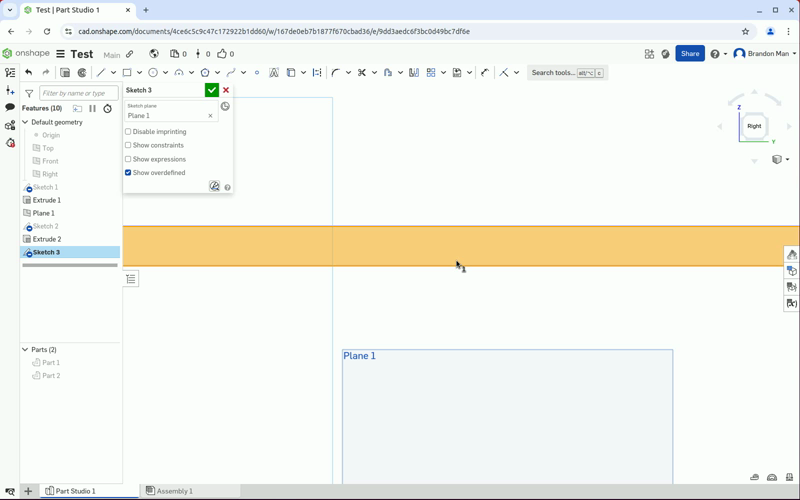
scroll(-6)
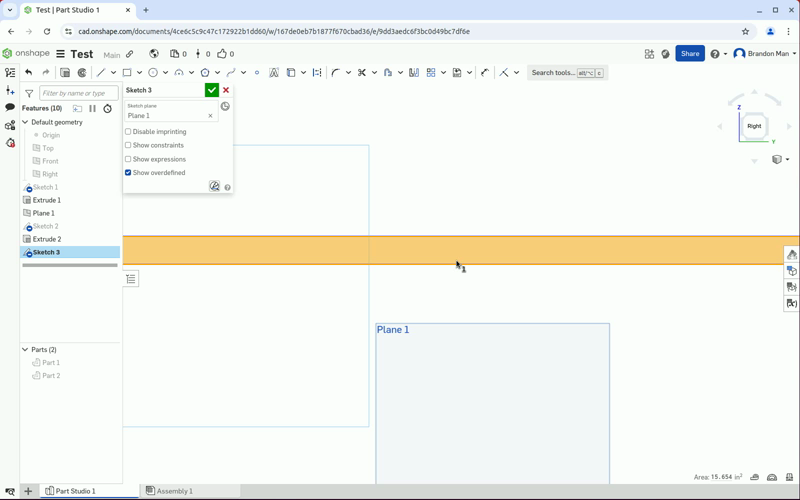
scroll(-6)
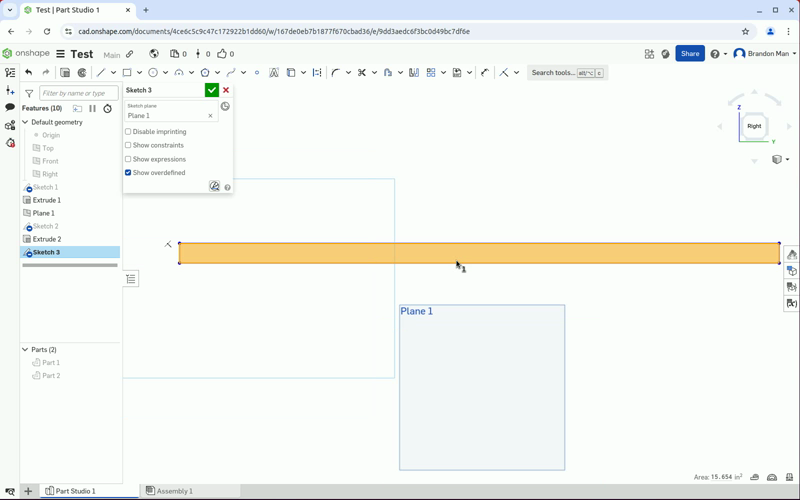
scroll(-6)
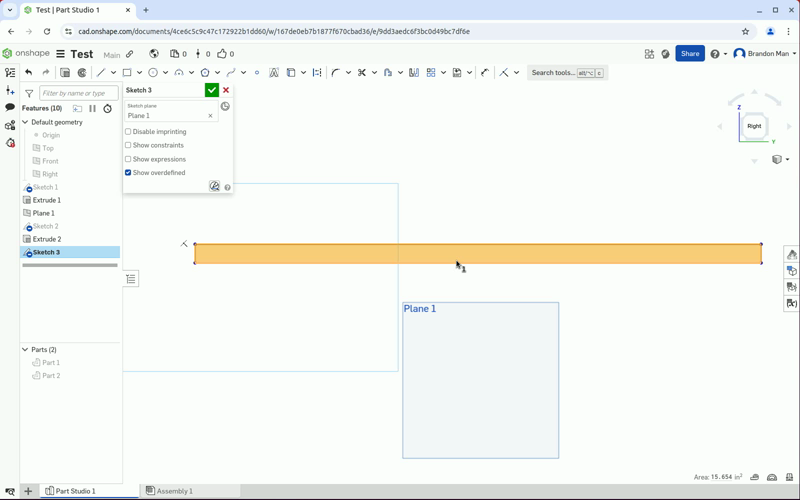
scroll(-6)
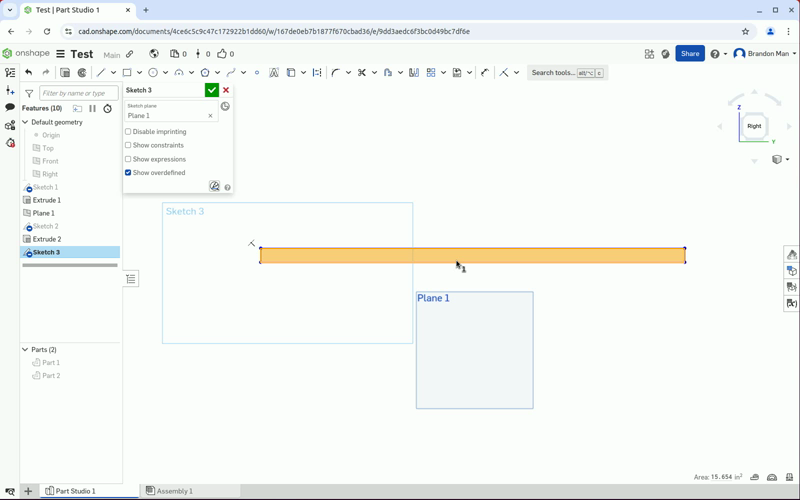
scroll(-6)
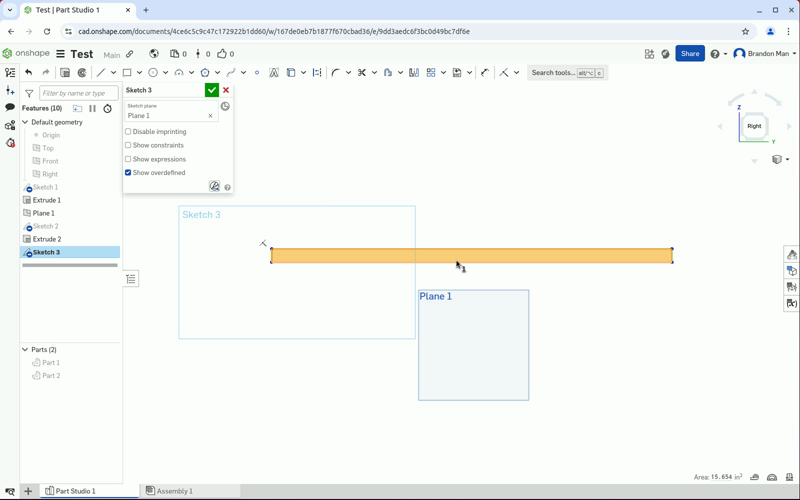
scroll(-6)
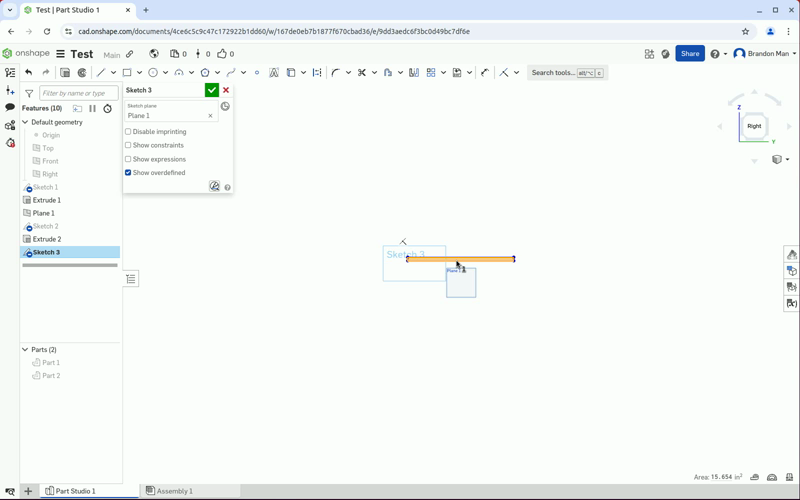
mouse_move(73, 352)
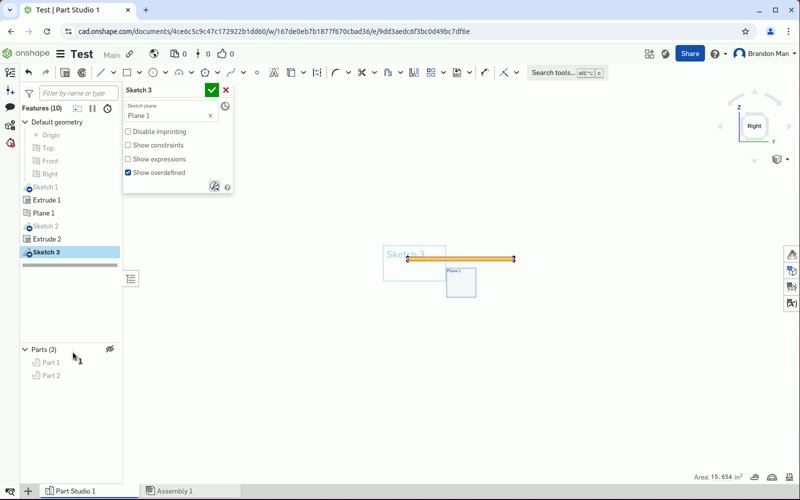
key(shift+y)
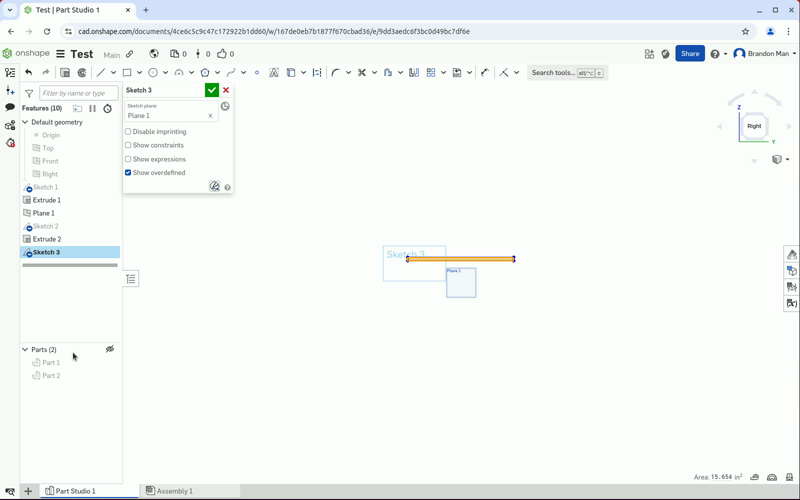
key(shift+e)
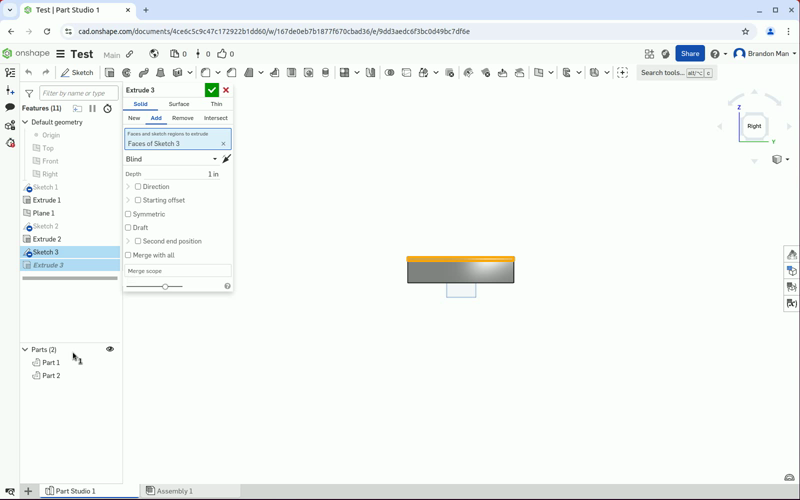
mouse_move(143, 106)
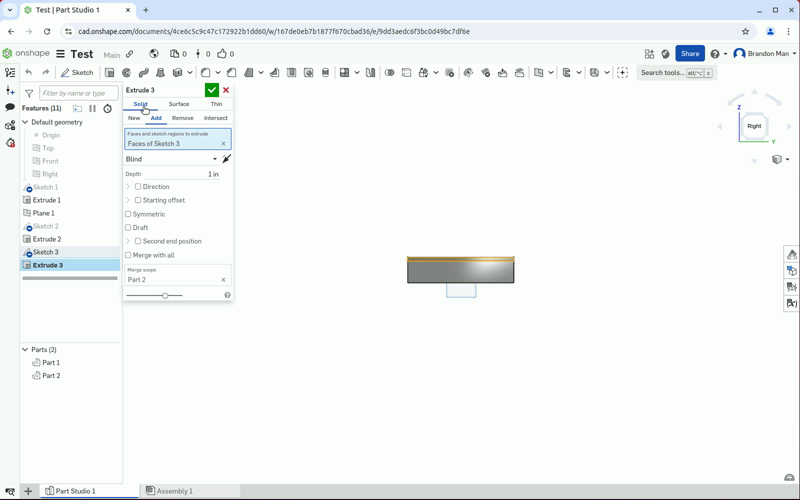
click(143, 106)
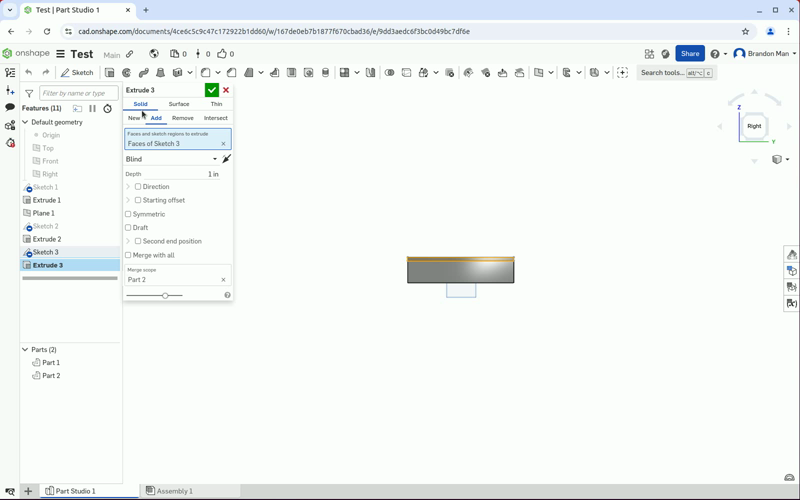
mouse_move(137, 120)
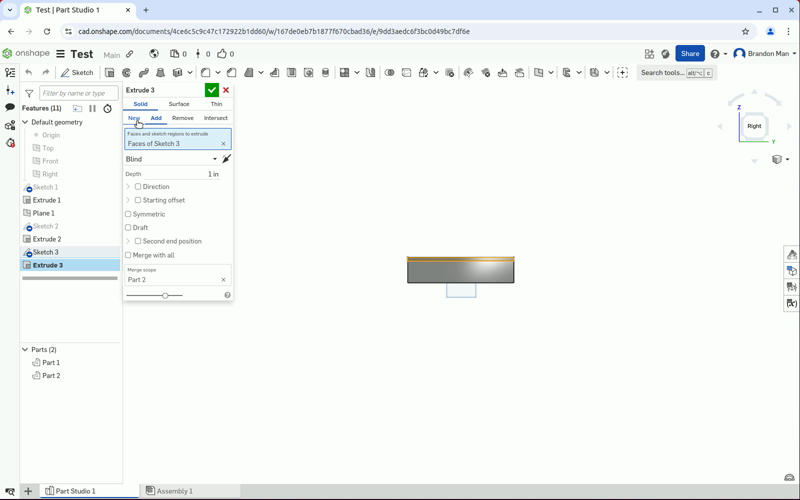
click(137, 120)
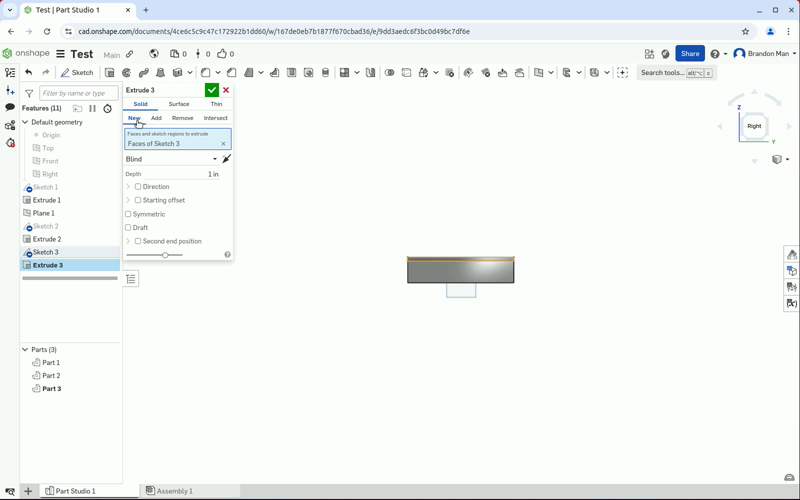
key(tab, 4)
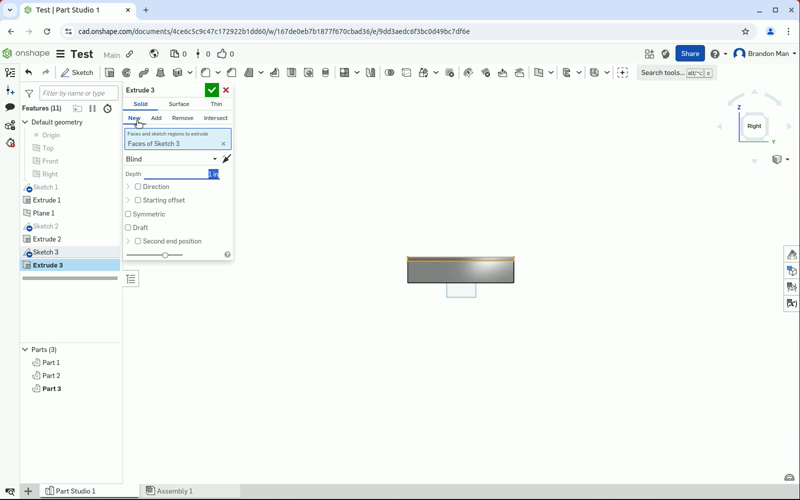
text(0.722)
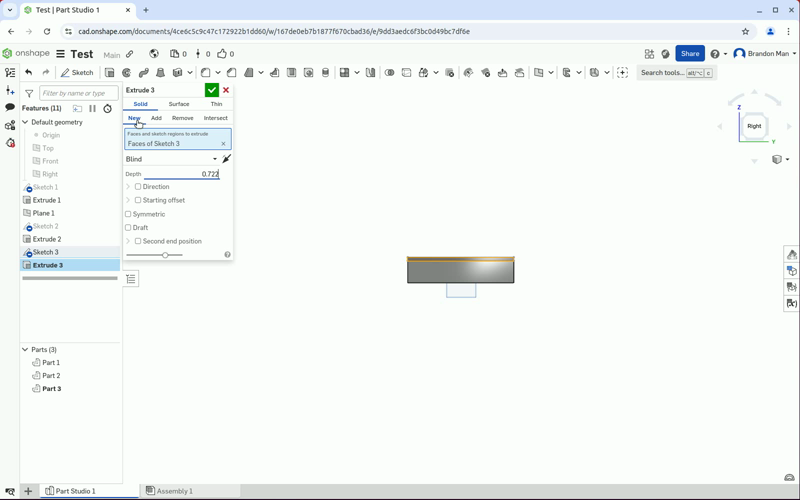
key(enter)
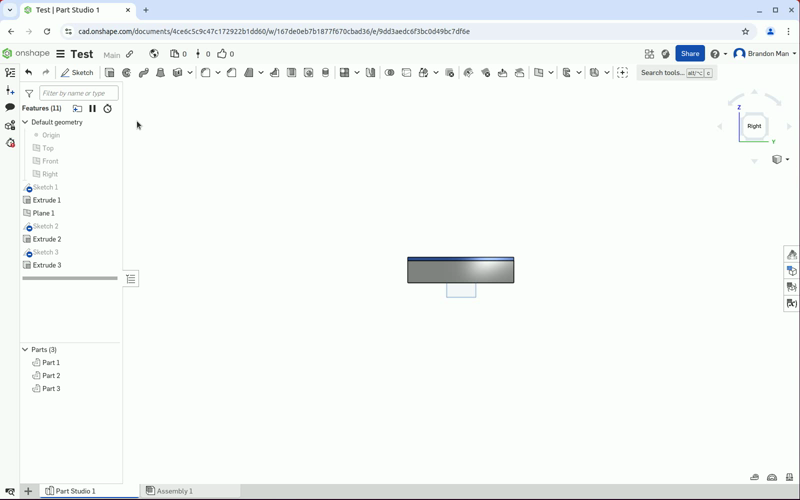
key(shift+h)
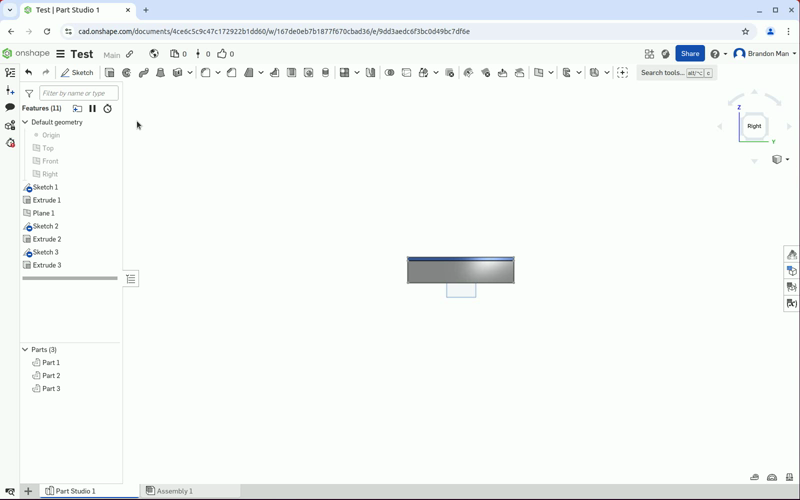
key(shift+h)
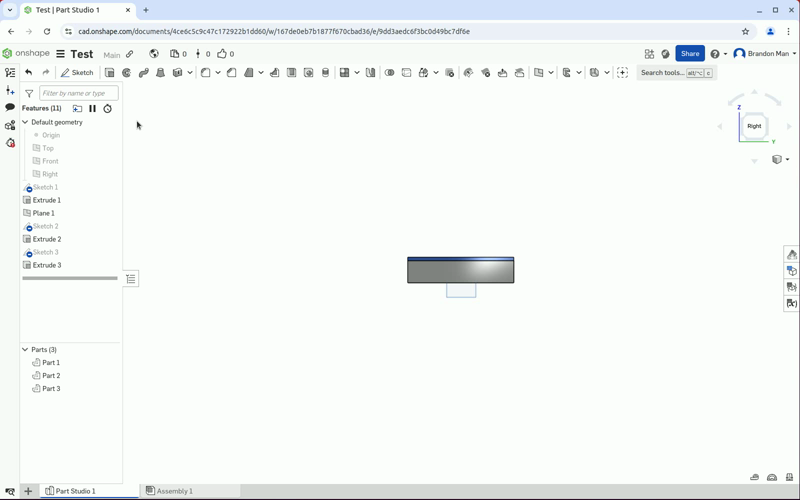
mouse_move(73, 189)
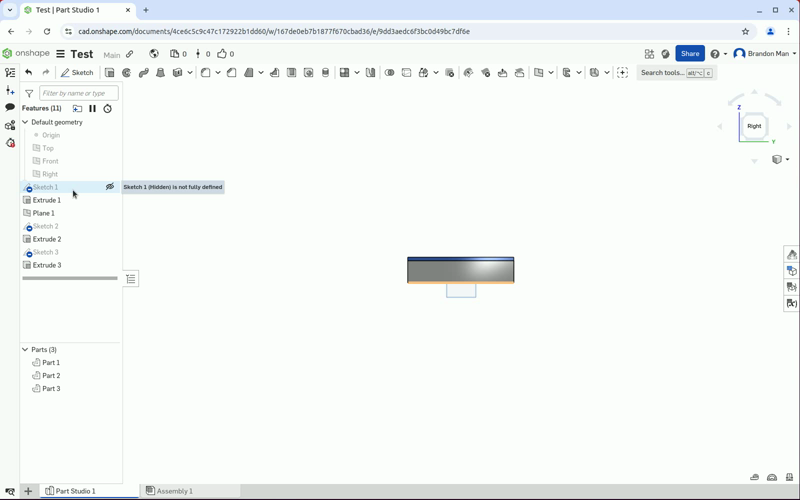
click(73, 189)
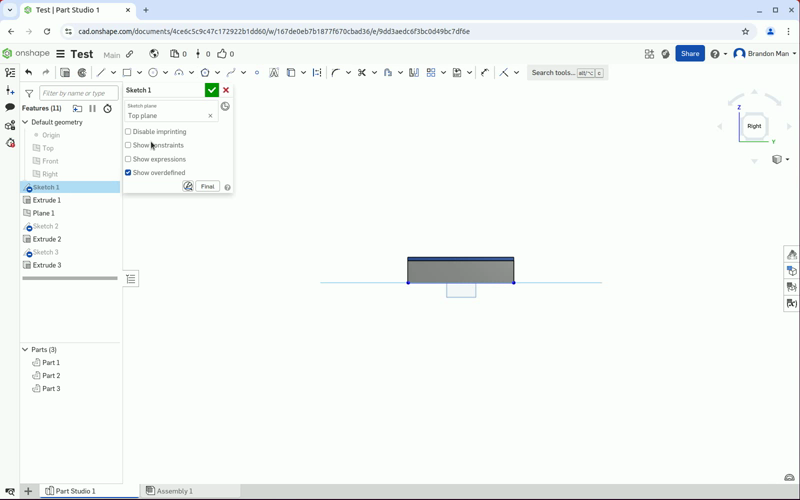
mouse_move(229, 92)
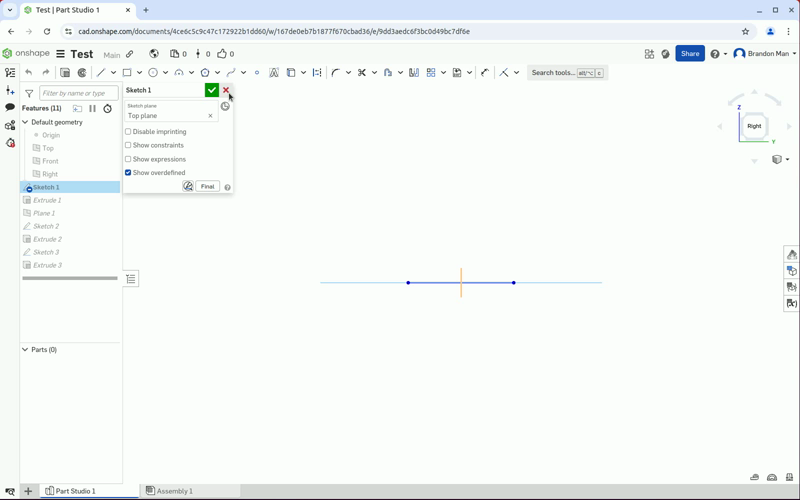
click(229, 92)
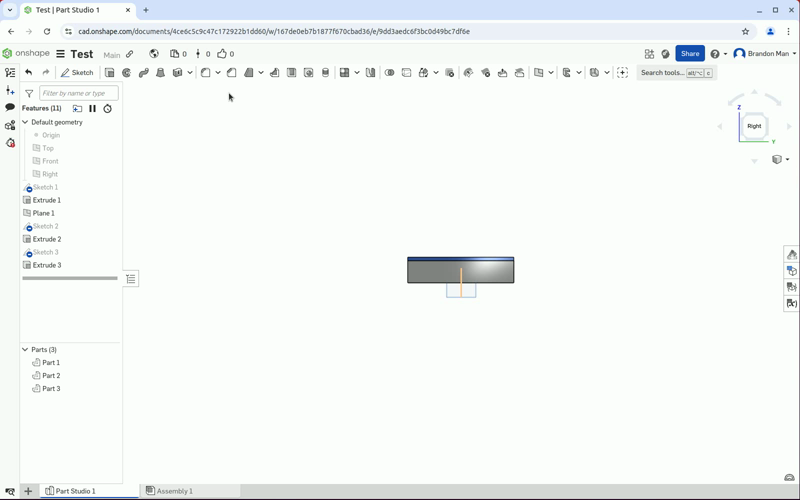
mouse_move(73, 352)
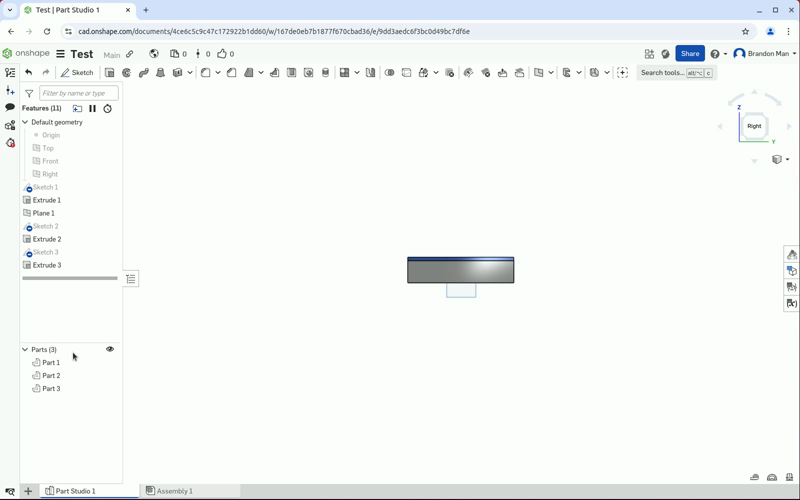
key(y)
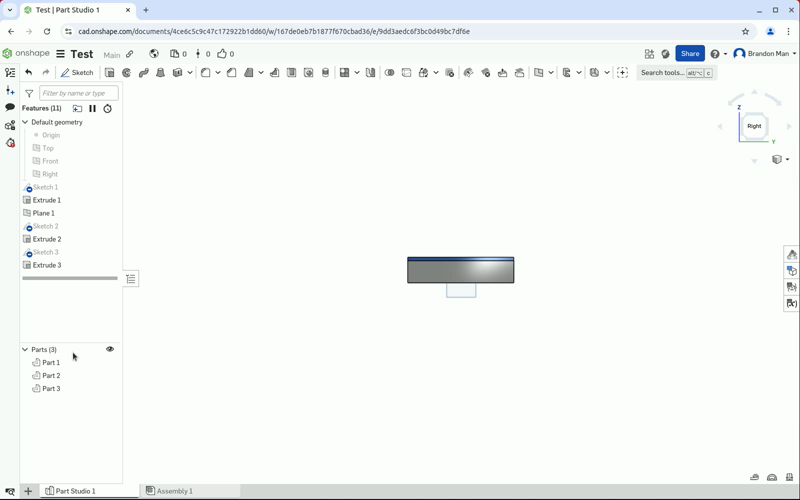
key(shift+p)
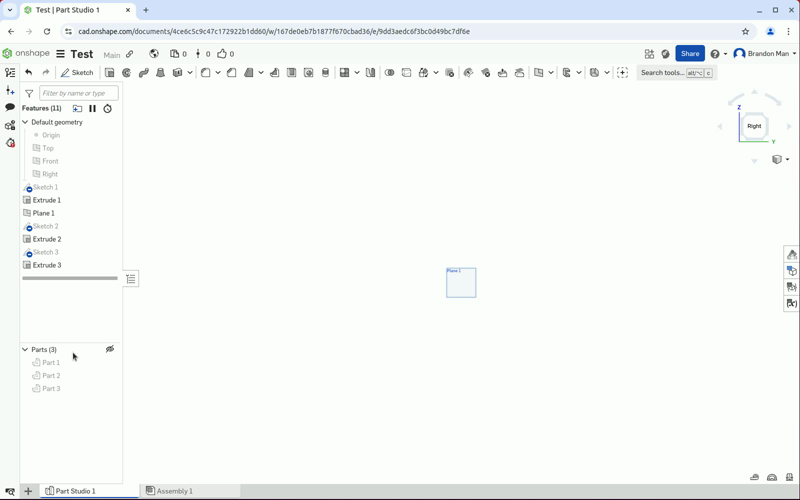
key(space)
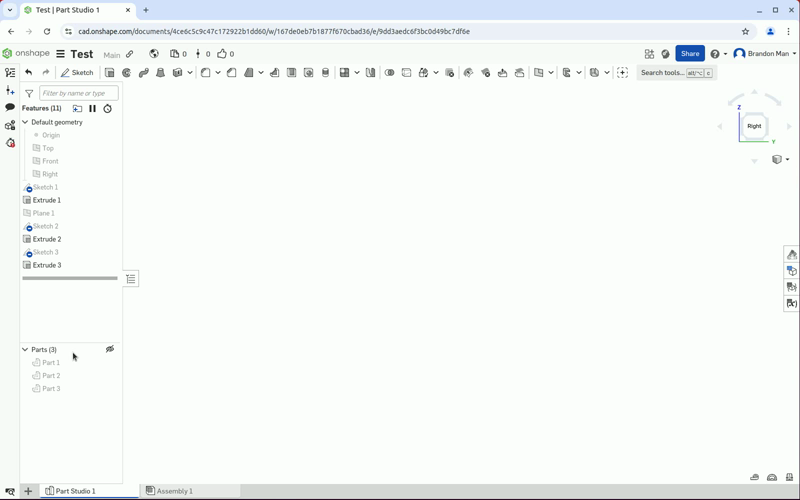
key_down(shift)
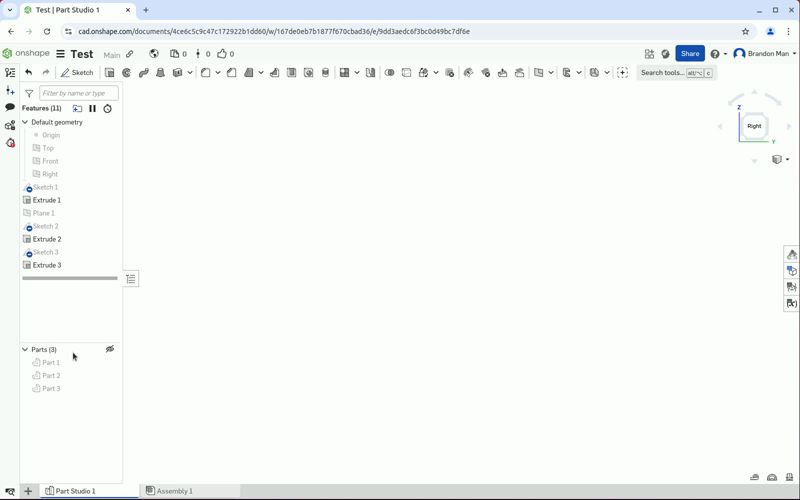
key(right)
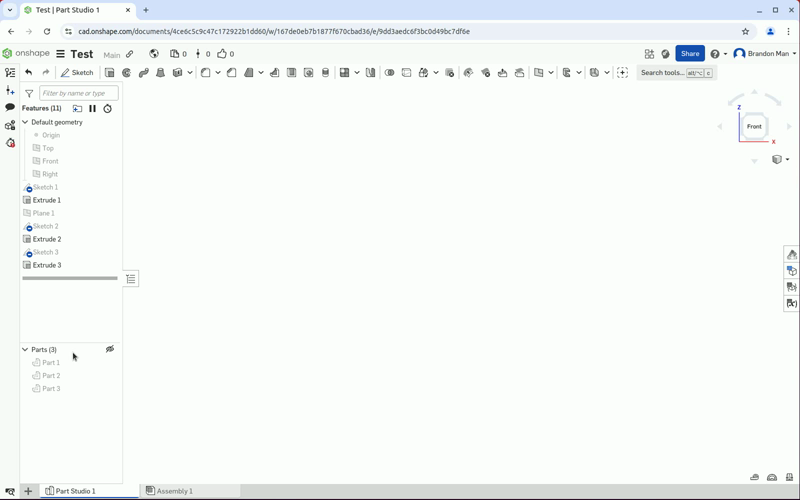
key_up(shift)
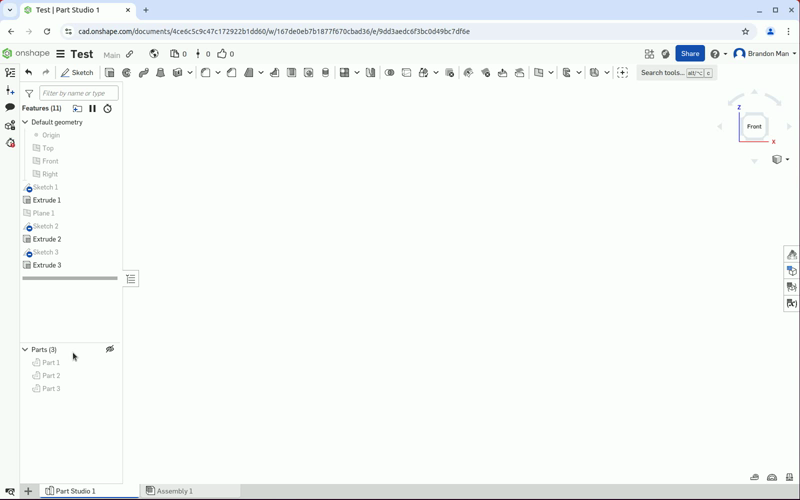
mouse_move(73, 352)
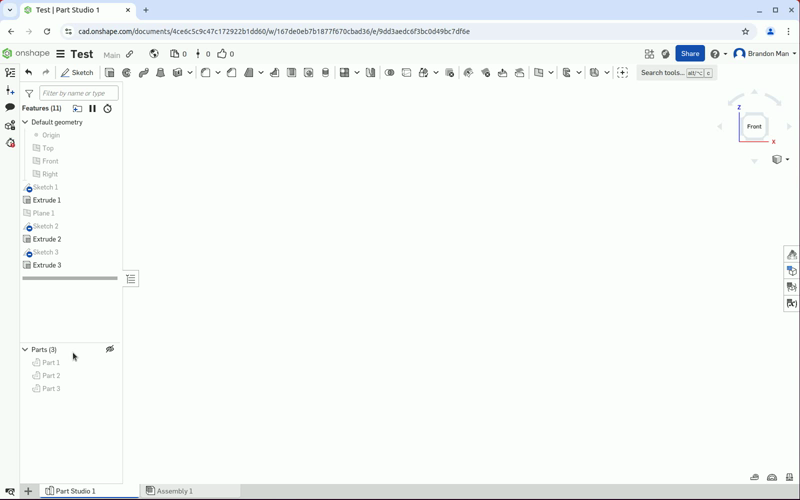
key(shift+y)
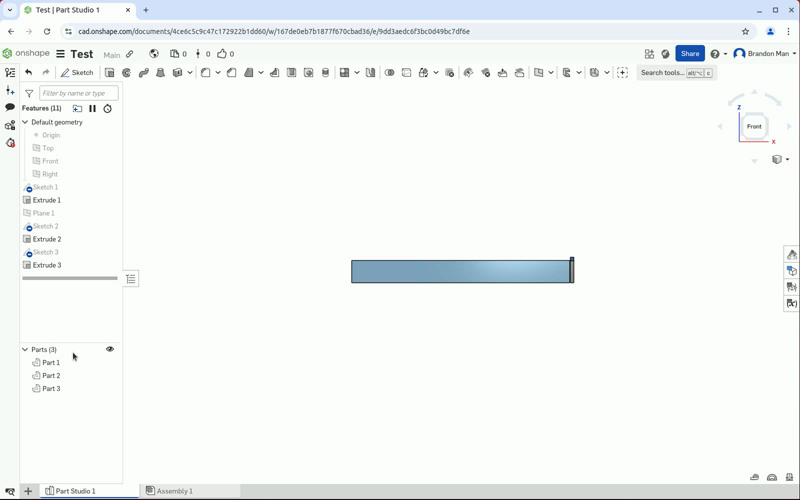
mouse_move(541, 75)
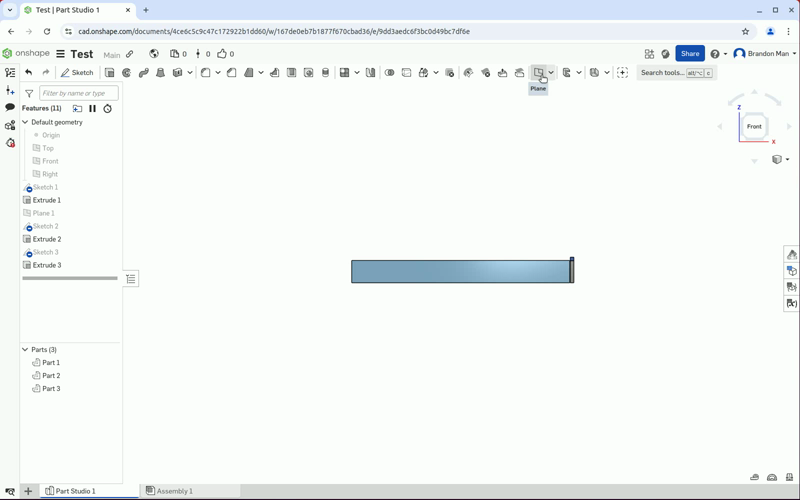
click(541, 75)
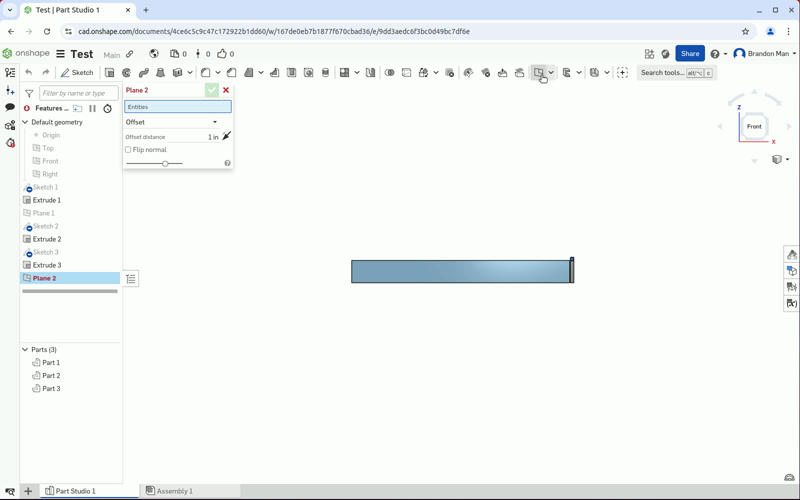
mouse_move(73, 163)
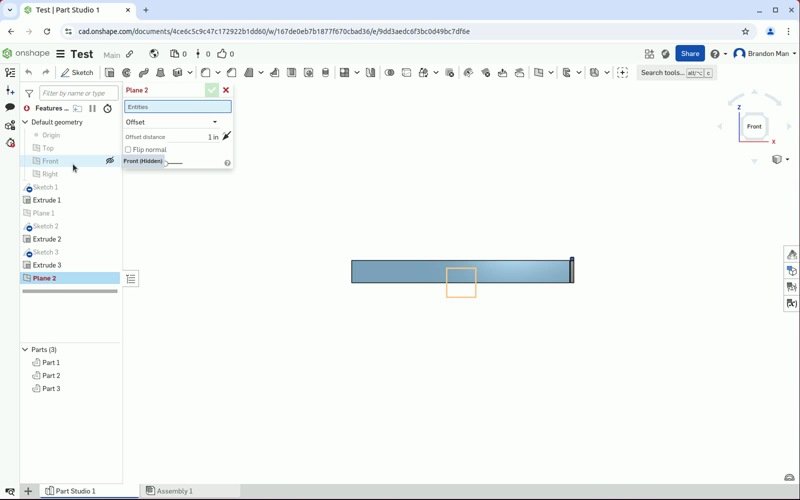
click(73, 163)
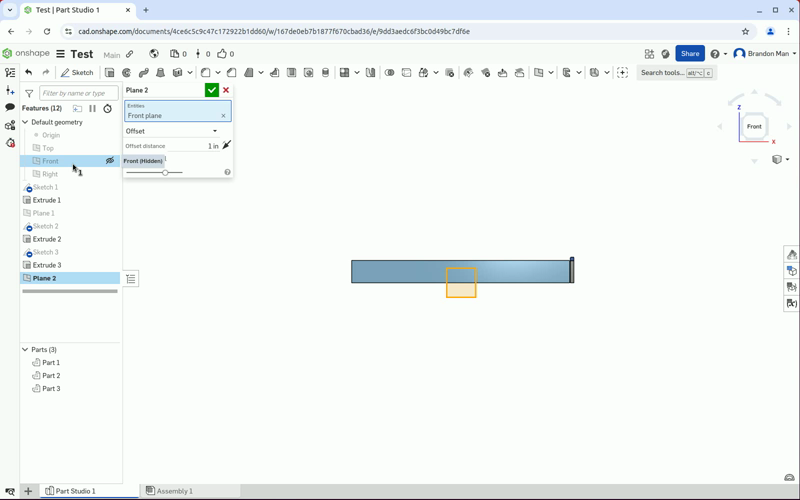
key(tab, 2)
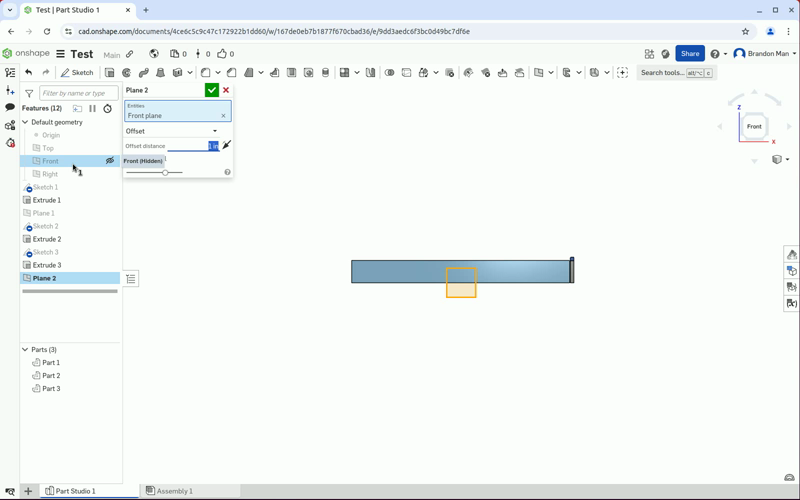
text(10.845)
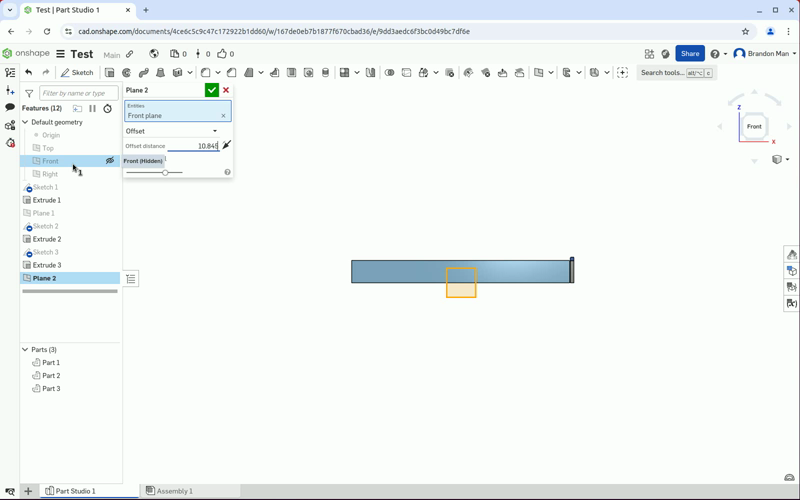
key(enter, 2)
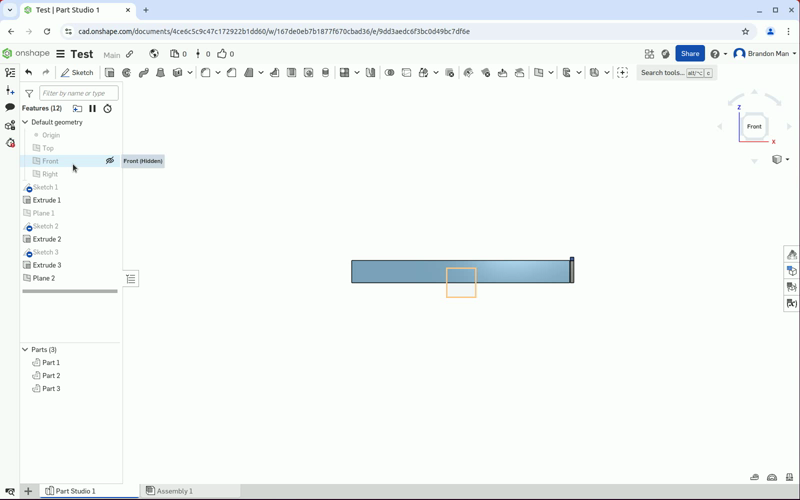
key(shift+s)
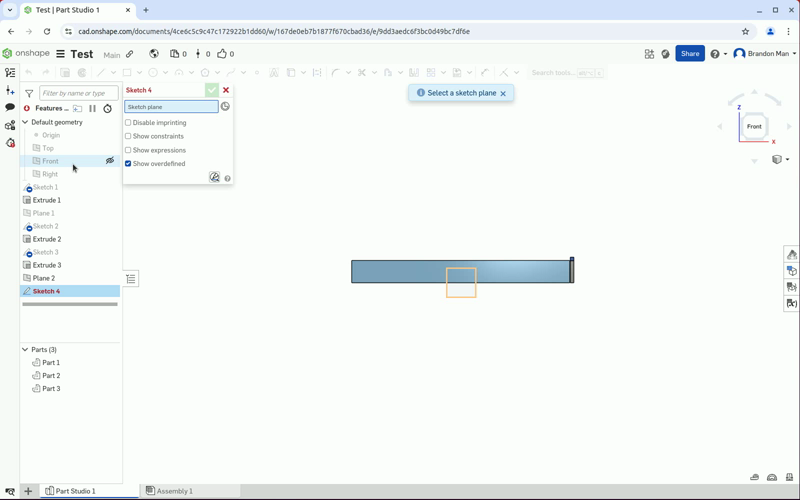
mouse_move(73, 280)
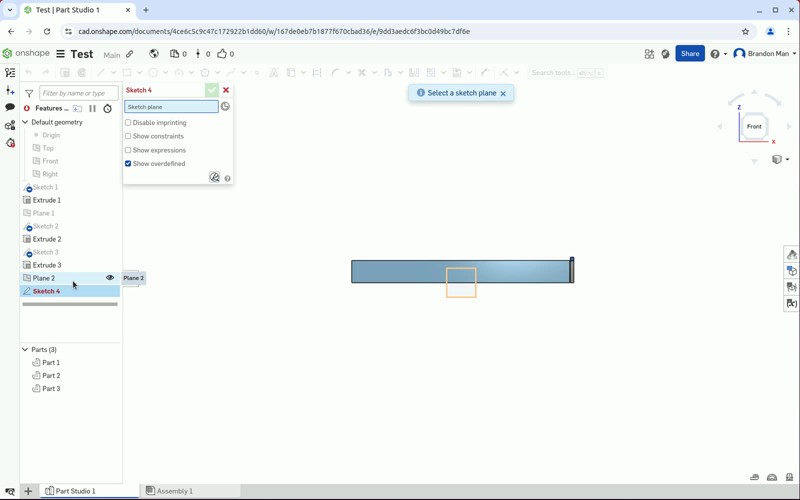
click(73, 280)
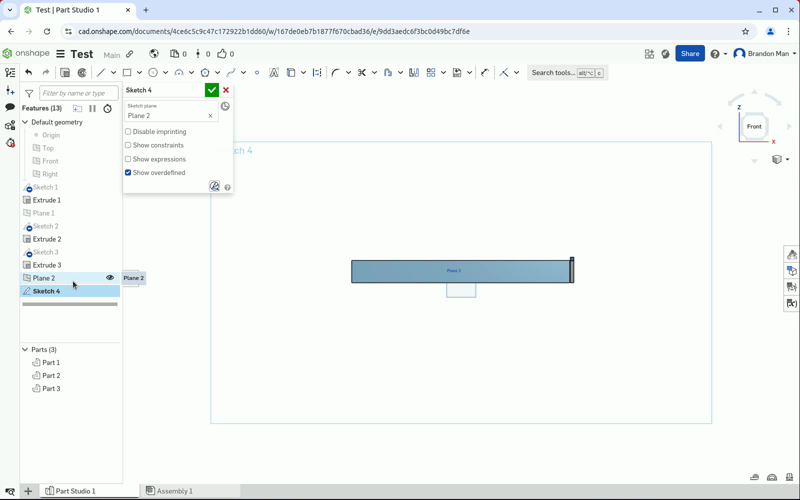
mouse_move(73, 352)
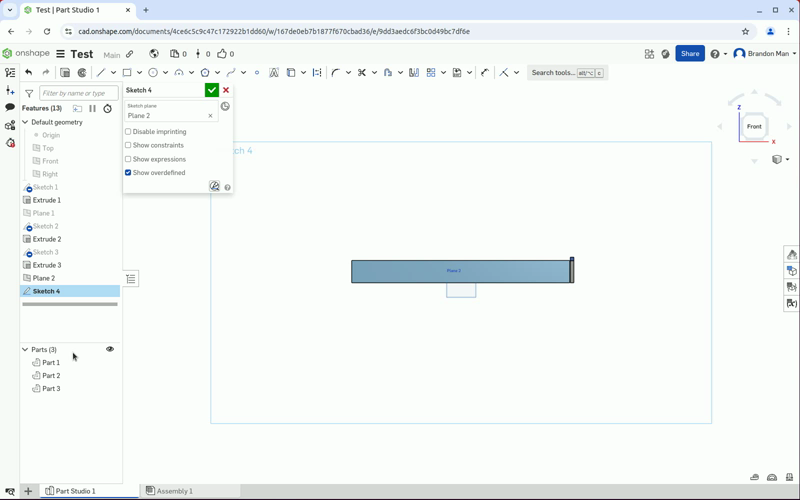
key(y)
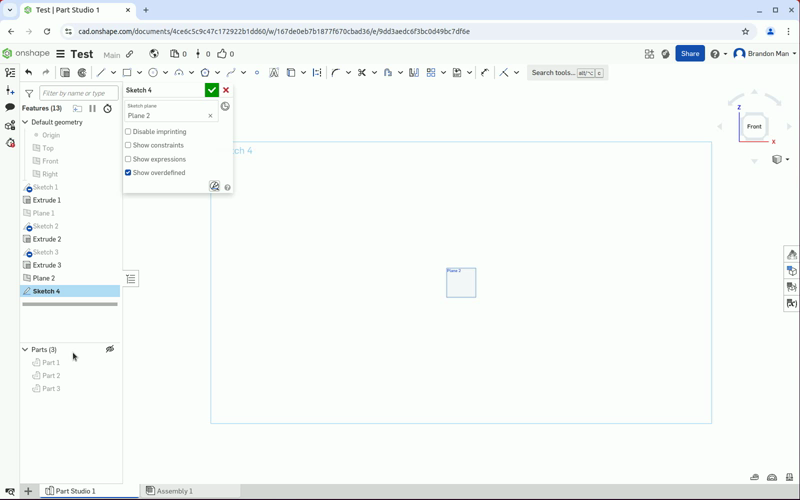
key(l)
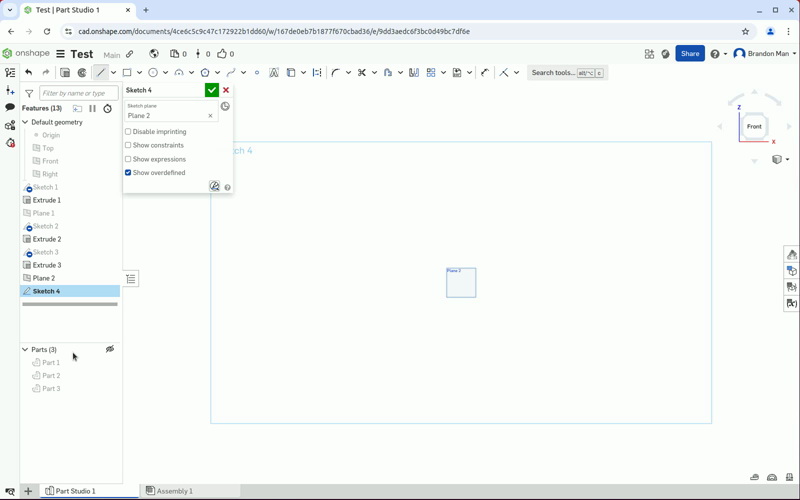
key_down(shift)
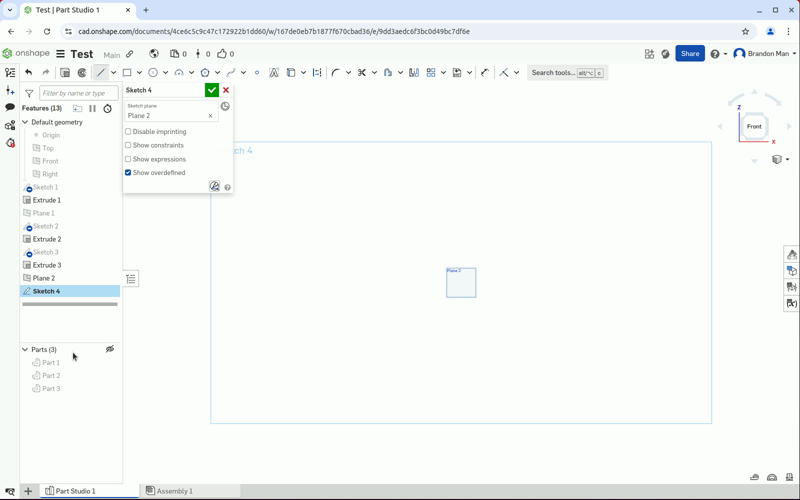
mouse_move(348, 282)
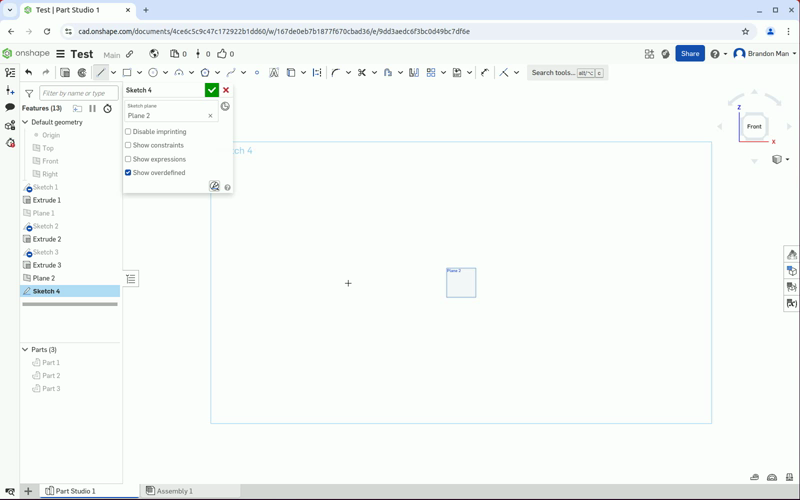
click(348, 282)
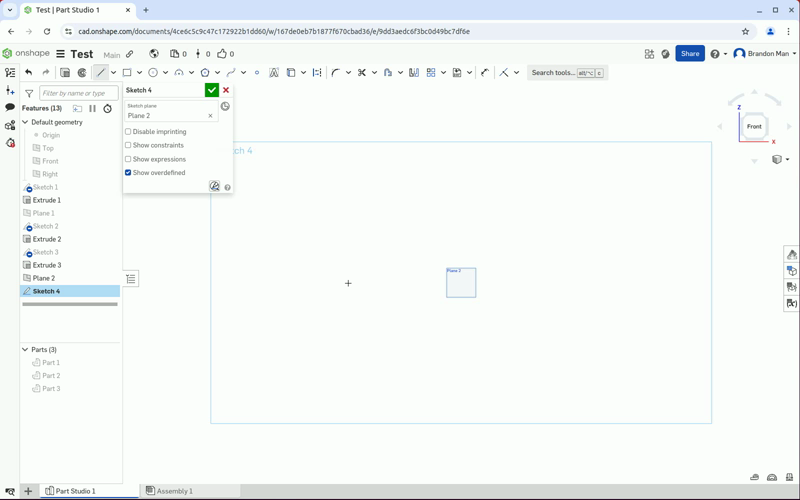
key_up(shift)
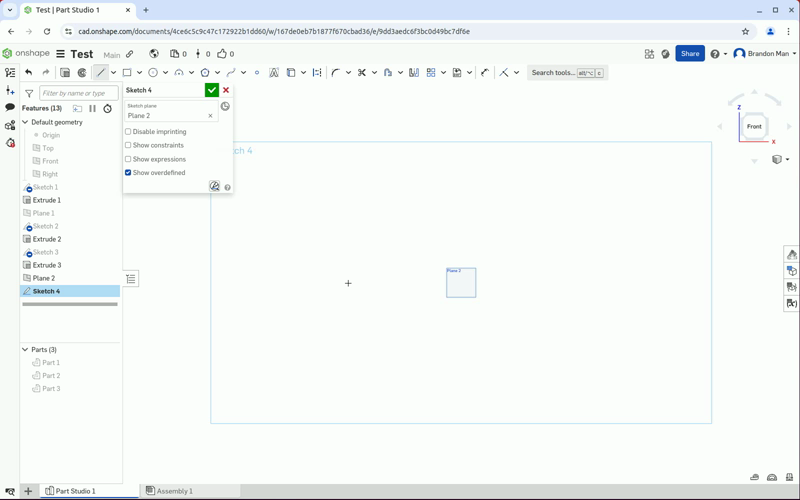
key_down(shift)
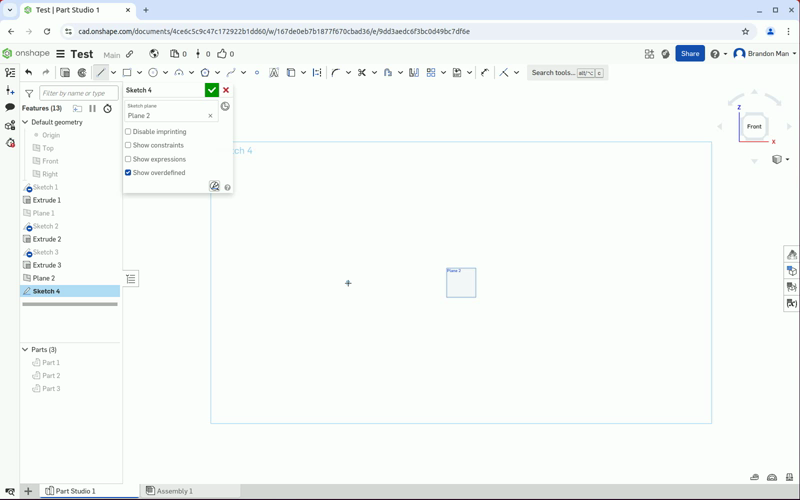
mouse_move(378, 282)
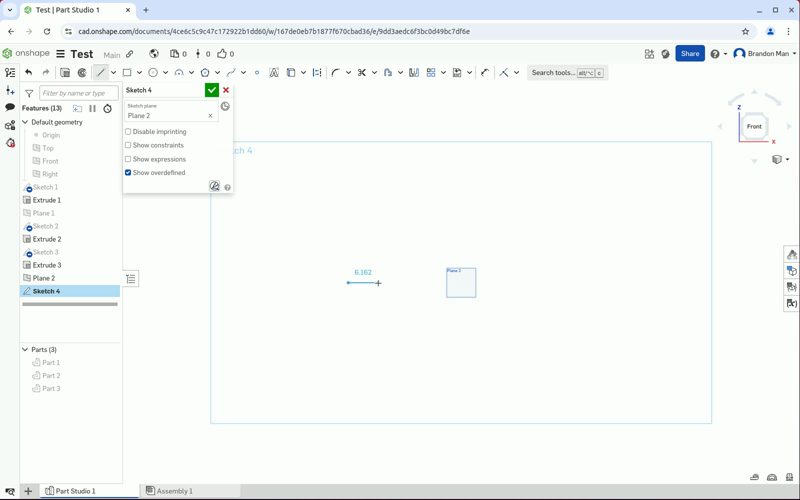
mouse_move(350, 282)
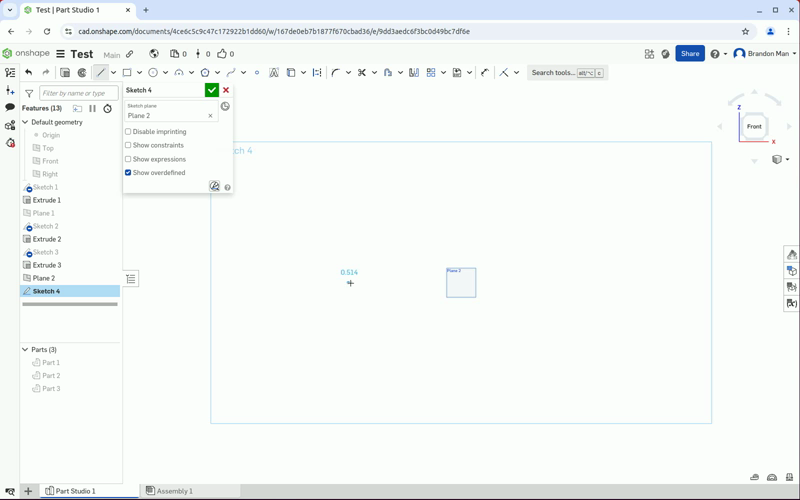
scroll(6)
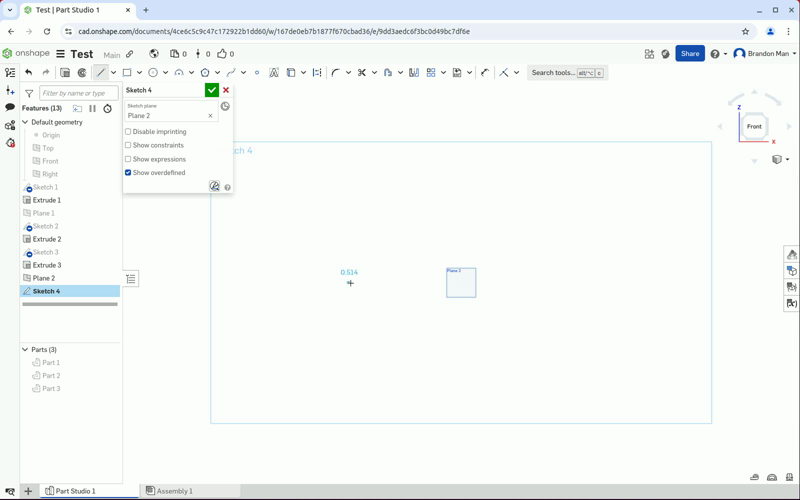
scroll(6)
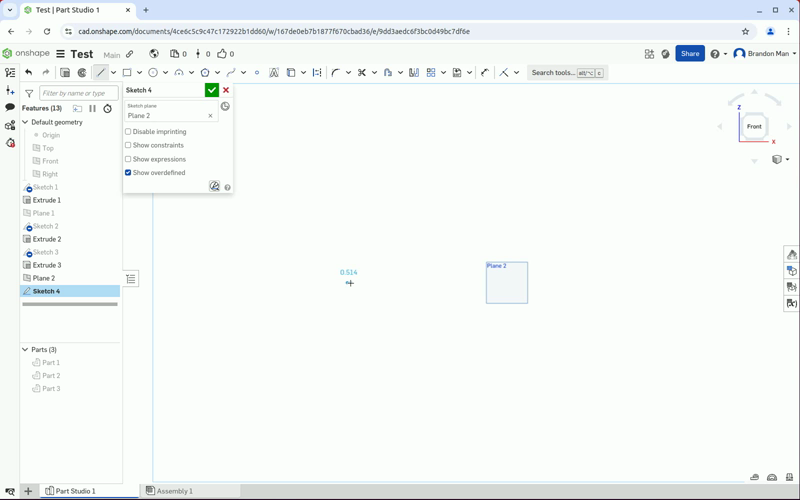
scroll(6)
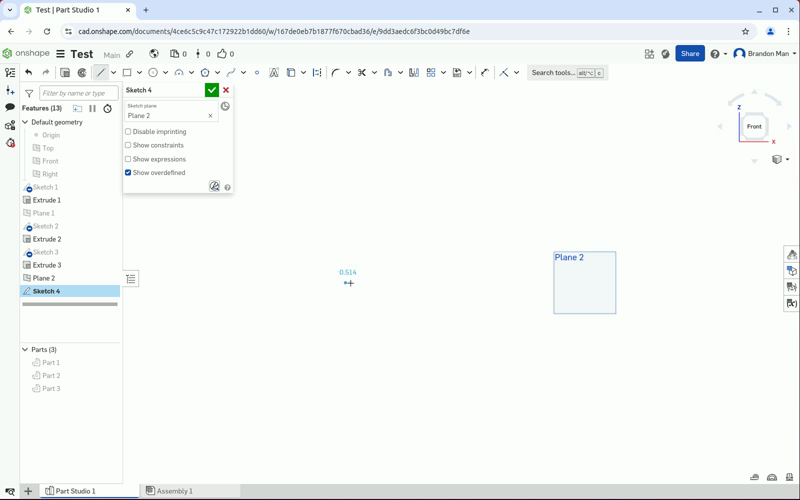
scroll(6)
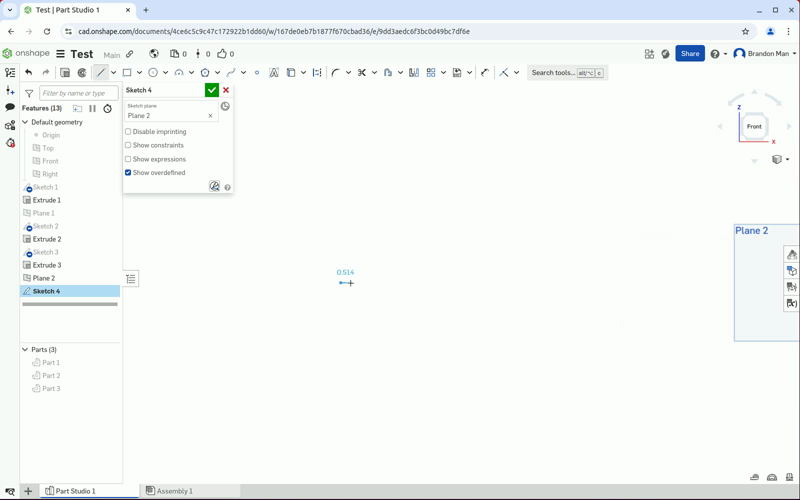
scroll(6)
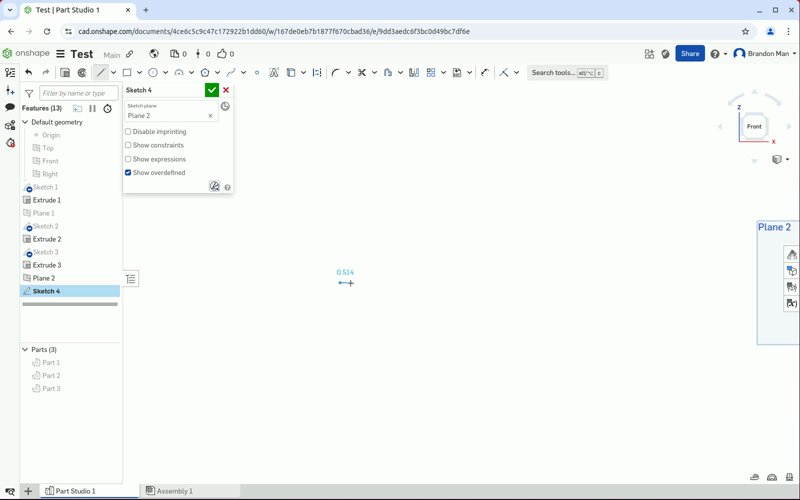
scroll(6)
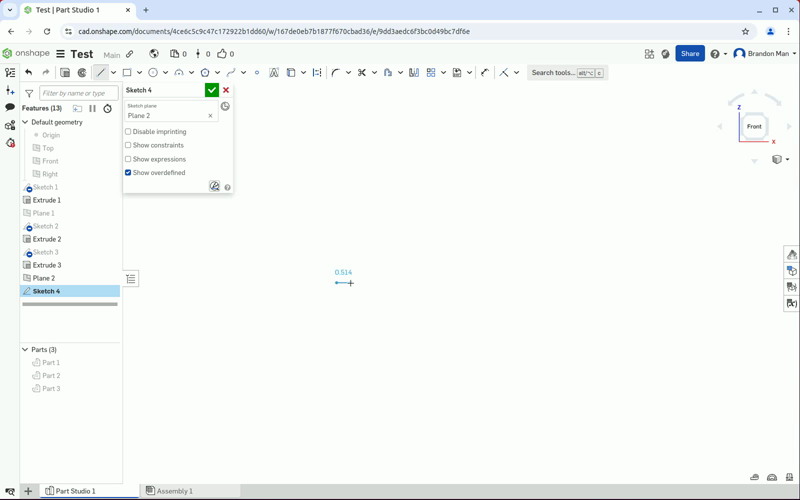
scroll(6)
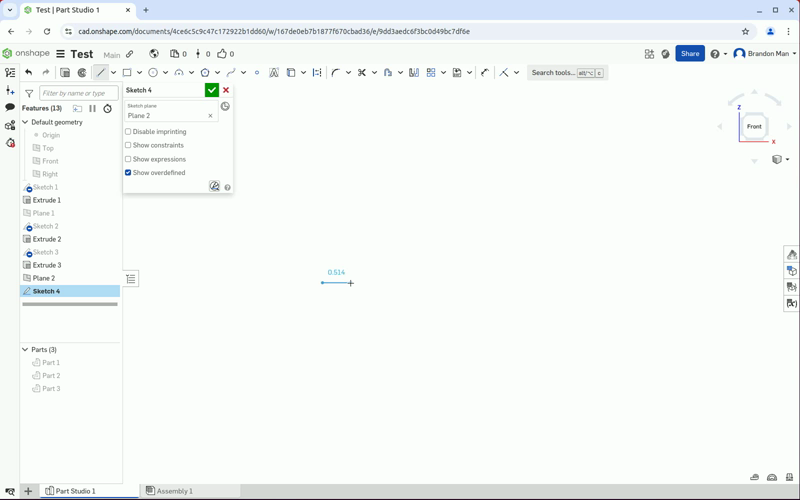
click(350, 282)
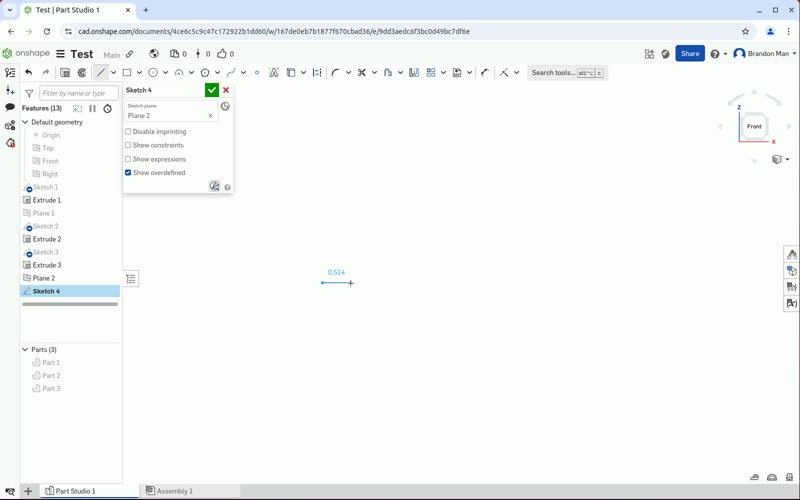
scroll(-6)
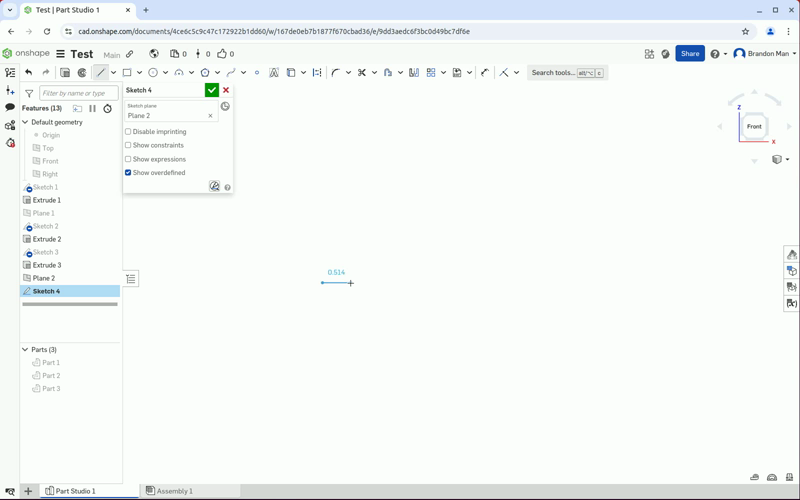
scroll(-6)
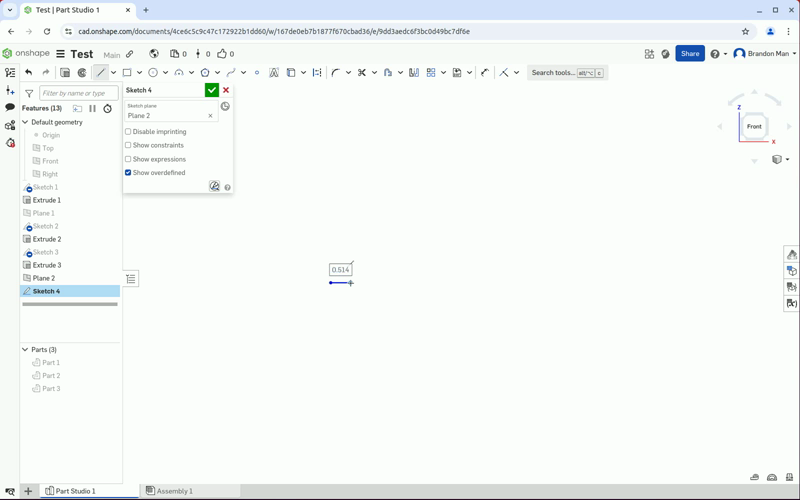
scroll(-6)
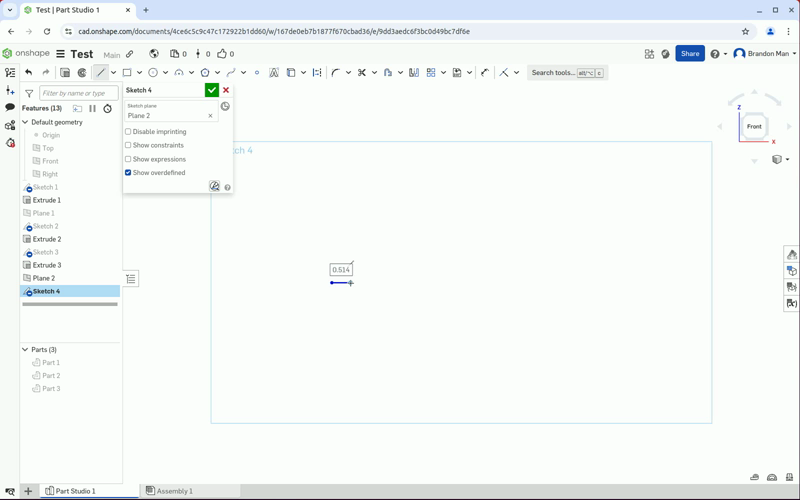
scroll(-6)
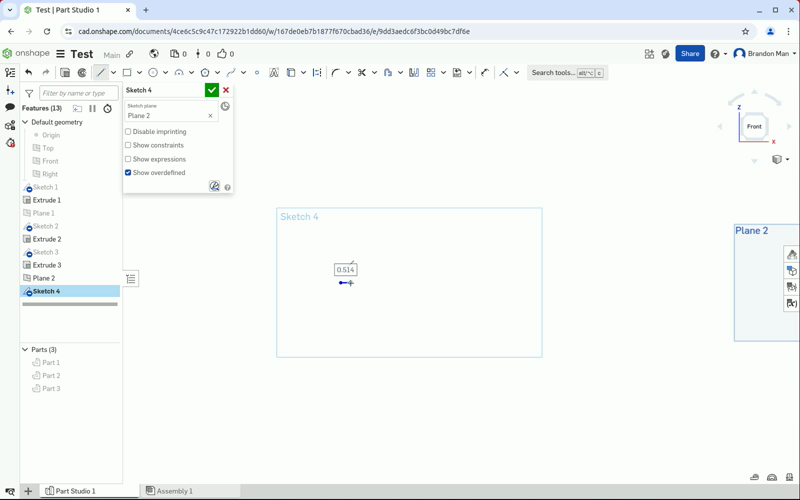
scroll(-6)
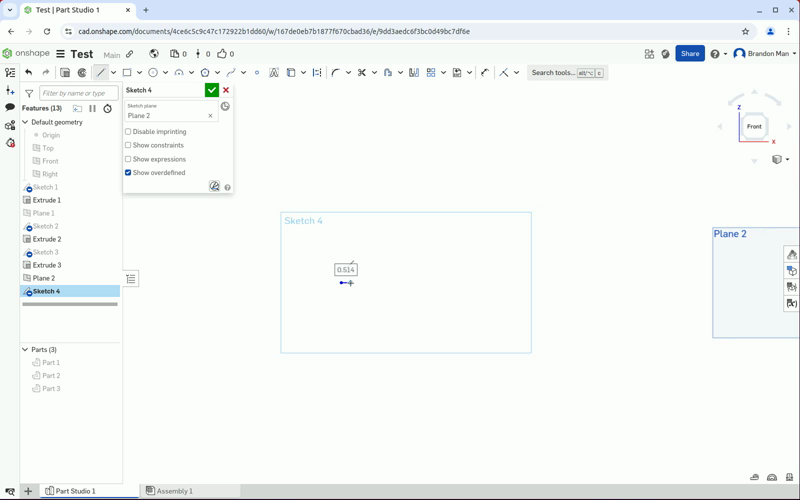
scroll(-6)
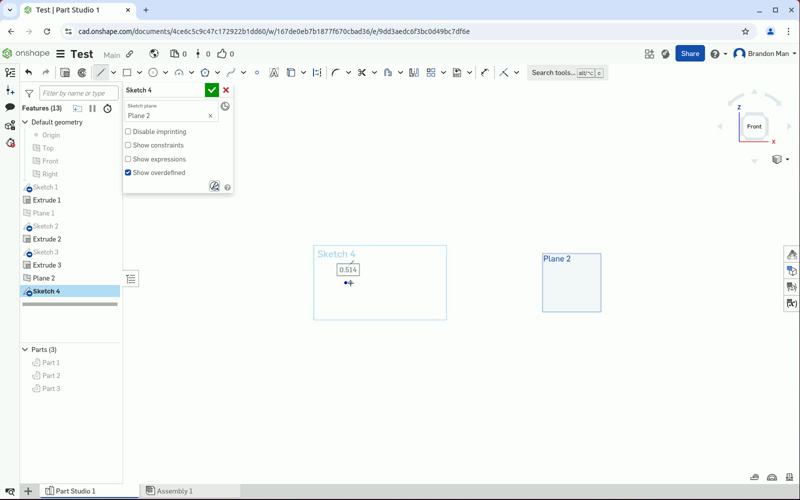
scroll(-6)
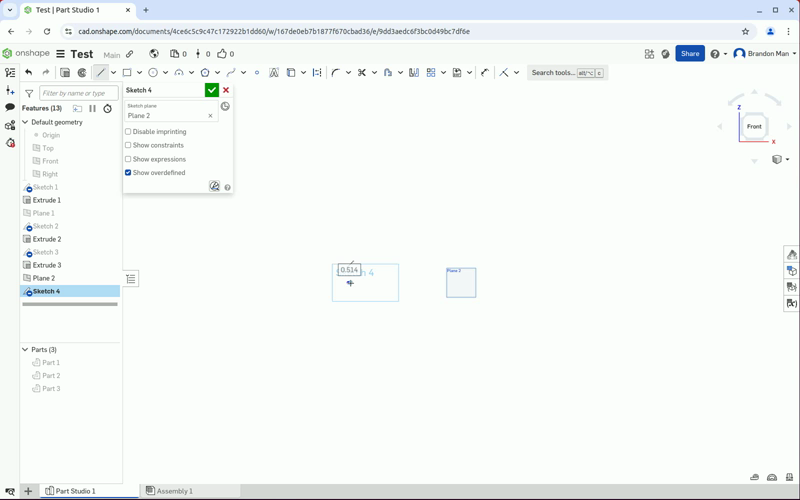
key_up(shift)
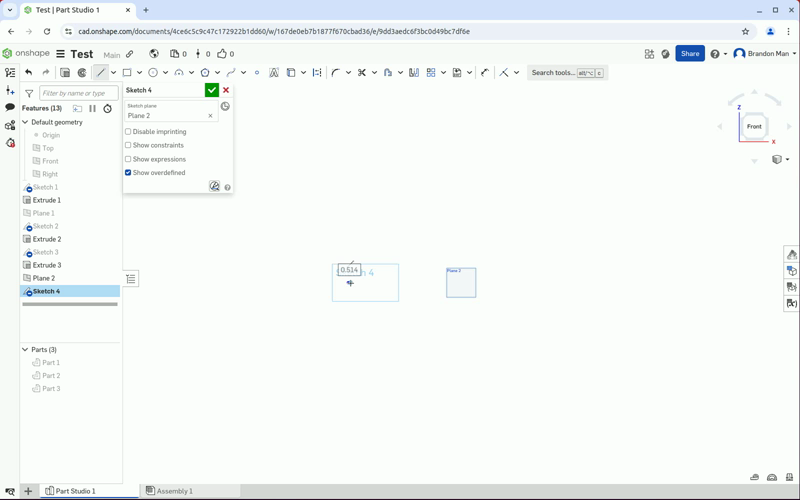
key_down(shift)
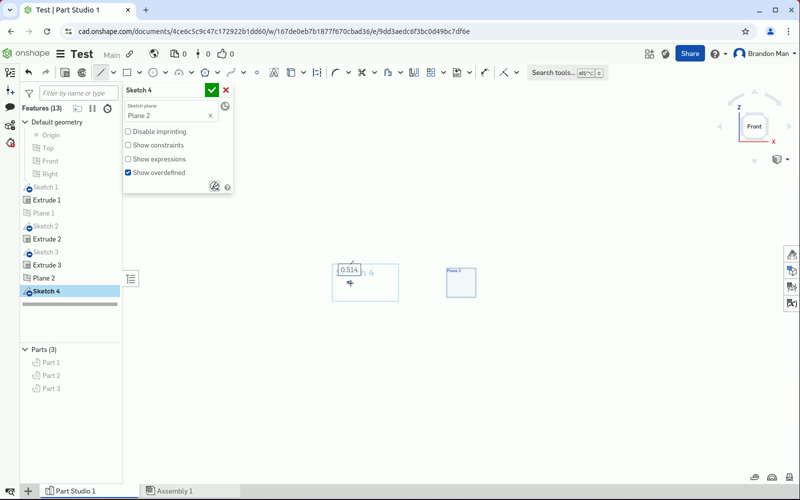
mouse_move(380, 282)
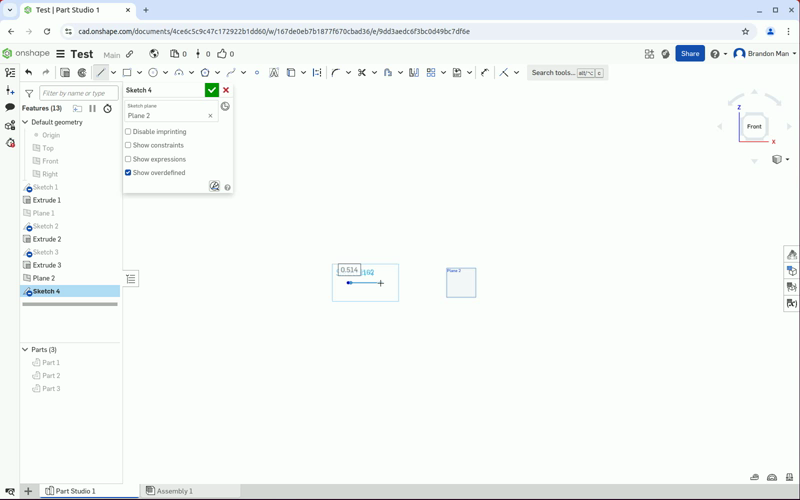
mouse_move(350, 259)
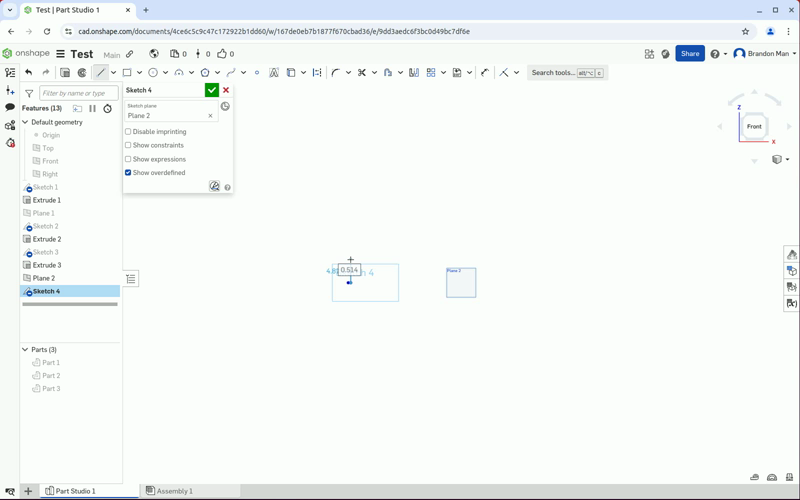
click(350, 259)
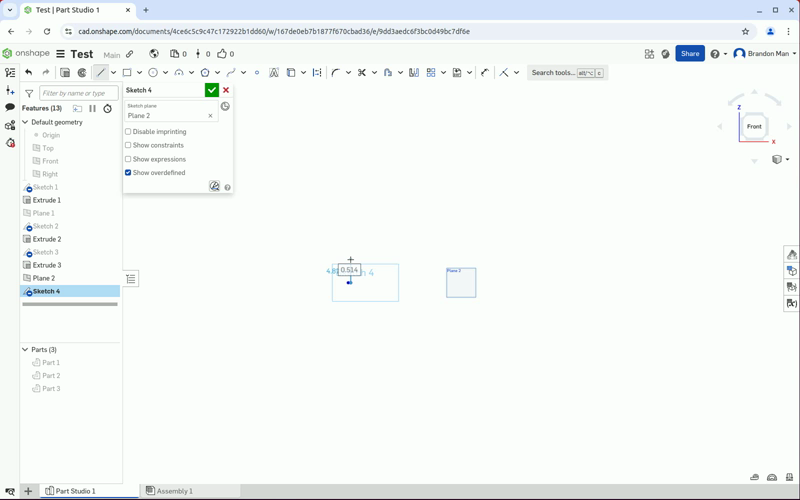
key_up(shift)
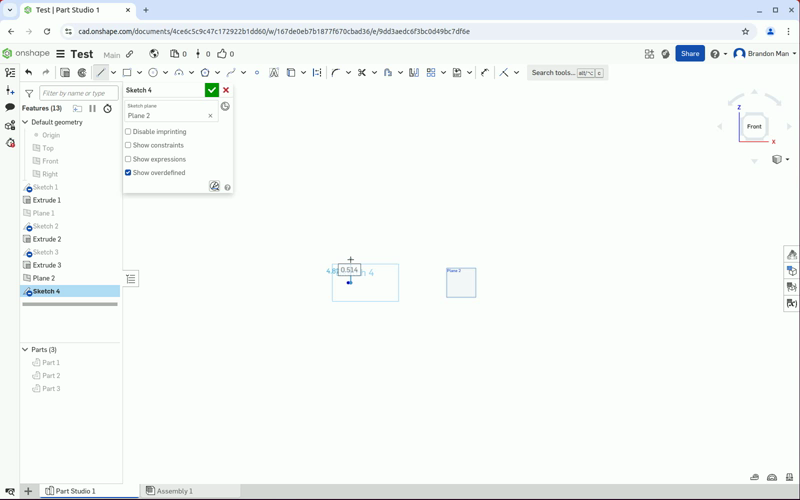
key_down(shift)
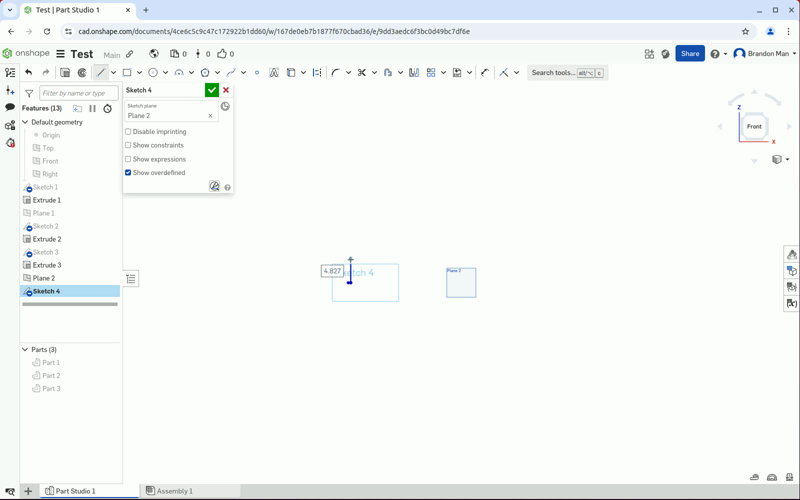
mouse_move(569, 259)
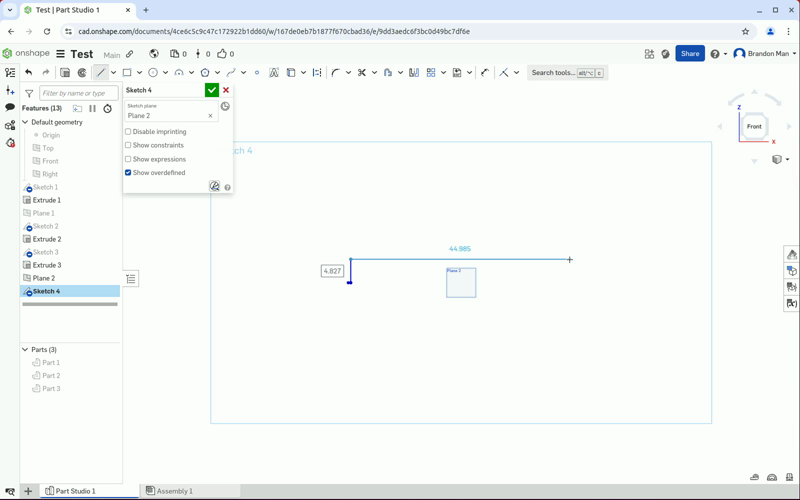
click(569, 259)
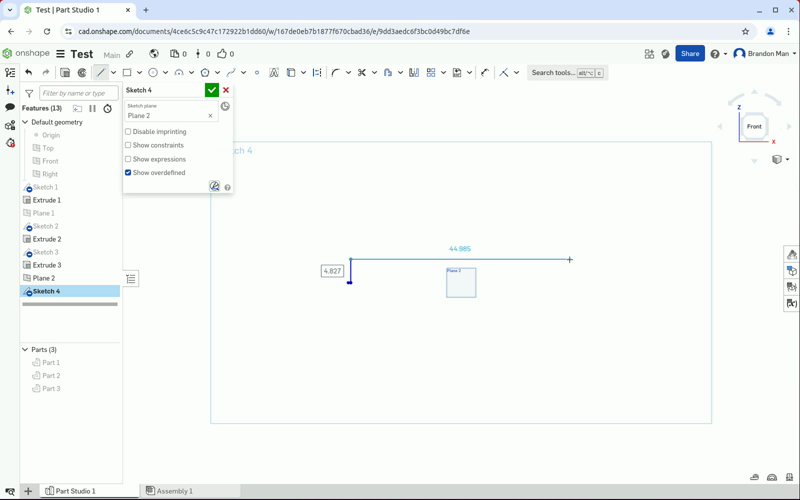
key_up(shift)
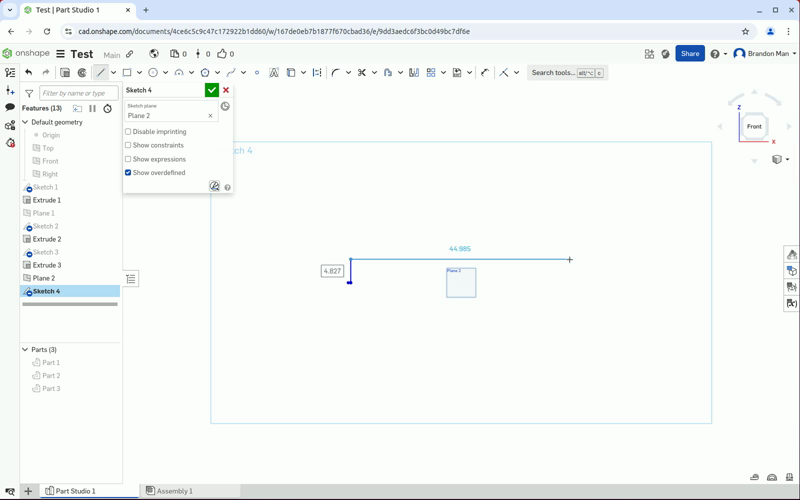
key_down(shift)
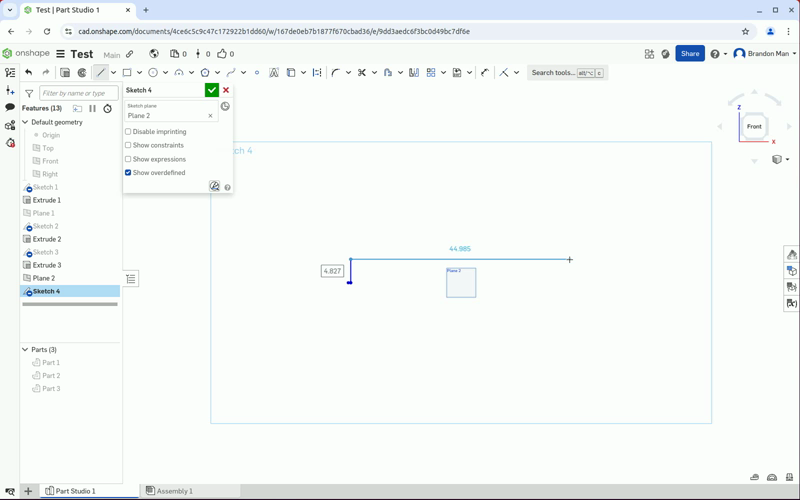
mouse_move(589, 259)
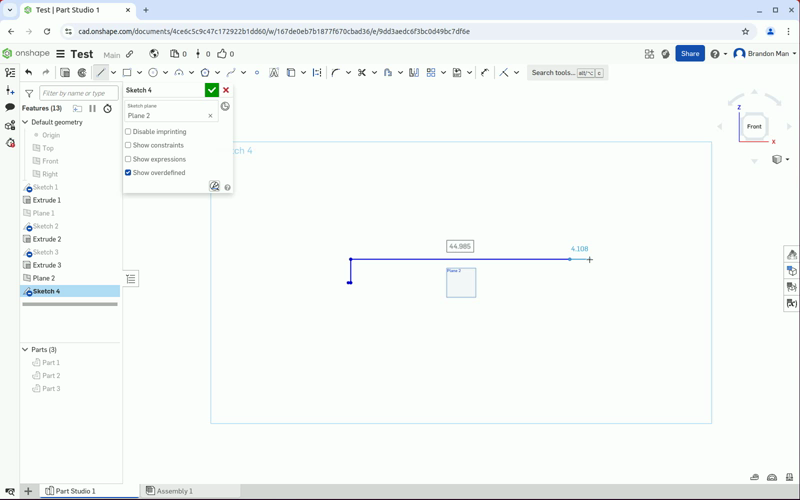
mouse_move(569, 282)
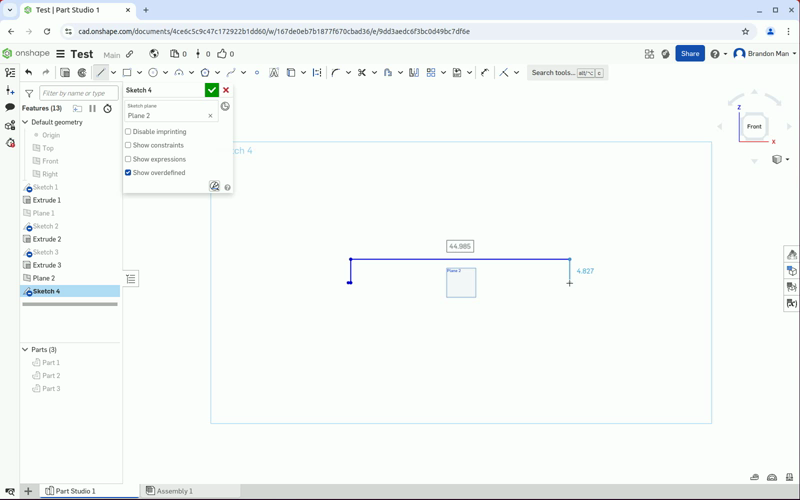
click(569, 282)
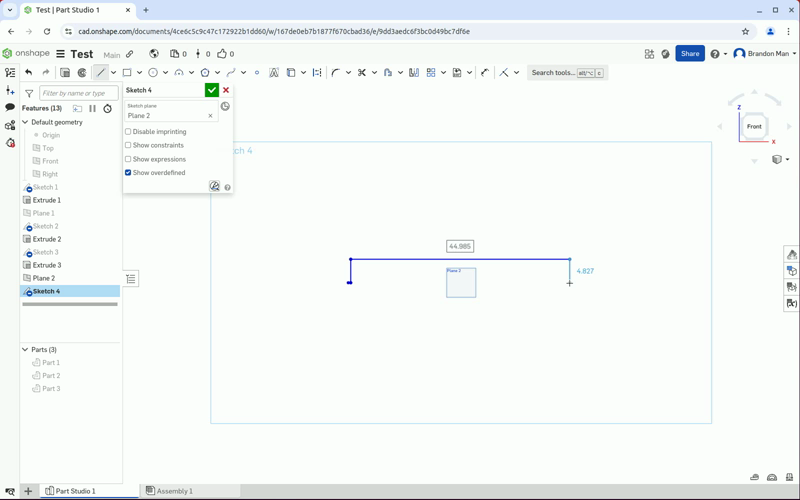
key_up(shift)
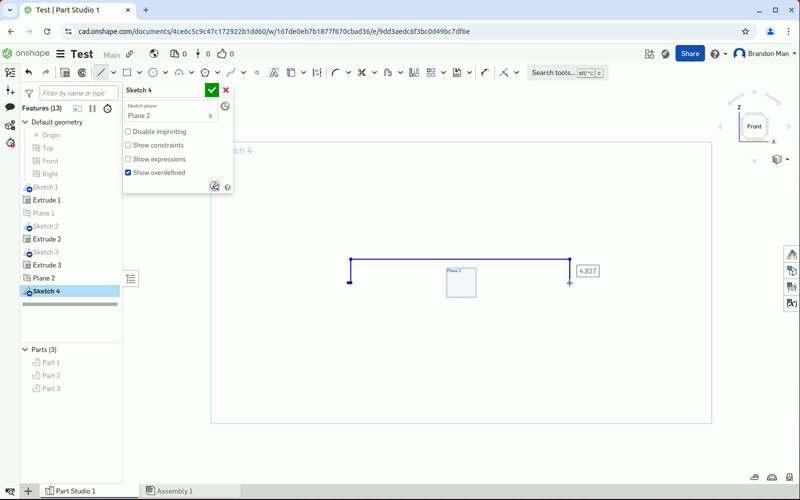
key_down(shift)
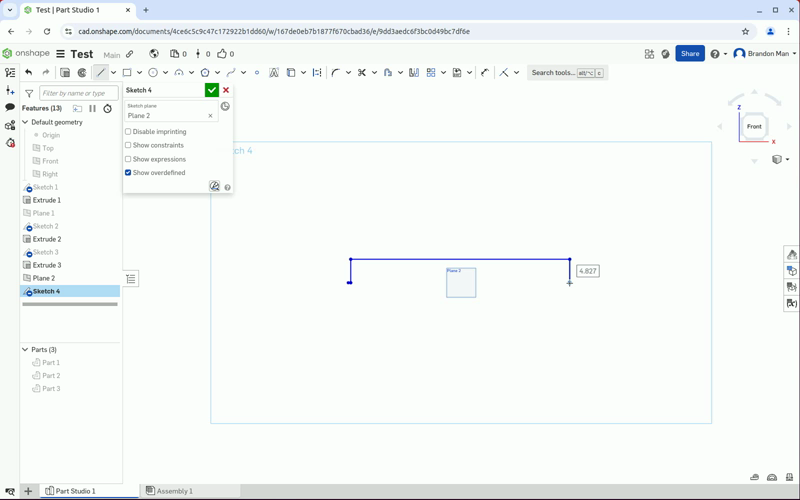
mouse_move(589, 282)
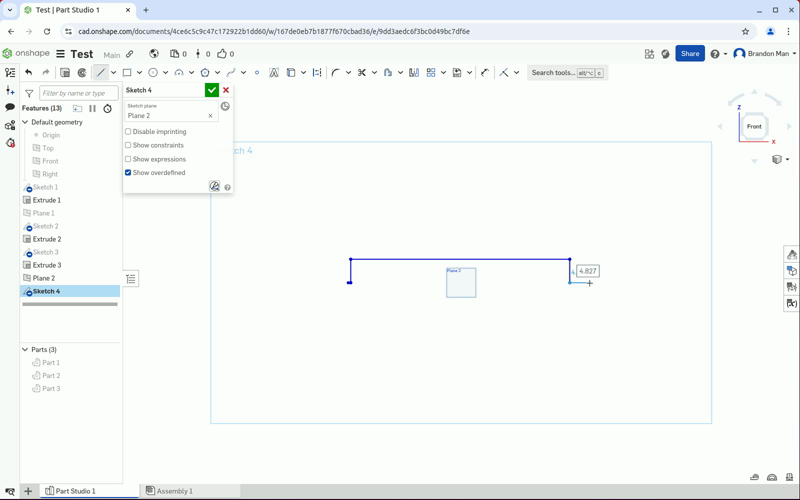
mouse_move(572, 282)
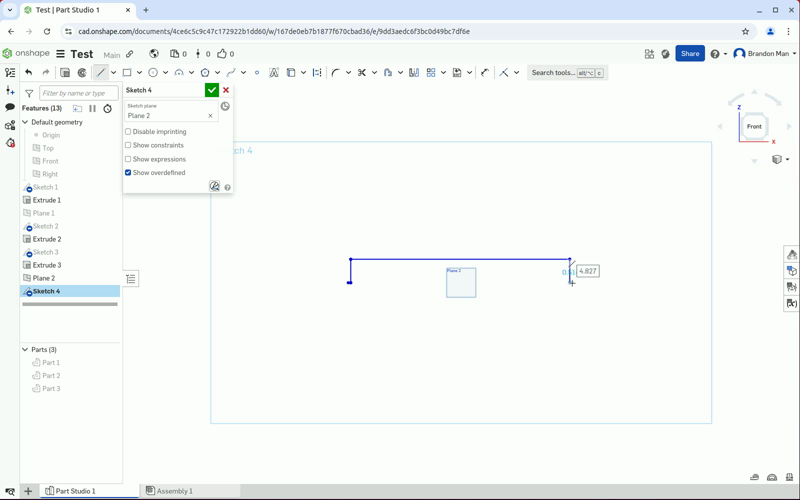
scroll(6)
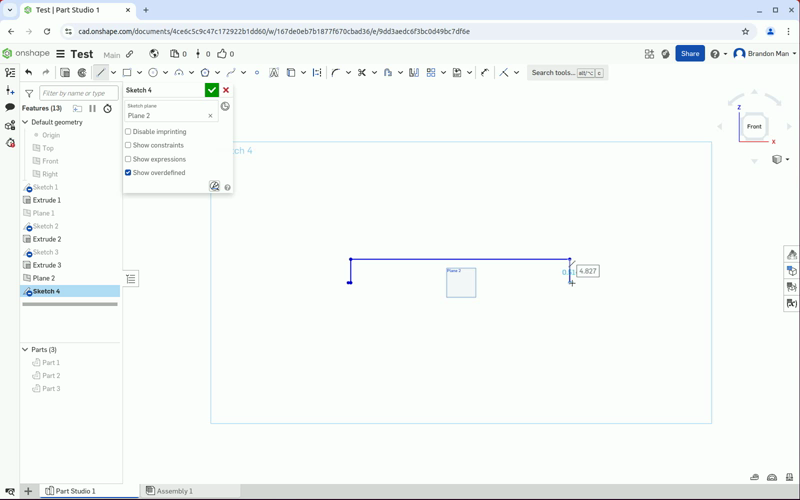
scroll(6)
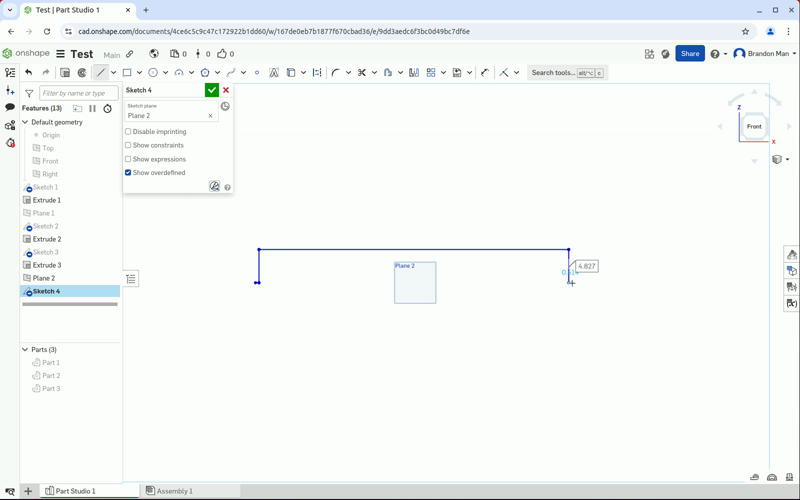
scroll(6)
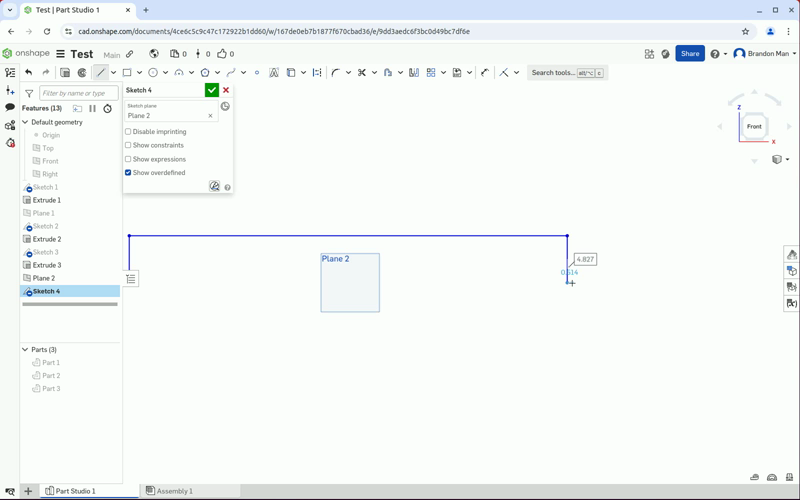
scroll(6)
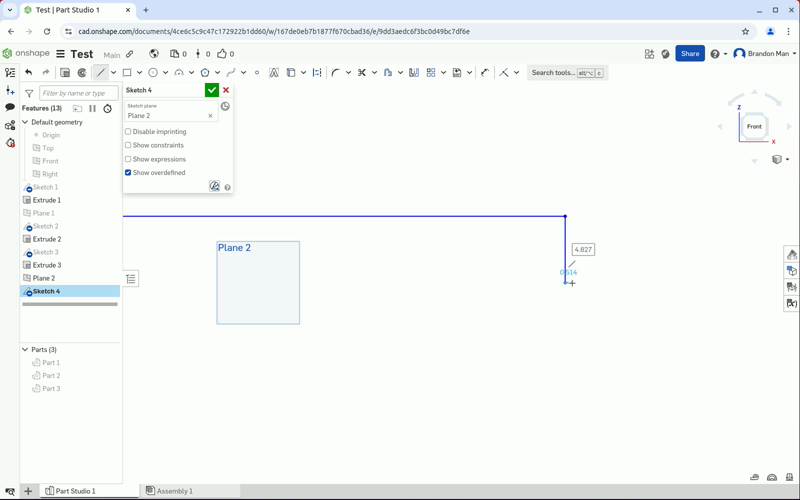
scroll(6)
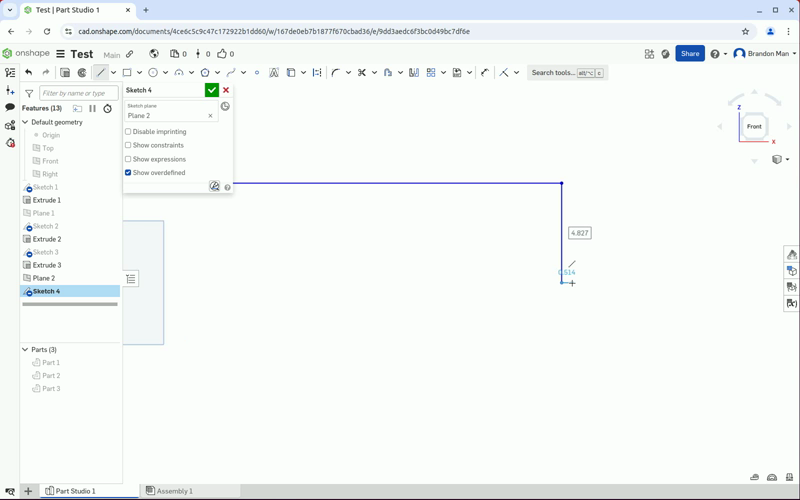
scroll(6)
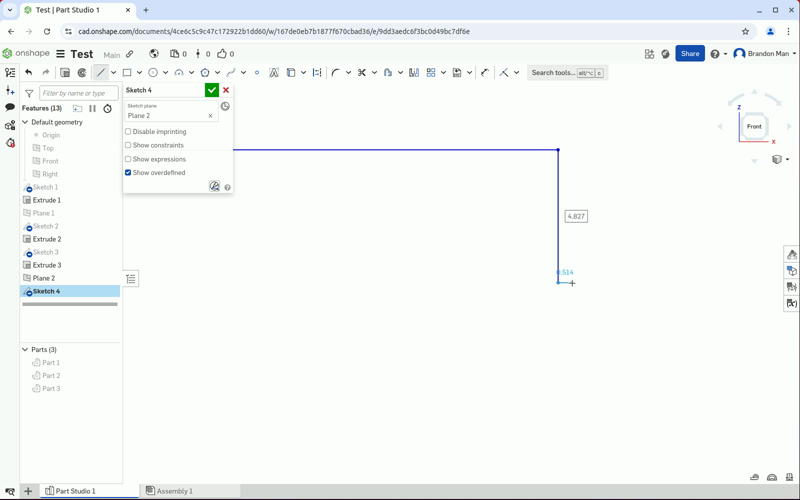
scroll(6)
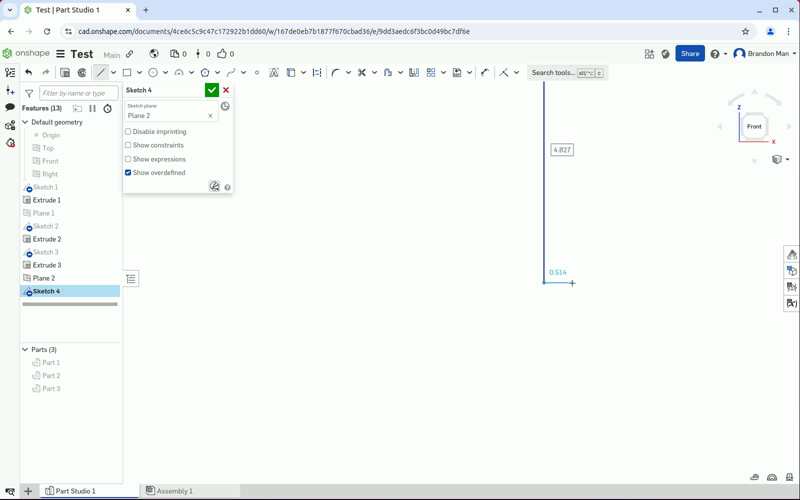
click(572, 282)
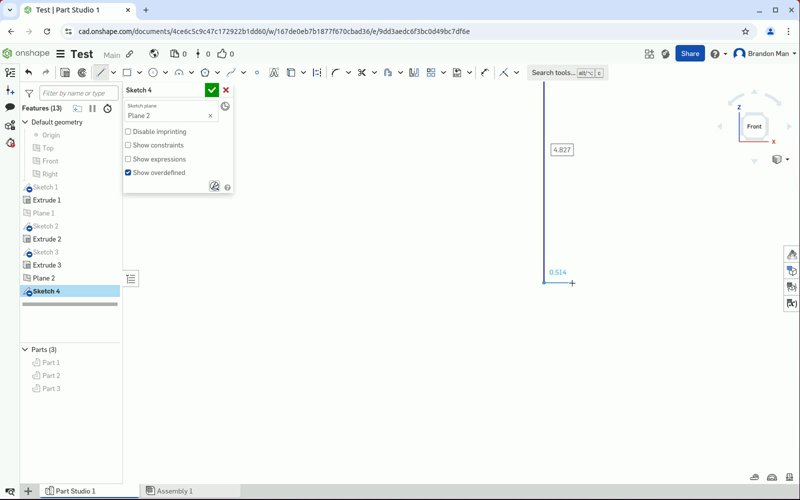
scroll(-6)
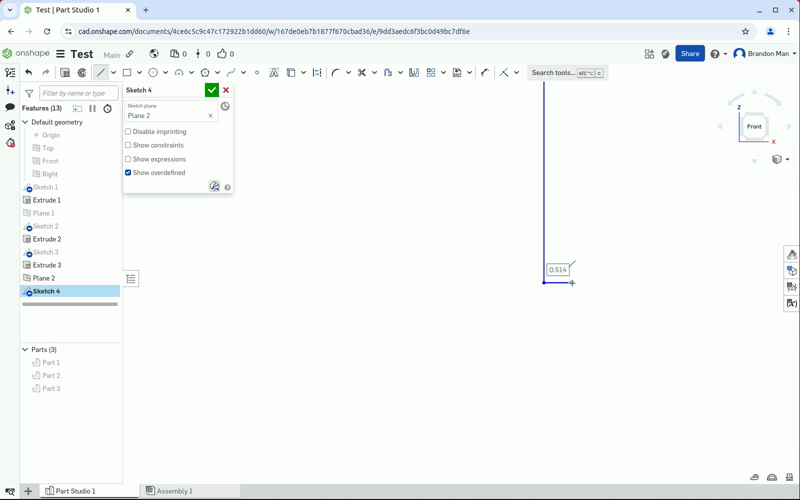
scroll(-6)
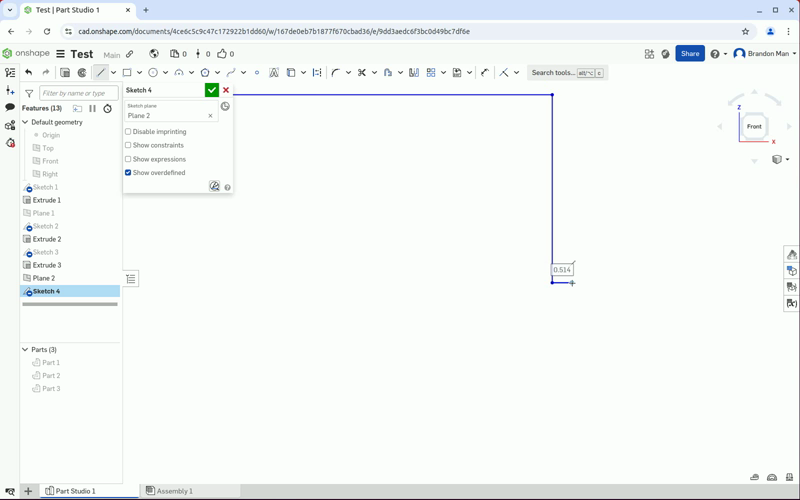
scroll(-6)
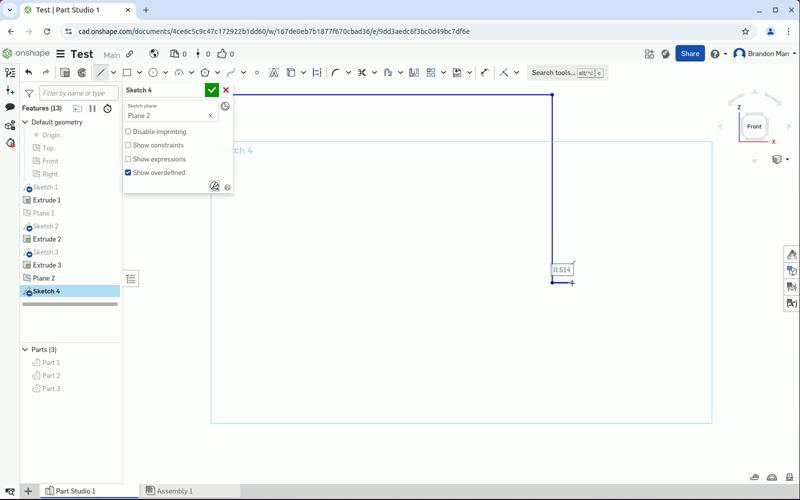
scroll(-6)
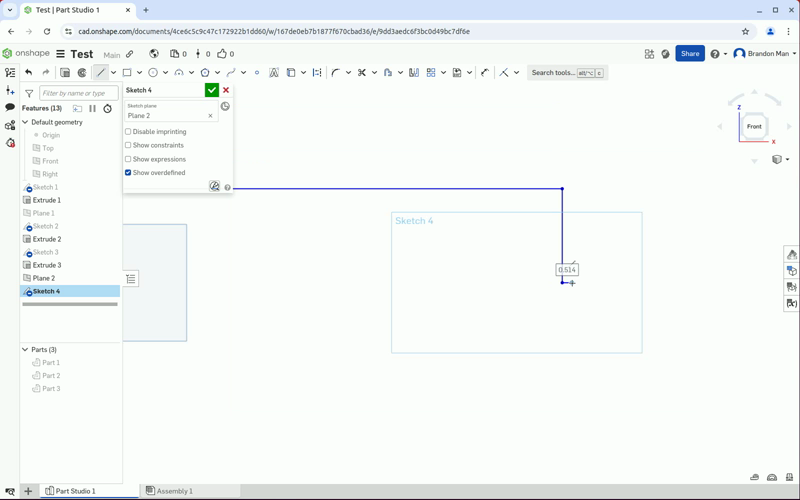
scroll(-6)
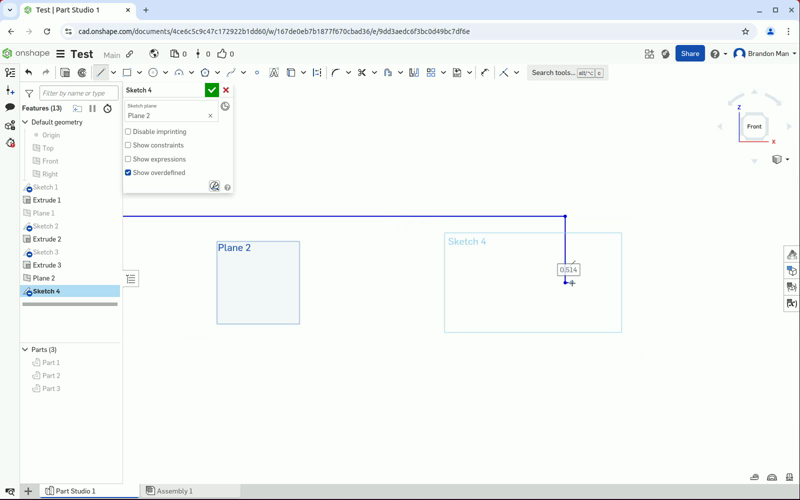
scroll(-6)
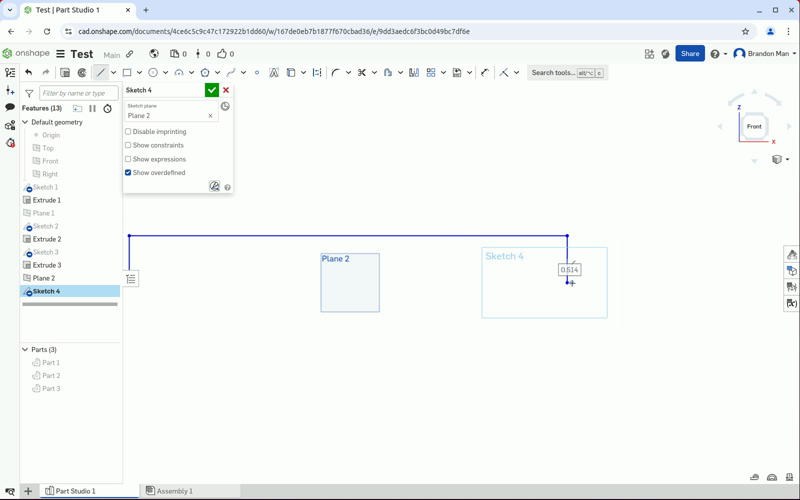
scroll(-6)
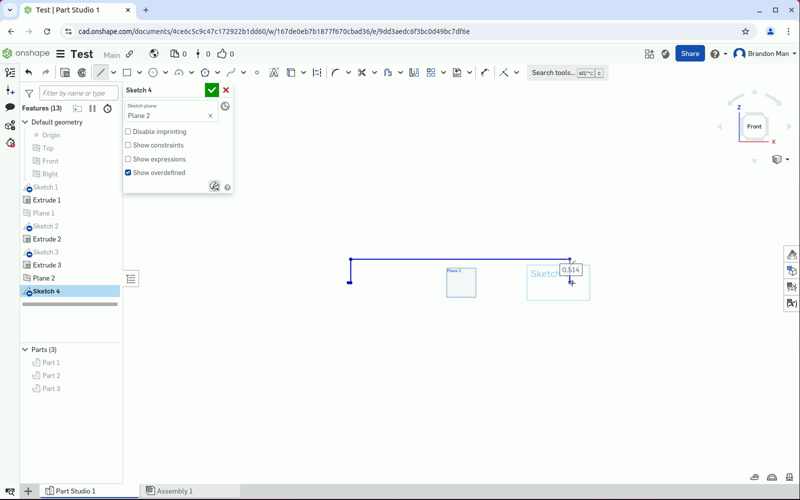
key_up(shift)
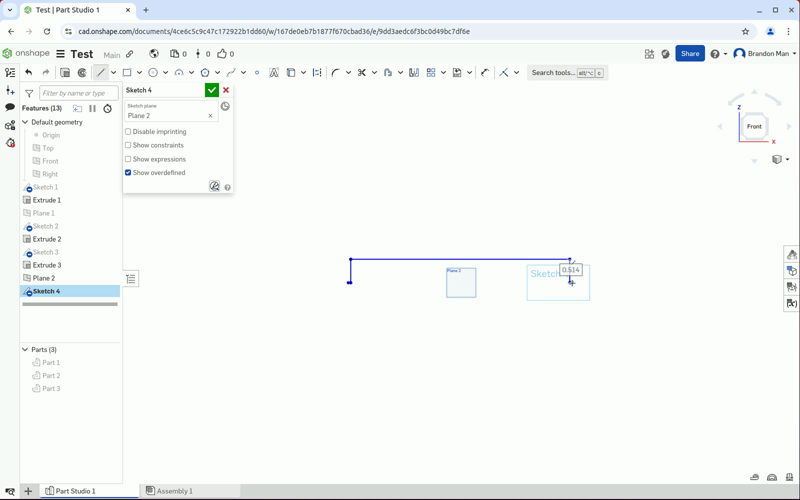
key_down(shift)
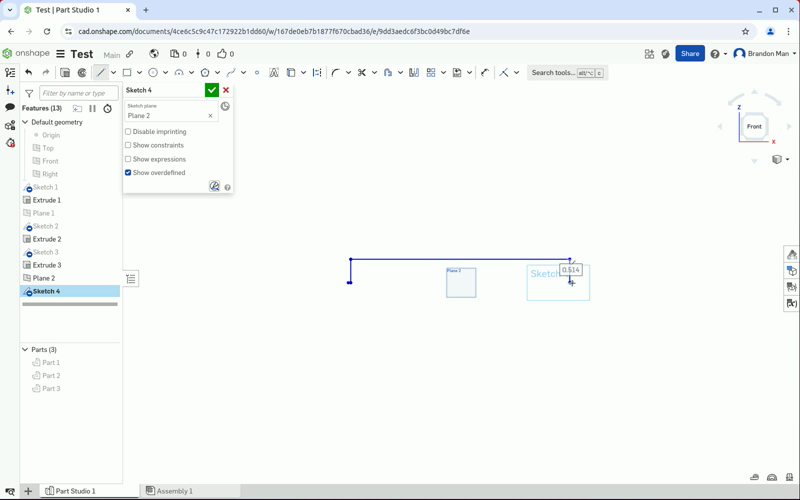
mouse_move(589, 282)
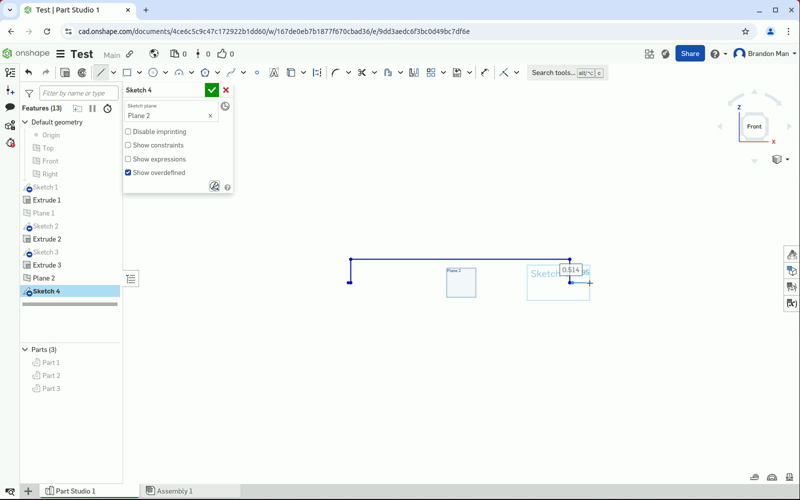
mouse_move(572, 257)
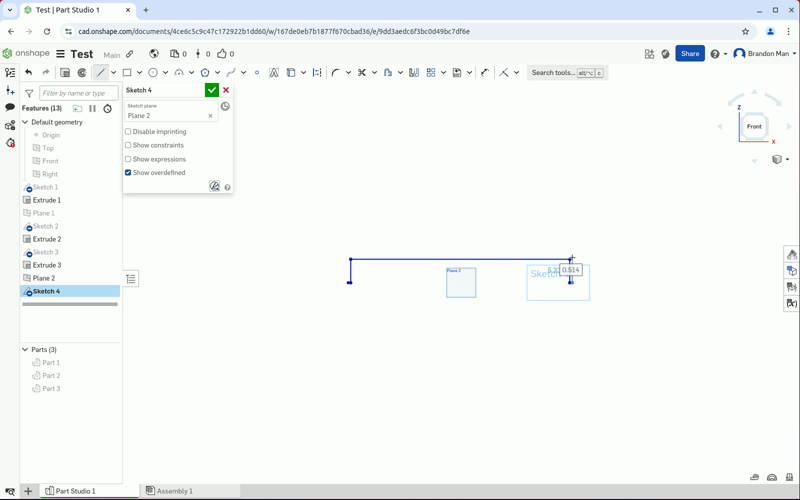
scroll(6)
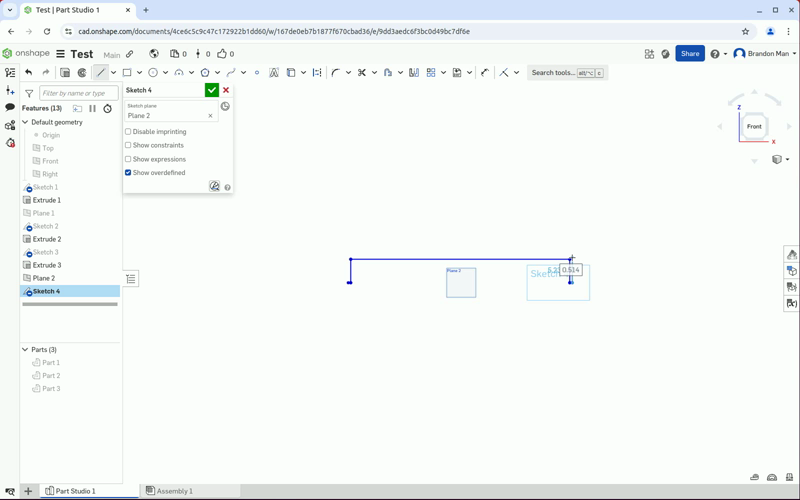
scroll(6)
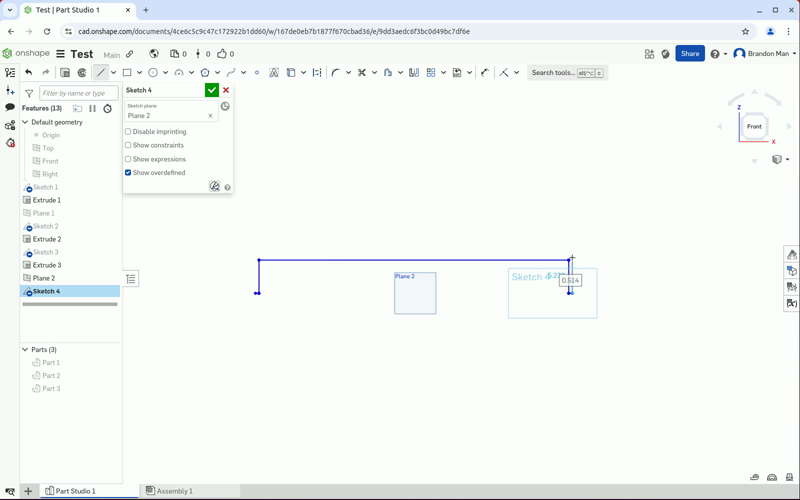
scroll(6)
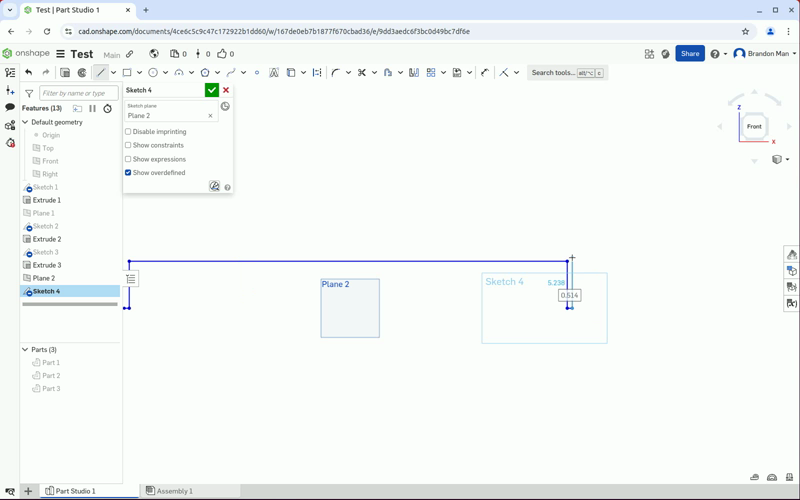
scroll(6)
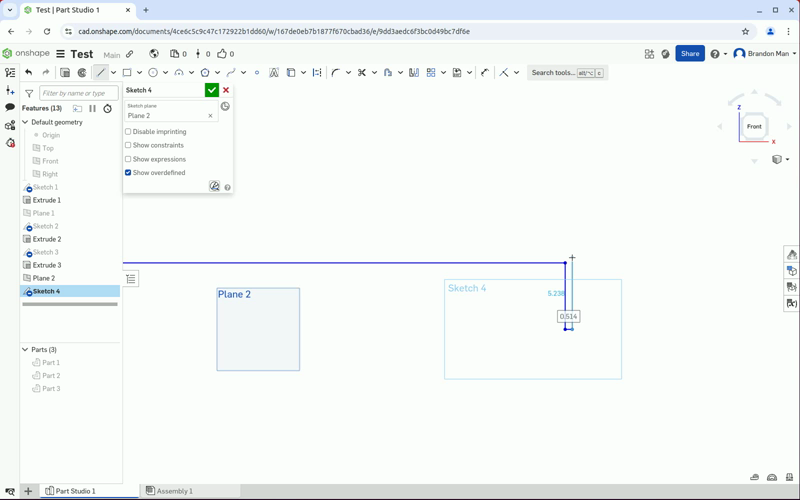
scroll(6)
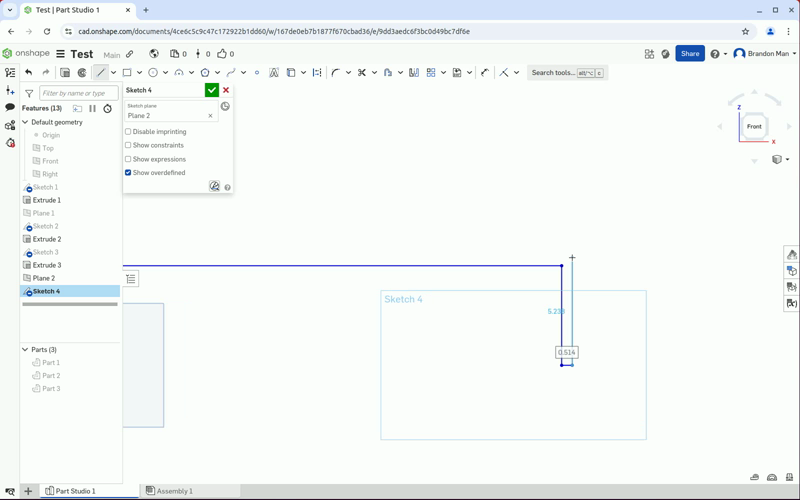
scroll(6)
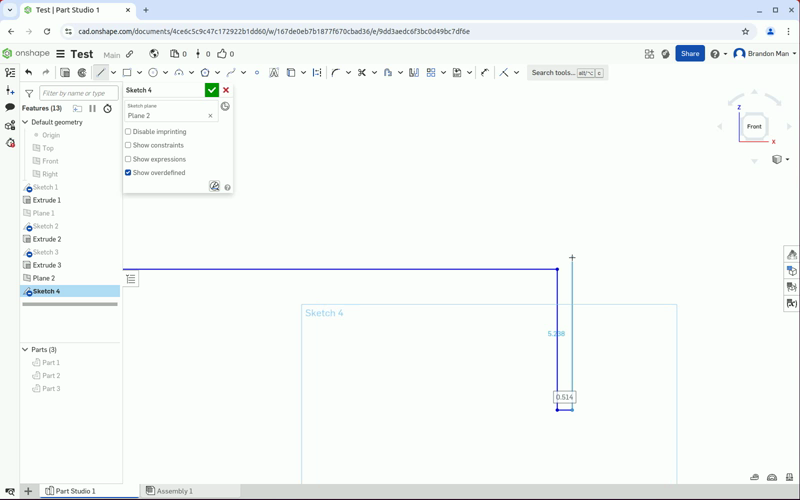
scroll(6)
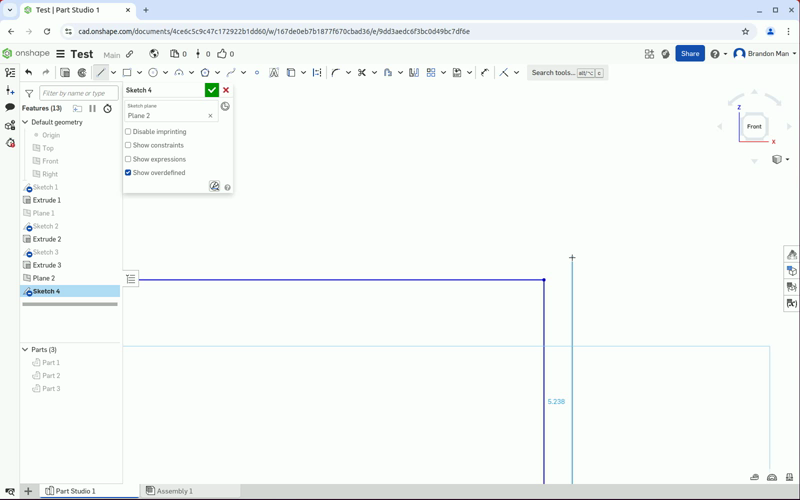
click(572, 257)
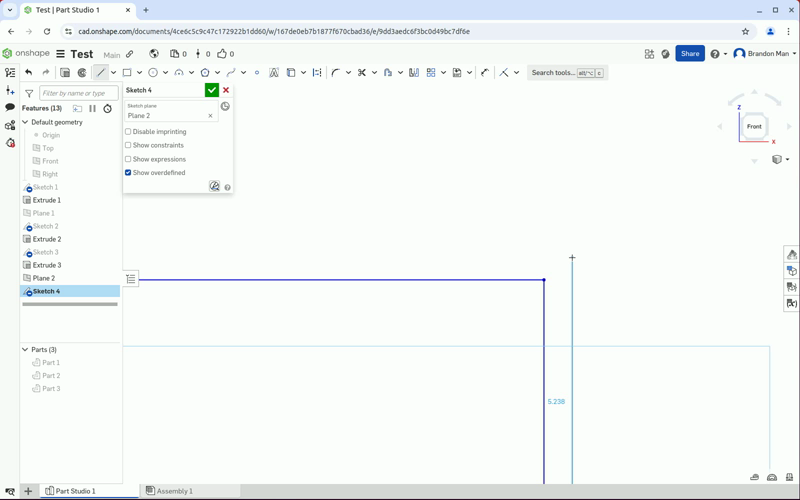
scroll(-6)
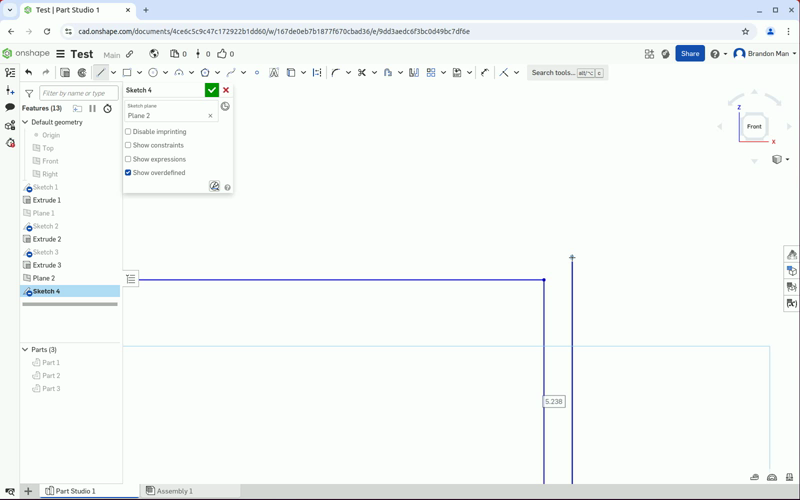
scroll(-6)
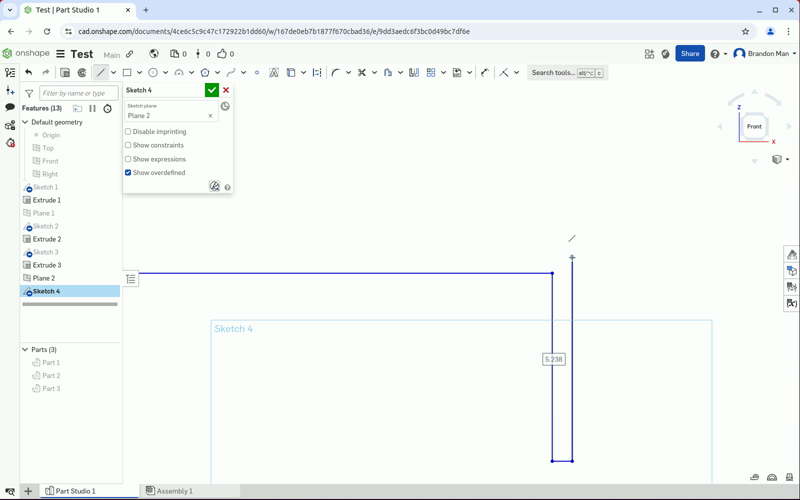
scroll(-6)
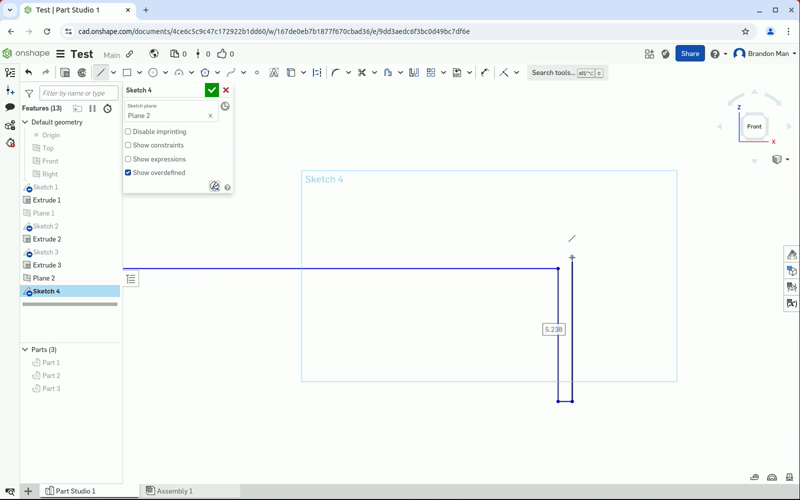
scroll(-6)
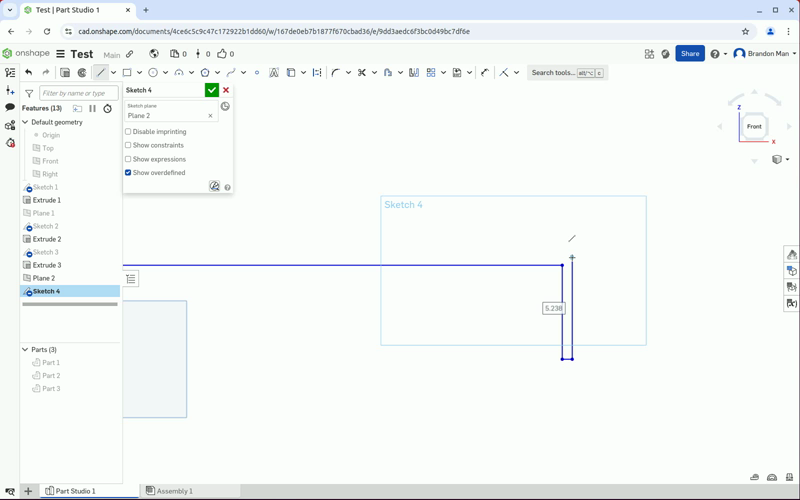
scroll(-6)
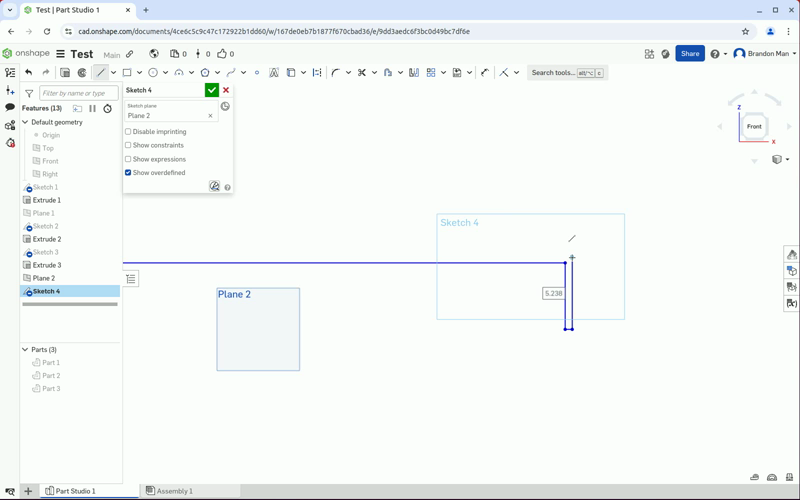
scroll(-6)
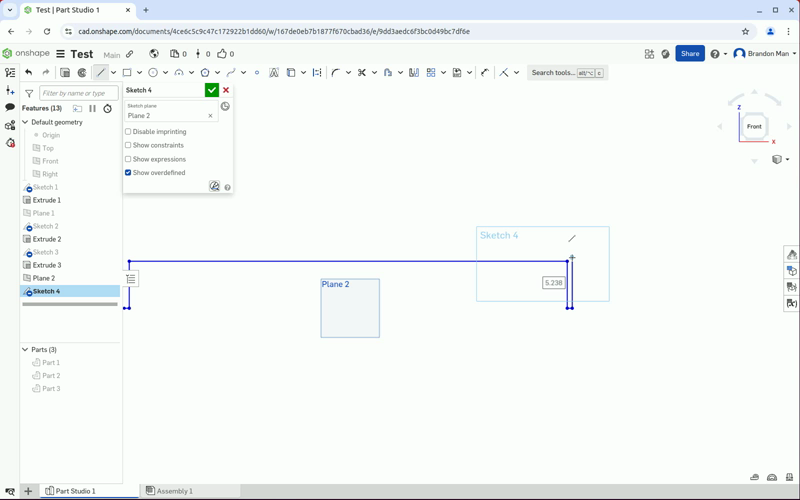
scroll(-6)
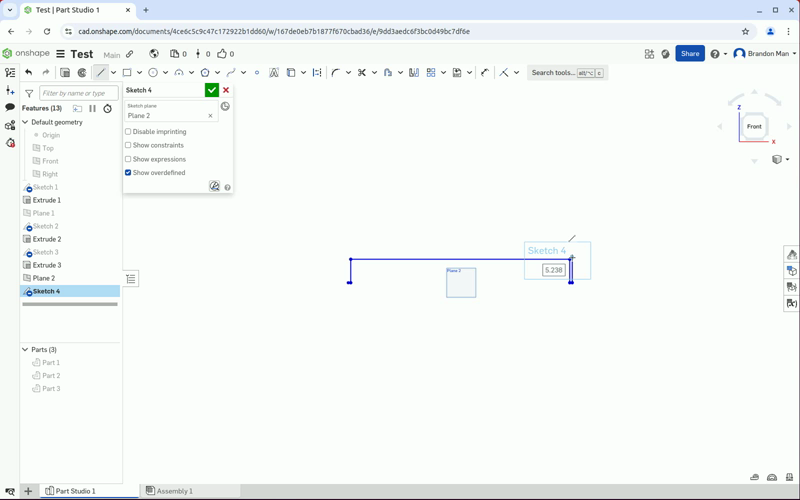
key_up(shift)
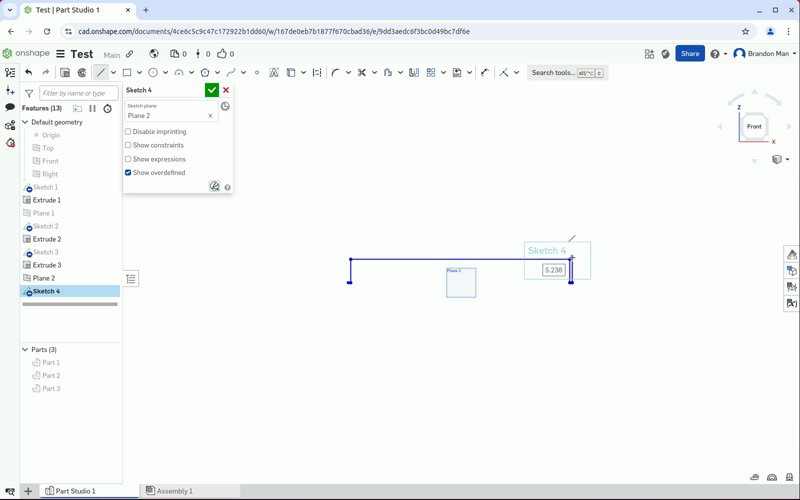
key_down(shift)
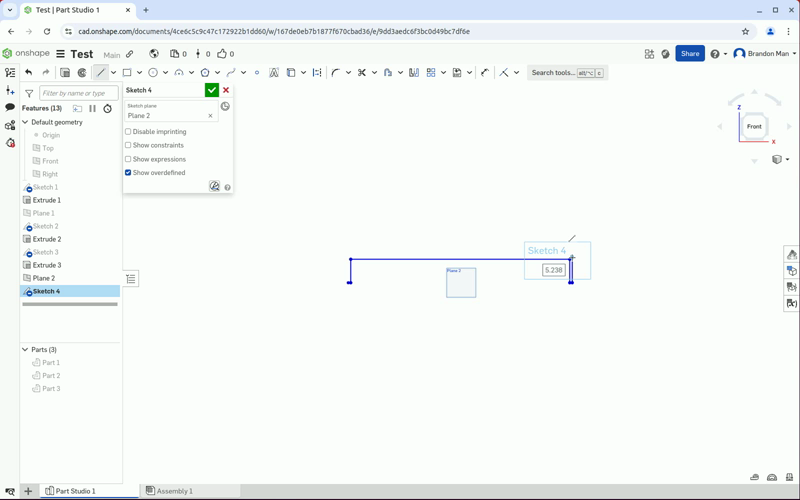
mouse_move(348, 257)
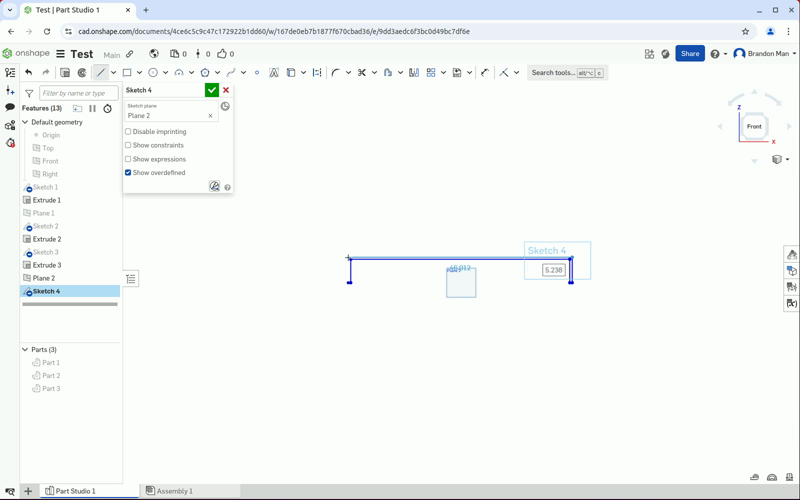
scroll(6)
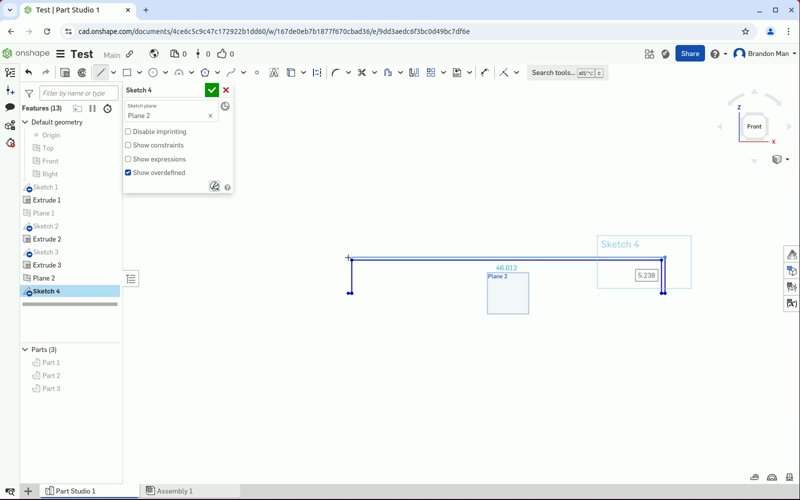
scroll(6)
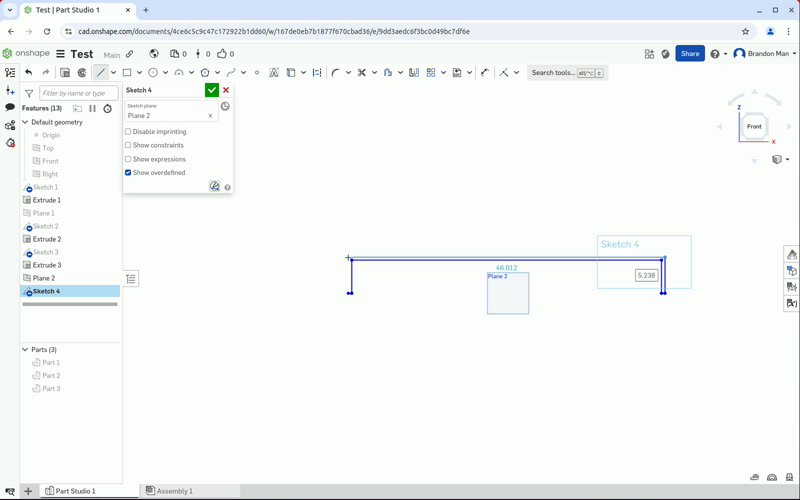
scroll(6)
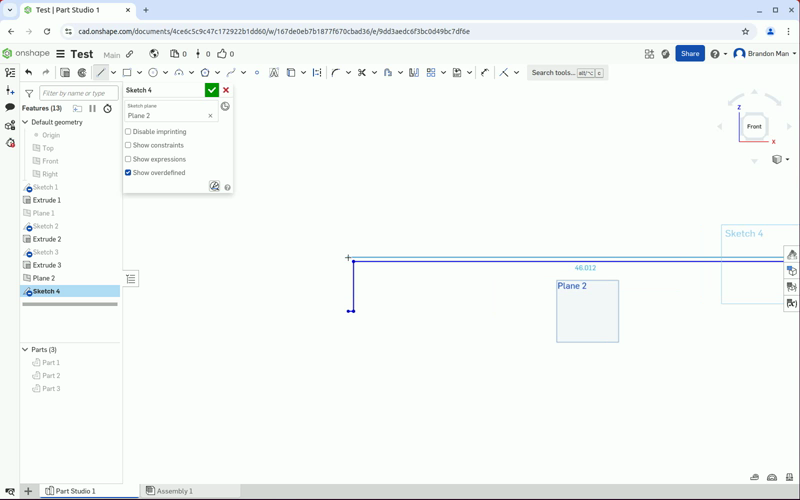
scroll(6)
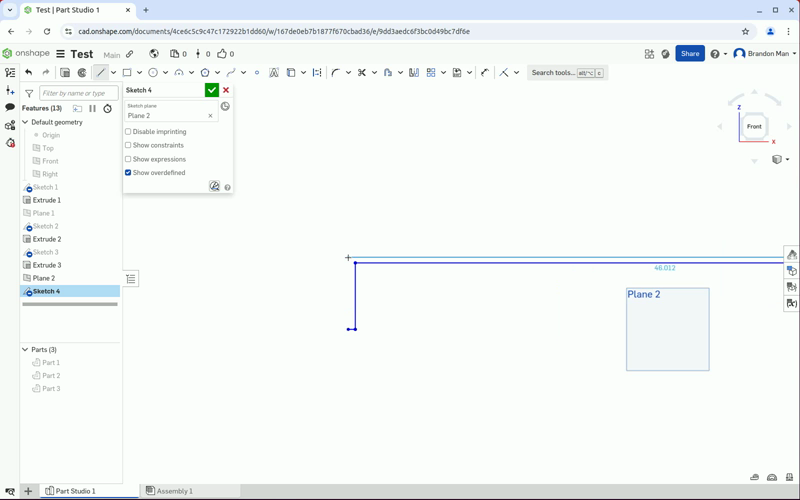
scroll(6)
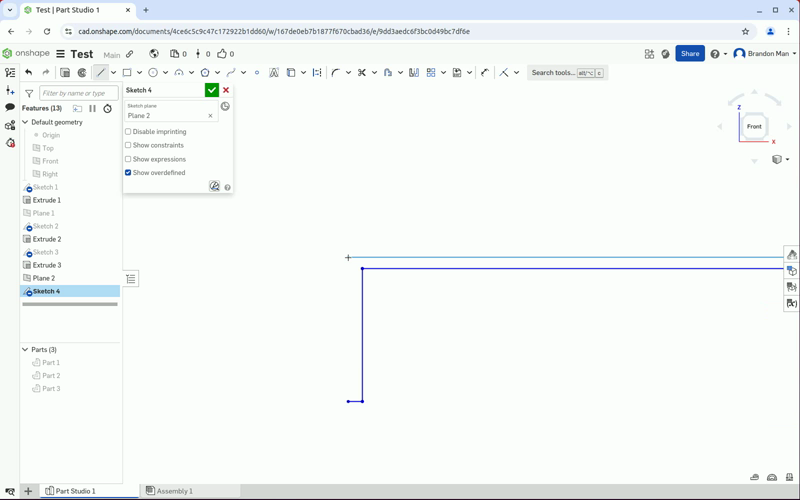
scroll(6)
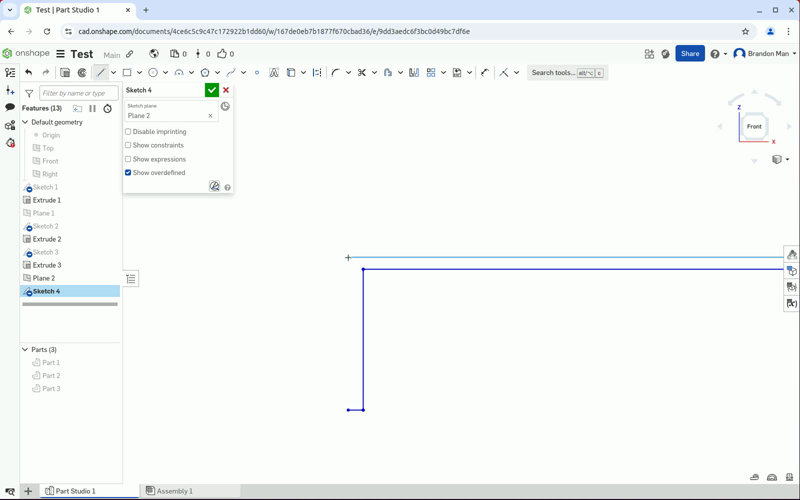
scroll(6)
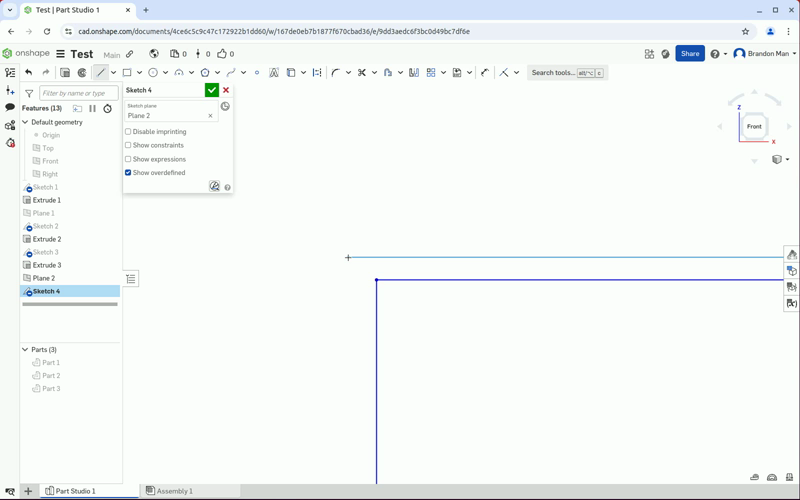
click(348, 257)
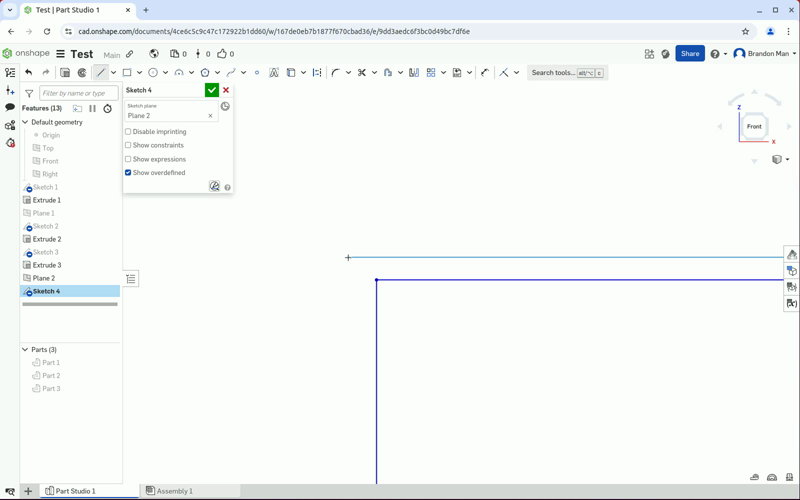
scroll(-6)
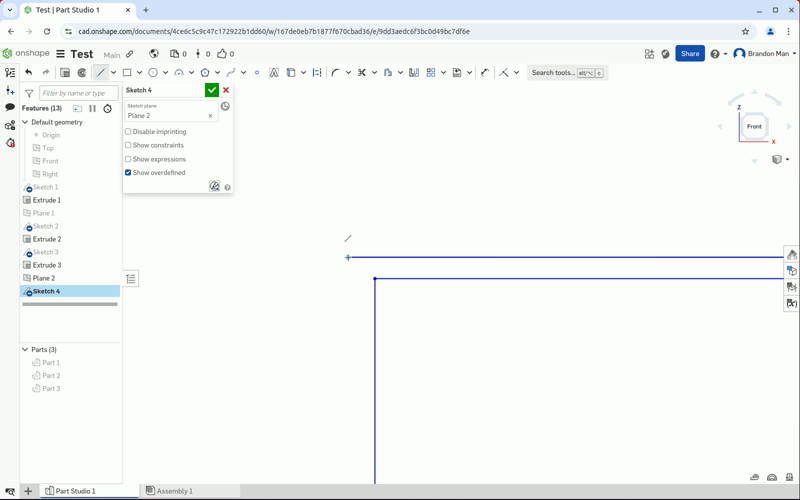
scroll(-6)
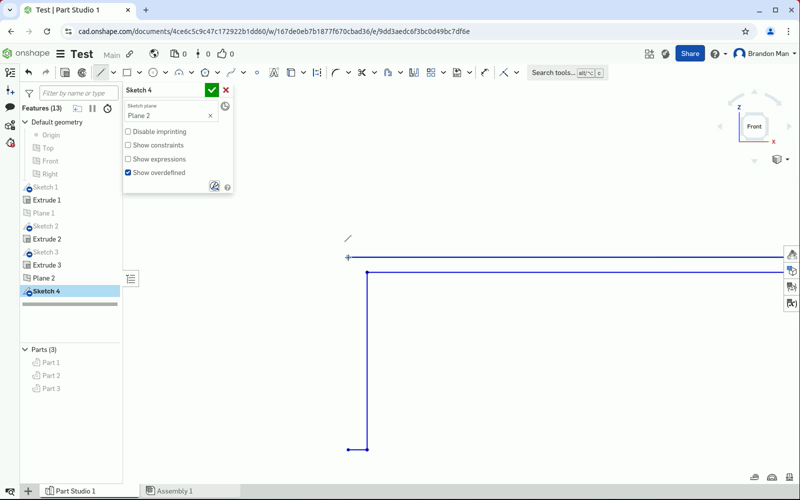
scroll(-6)
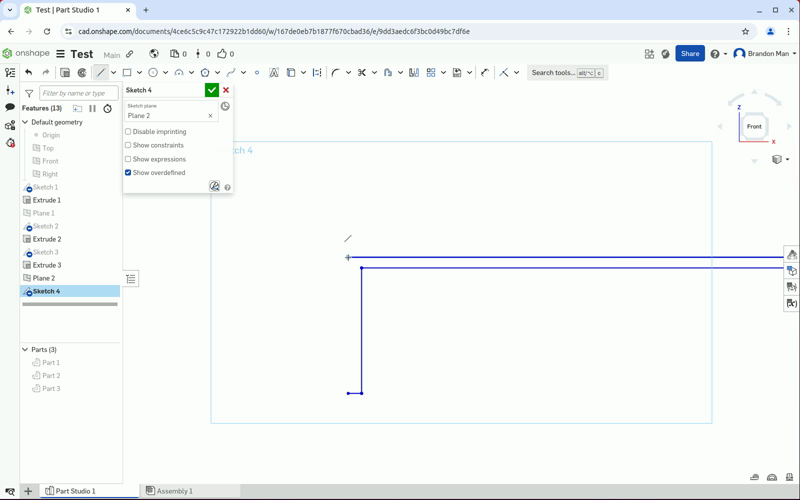
scroll(-6)
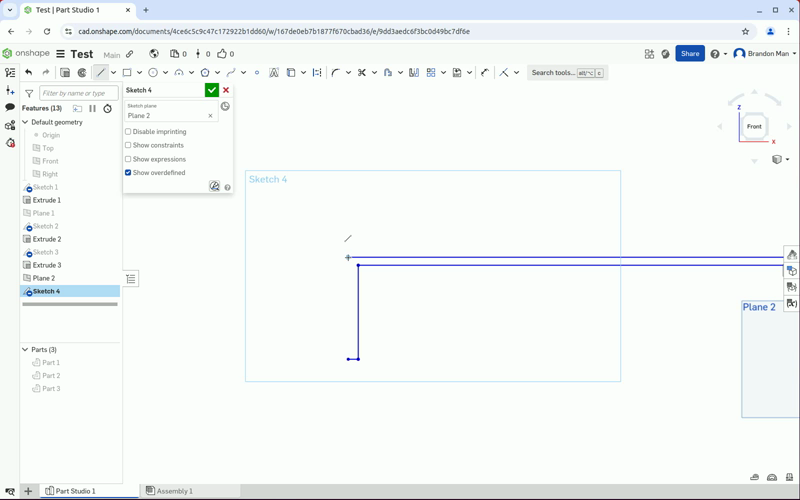
scroll(-6)
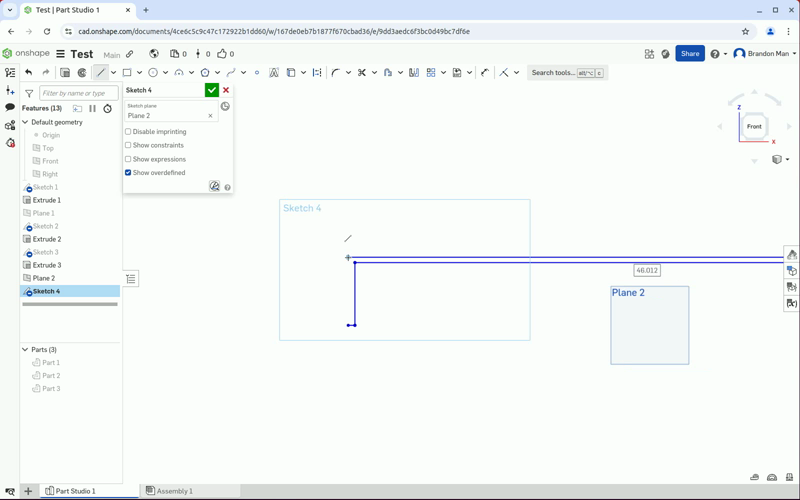
scroll(-6)
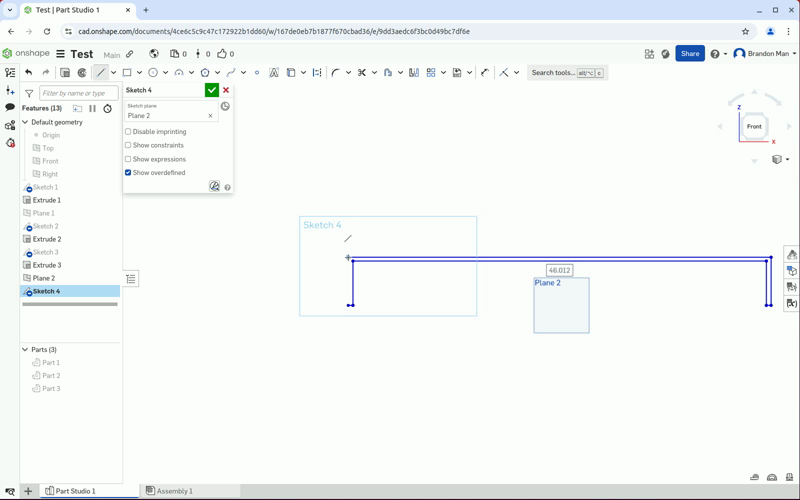
scroll(-6)
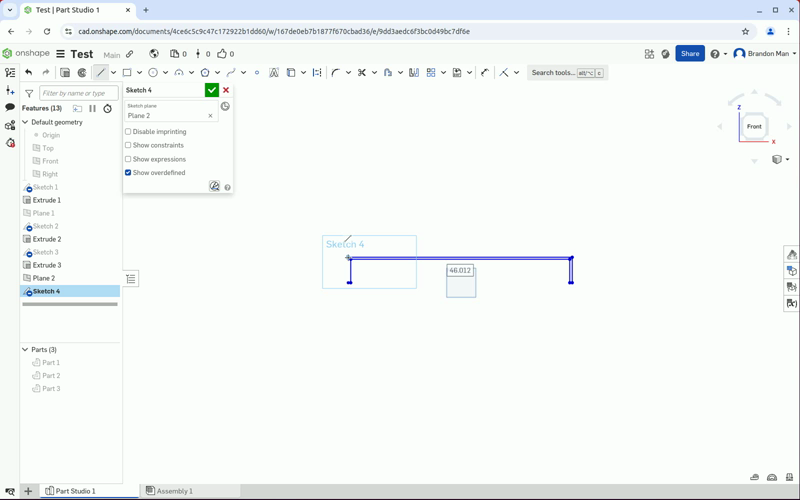
key_up(shift)
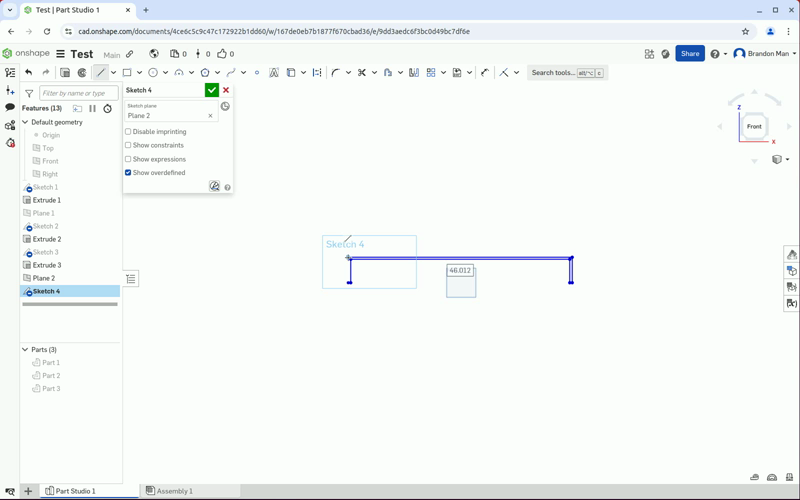
mouse_move(378, 257)
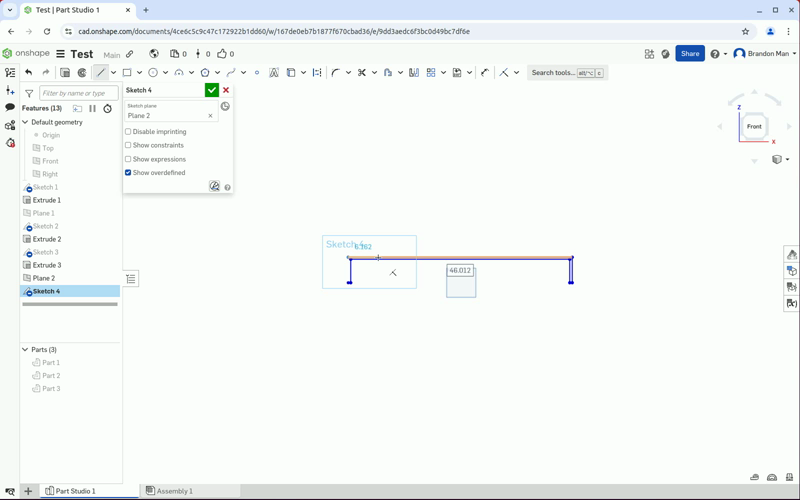
key_down(shift)
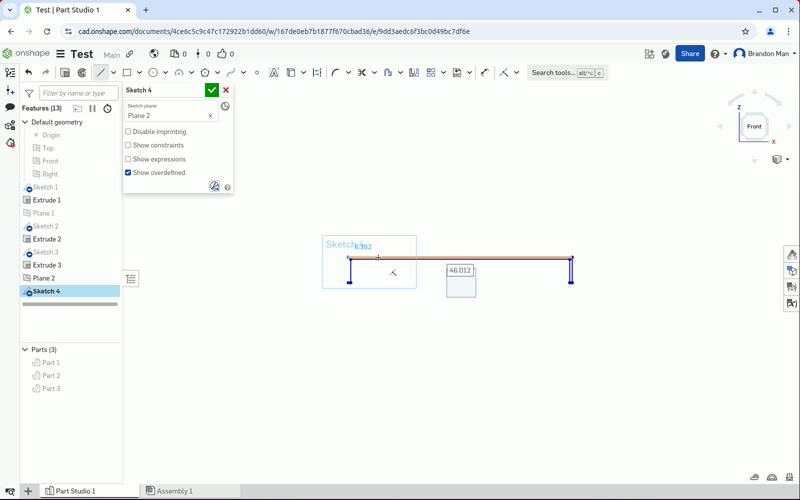
mouse_move(348, 282)
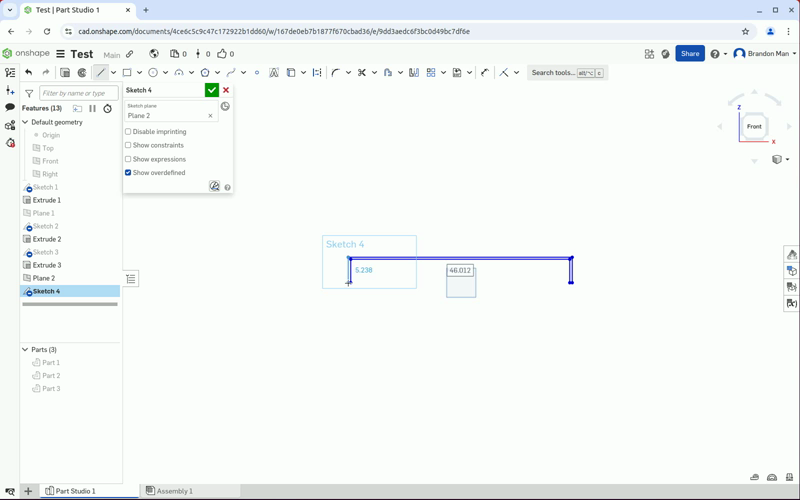
scroll(6)
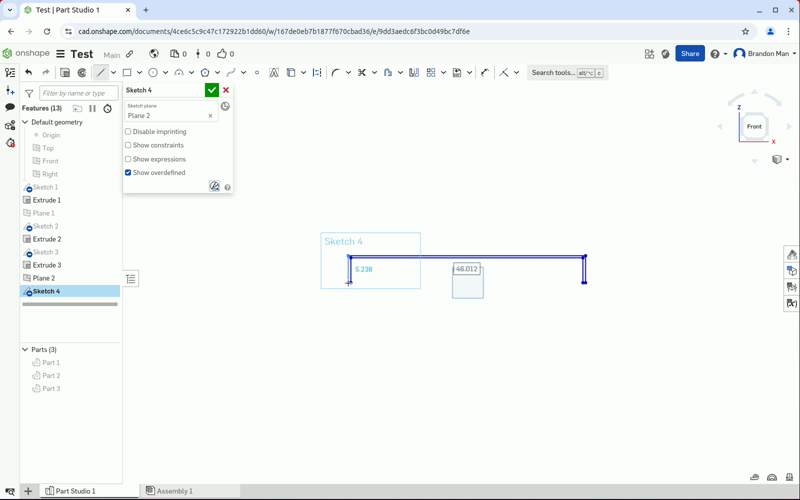
scroll(6)
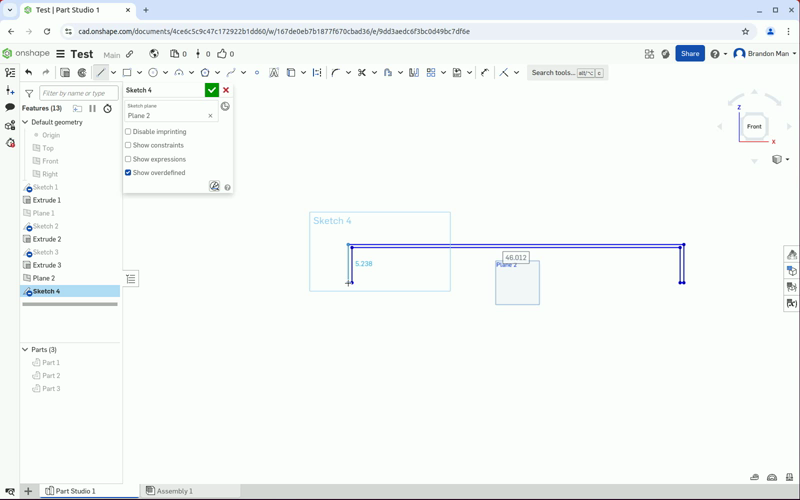
scroll(6)
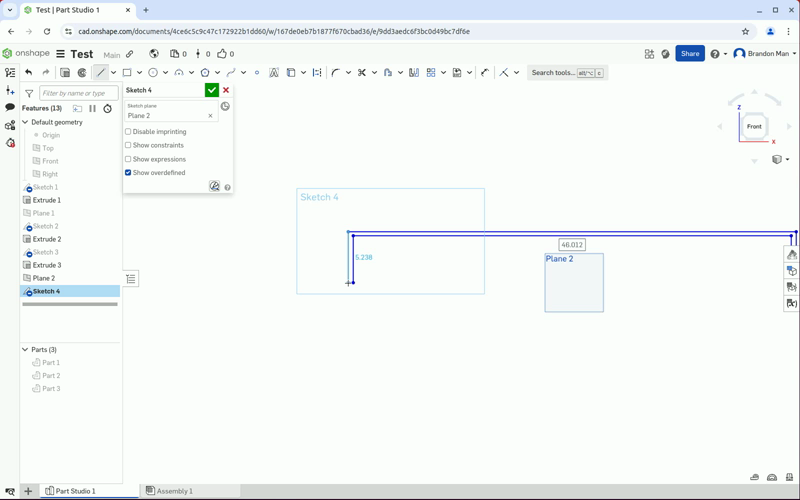
scroll(6)
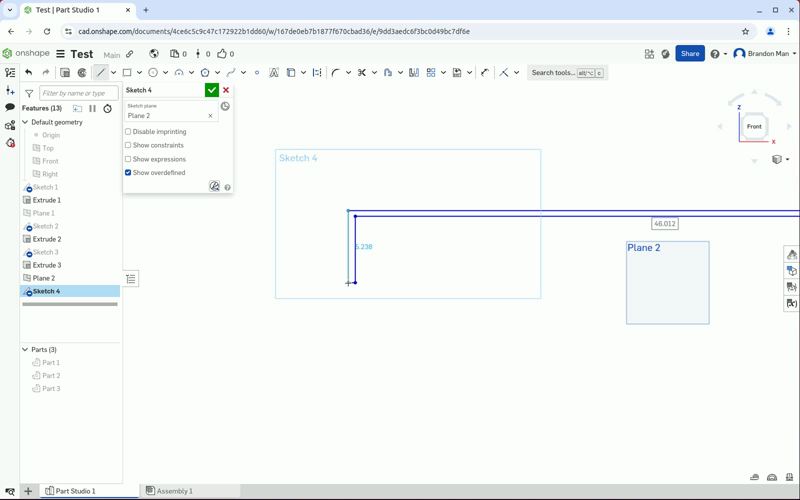
scroll(6)
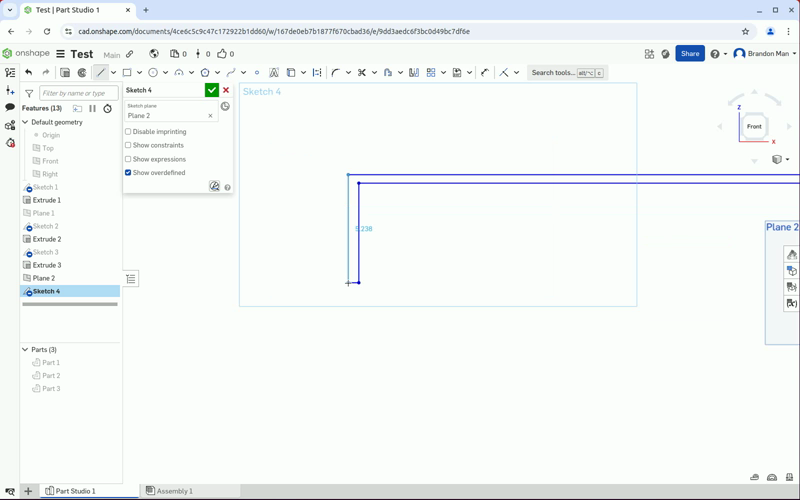
scroll(6)
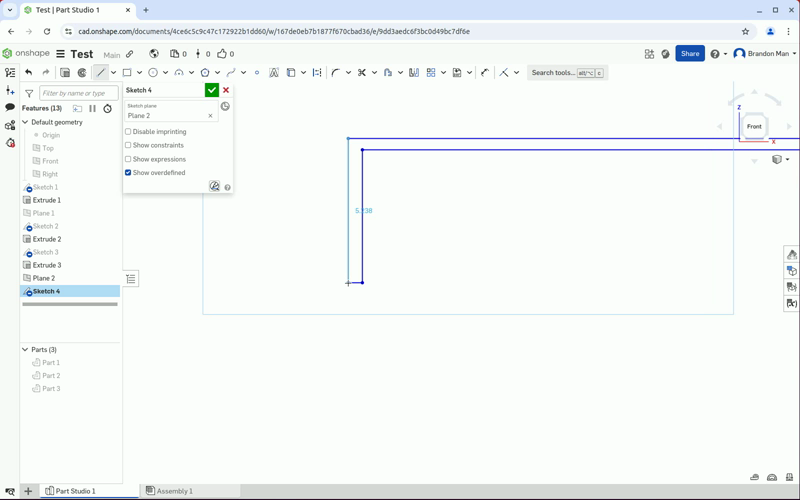
scroll(6)
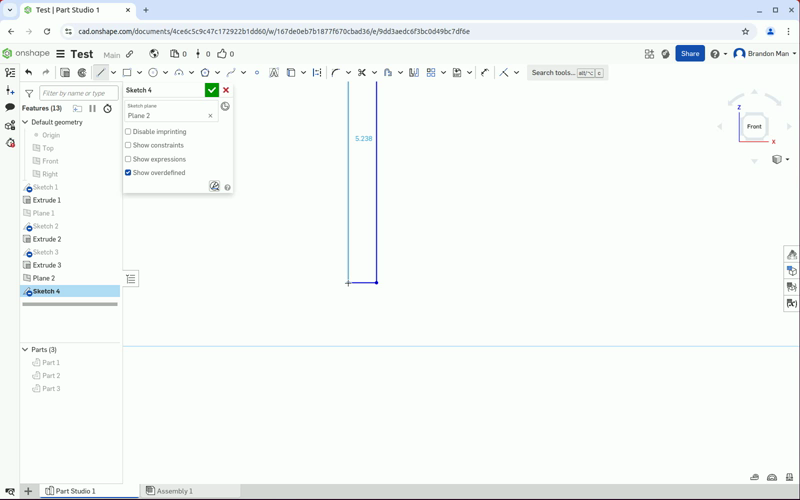
key_up(shift)
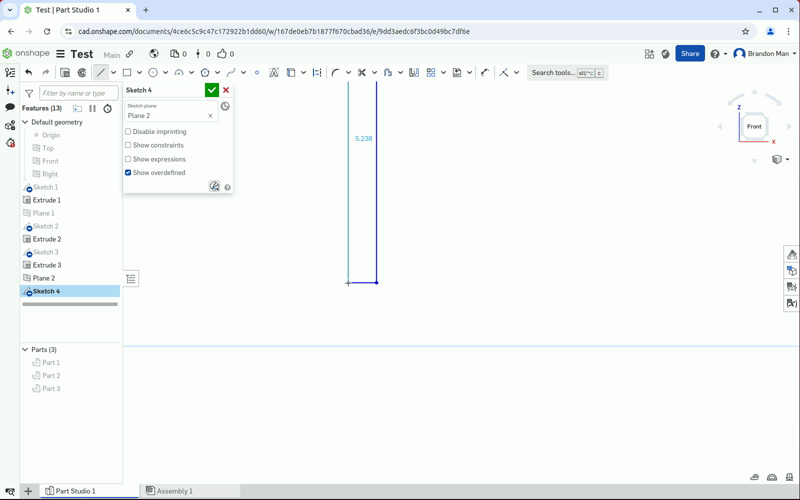
click(348, 282)
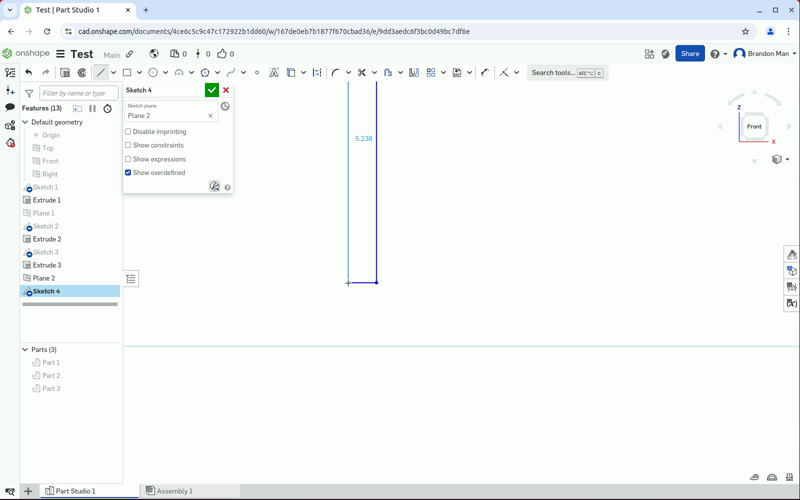
scroll(-6)
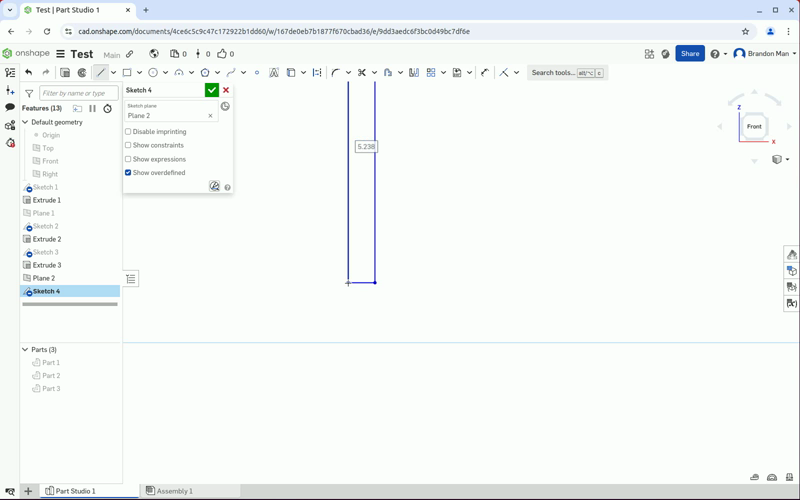
scroll(-6)
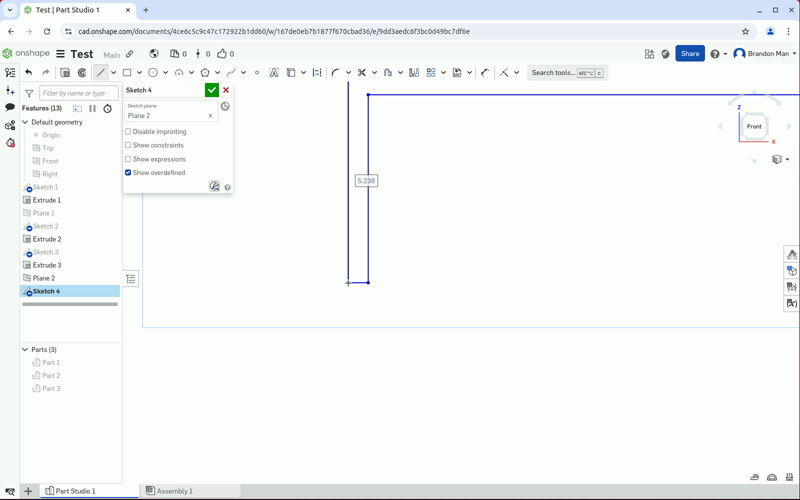
scroll(-6)
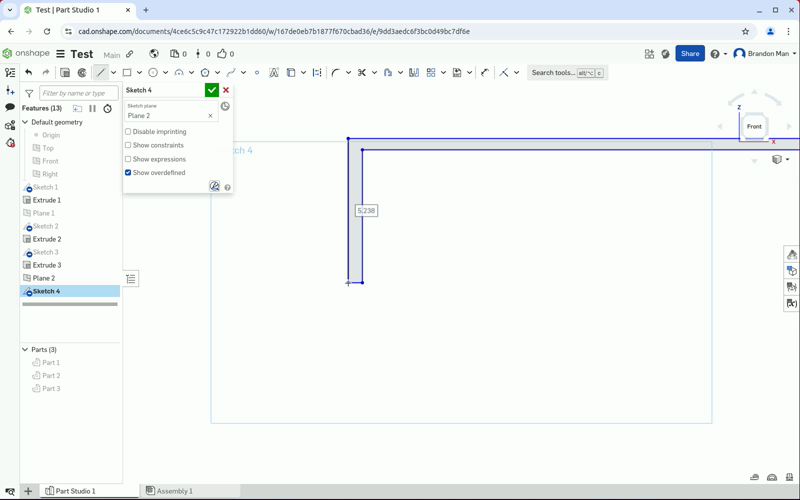
scroll(-6)
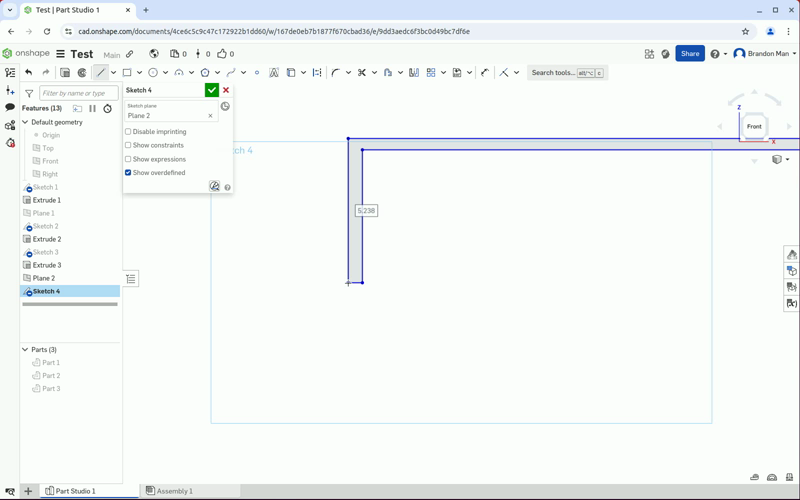
scroll(-6)
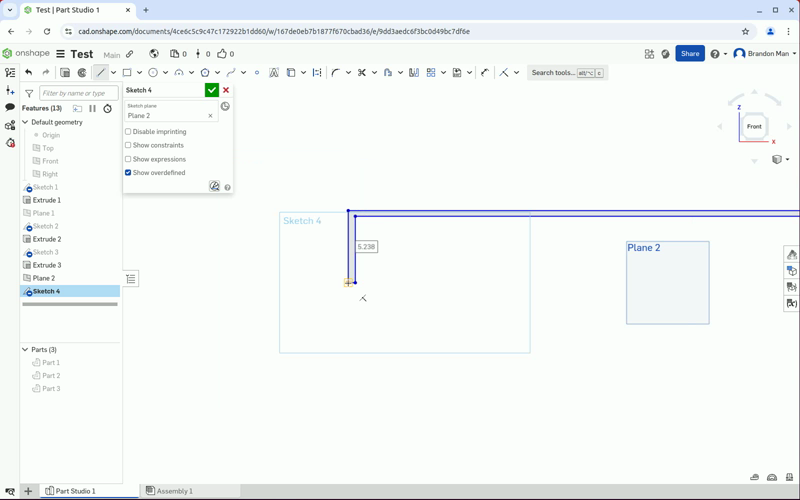
scroll(-6)
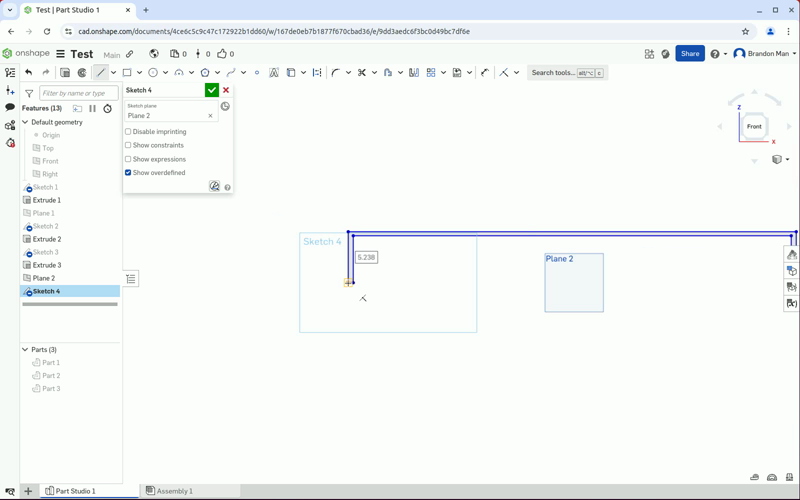
scroll(-6)
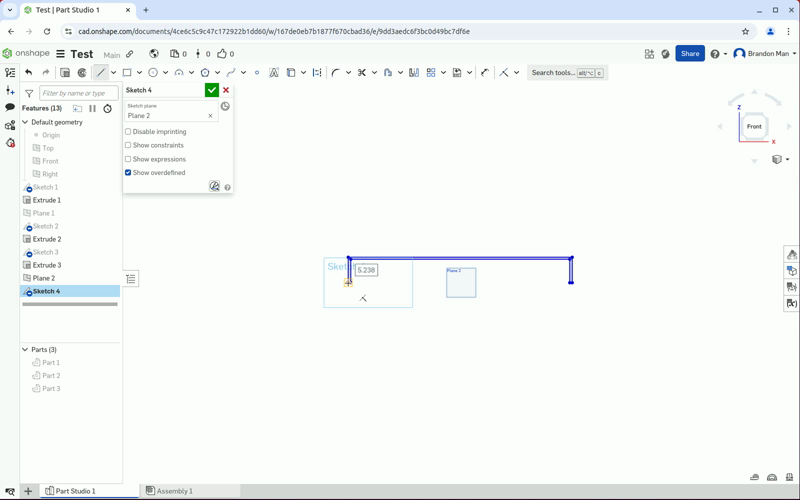
key(esc)
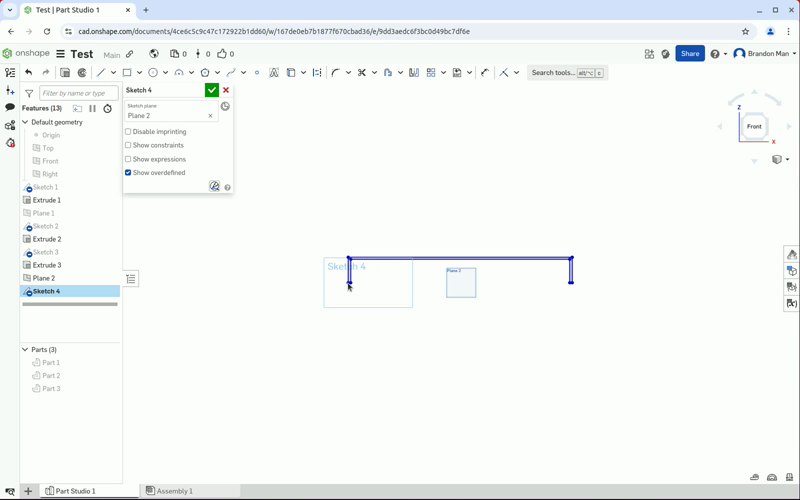
mouse_move(570, 259)
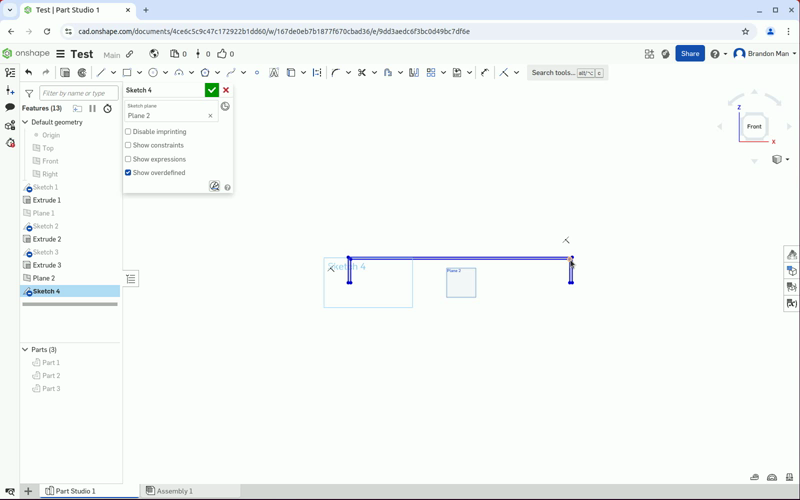
scroll(6)
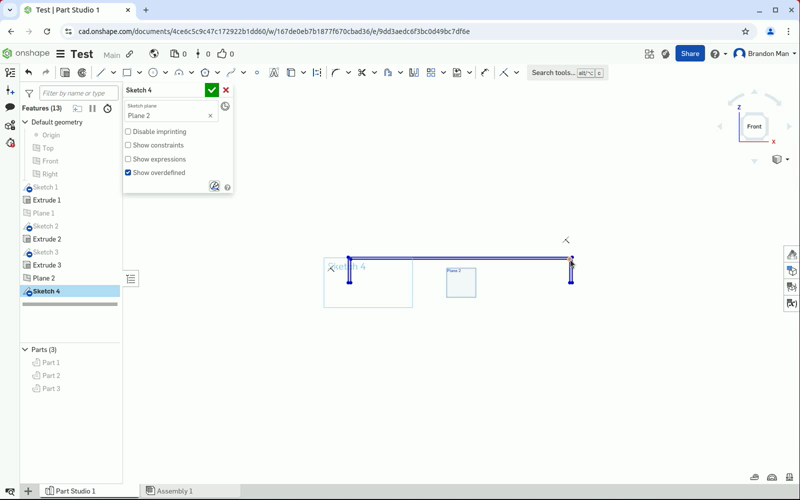
scroll(6)
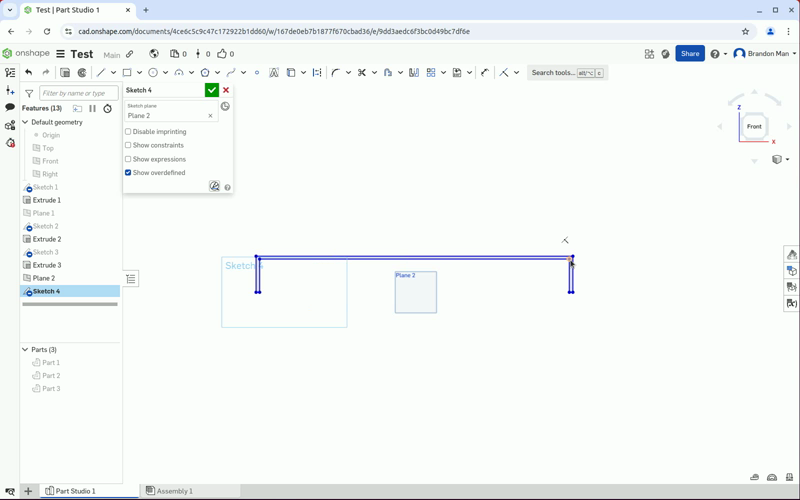
scroll(6)
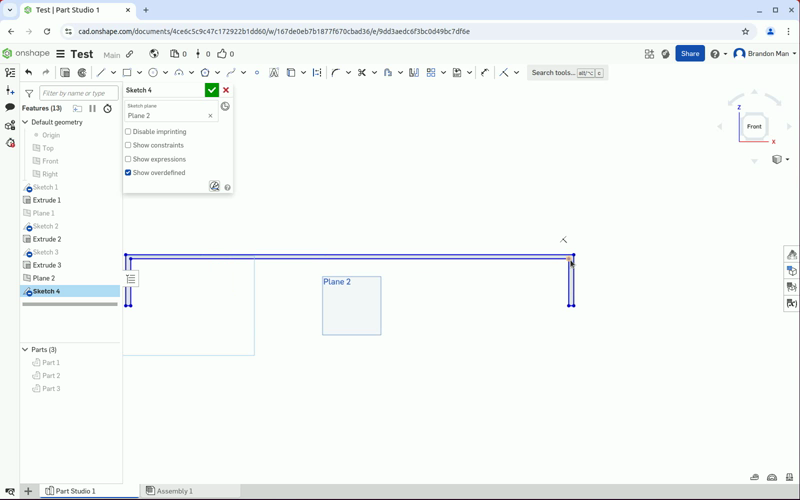
scroll(6)
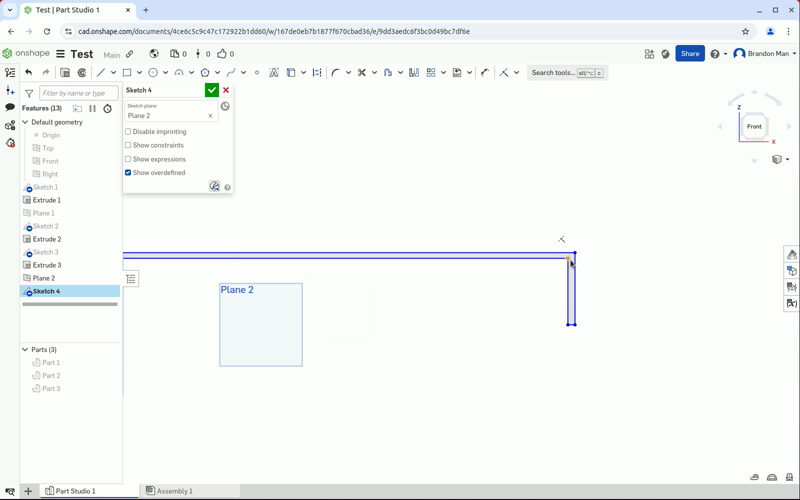
scroll(6)
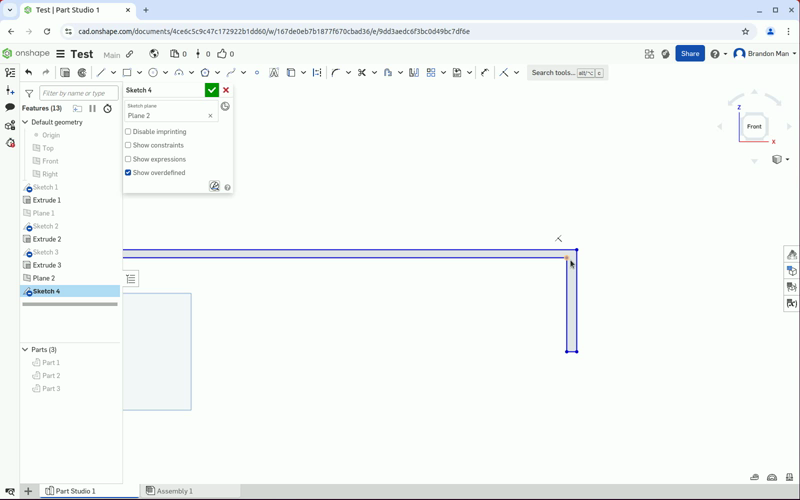
scroll(6)
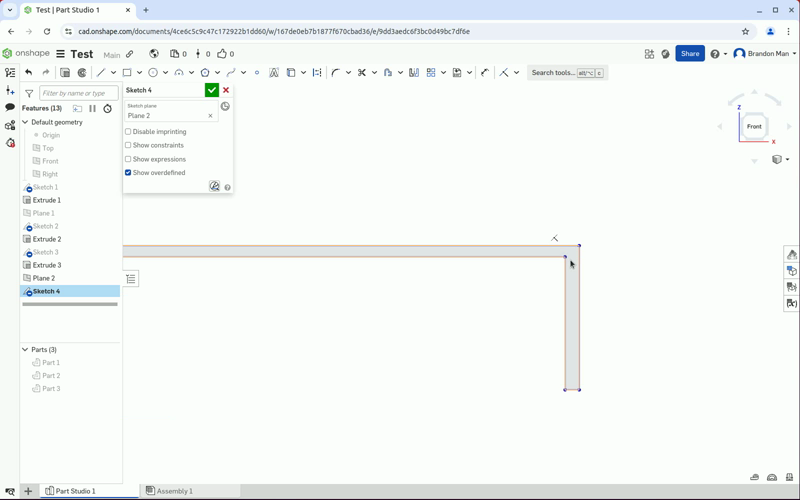
scroll(6)
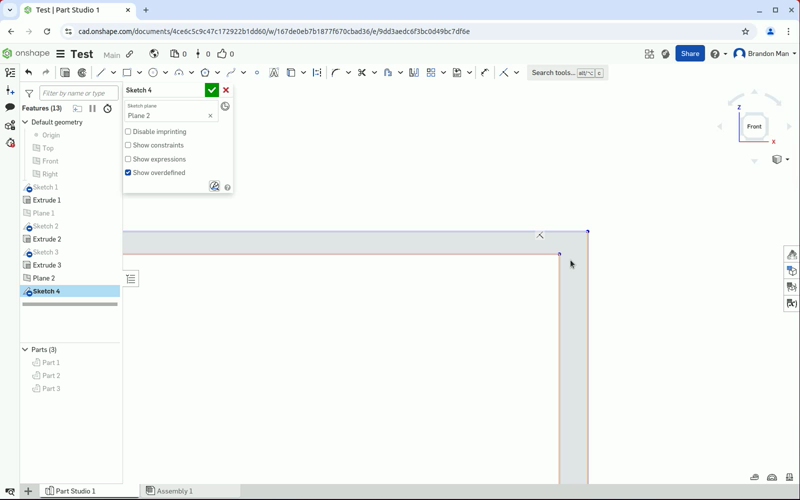
click(570, 259)
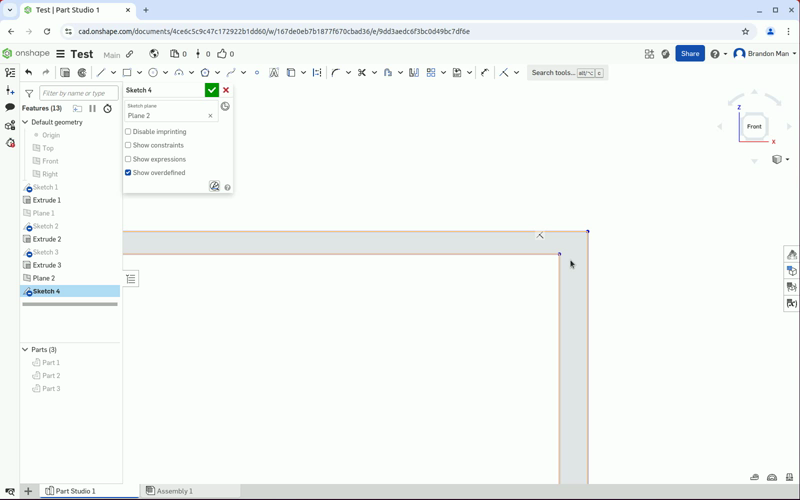
scroll(-6)
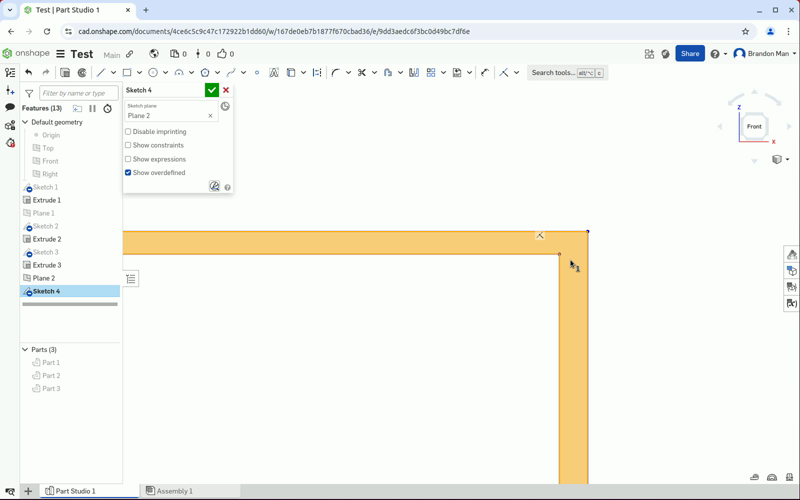
scroll(-6)
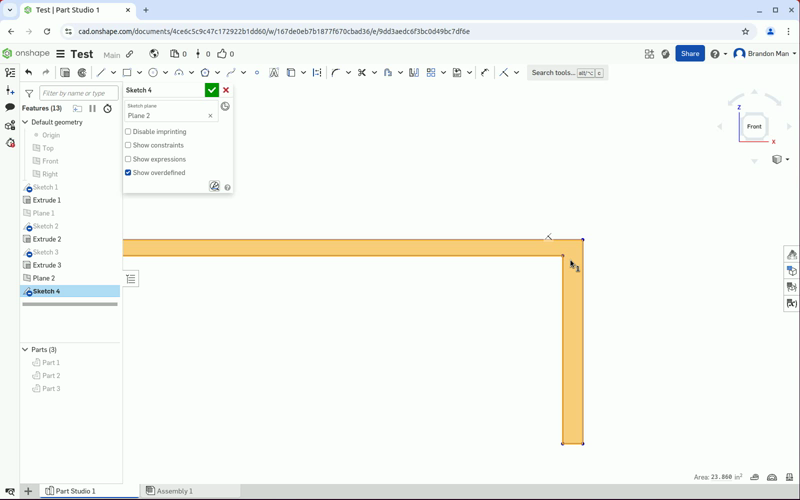
scroll(-6)
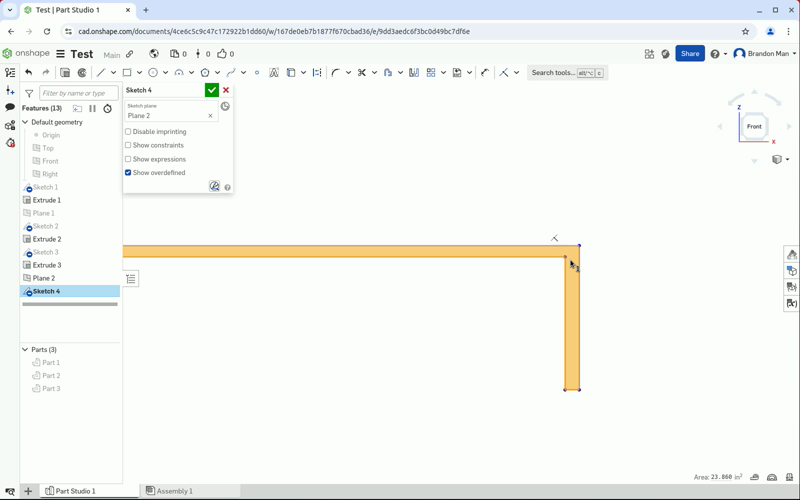
scroll(-6)
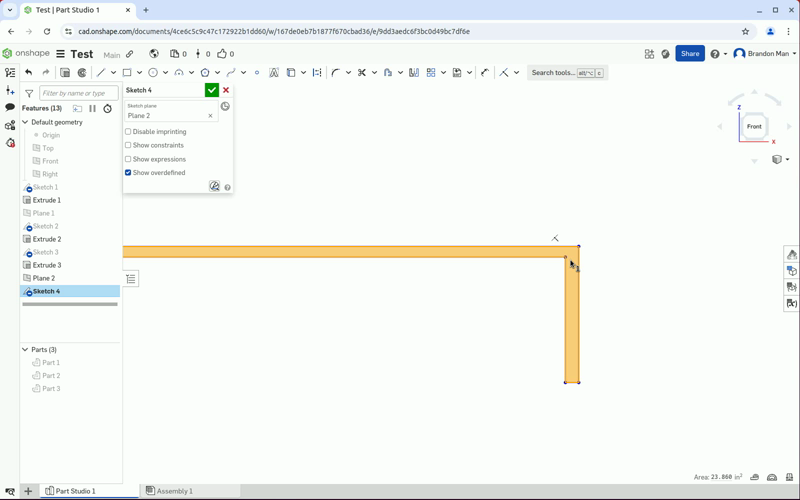
scroll(-6)
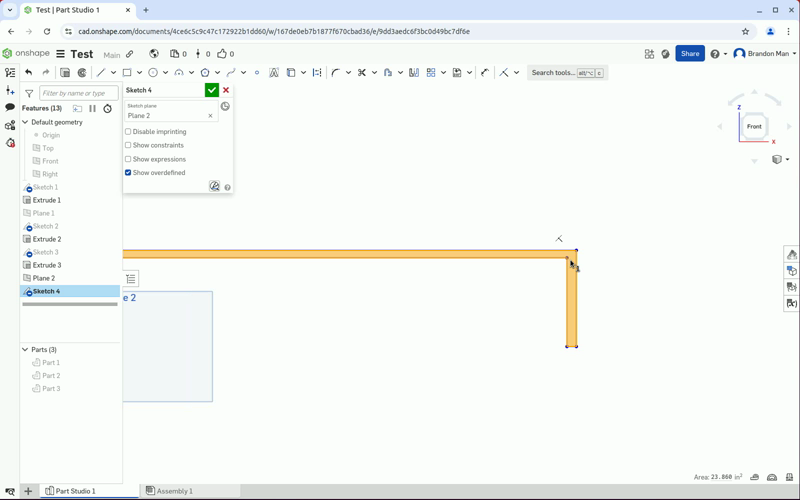
scroll(-6)
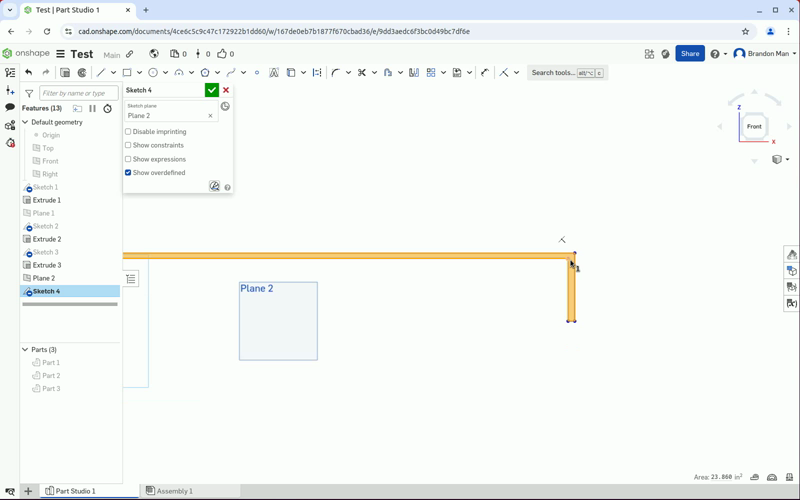
scroll(-6)
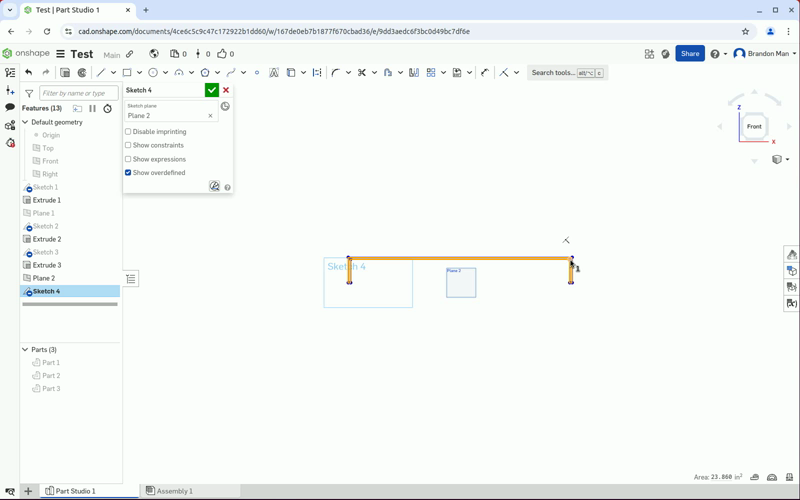
mouse_move(73, 352)
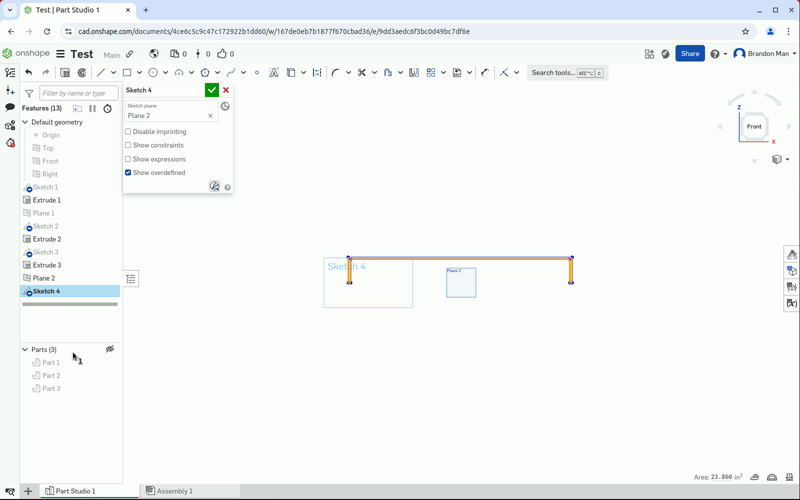
key(shift+y)
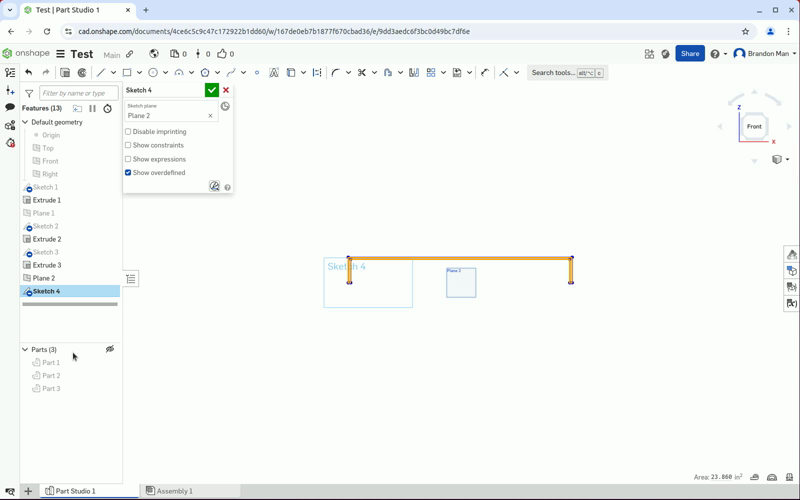
key(shift+e)
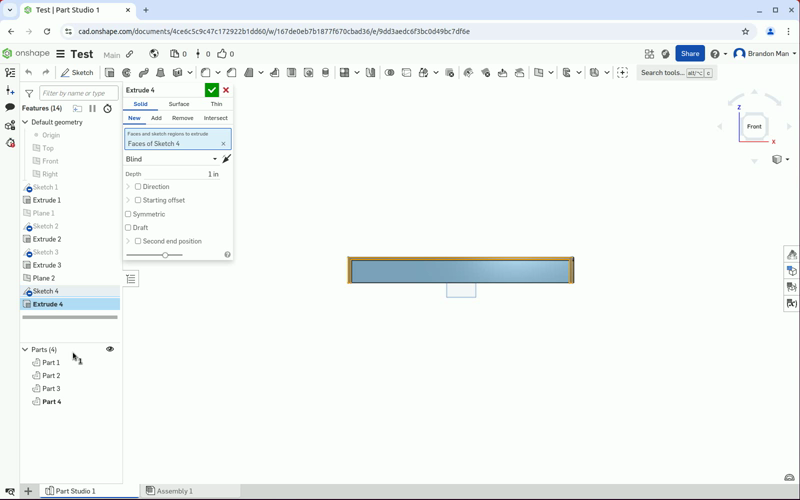
mouse_move(143, 106)
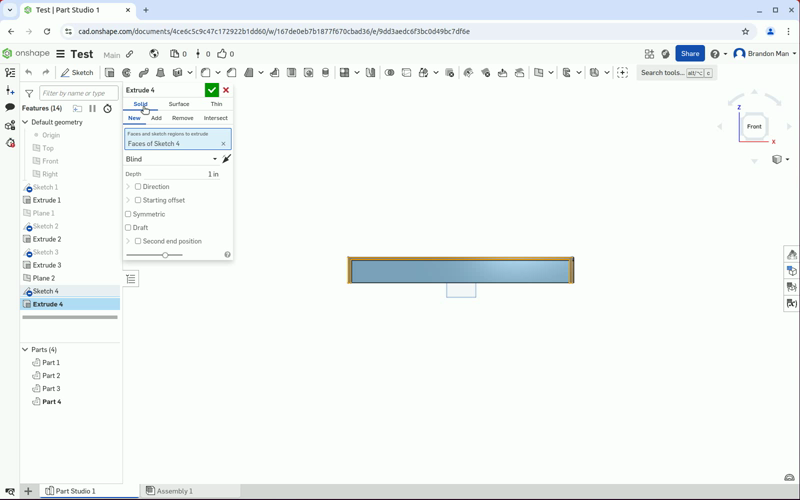
click(143, 106)
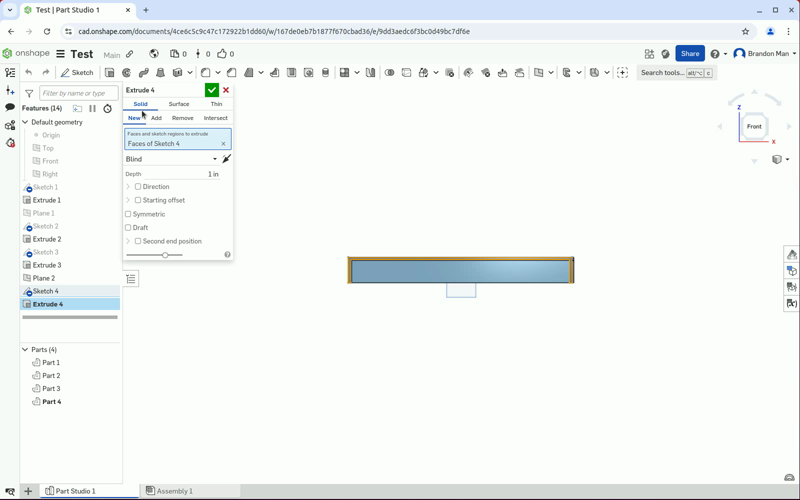
mouse_move(137, 120)
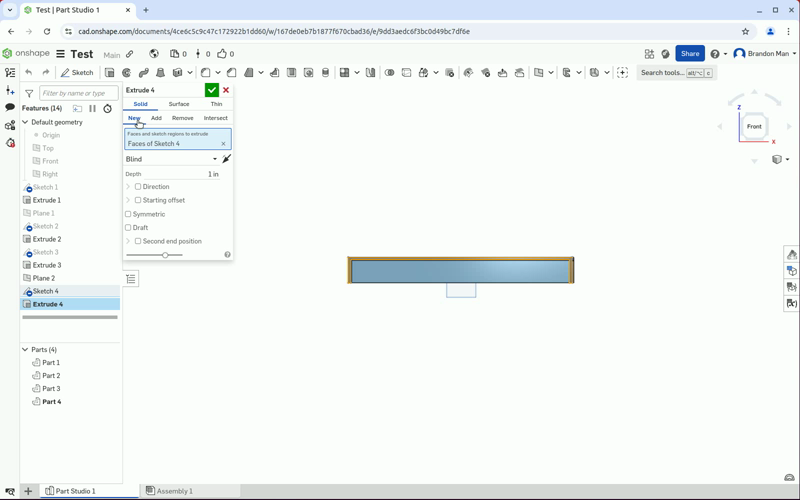
click(137, 120)
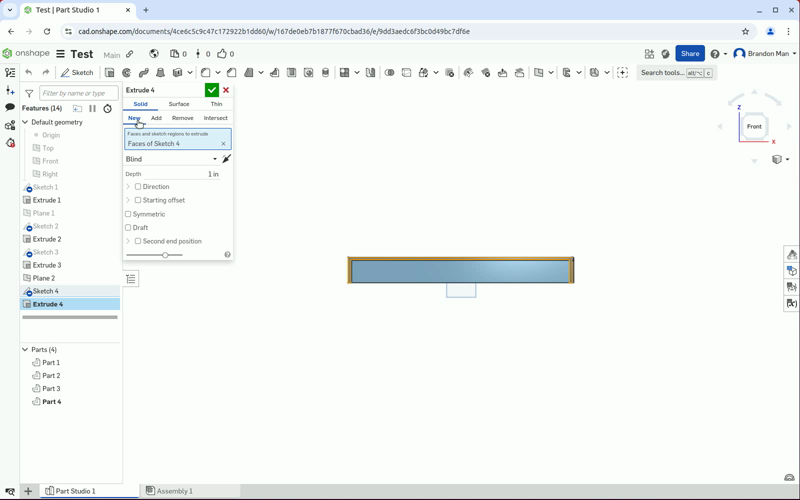
key(tab, 4)
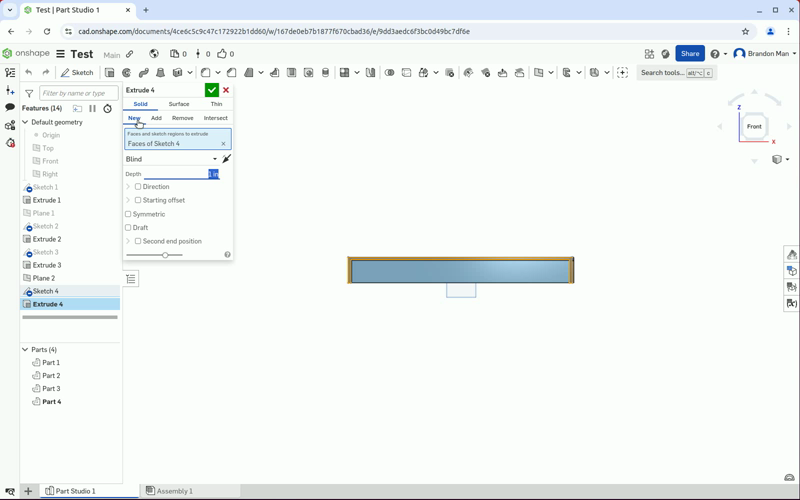
text(0.722)
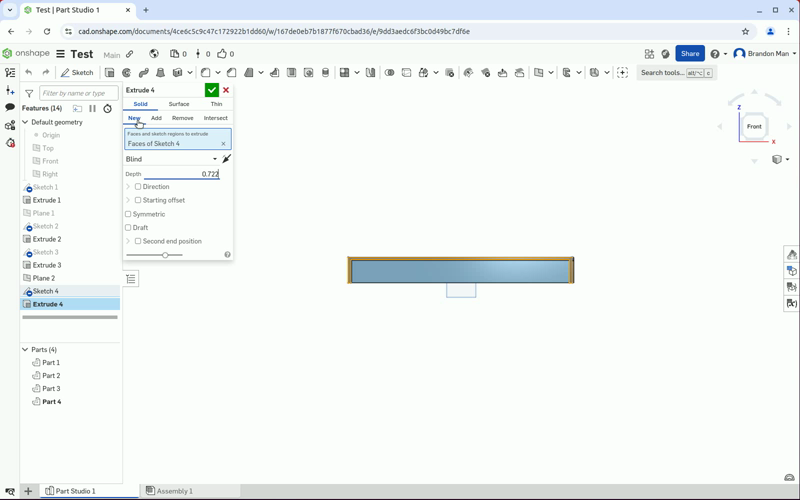
key(enter)
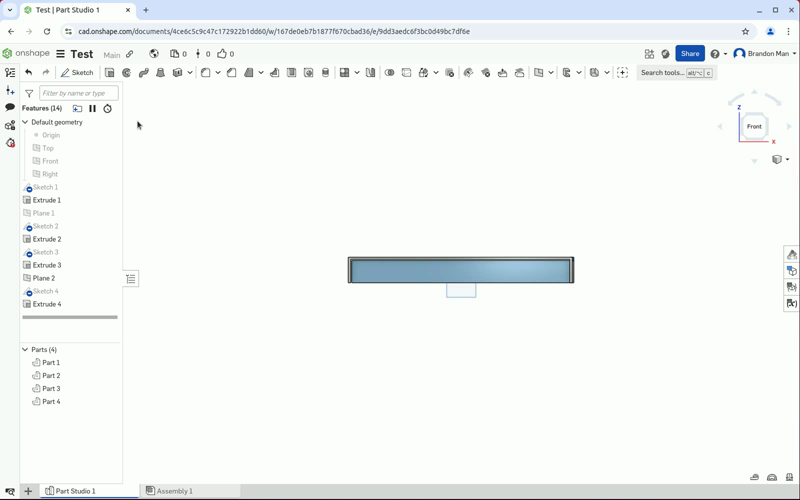
key(shift+h)
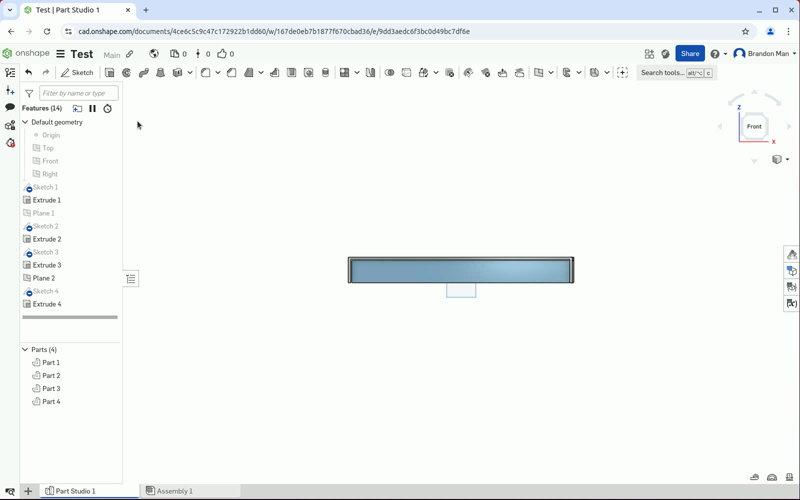
key(shift+h)
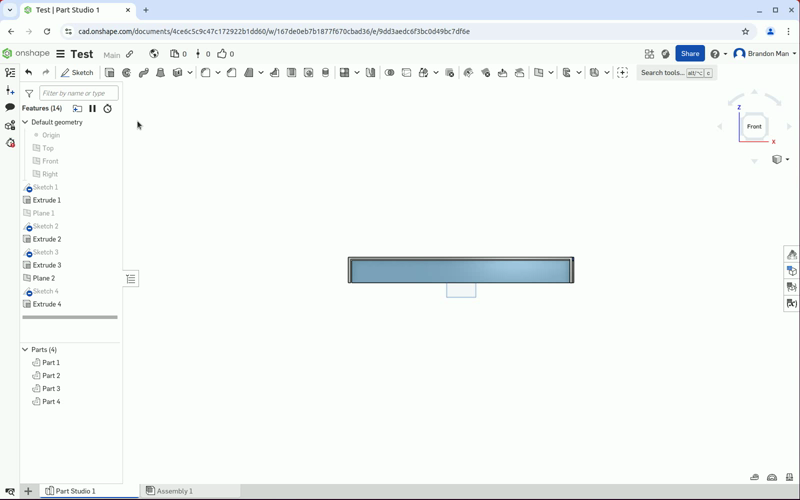
mouse_move(73, 189)
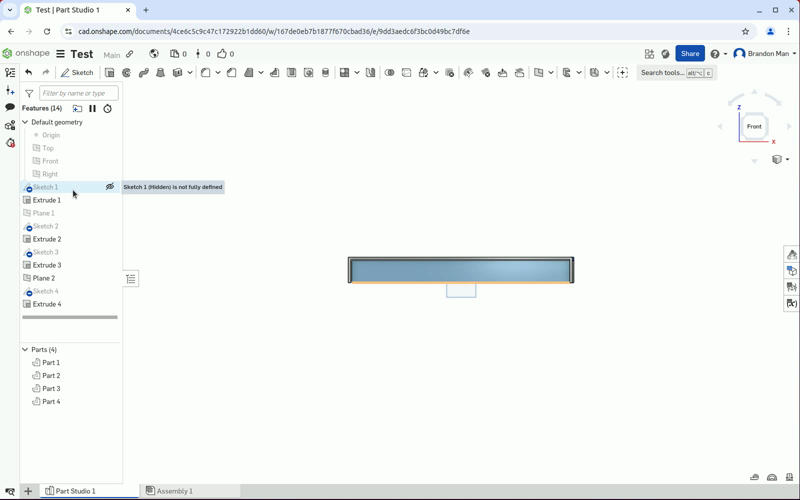
click(73, 189)
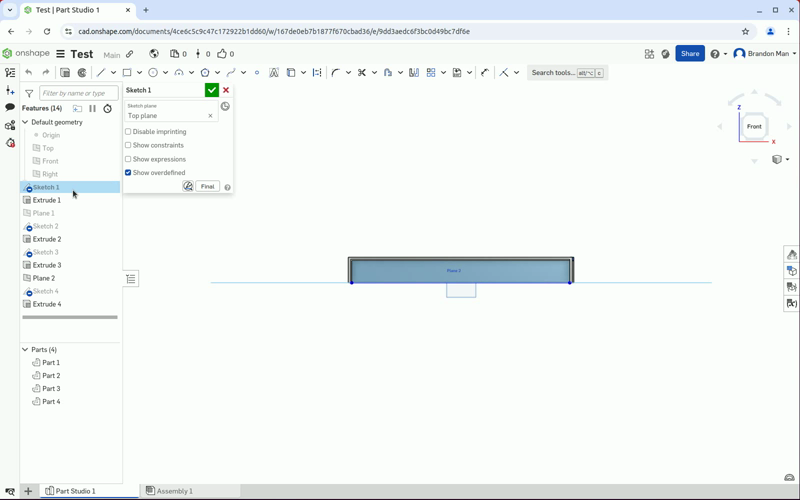
mouse_move(229, 92)
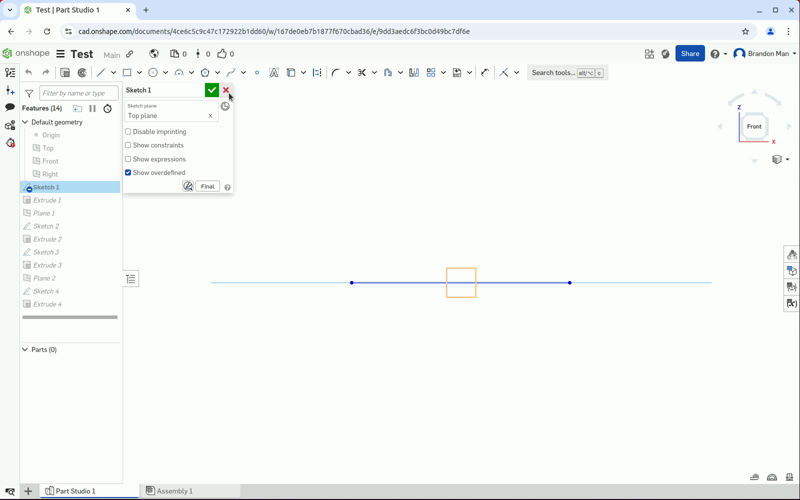
click(229, 92)
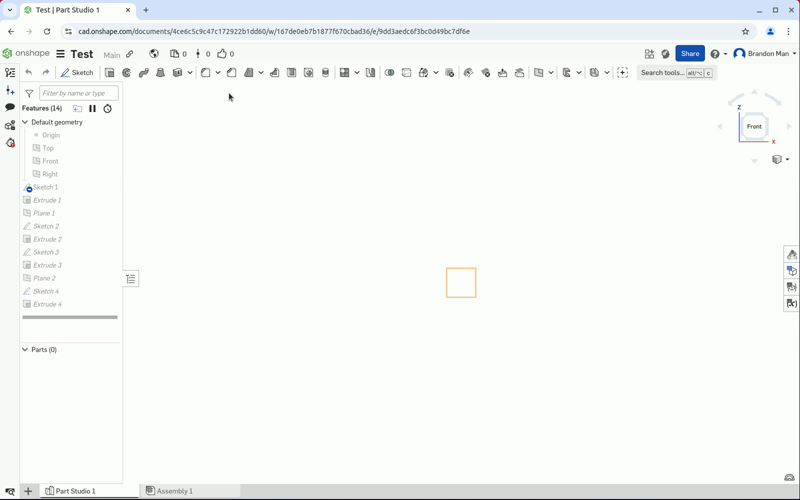
key(shift+s)
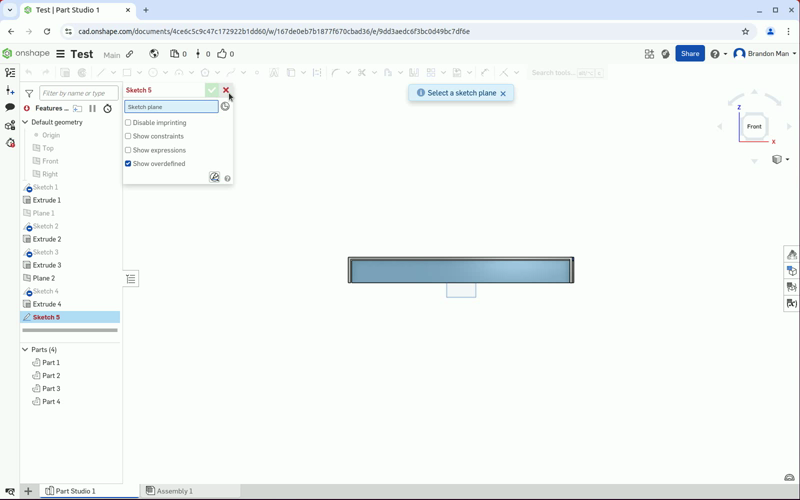
mouse_move(73, 280)
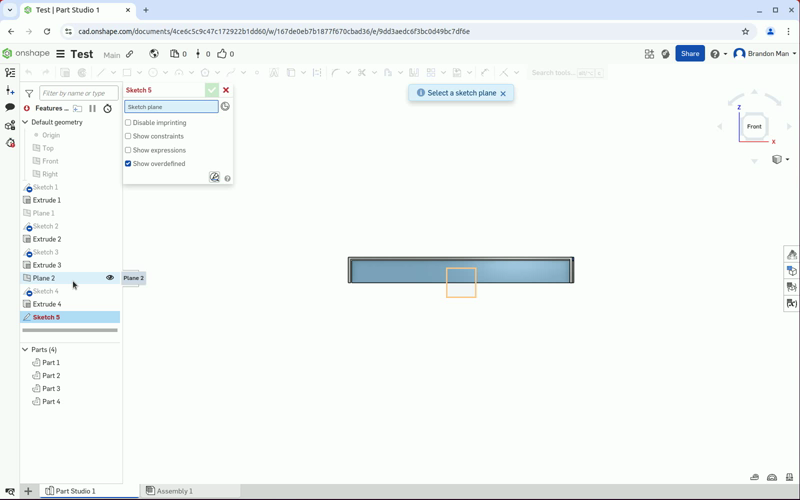
click(73, 280)
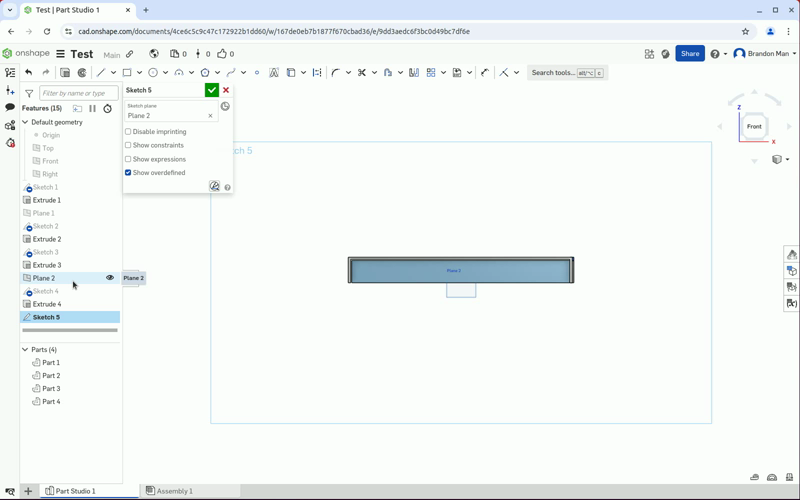
mouse_move(73, 352)
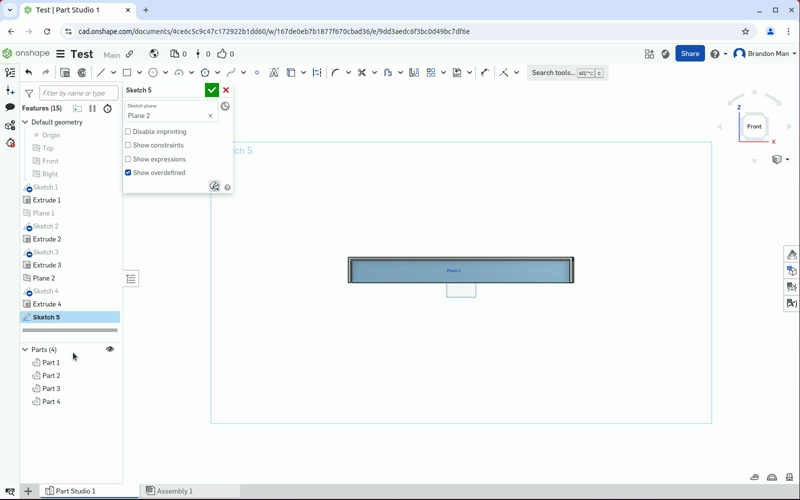
key(y)
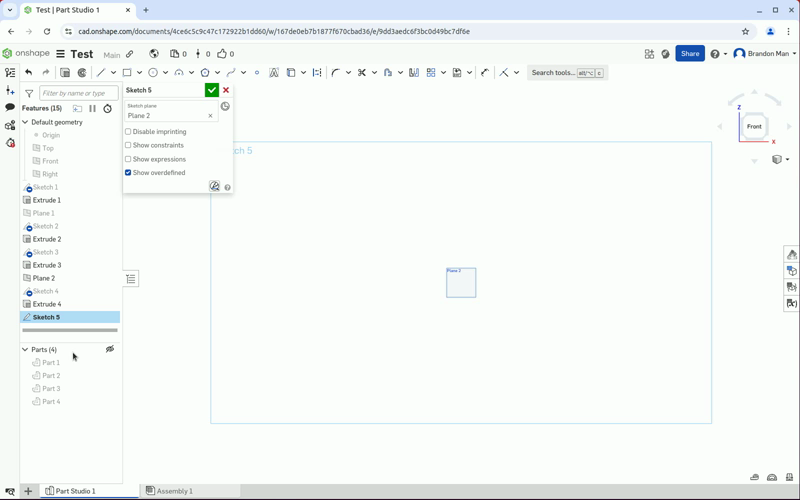
key(l)
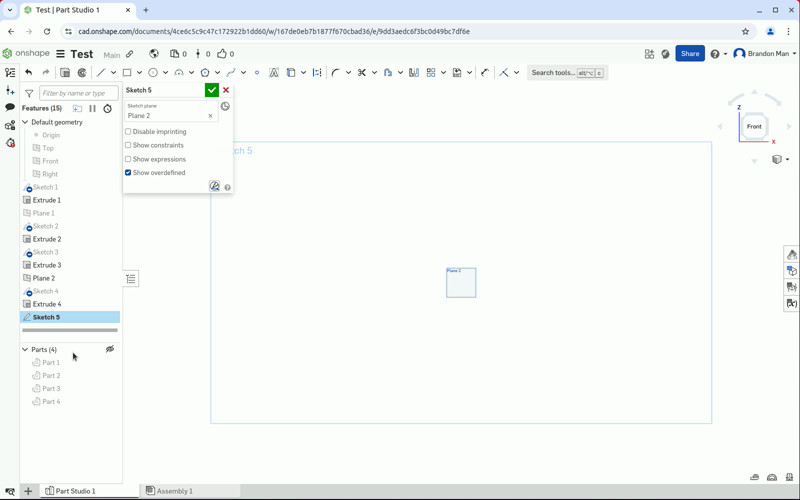
key_down(shift)
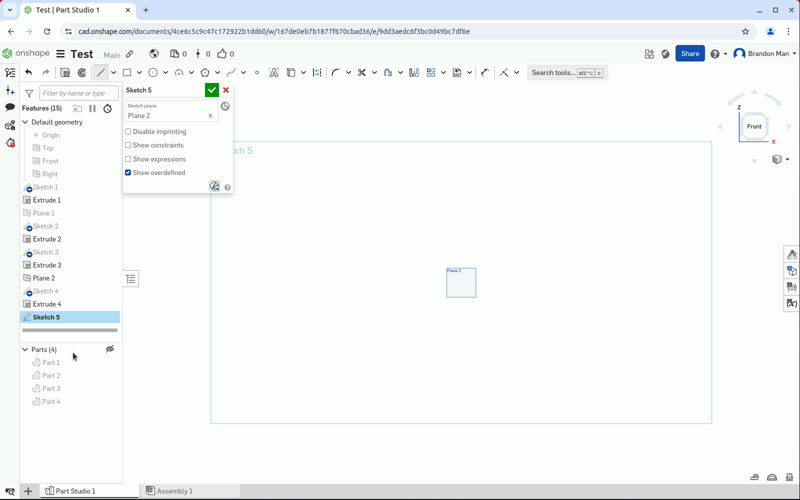
mouse_move(351, 282)
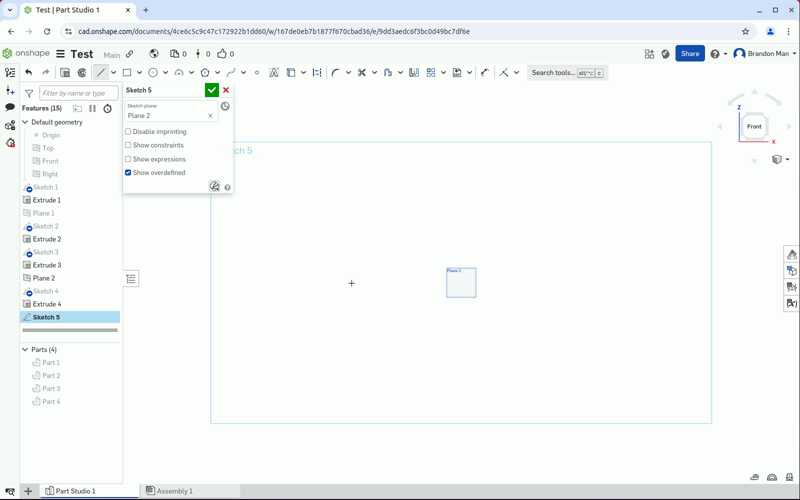
click(351, 282)
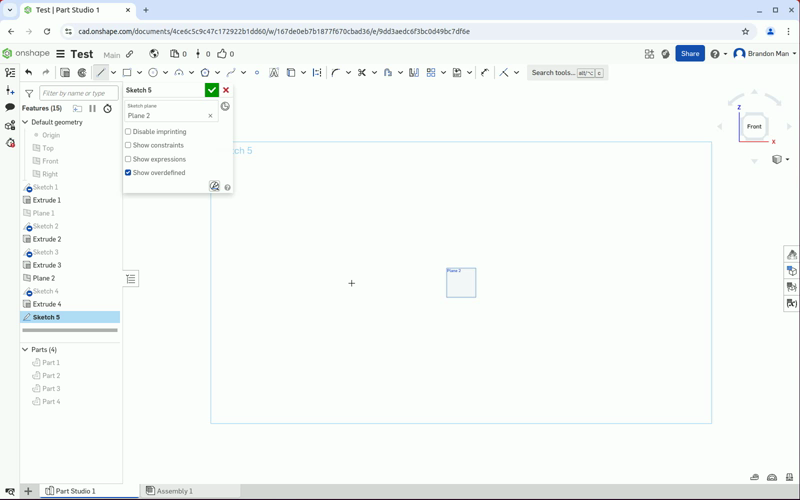
key_up(shift)
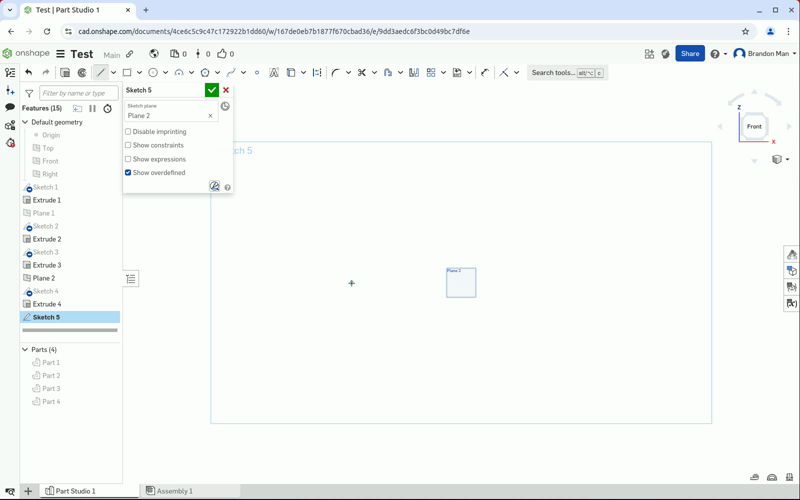
key_down(shift)
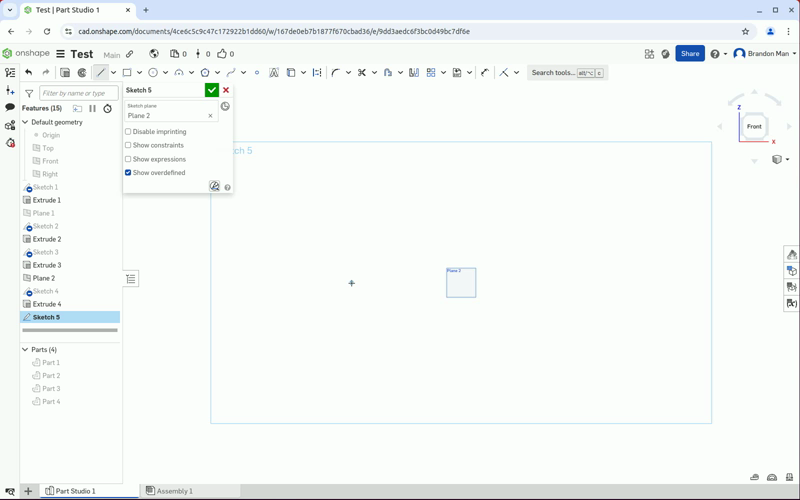
mouse_move(569, 282)
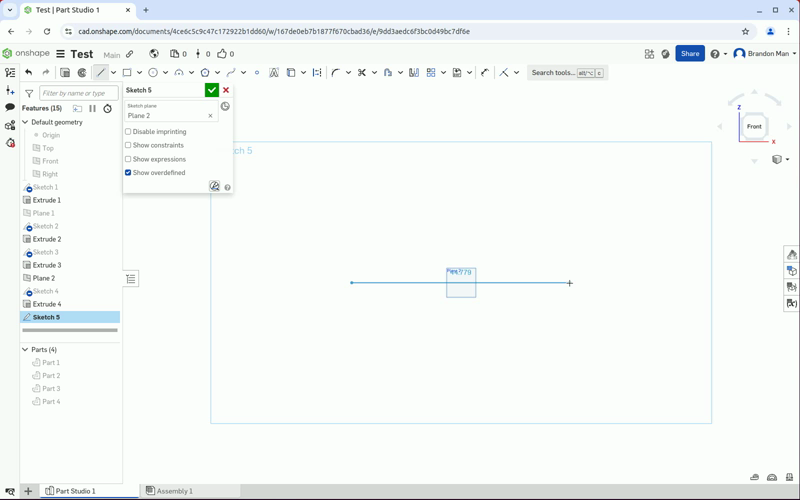
click(569, 282)
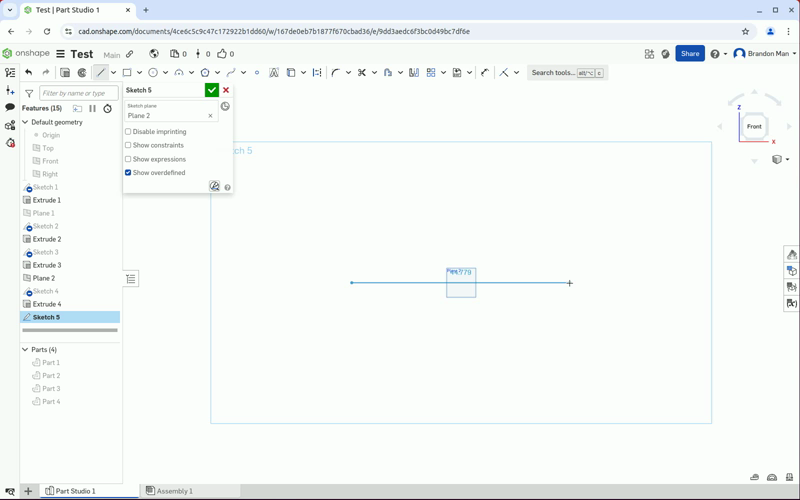
key_up(shift)
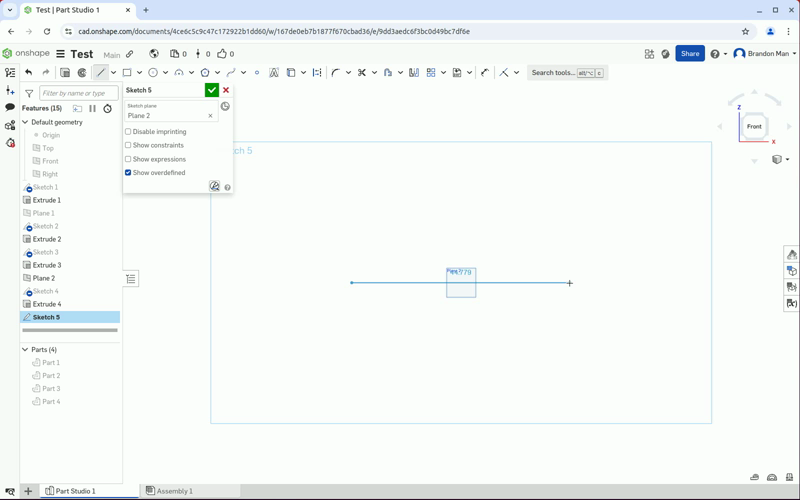
key_down(shift)
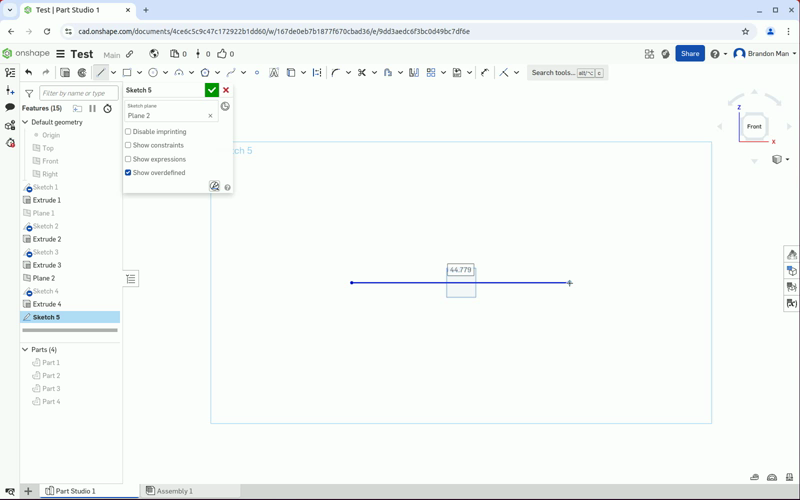
mouse_move(589, 282)
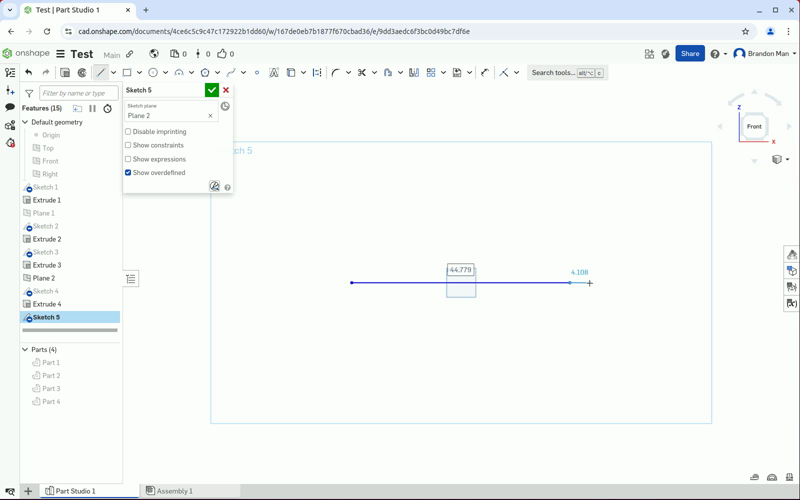
mouse_move(569, 260)
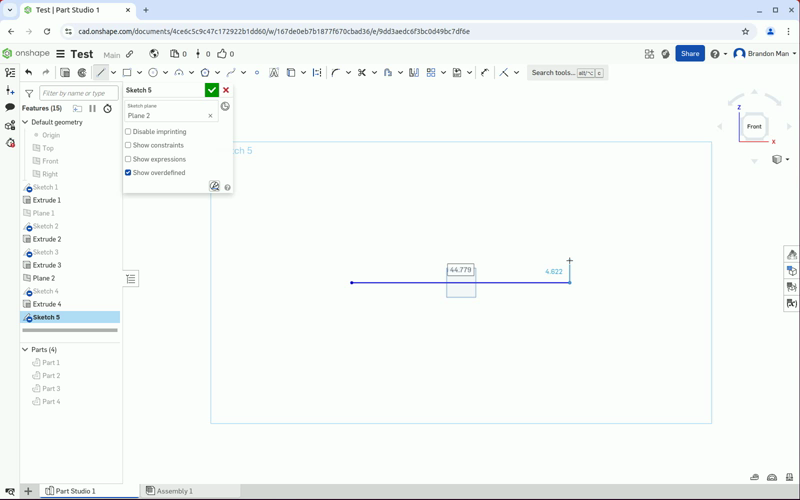
click(569, 260)
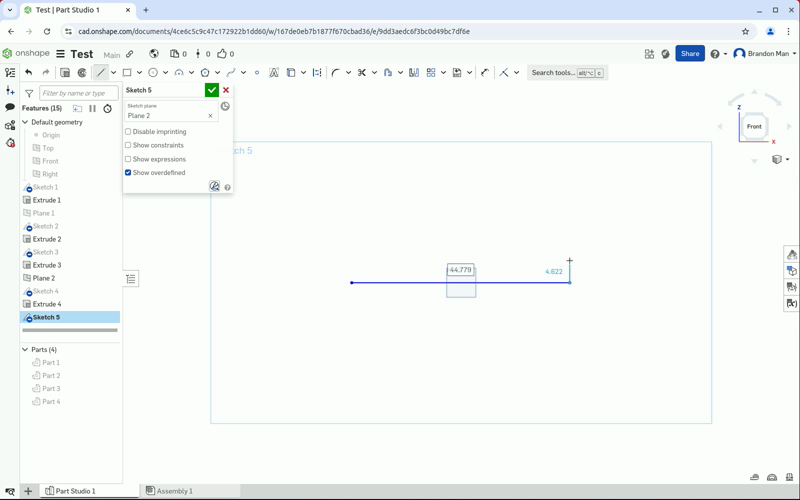
key_up(shift)
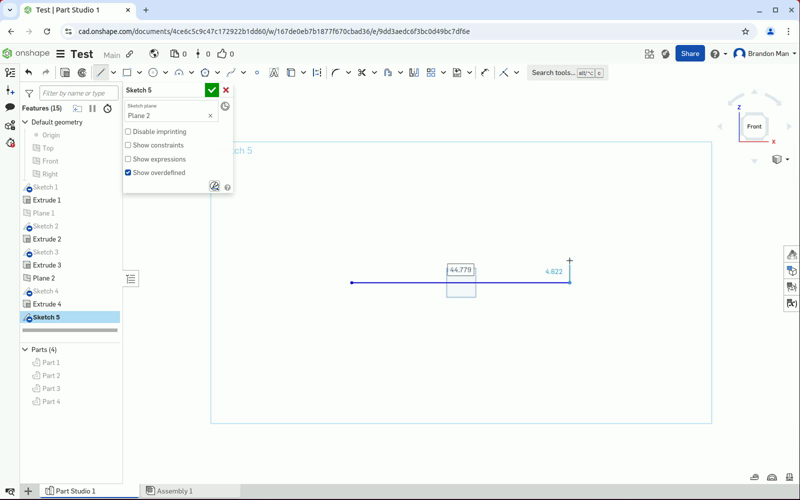
key_down(shift)
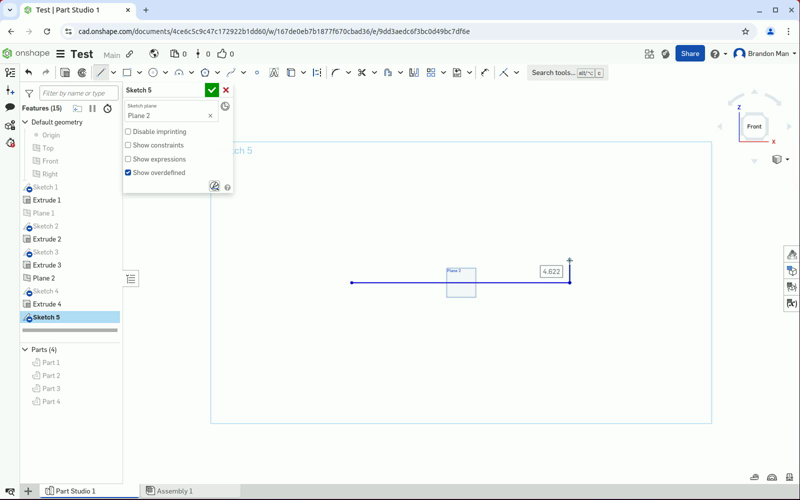
mouse_move(351, 260)
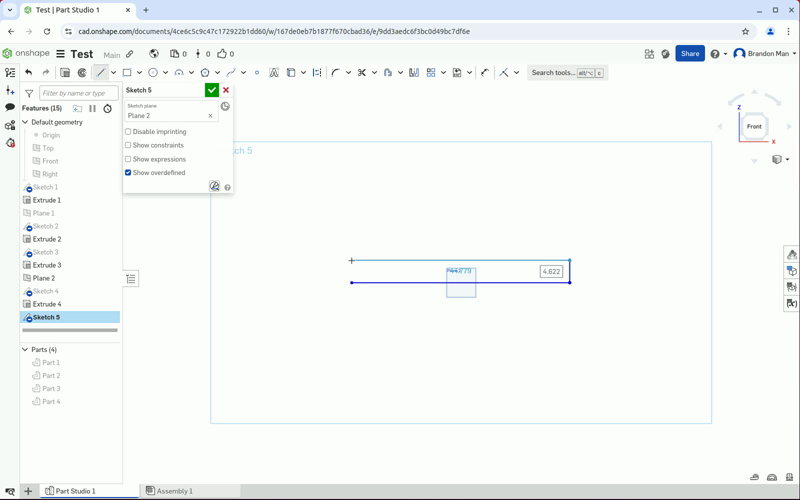
click(351, 260)
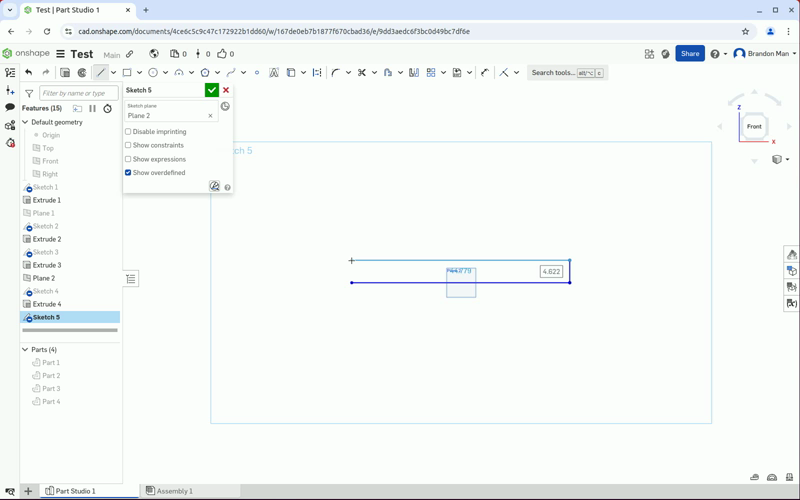
key_up(shift)
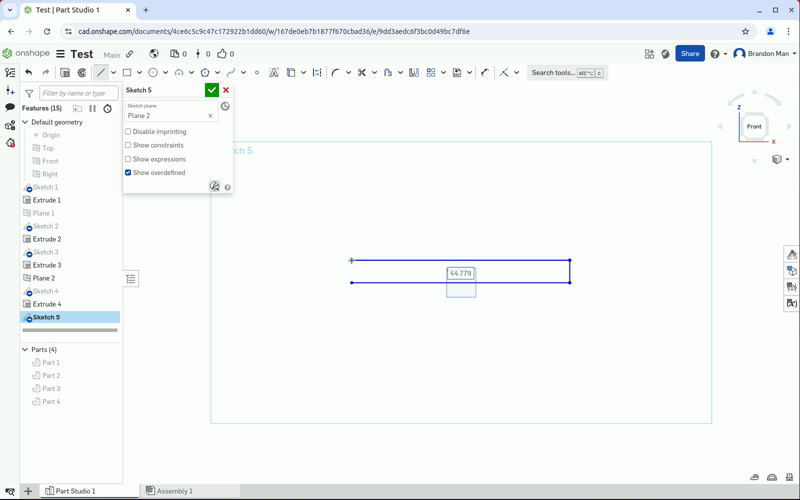
mouse_move(381, 260)
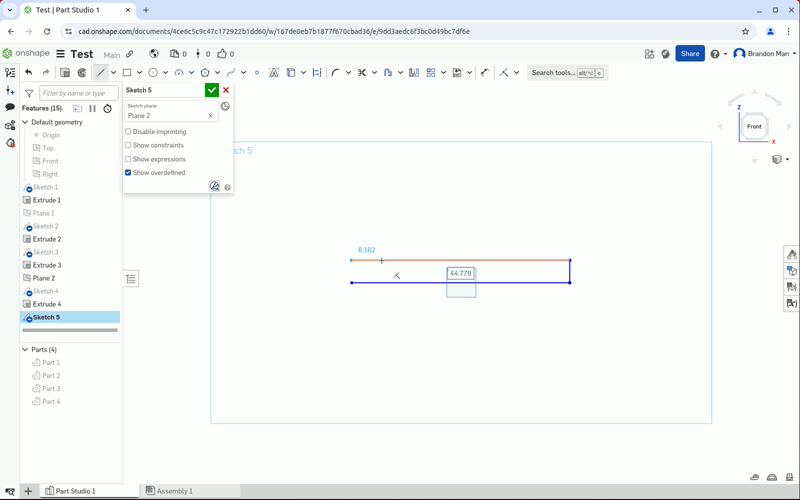
key_down(shift)
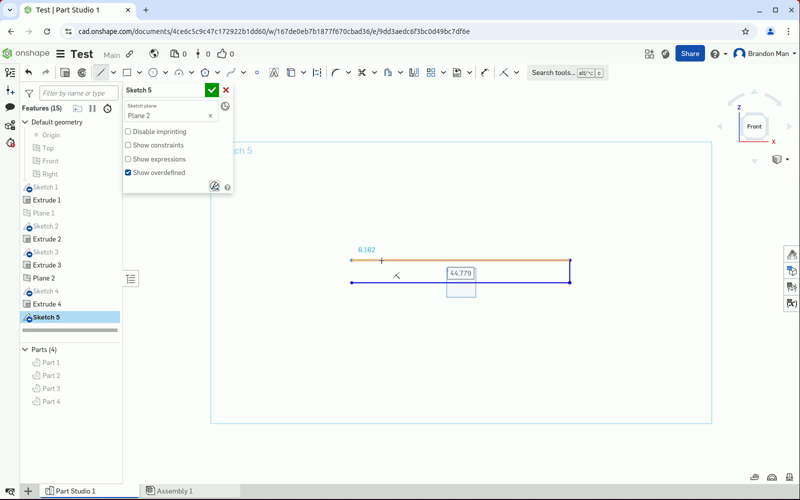
mouse_move(351, 282)
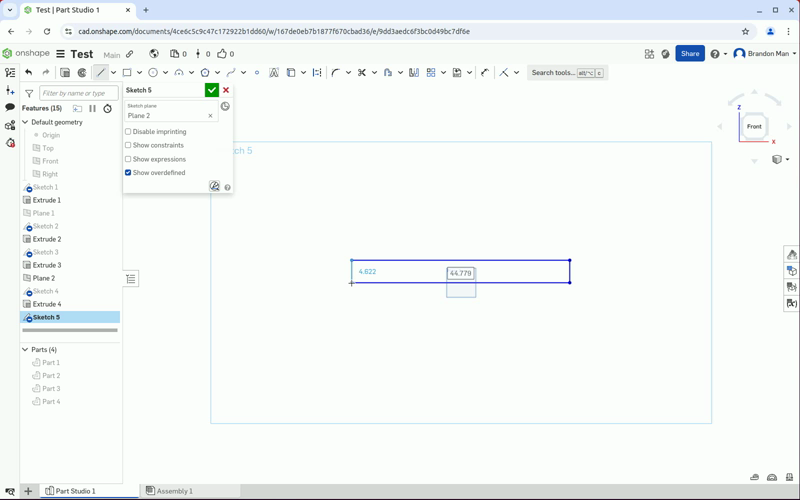
key_up(shift)
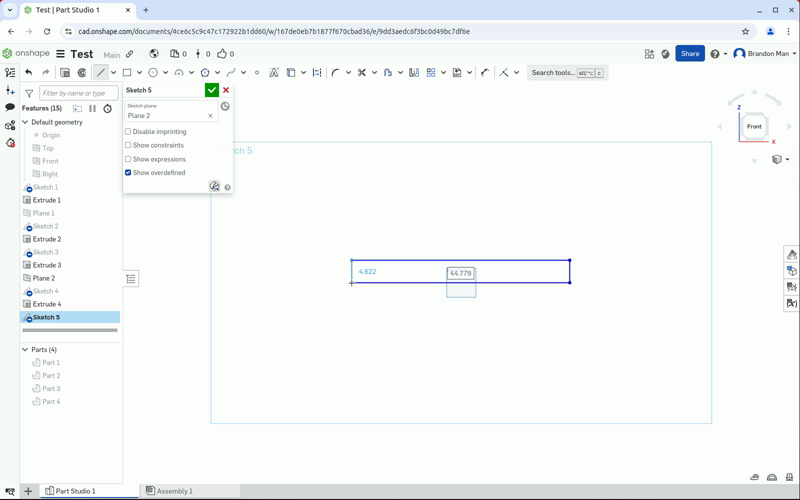
click(351, 282)
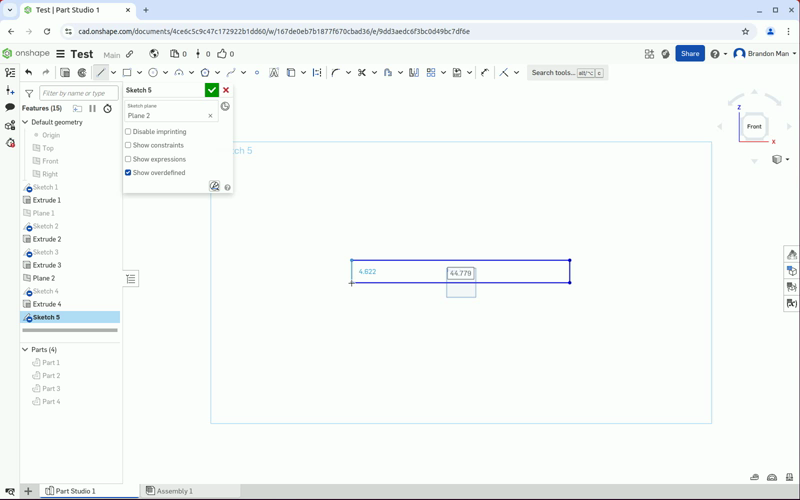
key(esc)
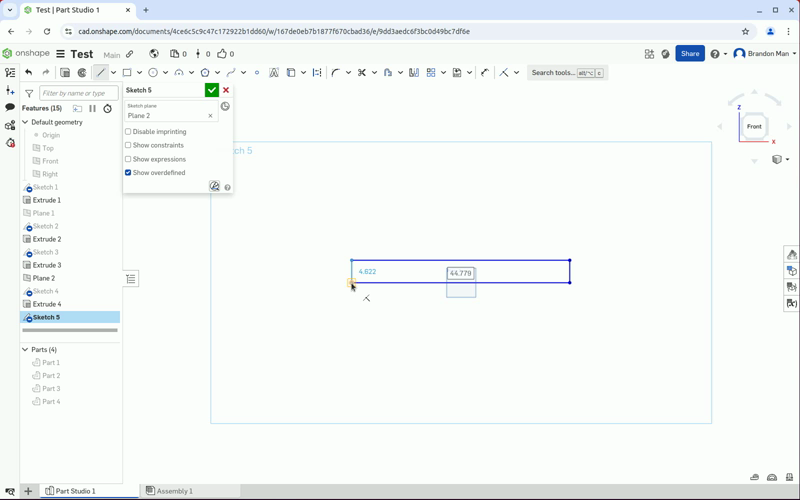
mouse_move(406, 266)
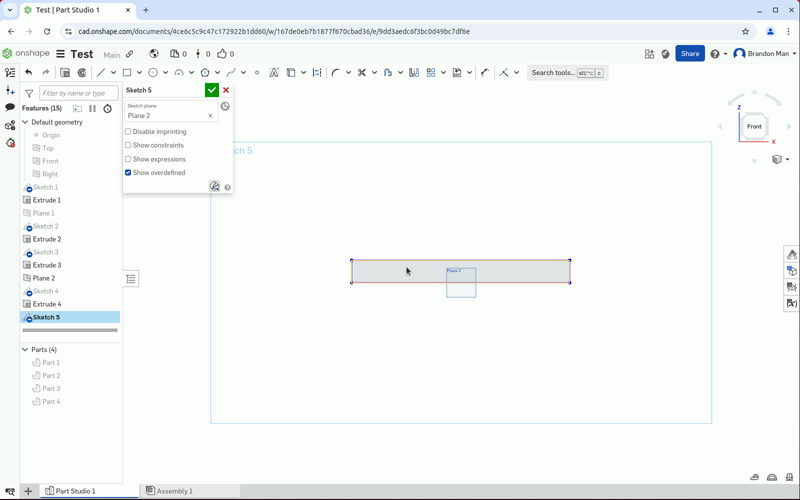
click(406, 266)
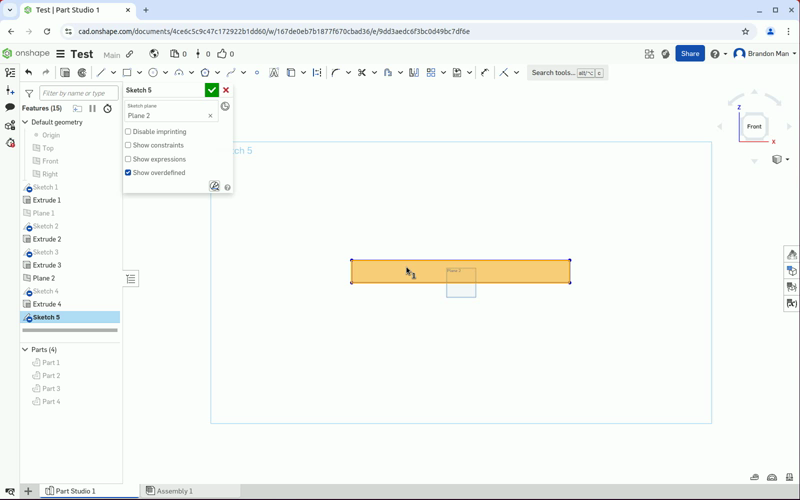
mouse_move(73, 352)
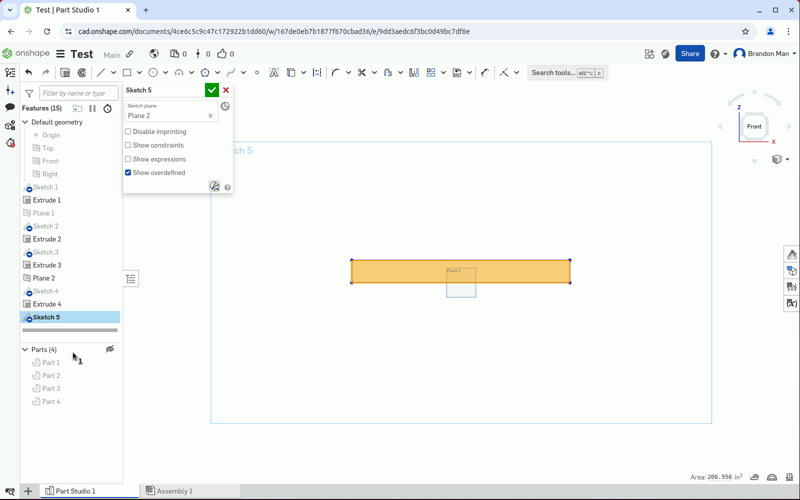
key(shift+y)
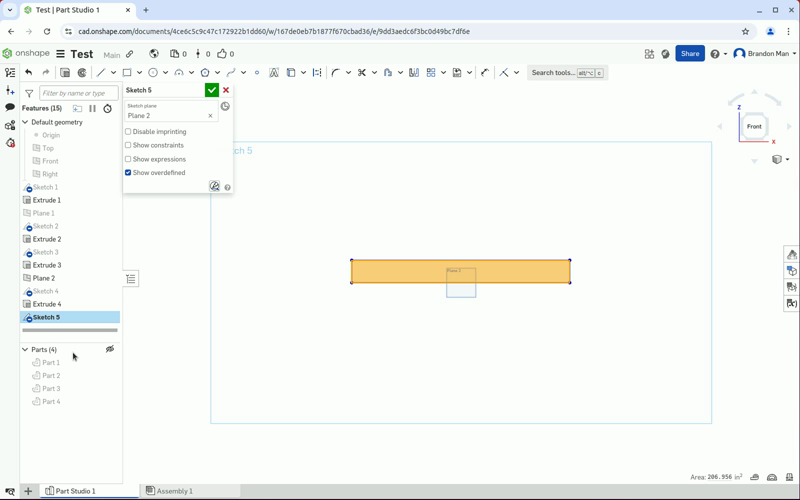
key(shift+e)
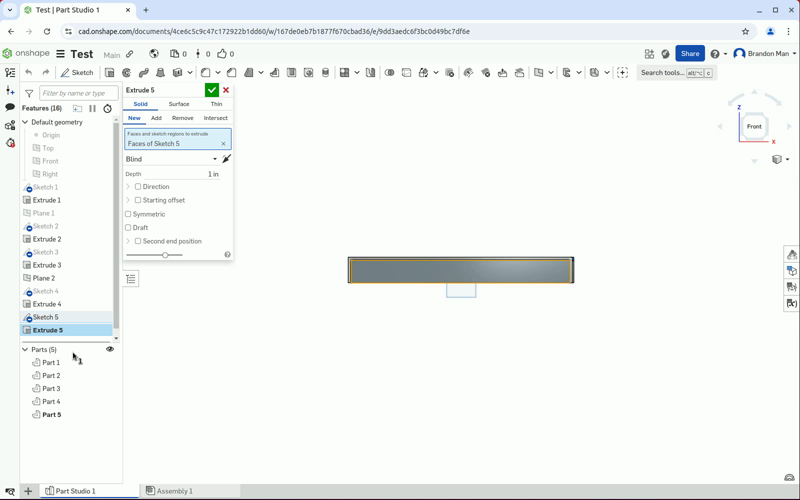
mouse_move(143, 106)
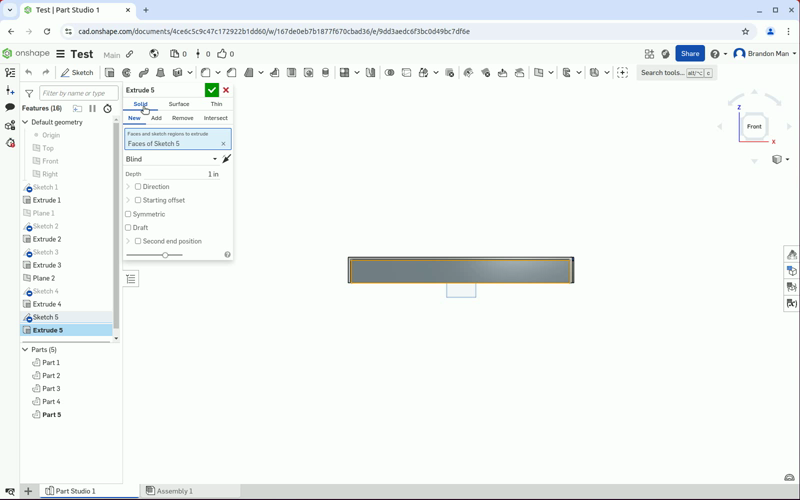
click(143, 106)
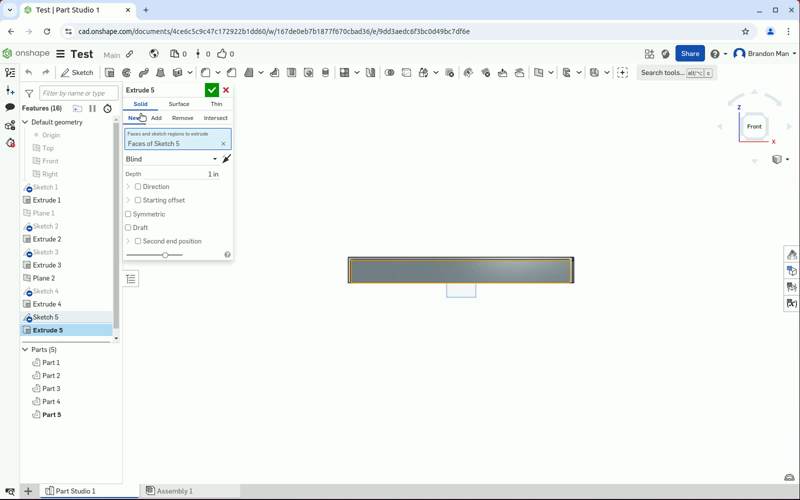
mouse_move(137, 120)
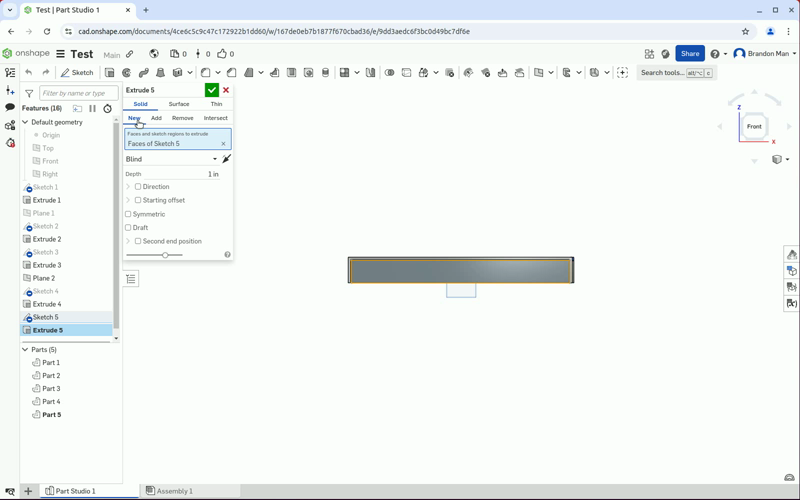
click(137, 120)
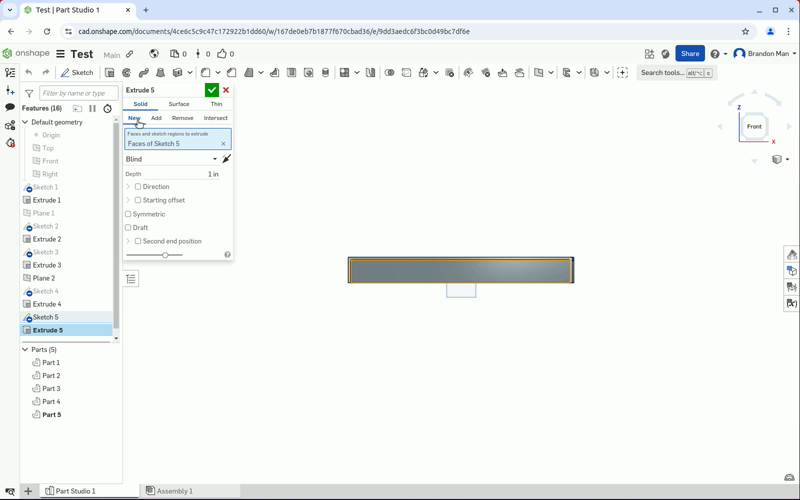
key(tab, 4)
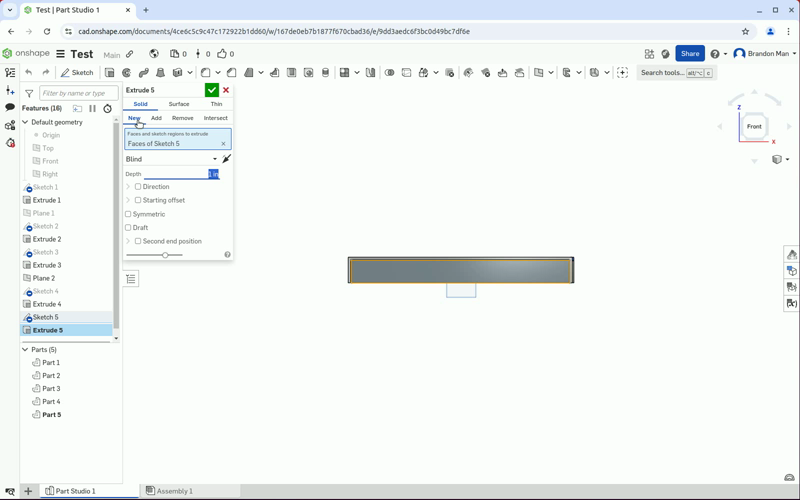
text(0.722)
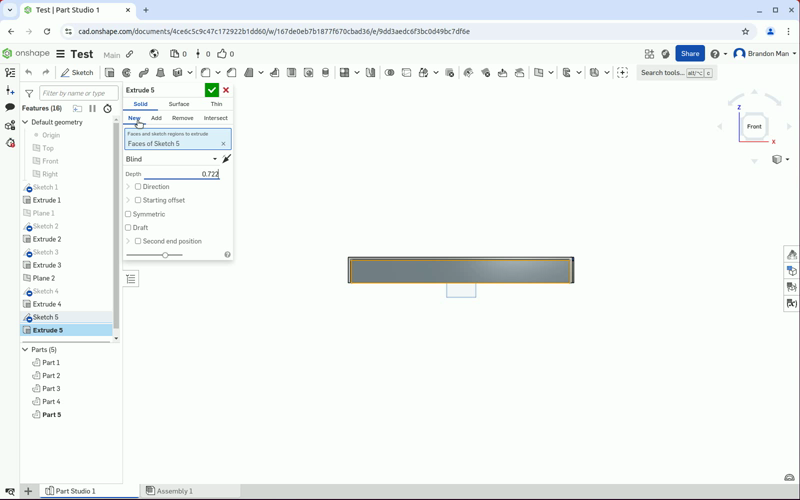
key(enter)
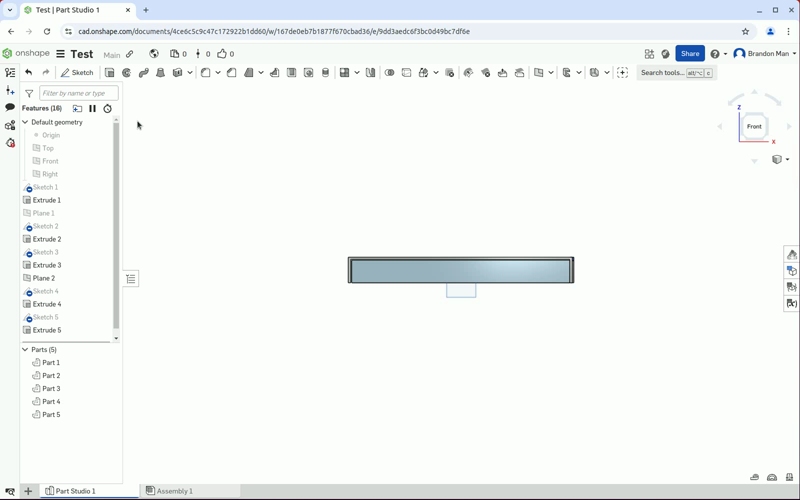
key(shift+h)
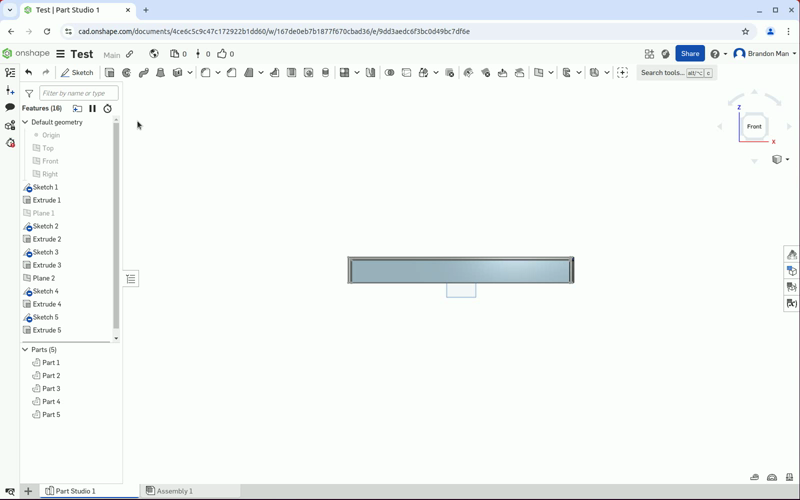
key(shift+h)
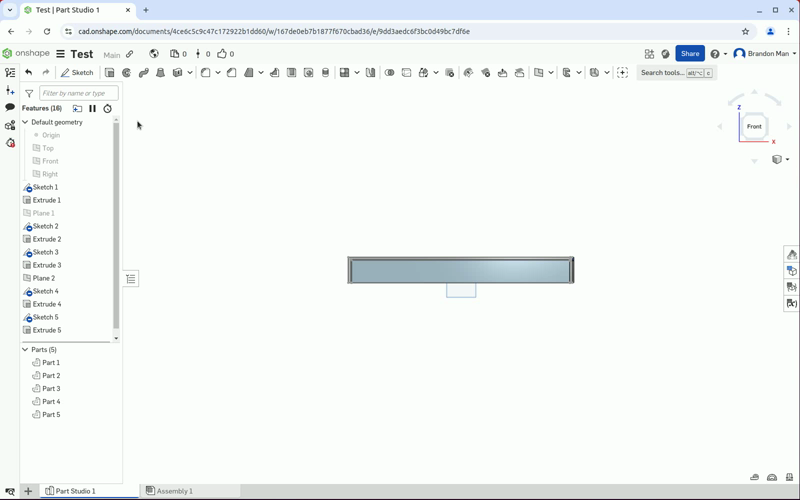
key(shift+7)
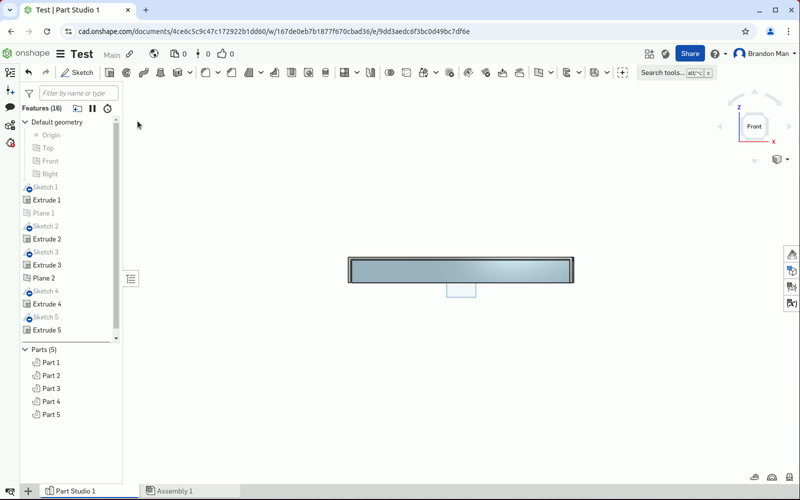
key(left, 2)
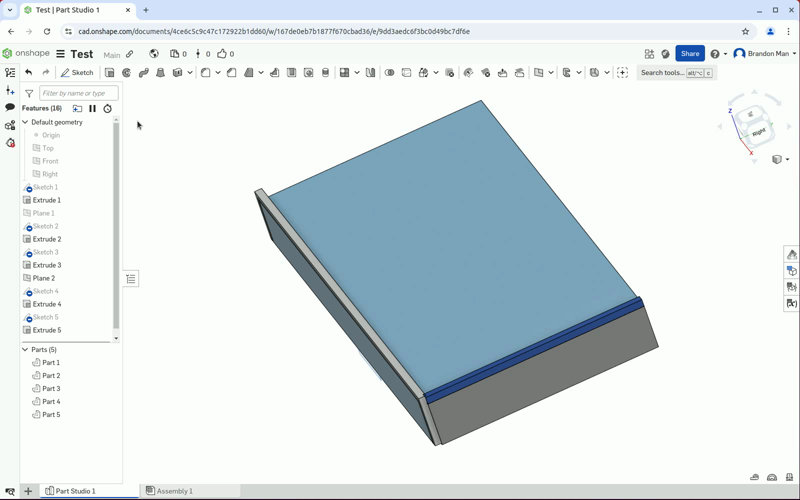
key(down, 2)
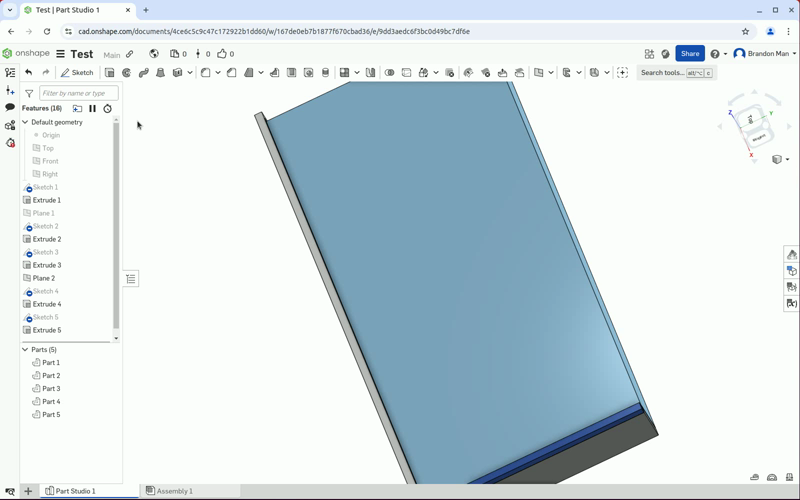
key(up, 2)
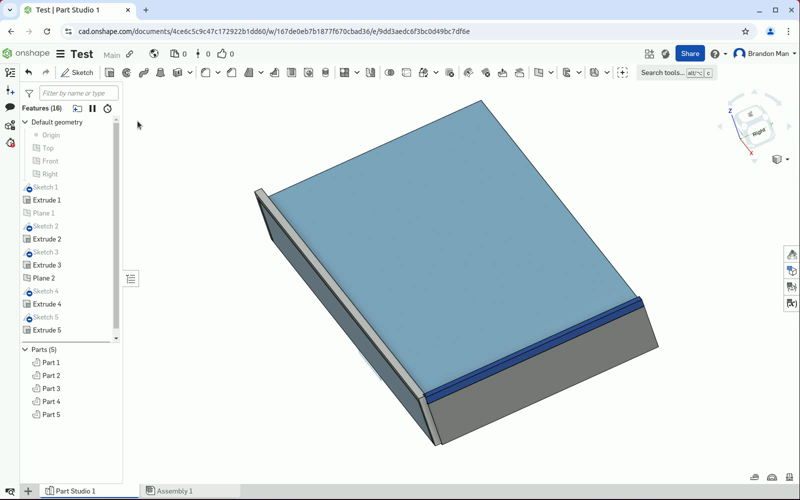
key(right, 2)
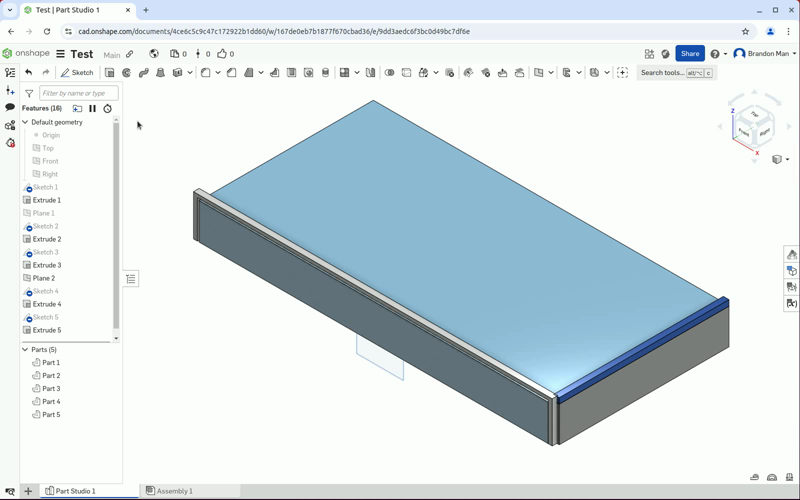
mouse_move(69, 189)
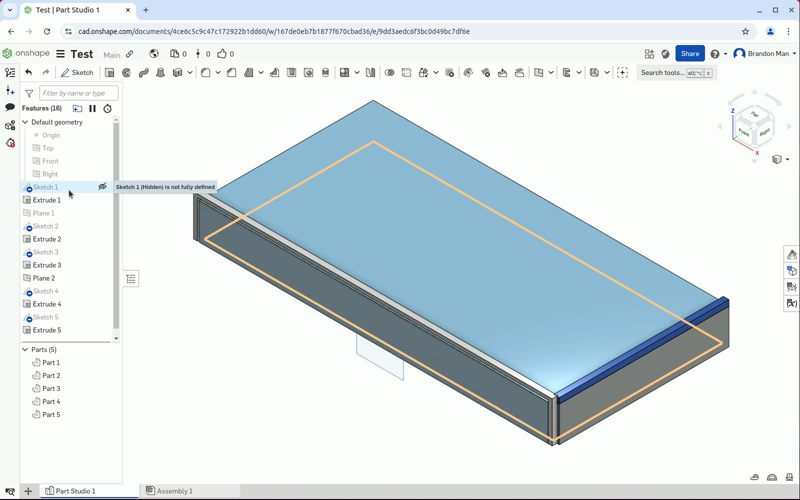
click(69, 189)